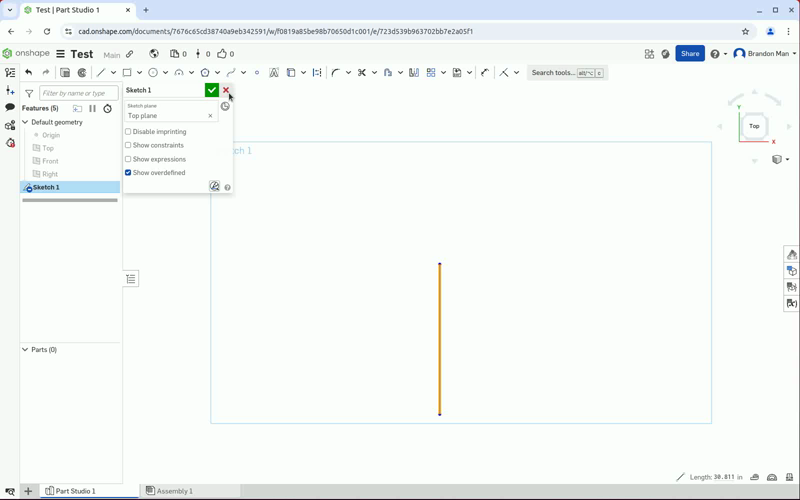
key(shift+h)
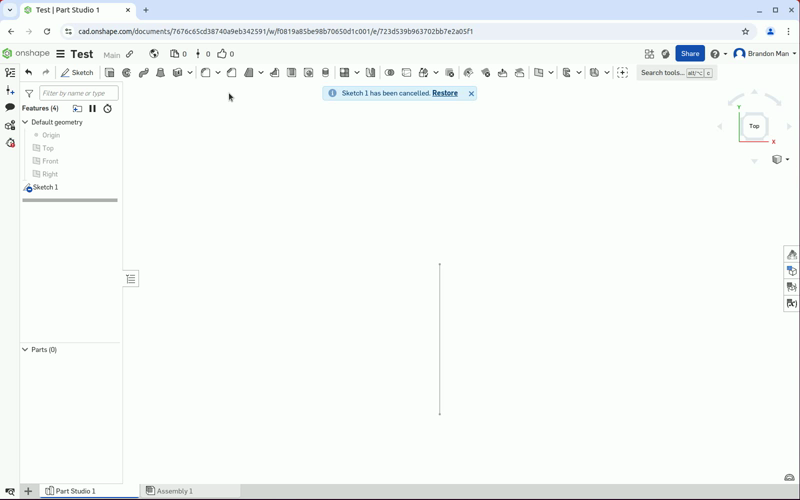
mouse_move(73, 352)
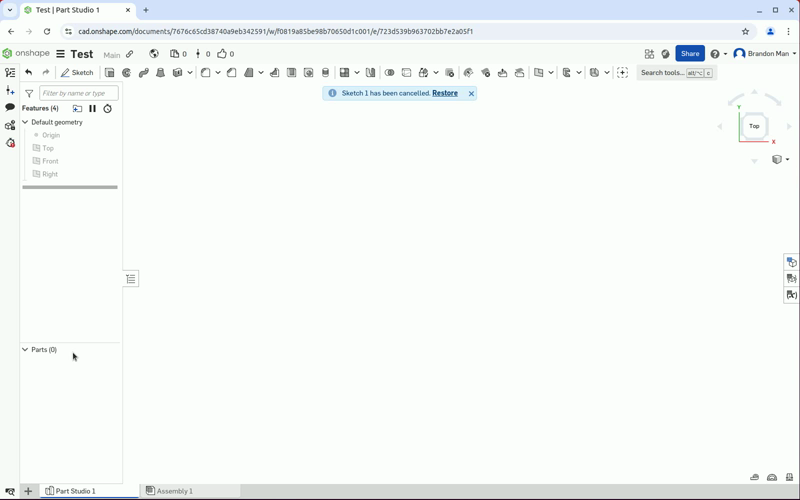
key(y)
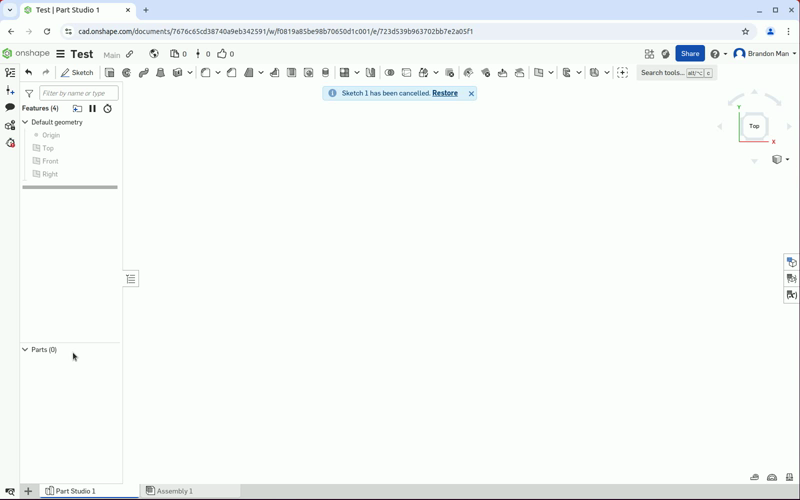
key(shift+p)
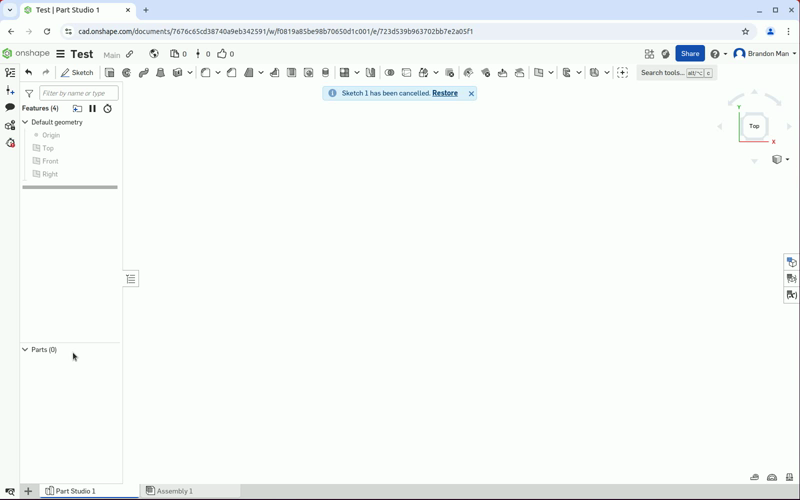
key(space)
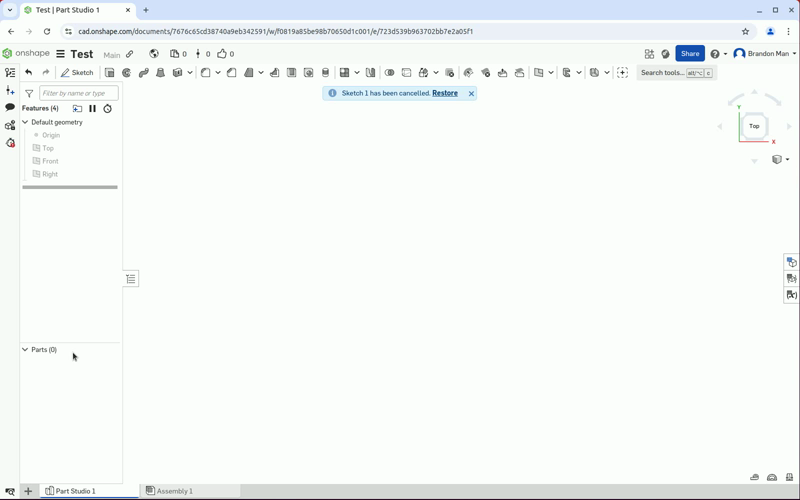
key_down(shift)
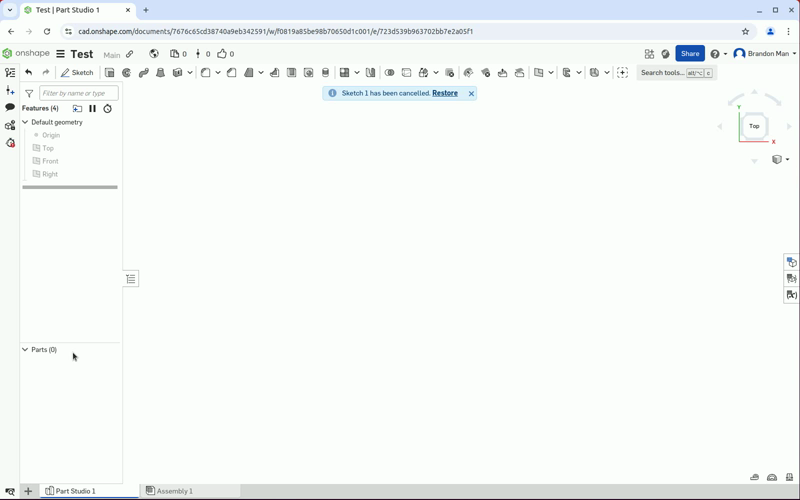
key(up)
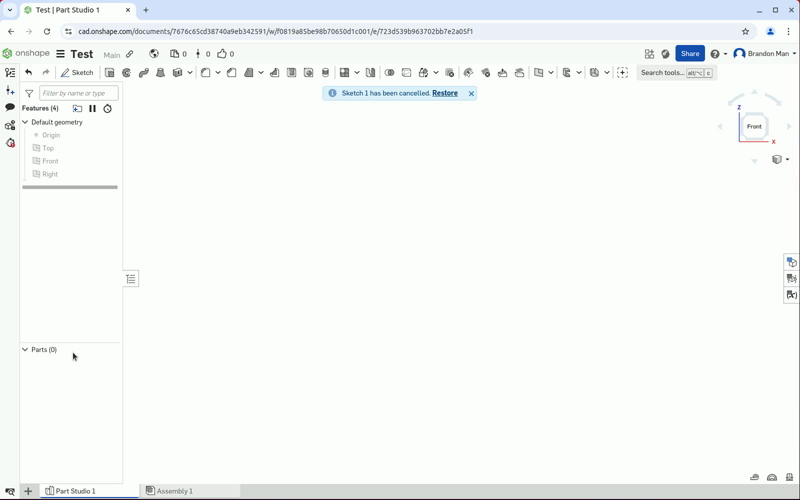
key_up(shift)
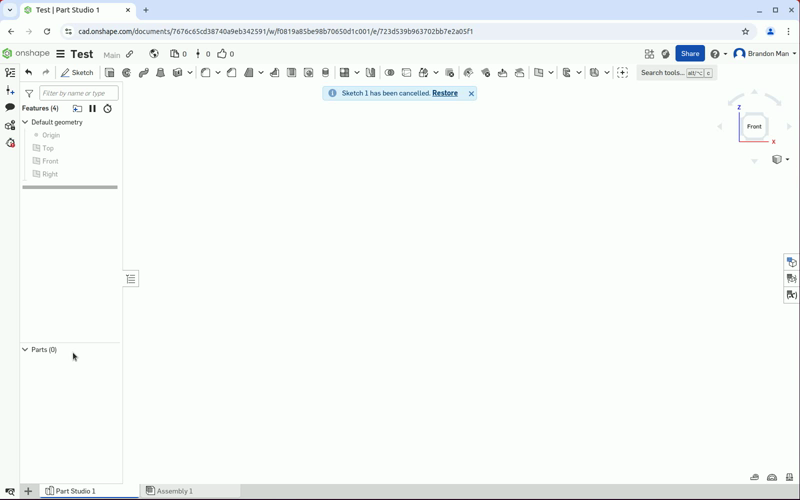
mouse_move(73, 352)
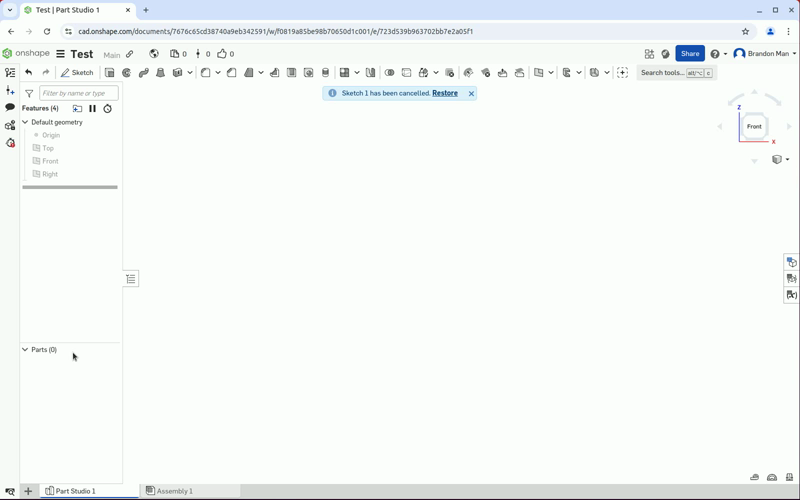
key(shift+y)
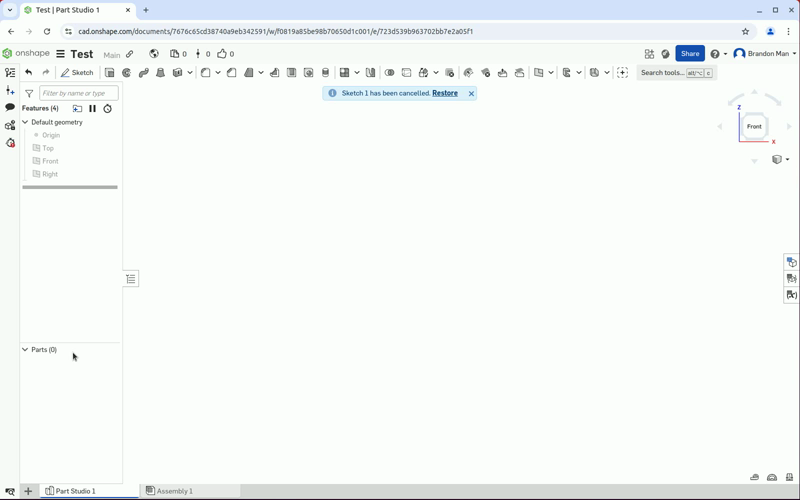
key(shift+s)
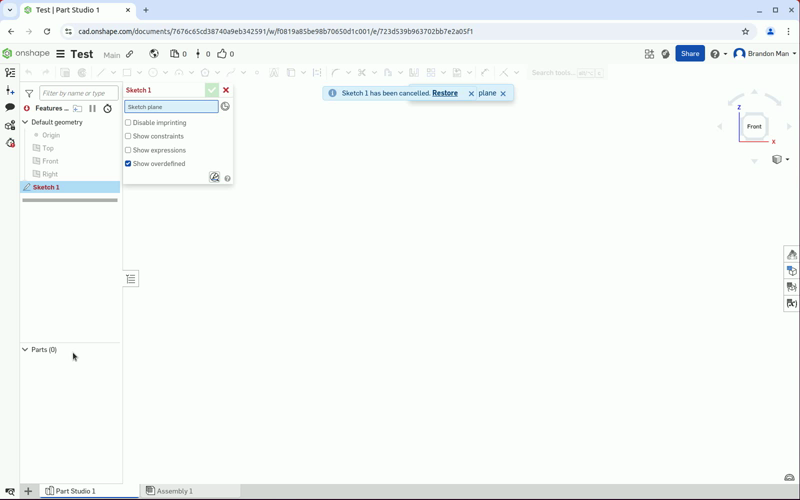
mouse_move(73, 163)
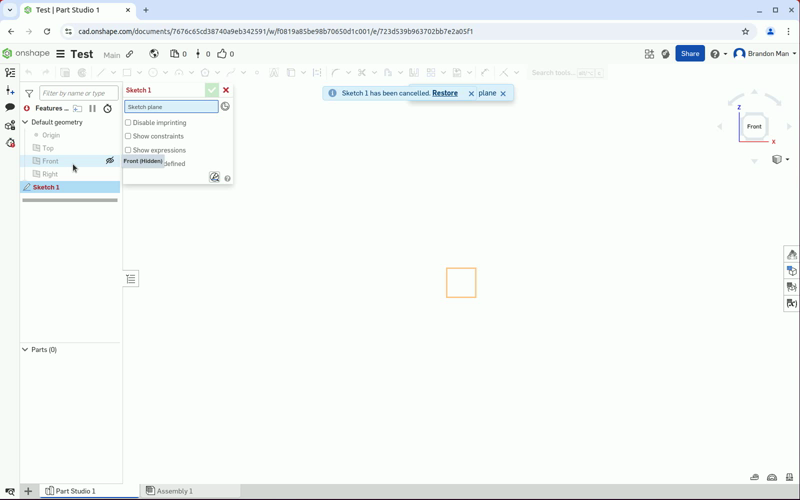
click(73, 163)
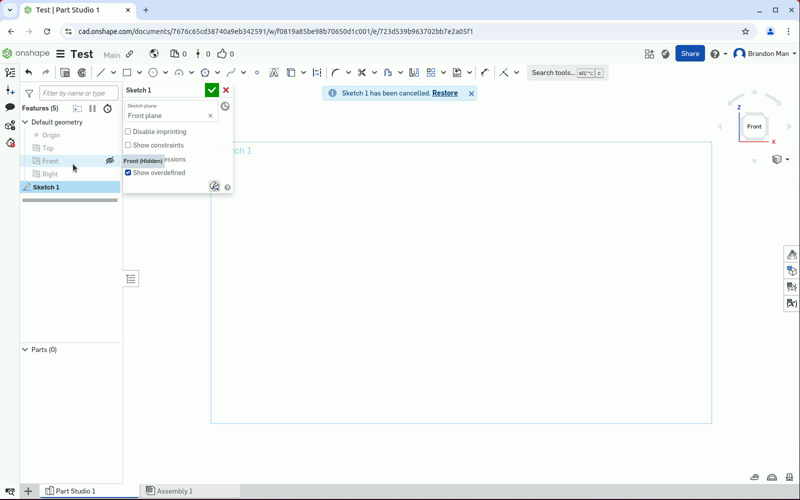
mouse_move(73, 352)
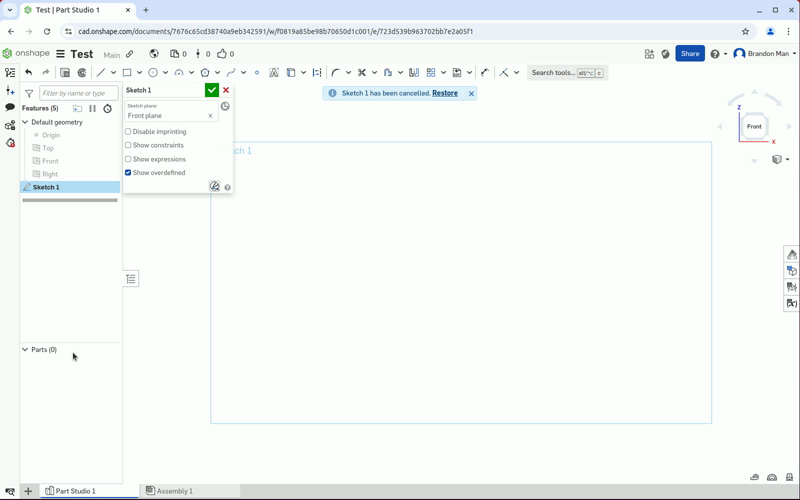
key(y)
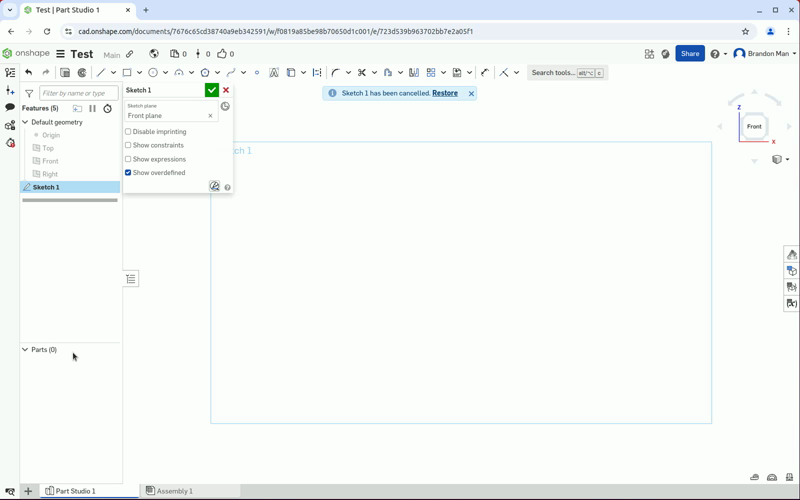
key(l)
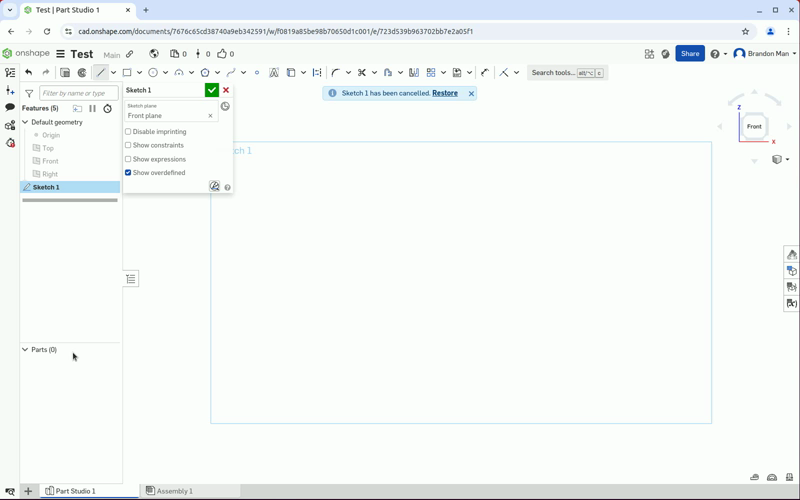
key_down(shift)
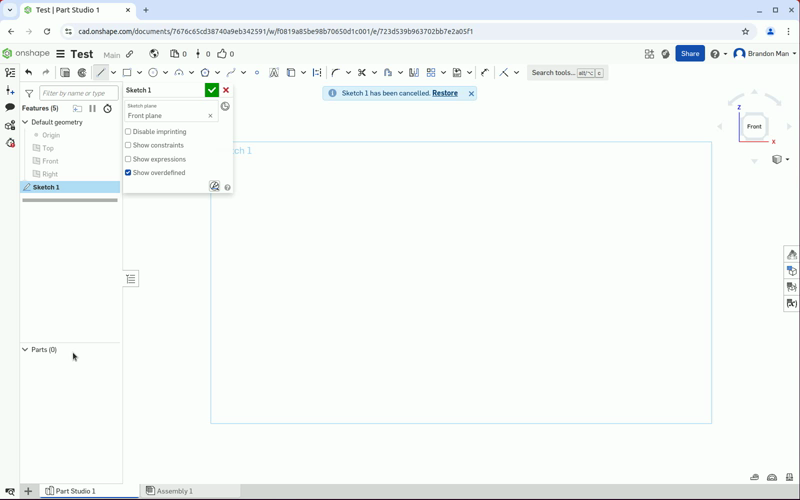
mouse_move(352, 381)
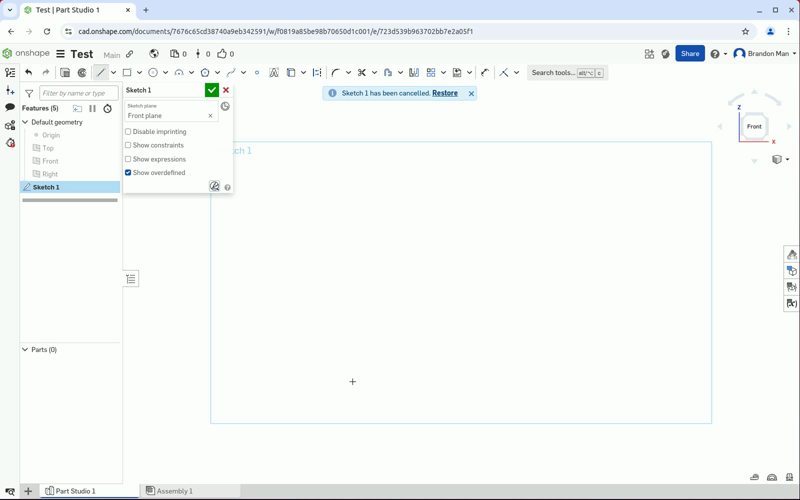
click(352, 381)
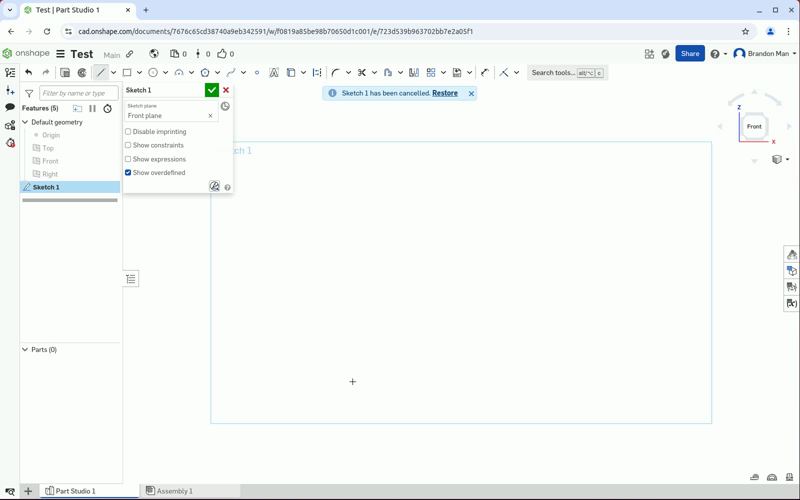
key_up(shift)
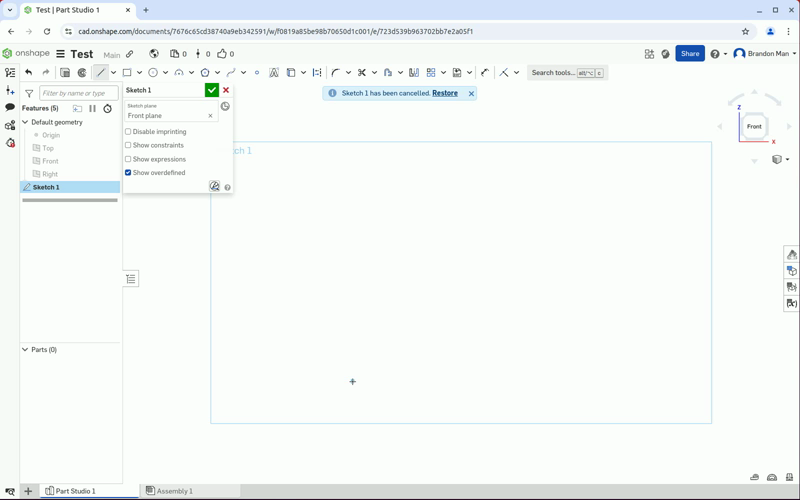
key_down(shift)
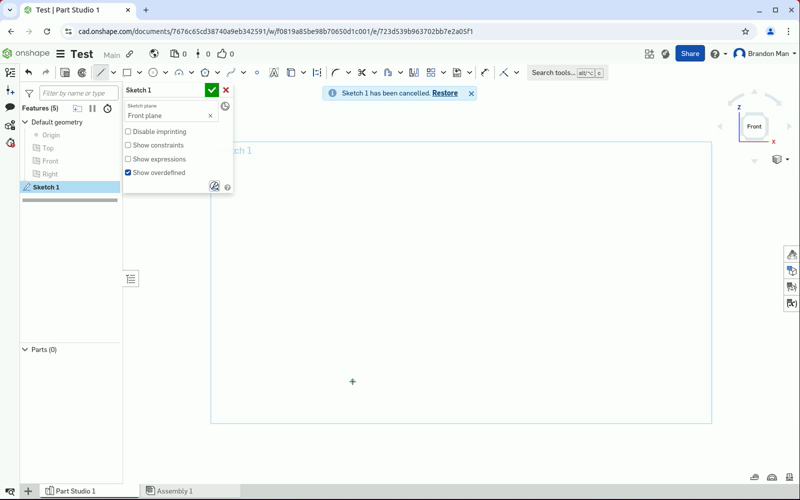
mouse_move(568, 381)
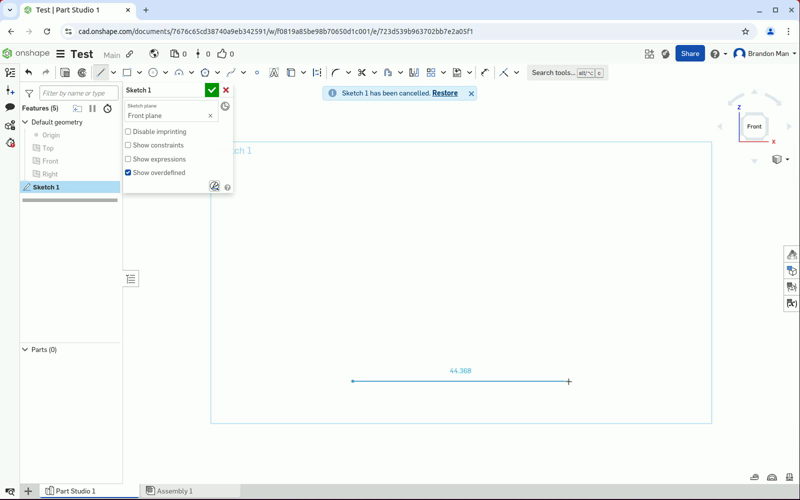
click(568, 381)
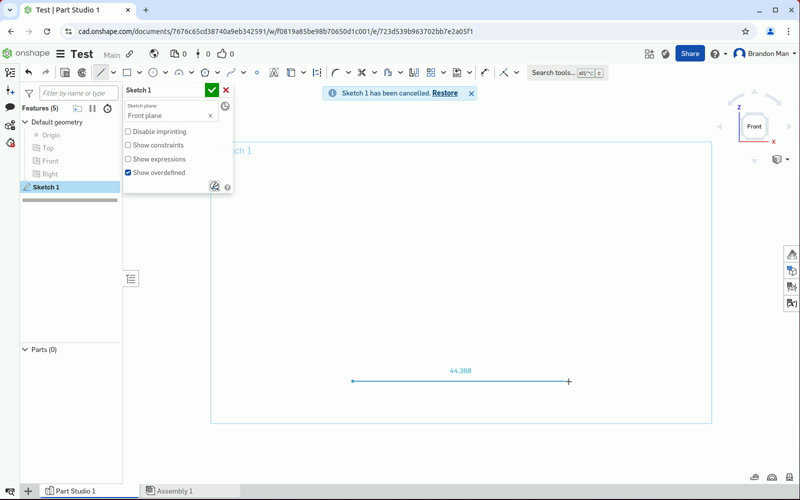
key_up(shift)
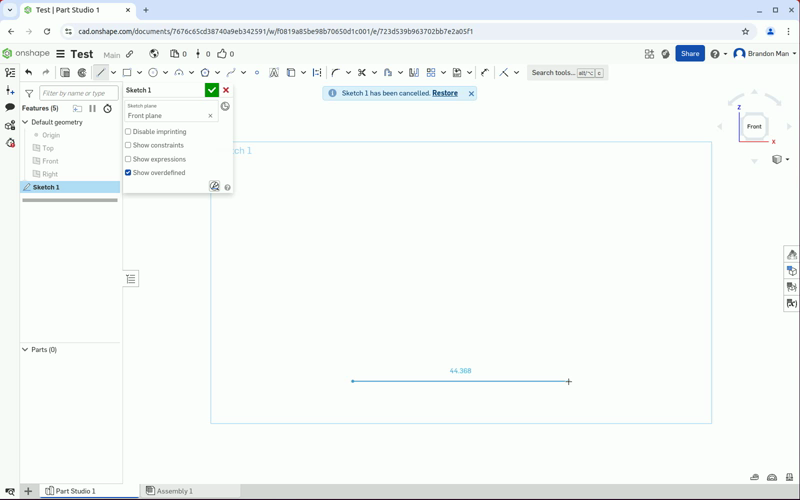
key_down(shift)
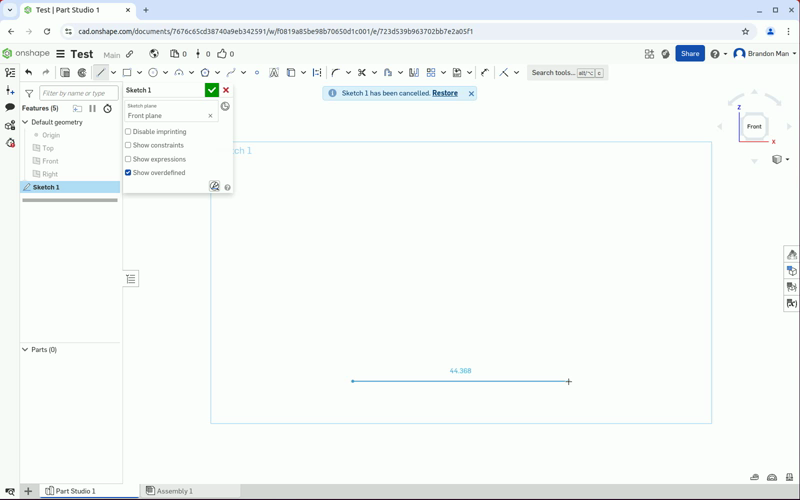
mouse_move(568, 183)
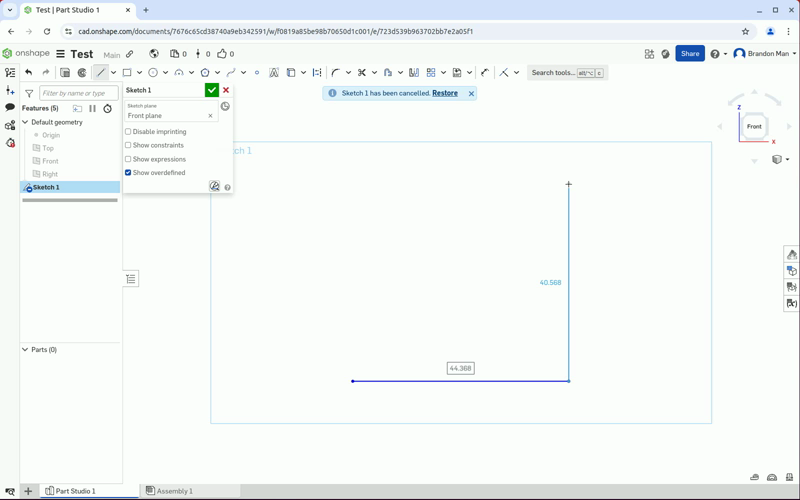
click(568, 183)
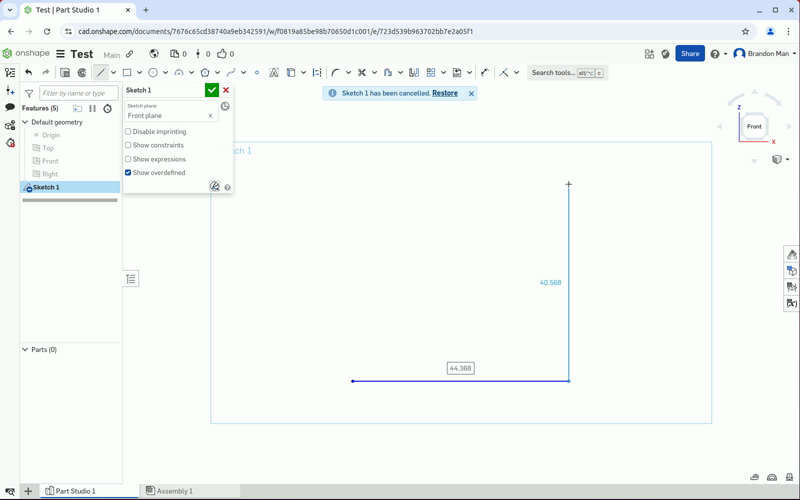
key_up(shift)
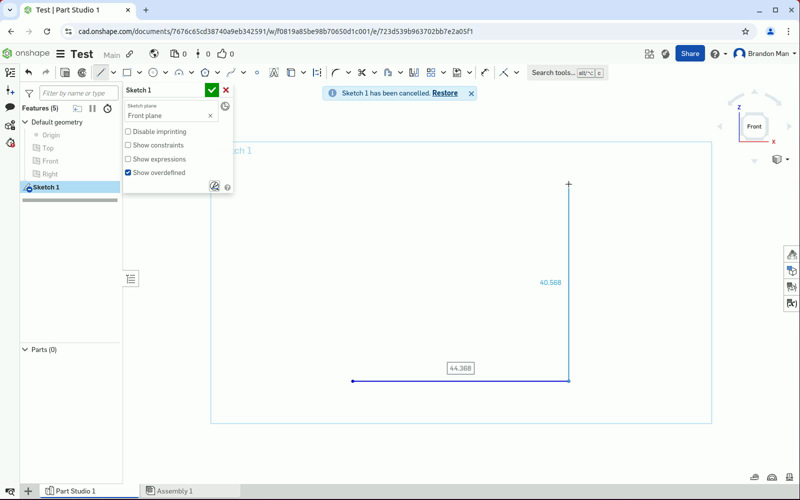
key_down(shift)
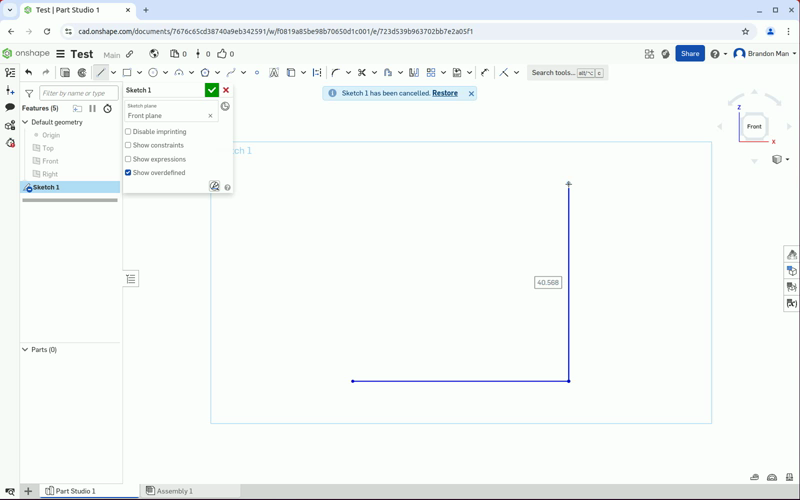
mouse_move(353, 183)
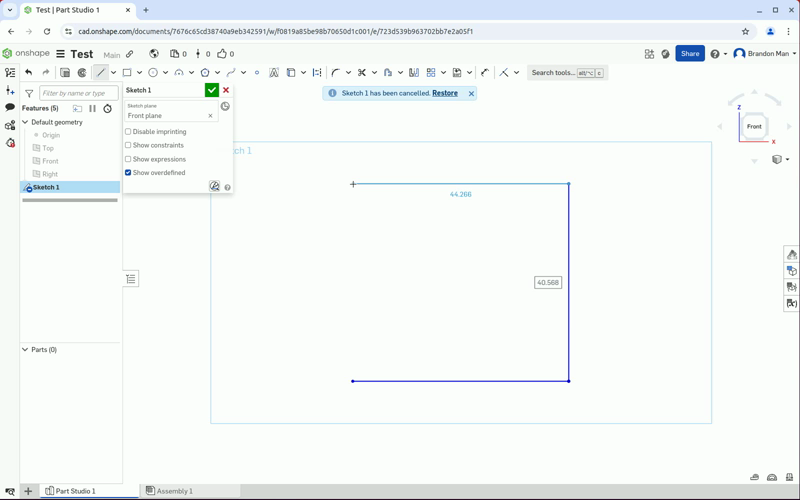
click(353, 183)
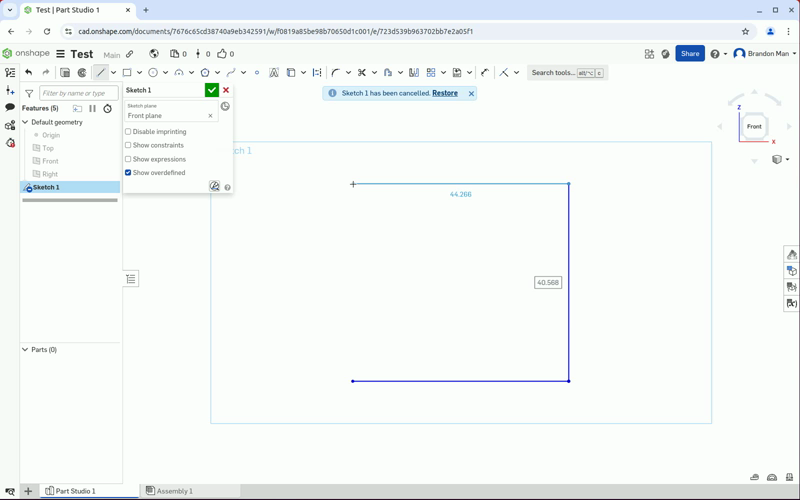
key_up(shift)
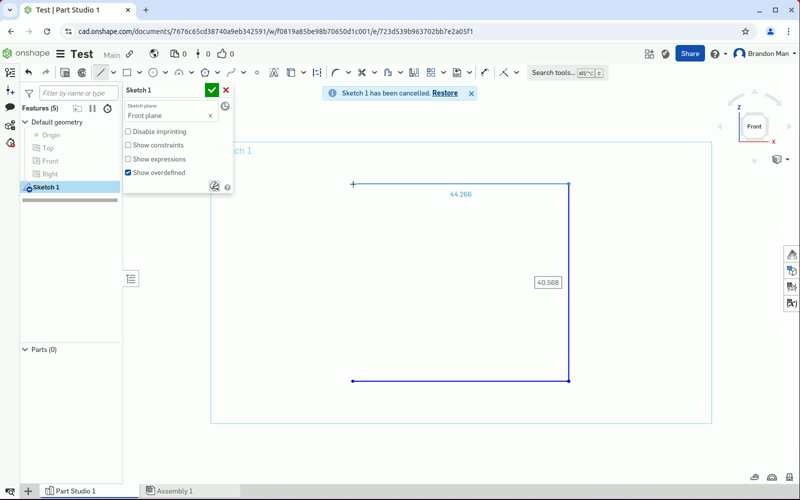
key_down(shift)
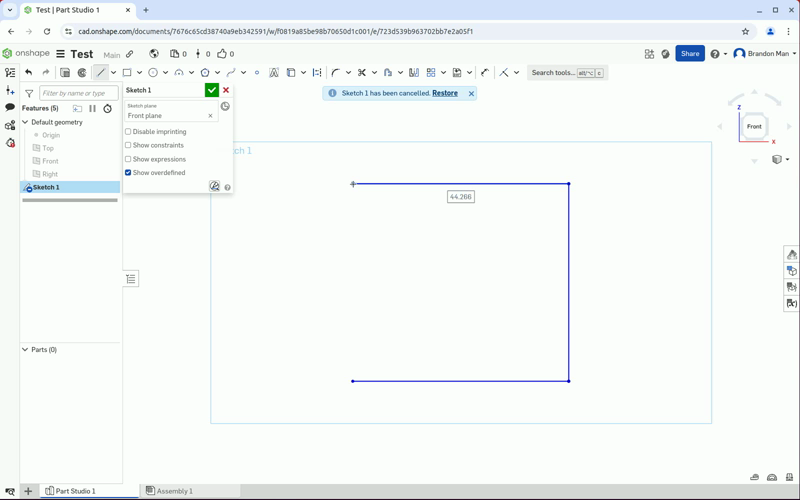
mouse_move(352, 381)
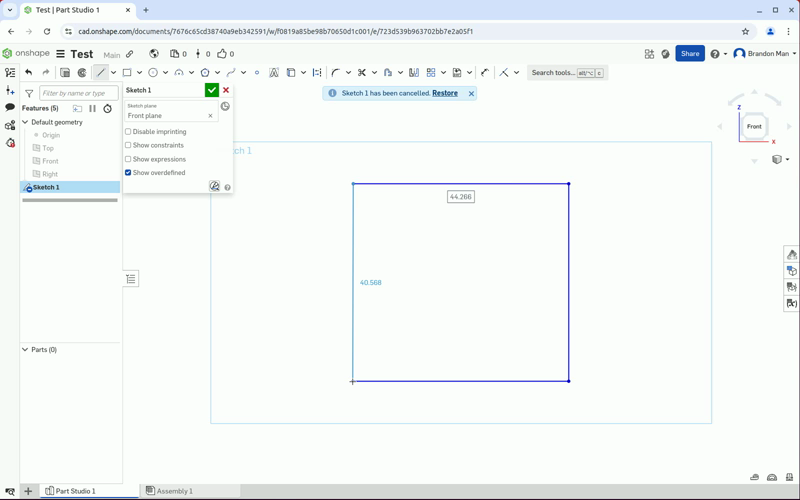
key_up(shift)
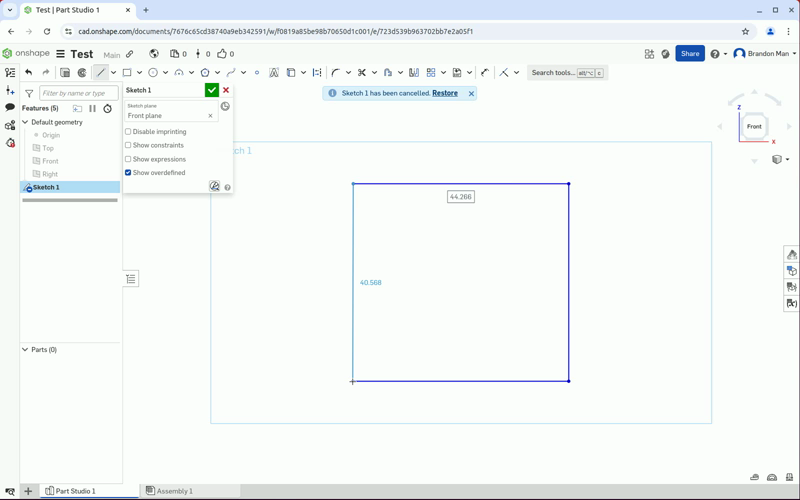
click(352, 381)
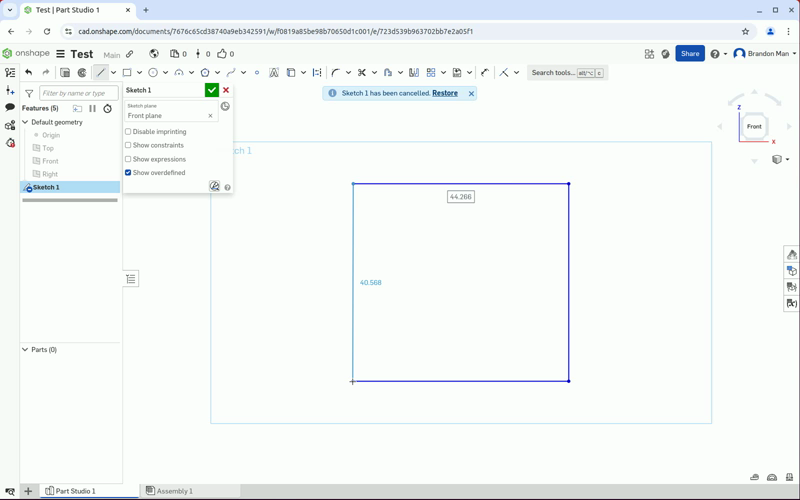
key(esc)
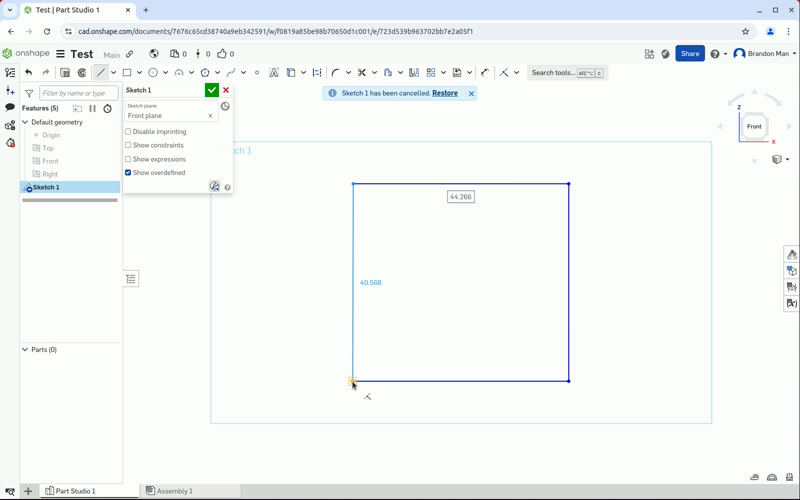
mouse_move(482, 337)
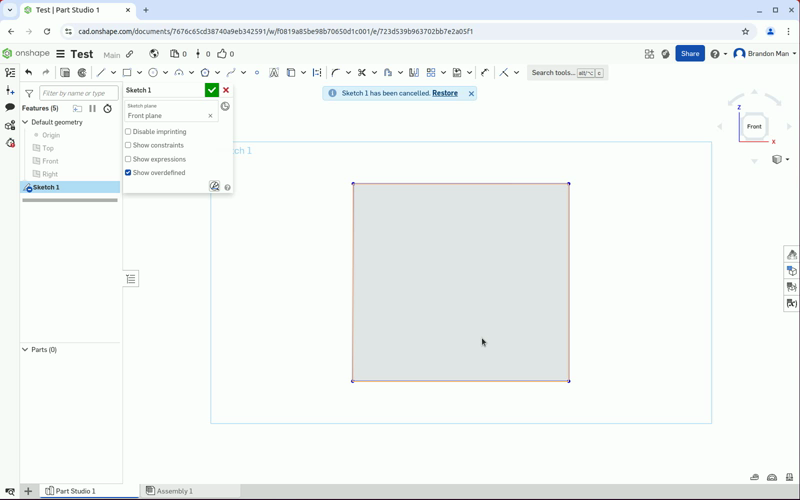
click(482, 337)
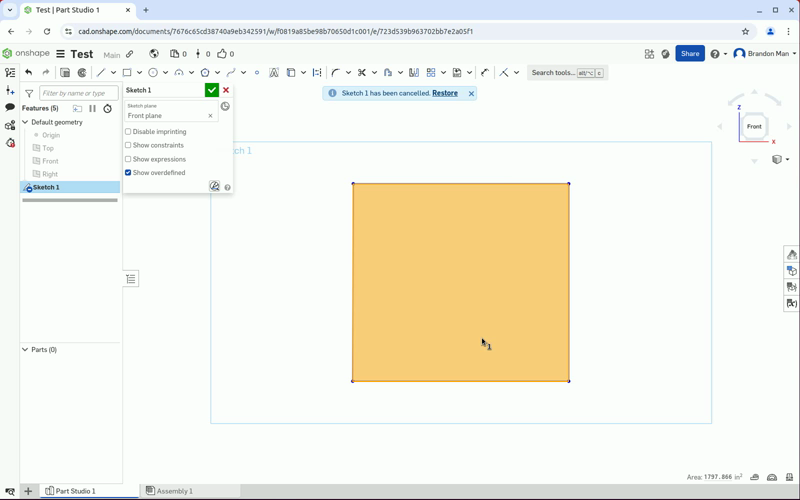
mouse_move(73, 352)
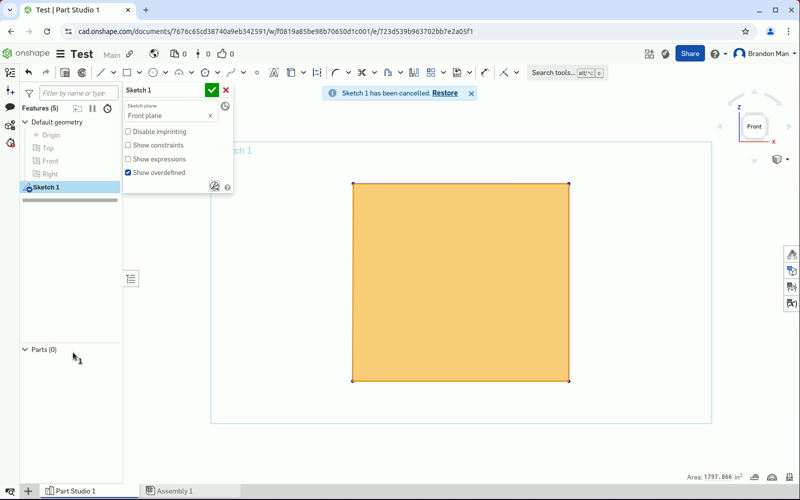
key(shift+y)
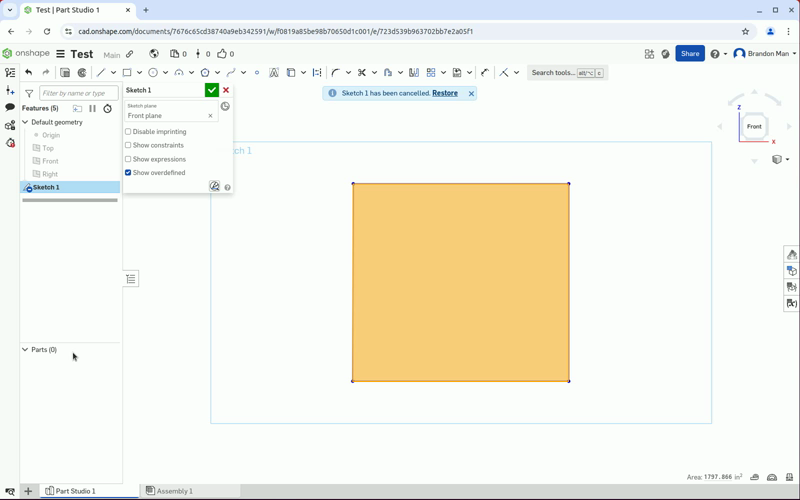
key(shift+e)
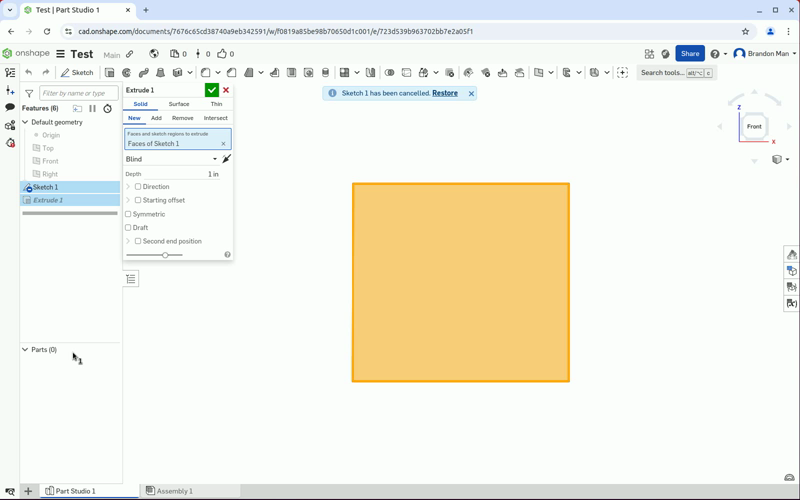
mouse_move(143, 106)
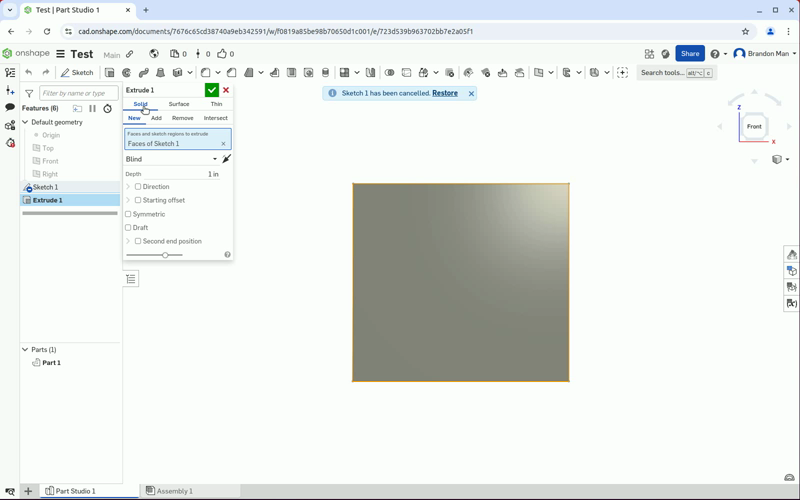
click(143, 106)
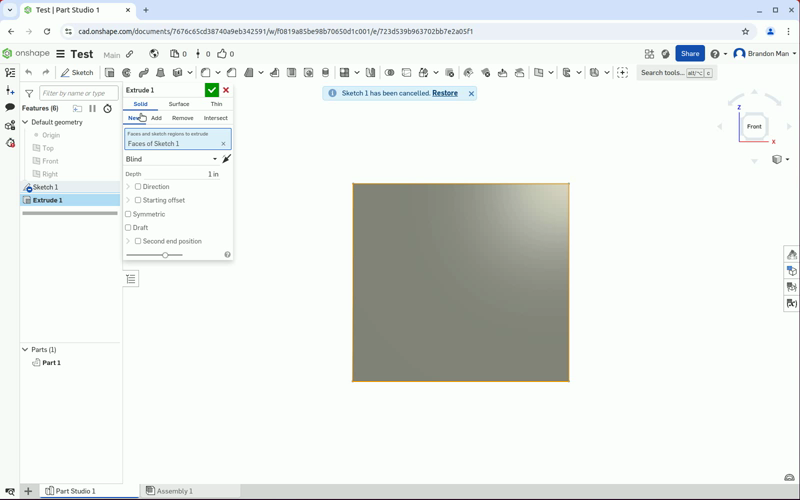
mouse_move(137, 120)
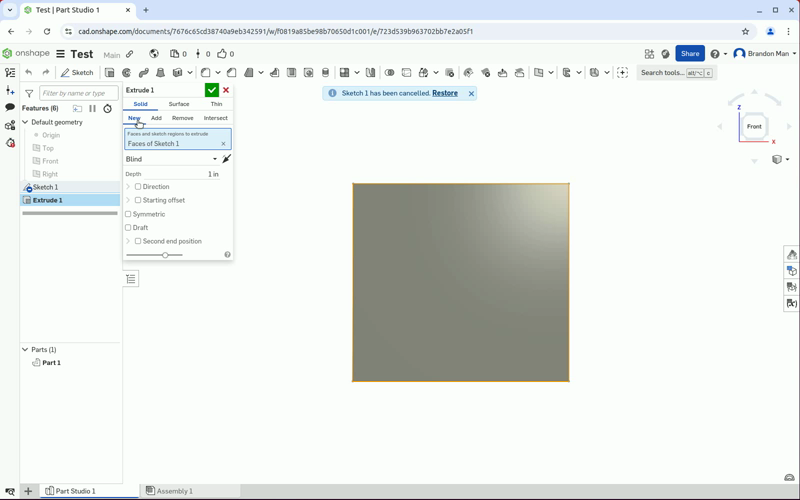
click(137, 120)
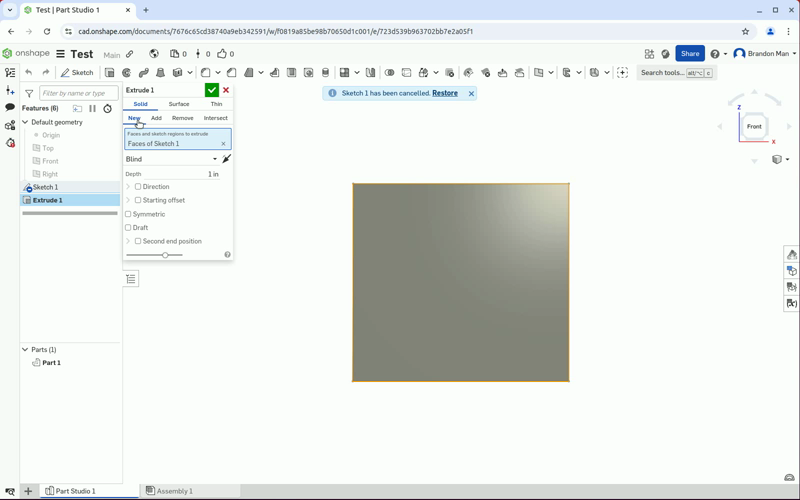
key(tab, 4)
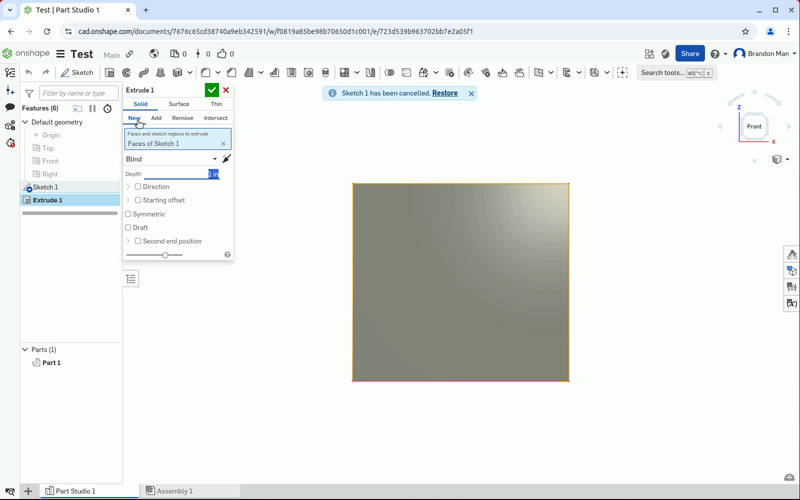
text(0.241)
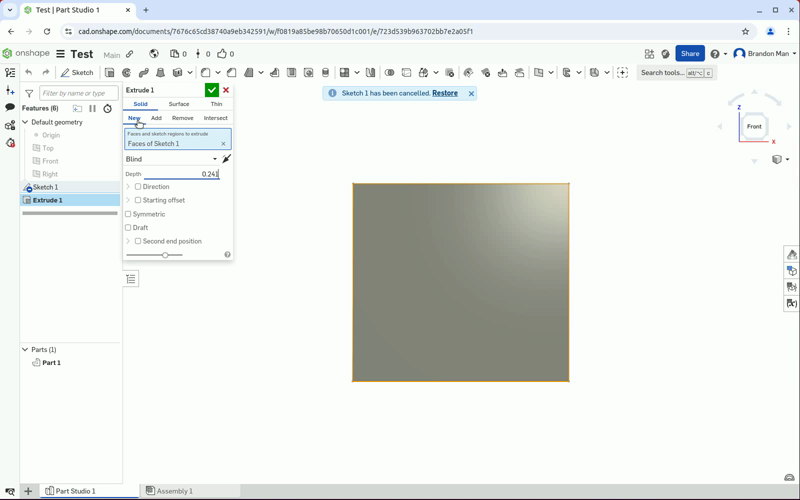
key(enter)
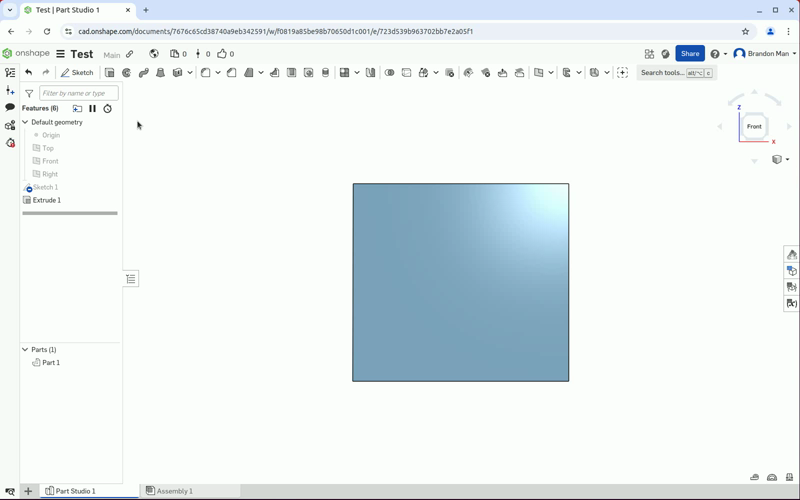
key(shift+h)
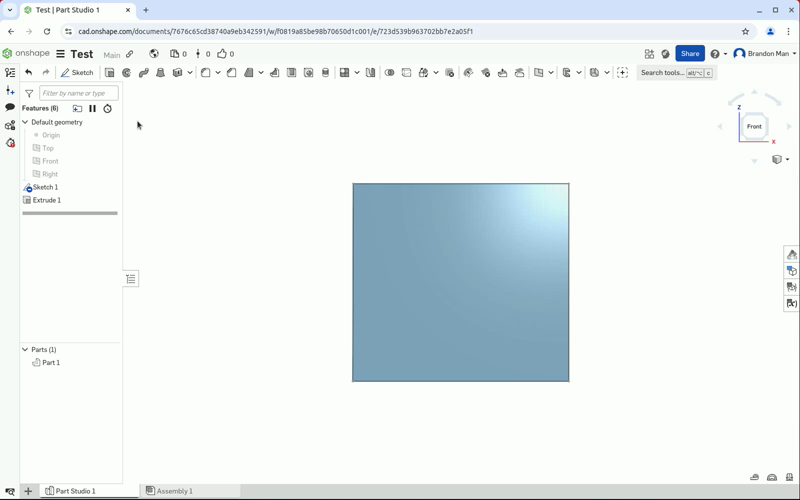
key(shift+h)
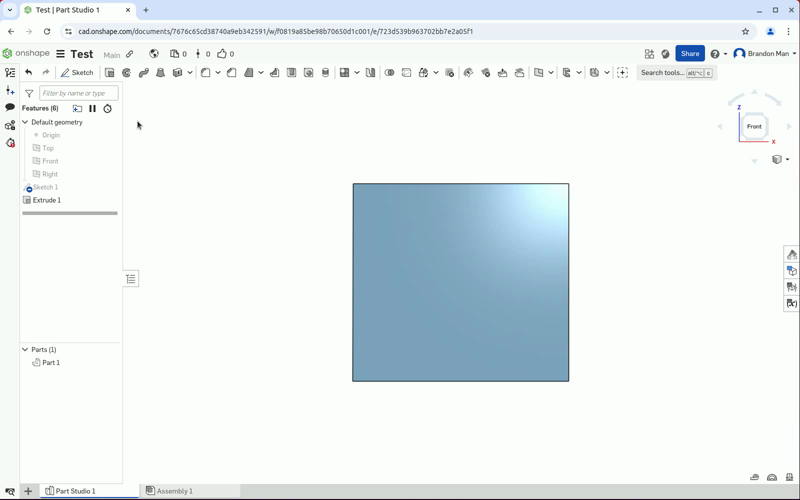
mouse_move(73, 189)
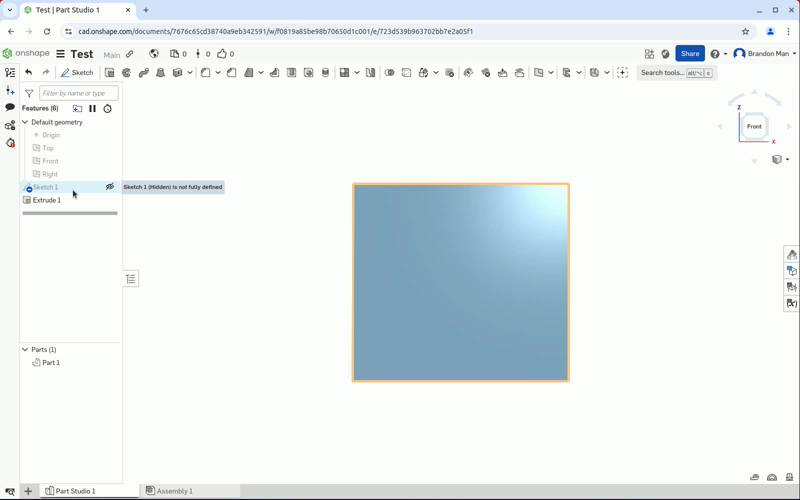
click(73, 189)
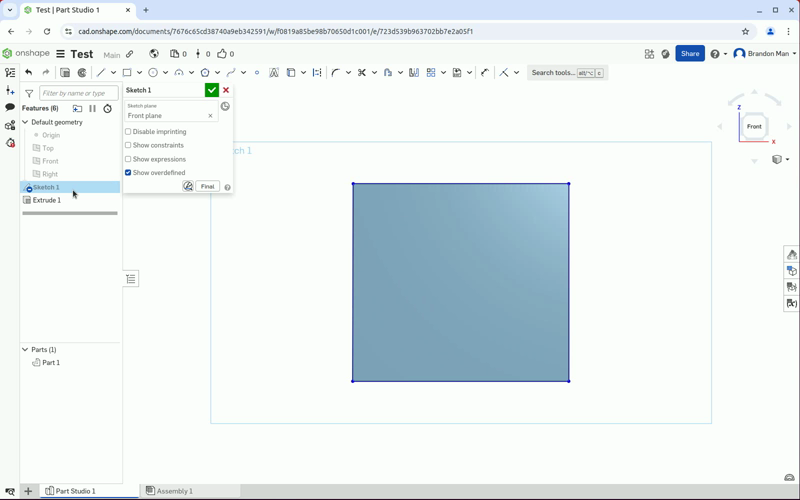
mouse_move(229, 92)
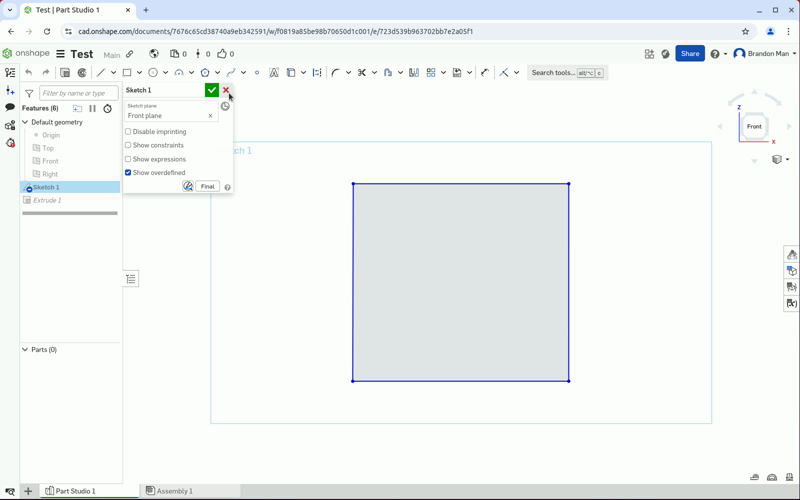
click(229, 92)
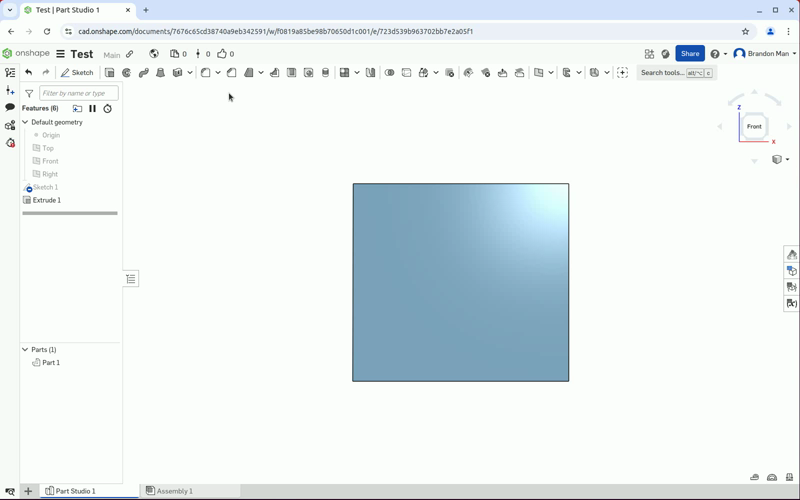
mouse_move(541, 75)
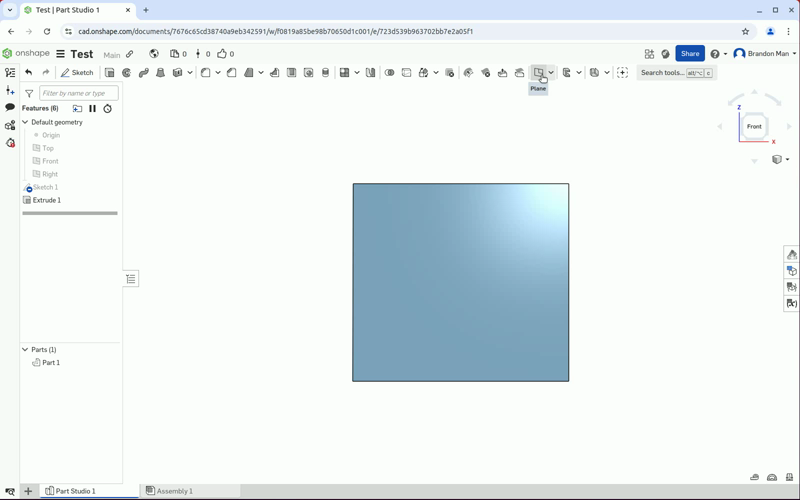
click(541, 75)
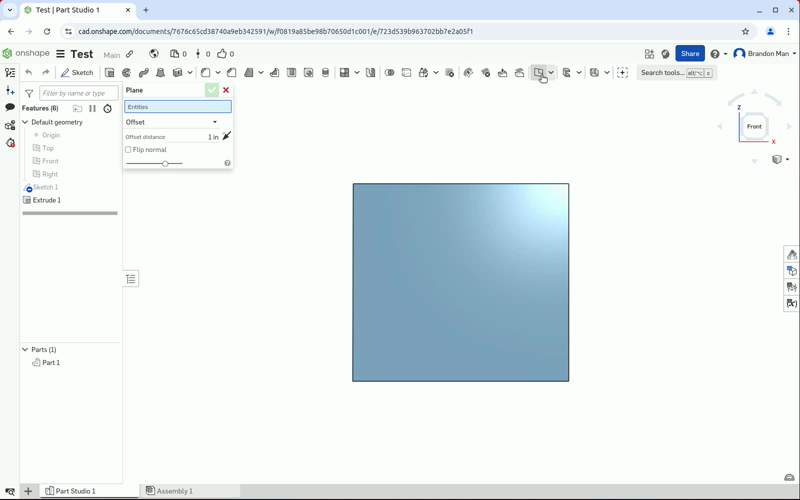
mouse_move(73, 163)
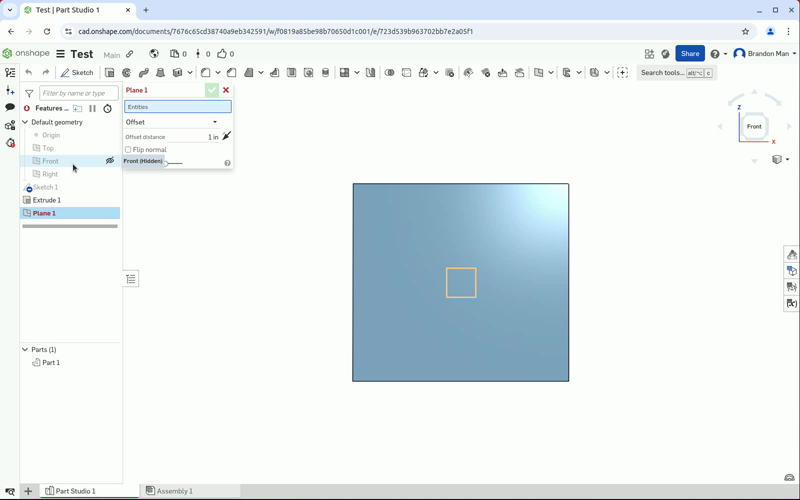
click(73, 163)
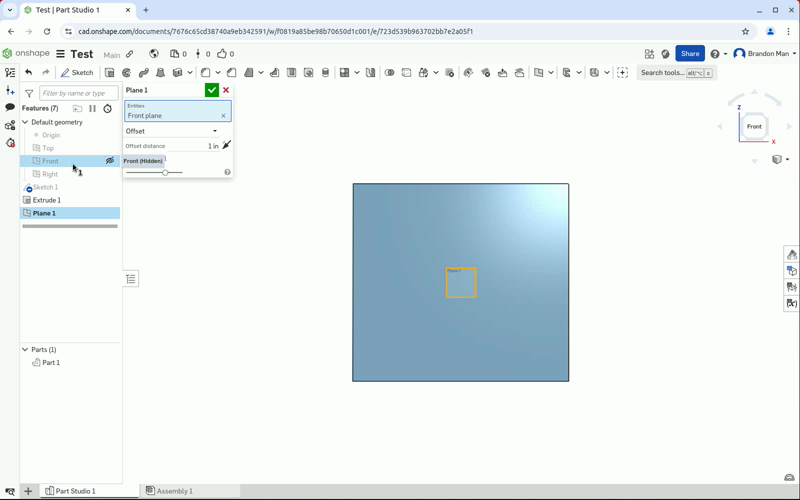
key(tab, 2)
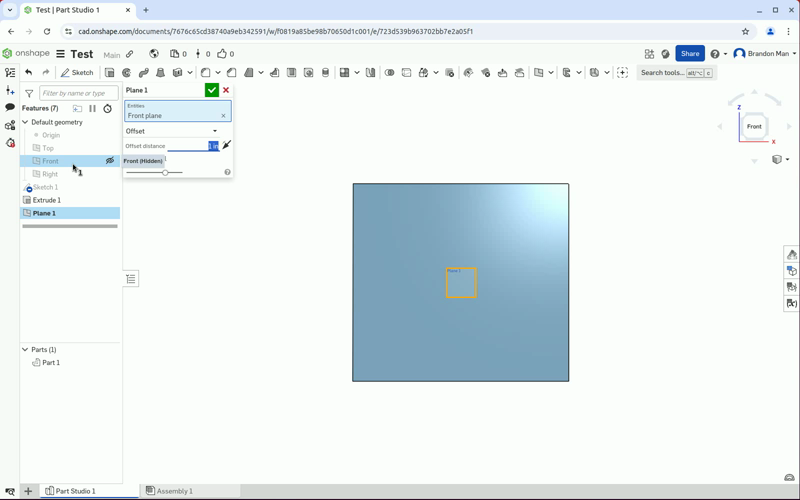
text(0.246)
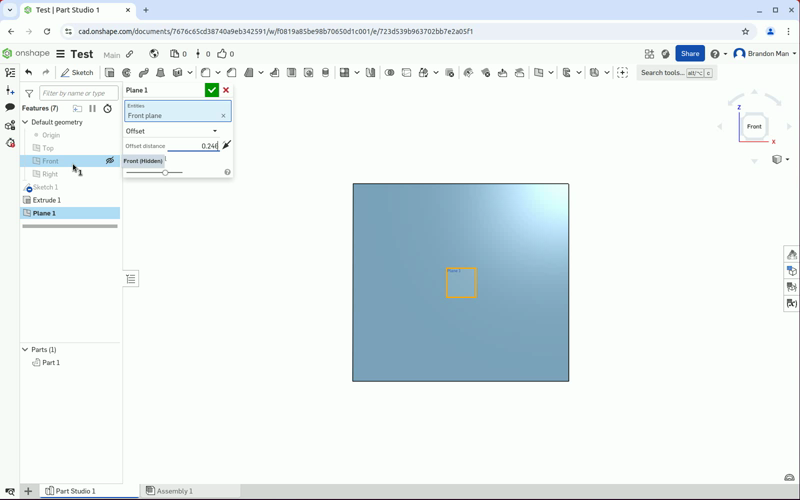
key(enter, 2)
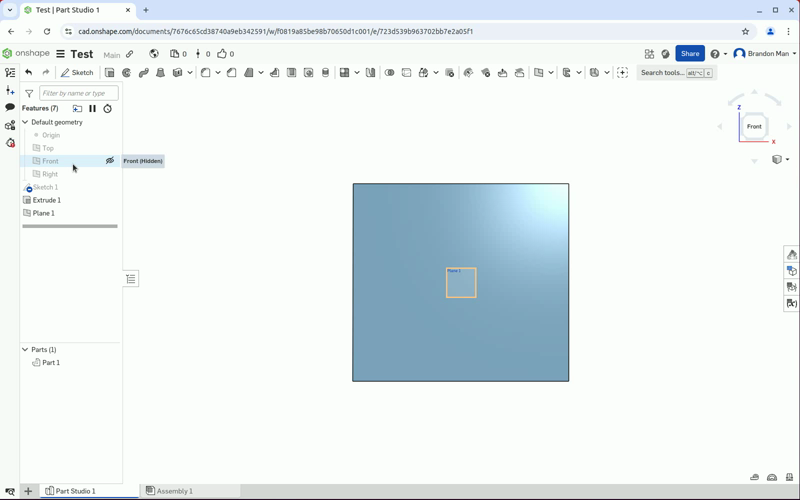
key(shift+s)
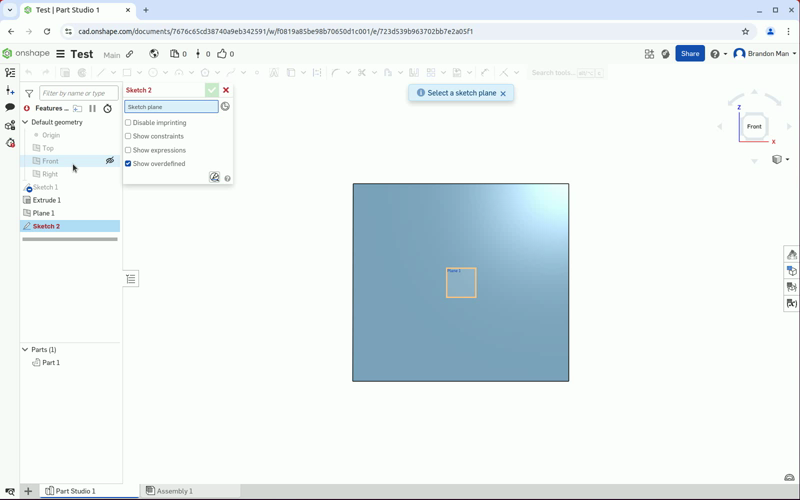
mouse_move(73, 215)
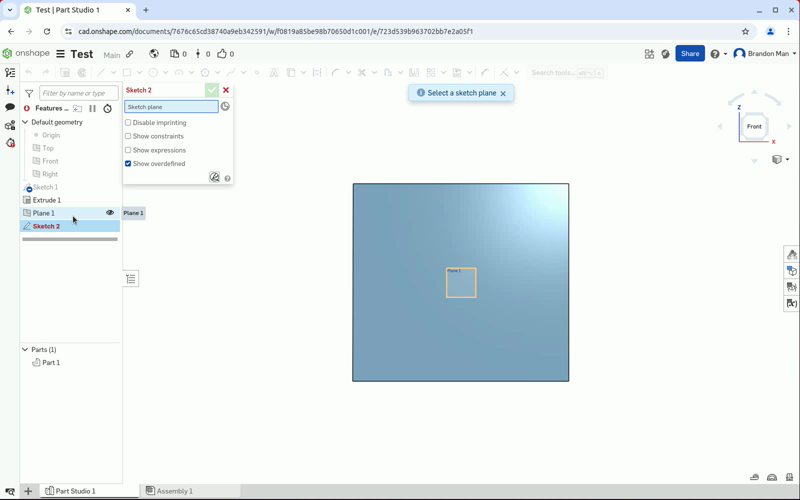
click(73, 215)
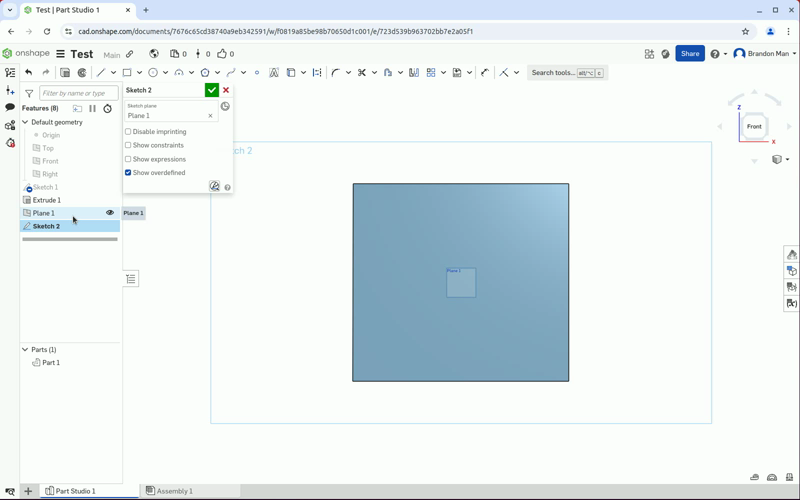
mouse_move(73, 352)
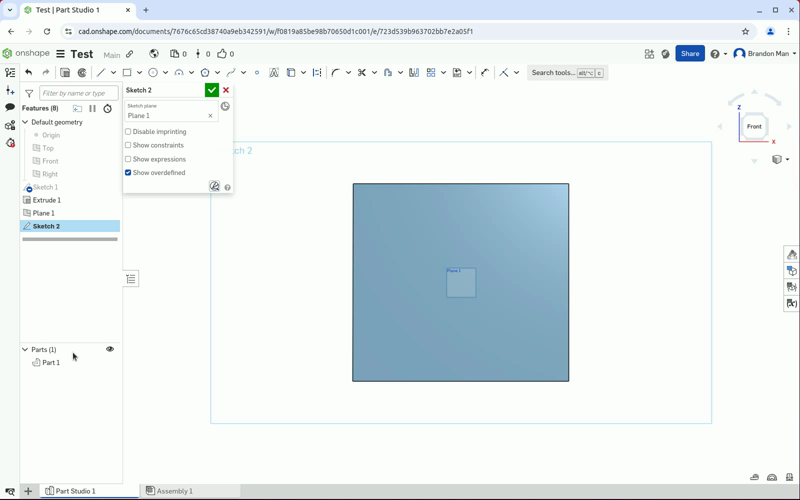
key(y)
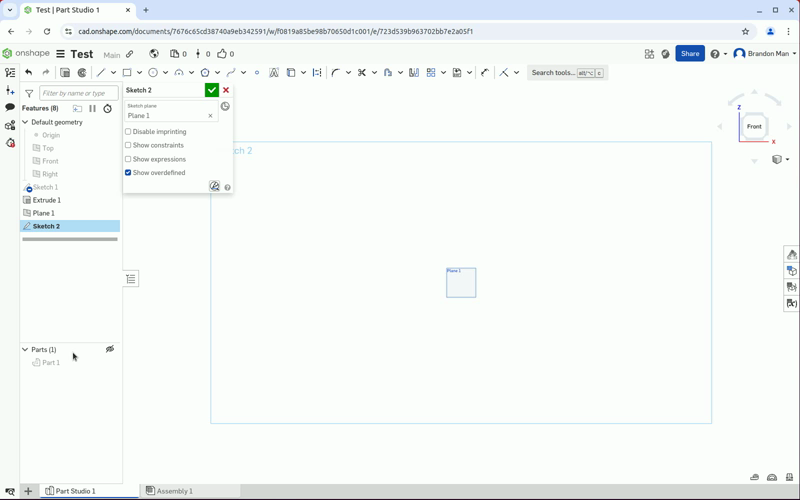
key(l)
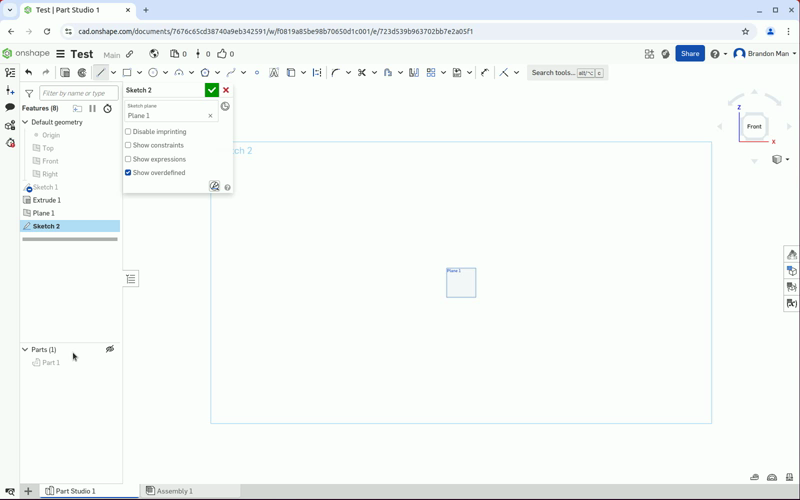
key_down(shift)
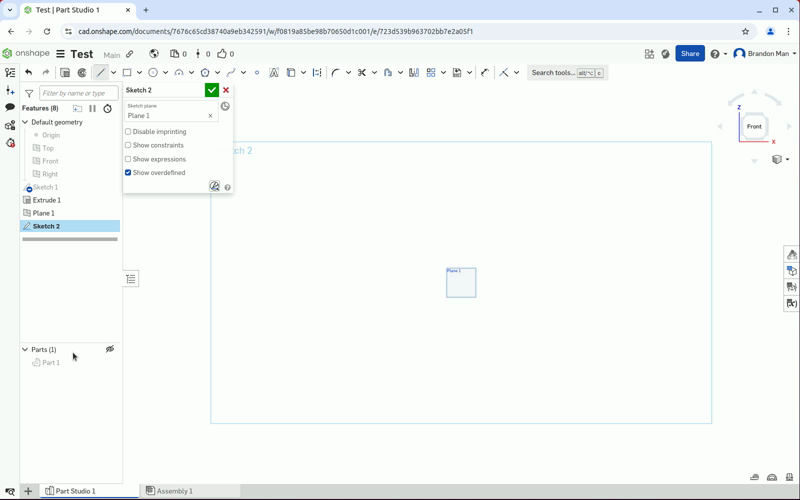
mouse_move(377, 249)
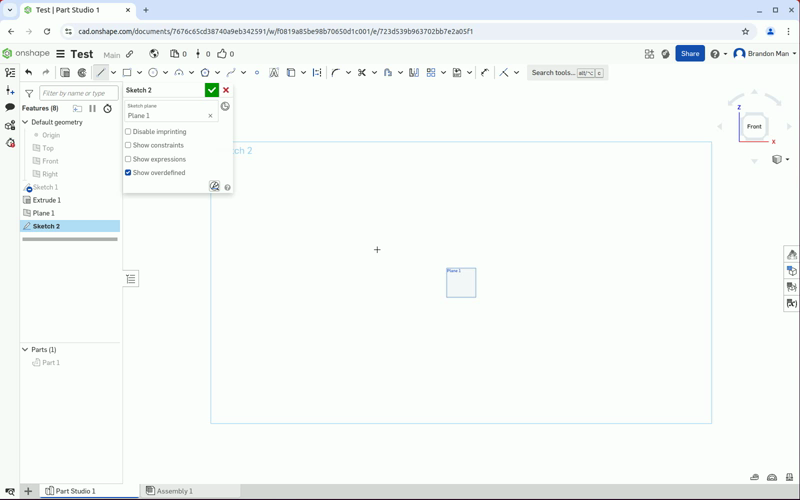
click(377, 249)
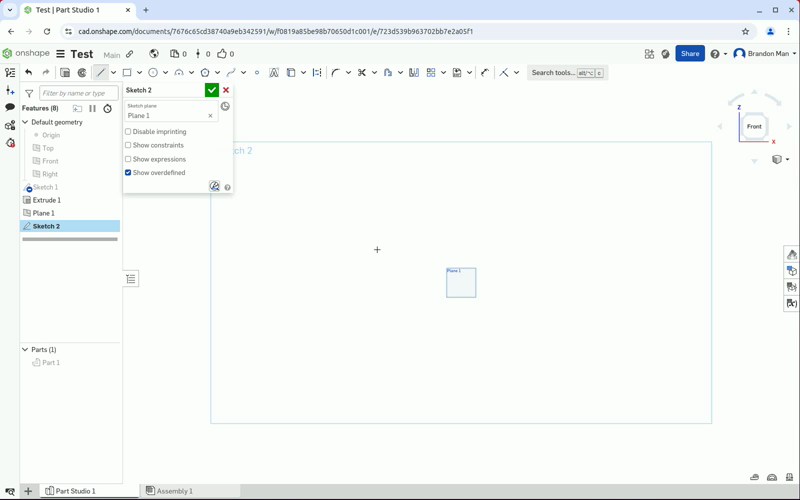
key_up(shift)
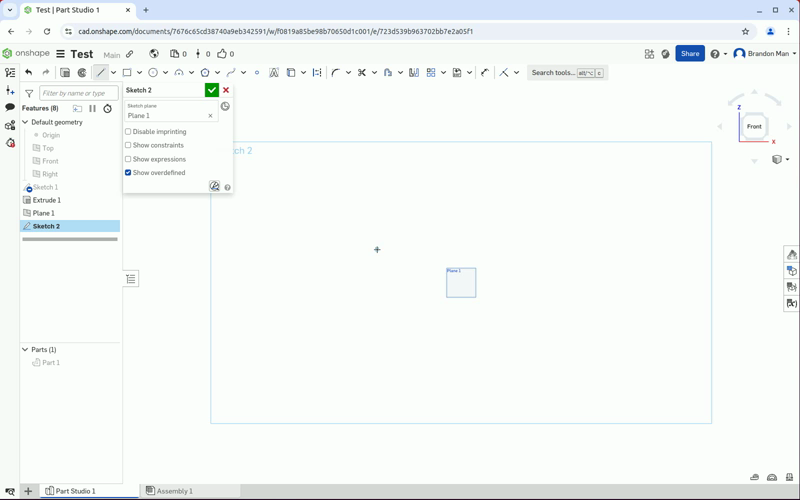
key_down(shift)
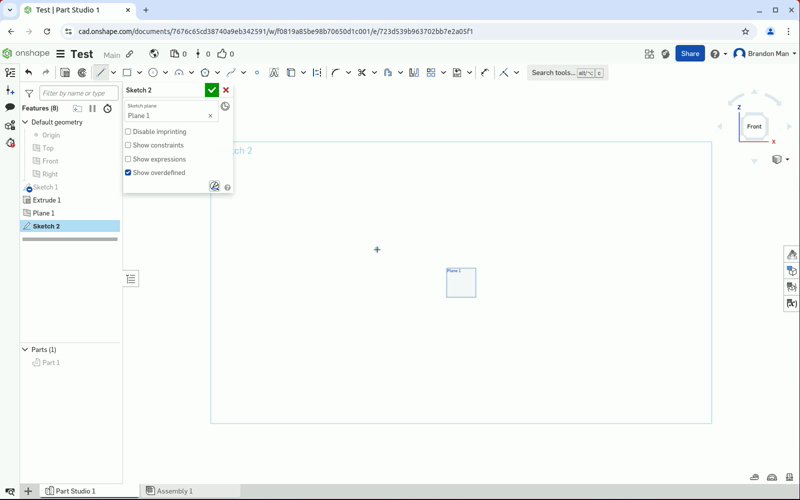
mouse_move(407, 249)
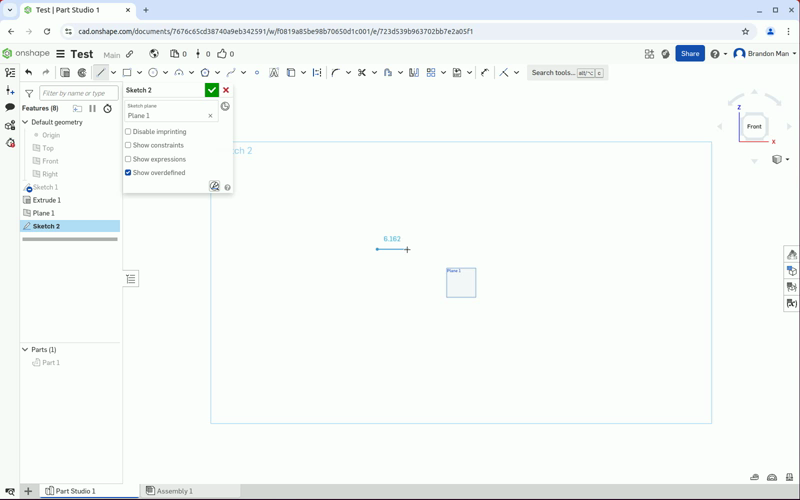
mouse_move(418, 249)
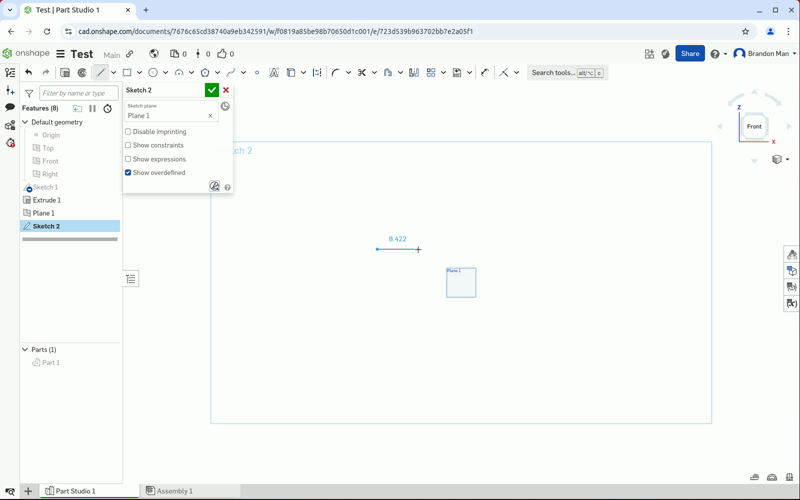
click(418, 249)
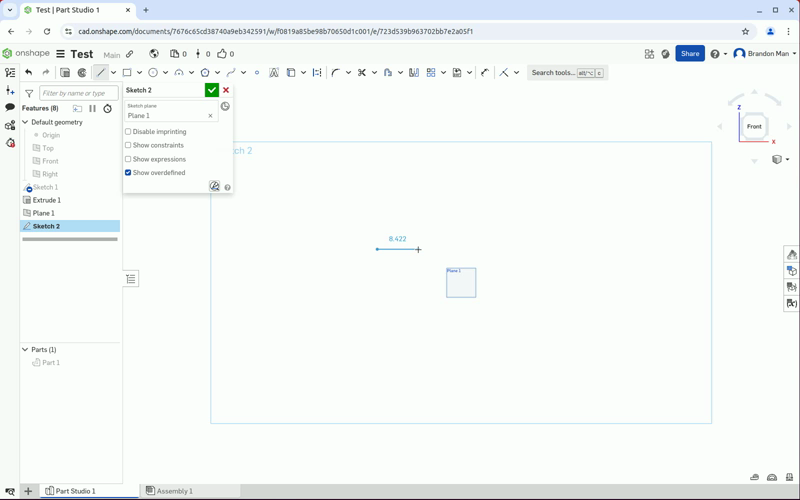
key_up(shift)
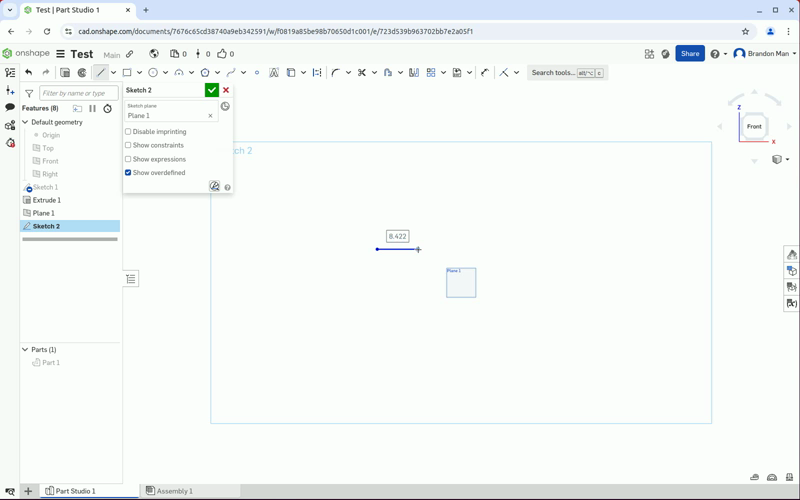
key_down(shift)
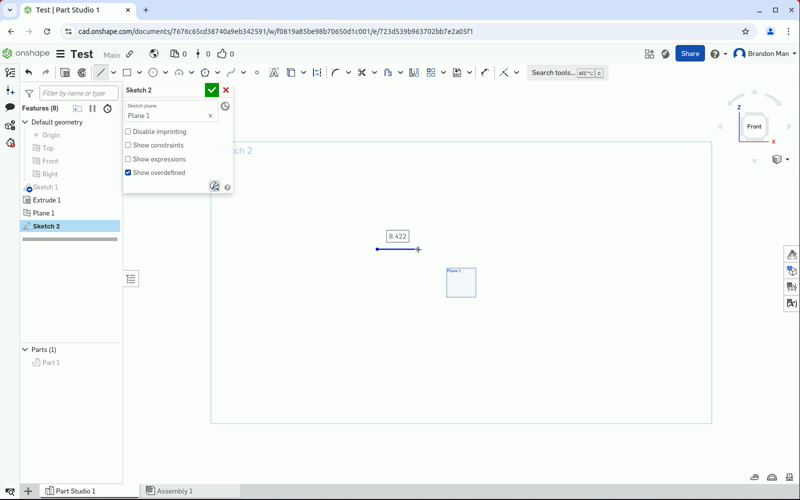
mouse_move(448, 249)
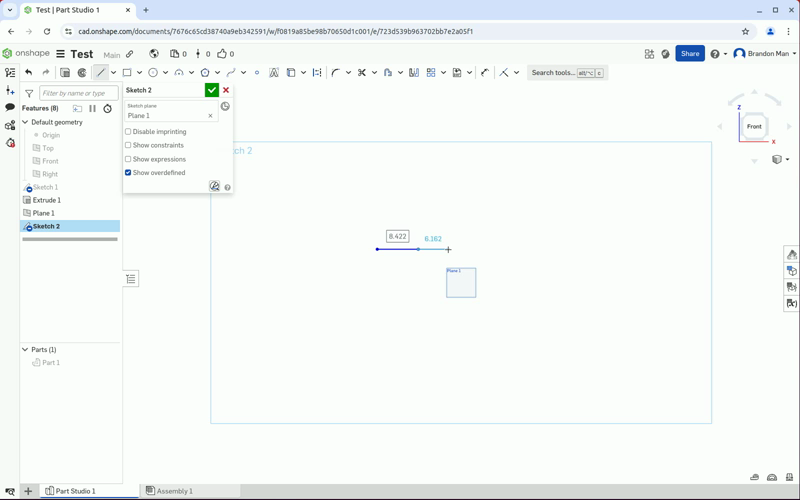
mouse_move(418, 208)
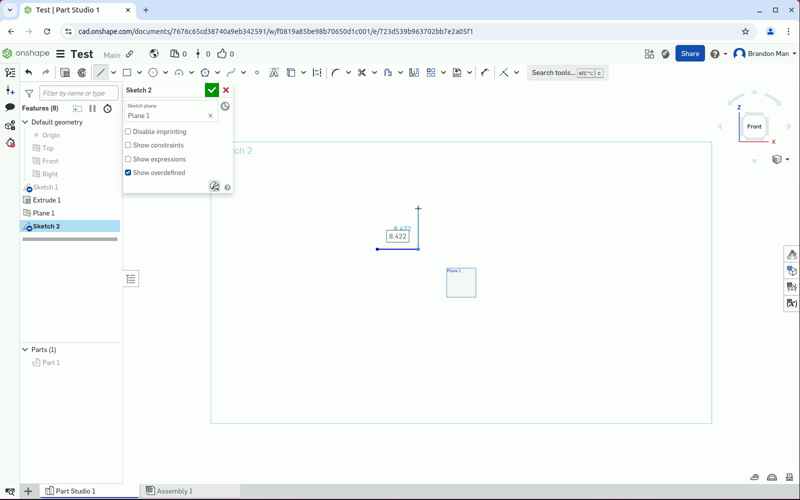
click(418, 208)
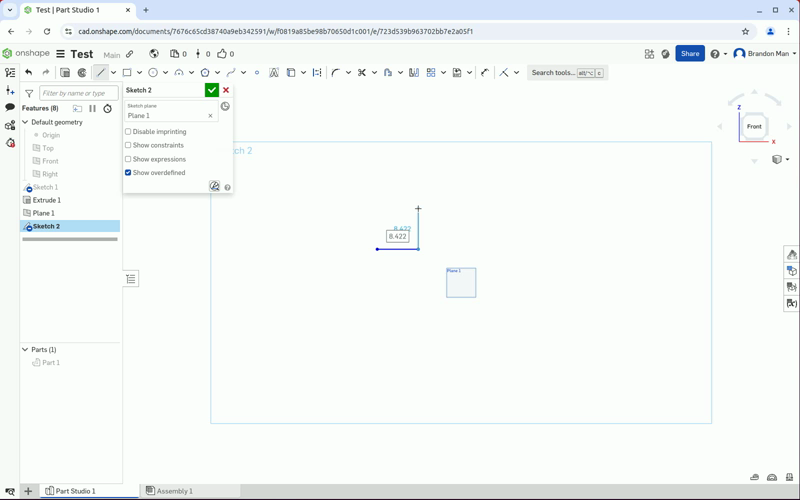
key_up(shift)
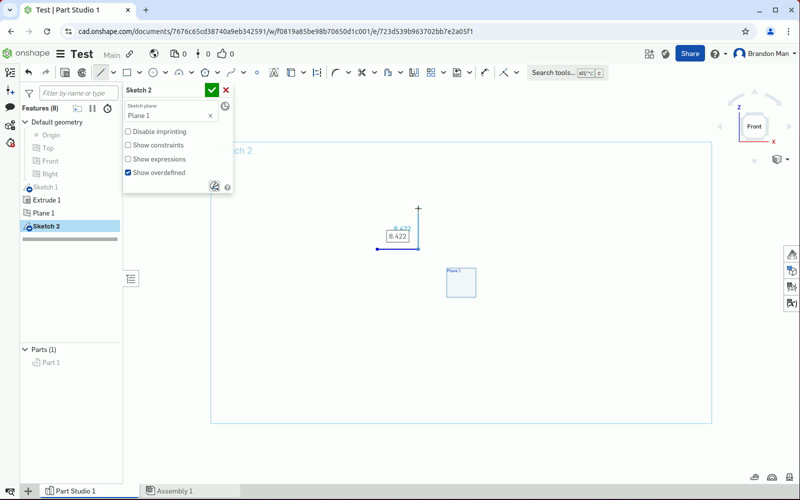
key_down(shift)
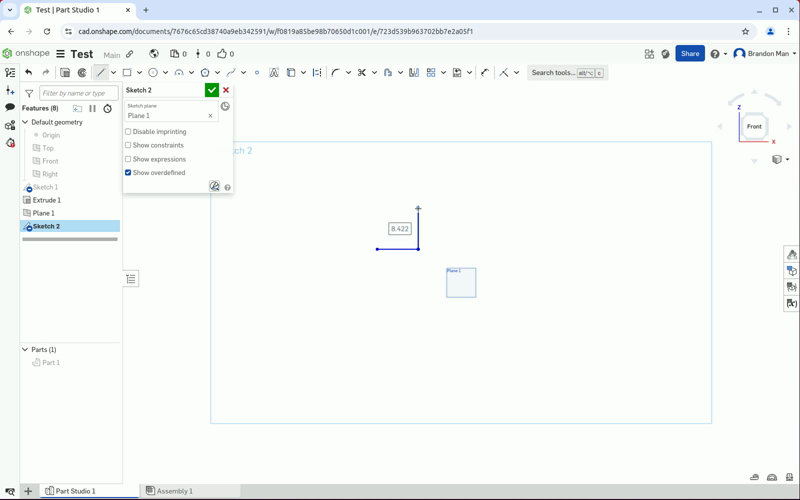
mouse_move(448, 208)
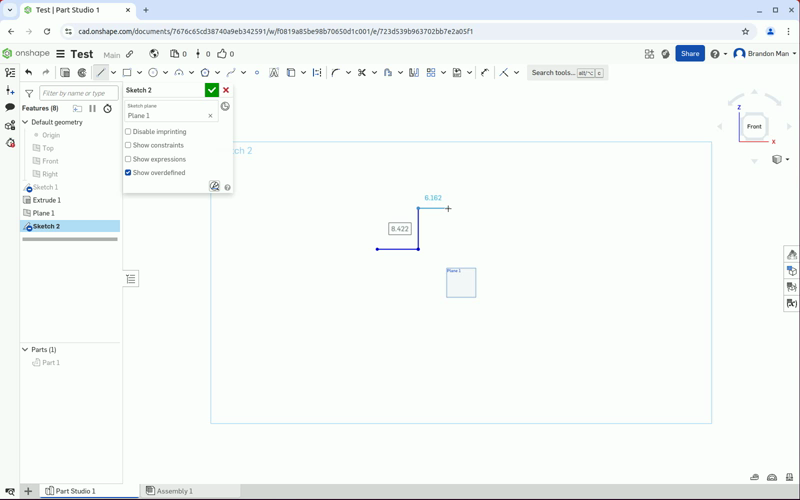
mouse_move(377, 208)
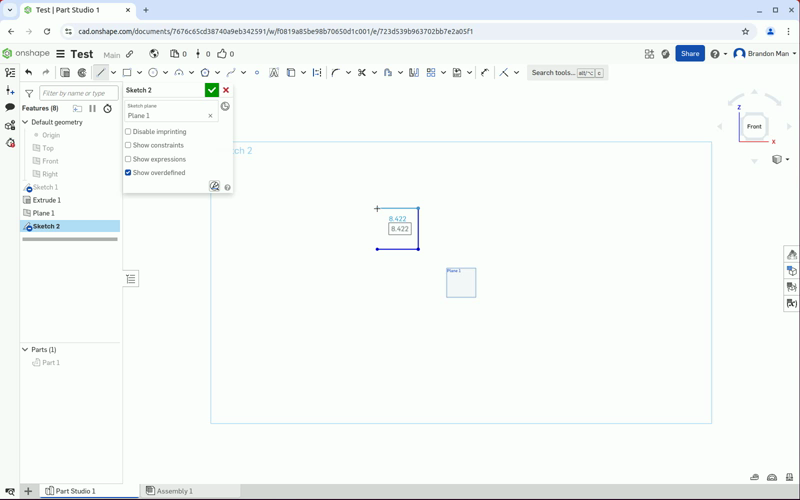
click(377, 208)
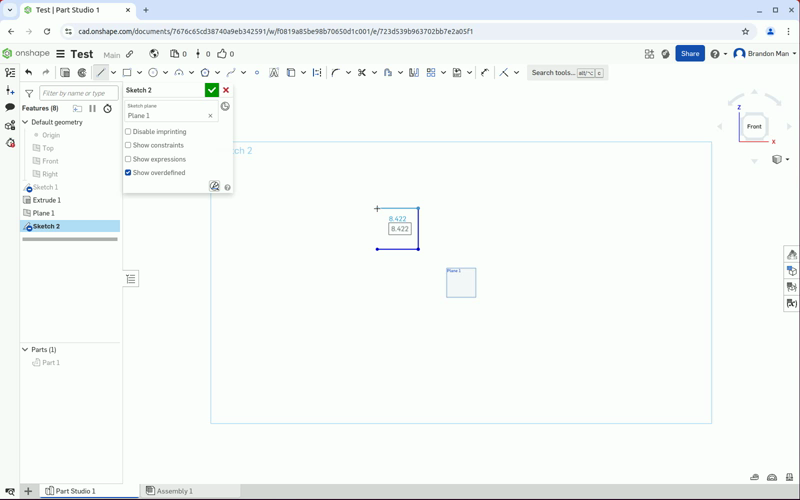
key_up(shift)
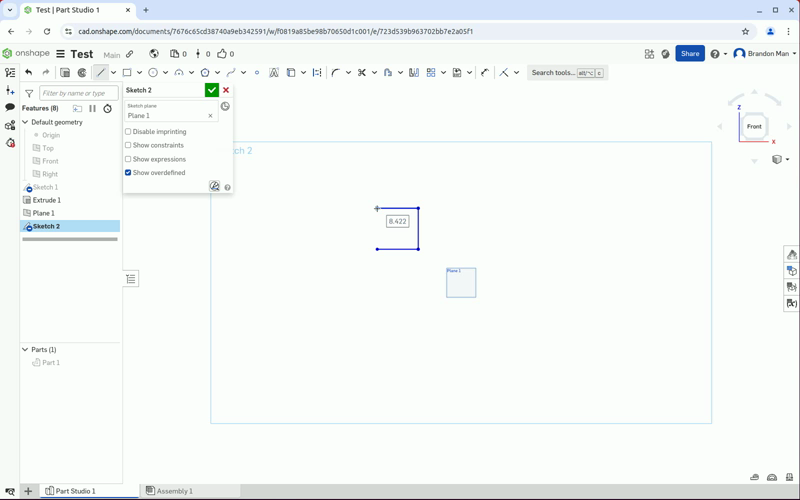
mouse_move(407, 208)
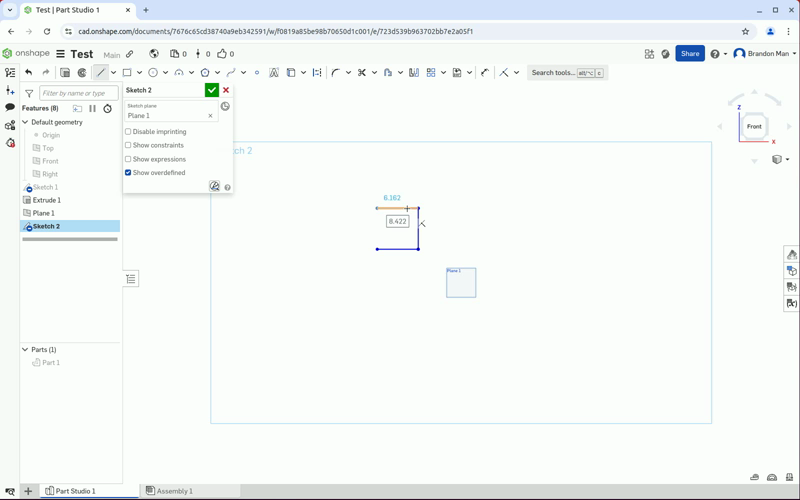
key_down(shift)
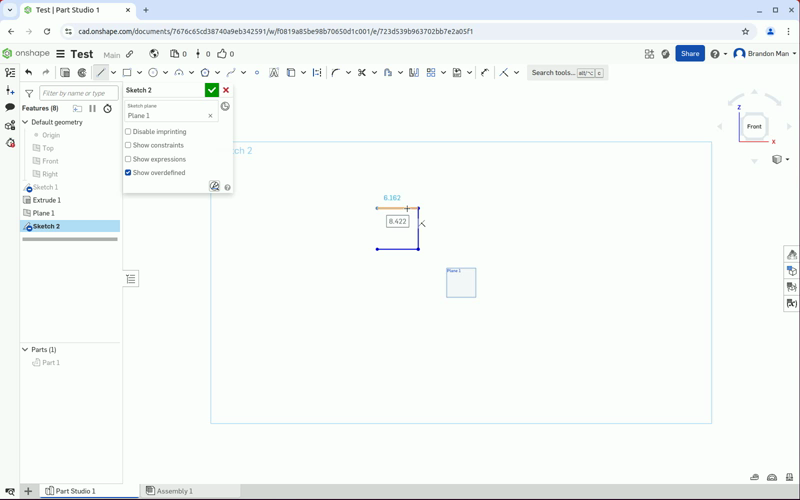
mouse_move(377, 249)
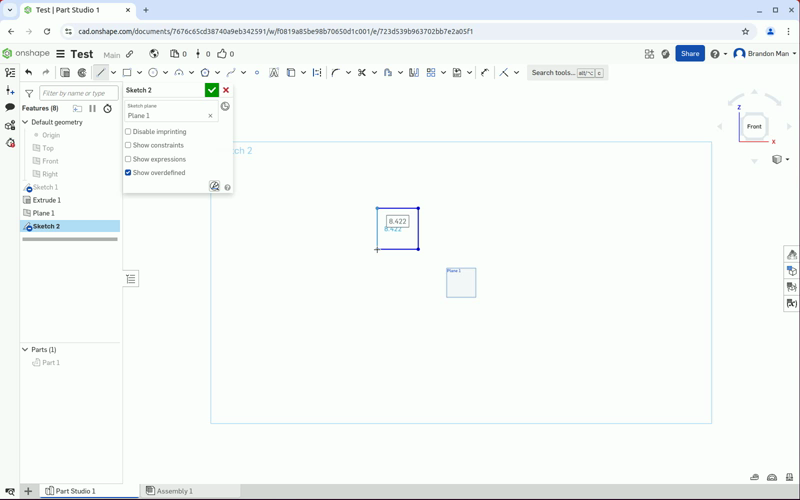
key_up(shift)
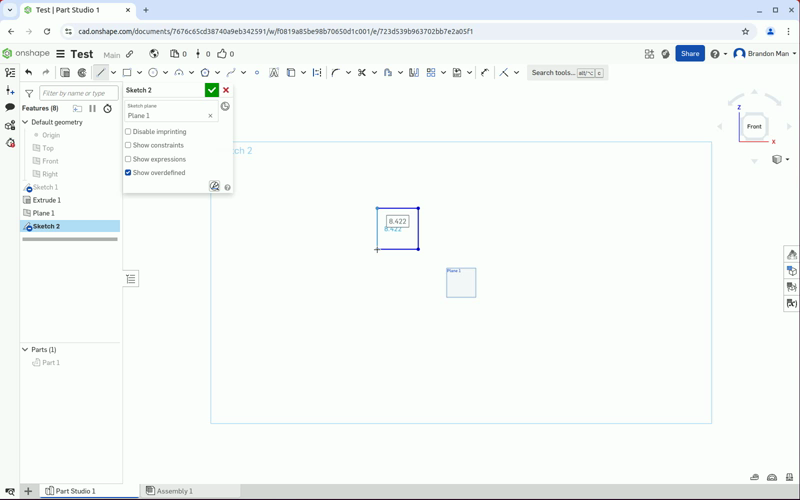
click(377, 249)
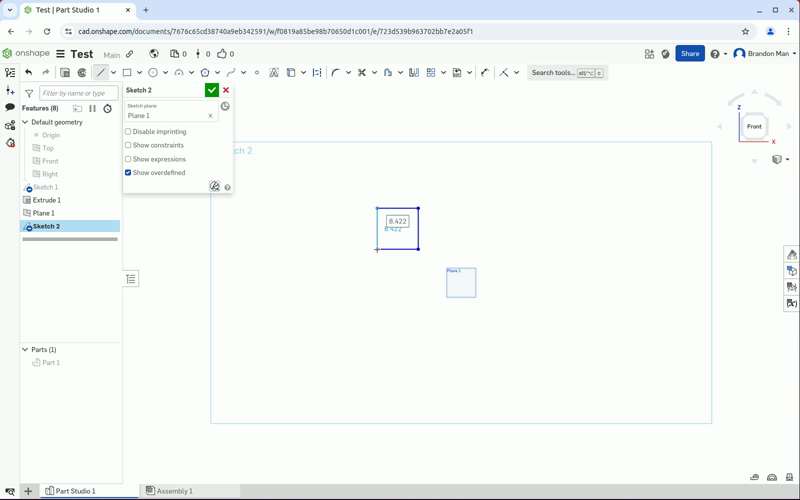
key(esc)
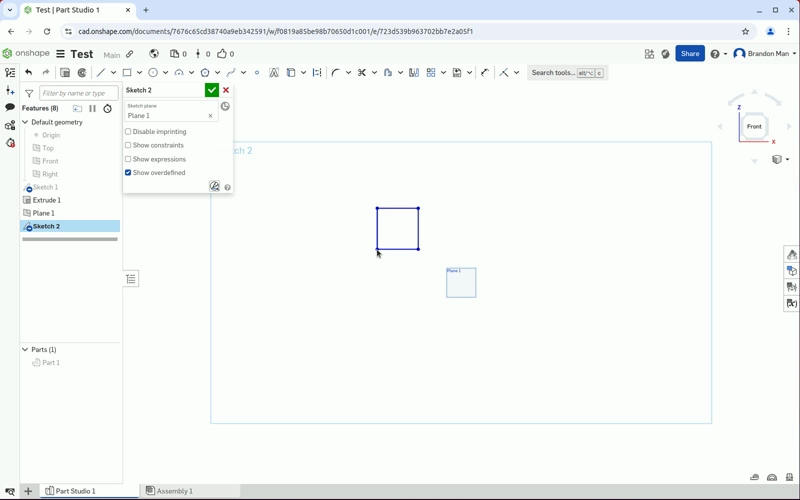
mouse_move(411, 239)
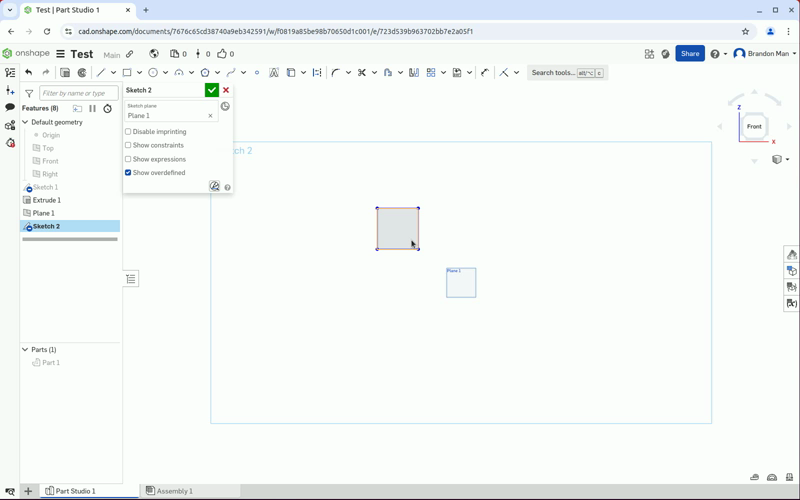
scroll(6)
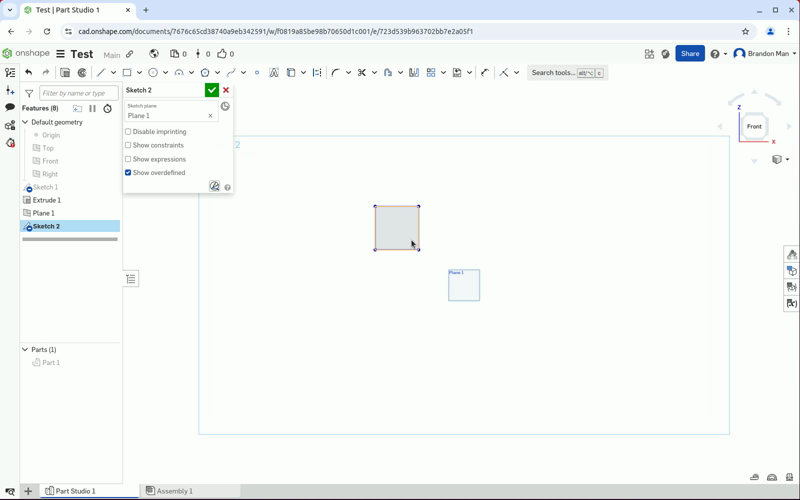
scroll(6)
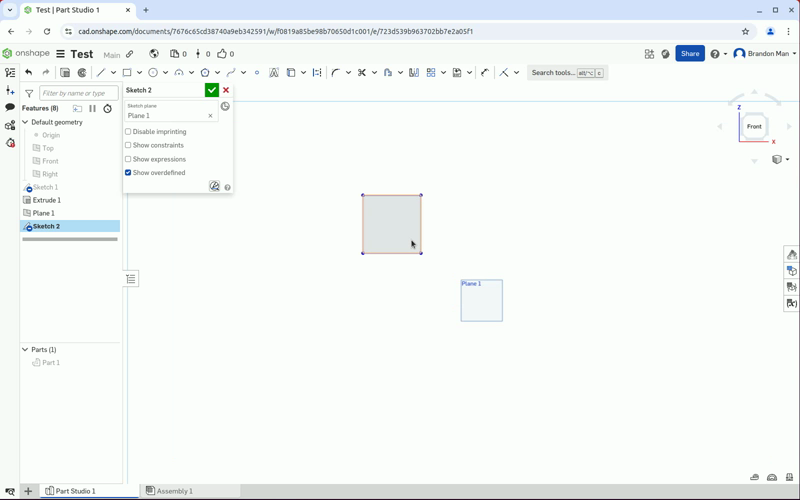
scroll(6)
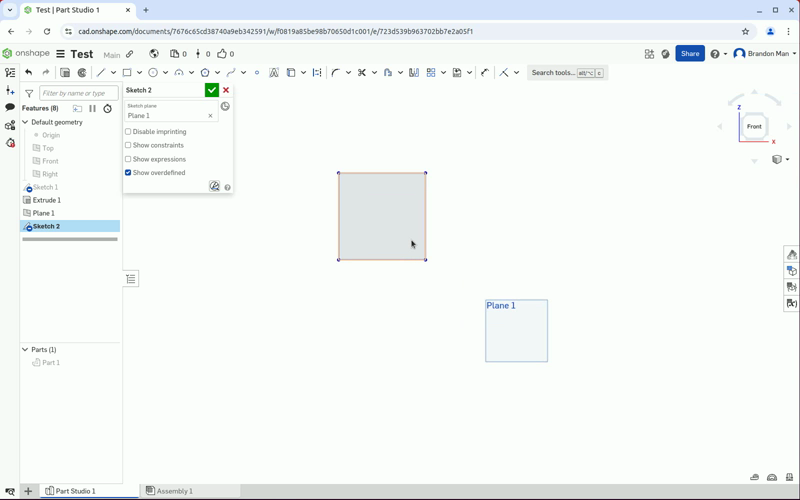
scroll(6)
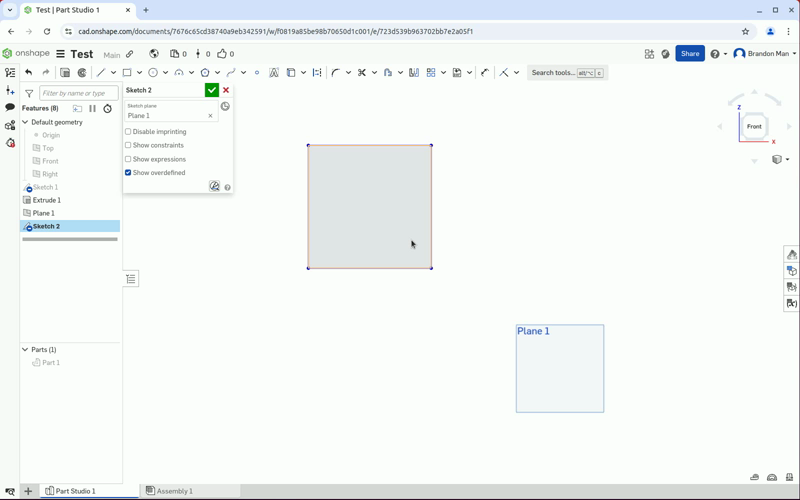
scroll(6)
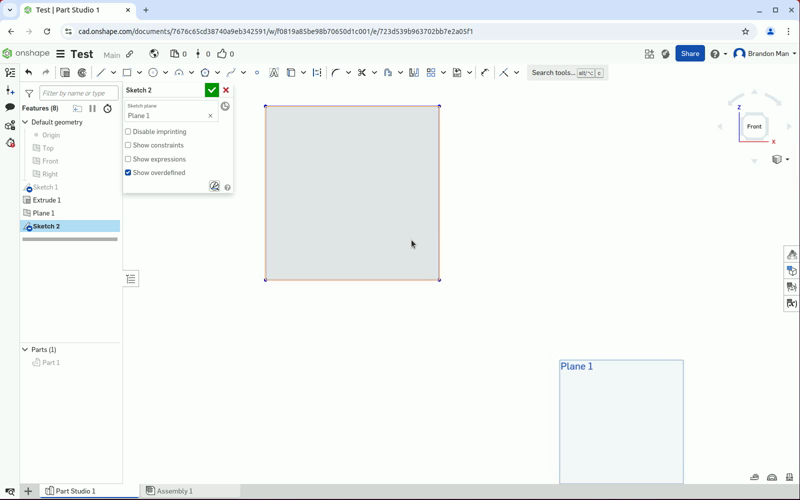
scroll(6)
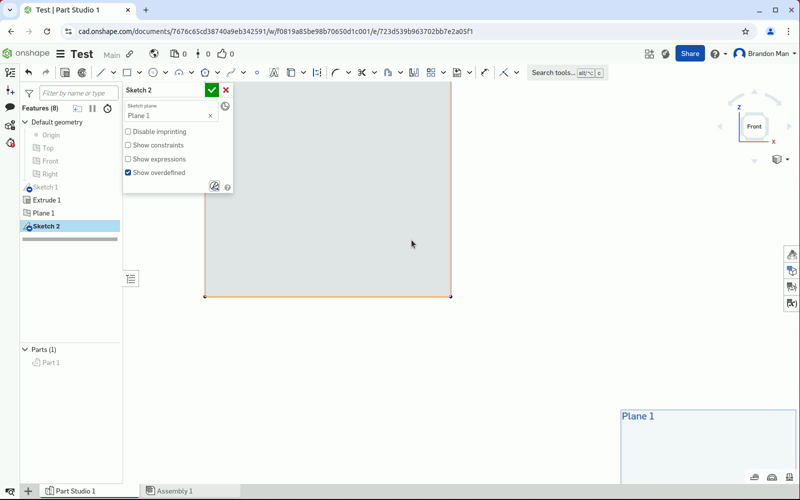
scroll(6)
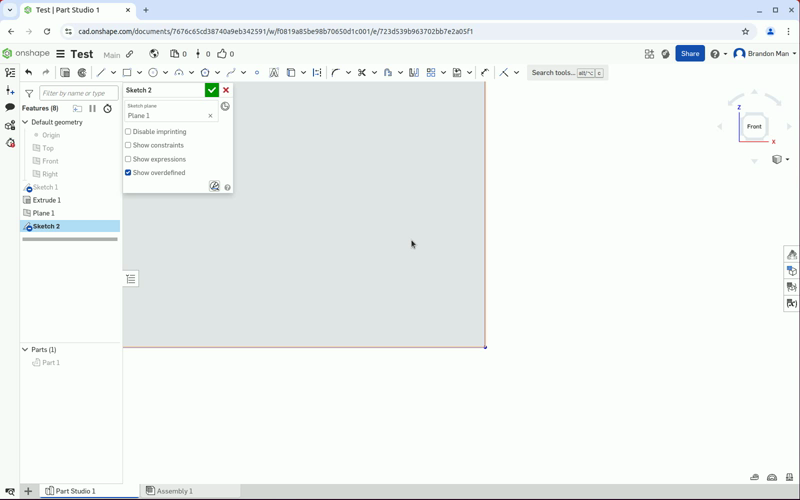
click(411, 239)
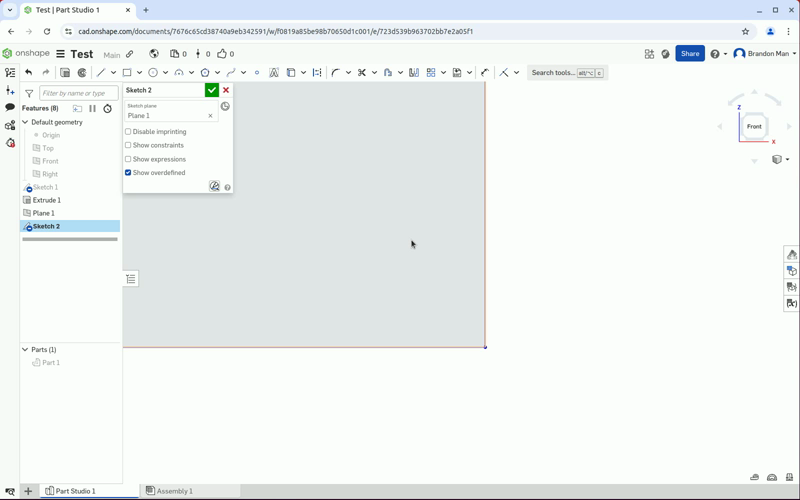
scroll(-6)
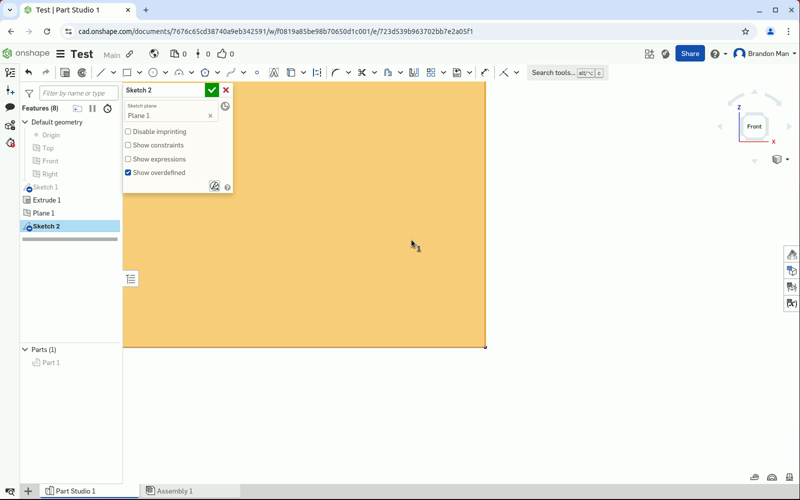
scroll(-6)
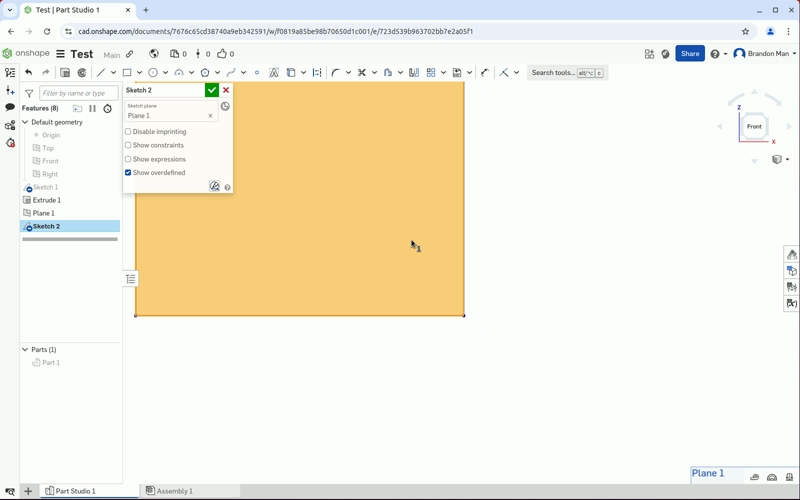
scroll(-6)
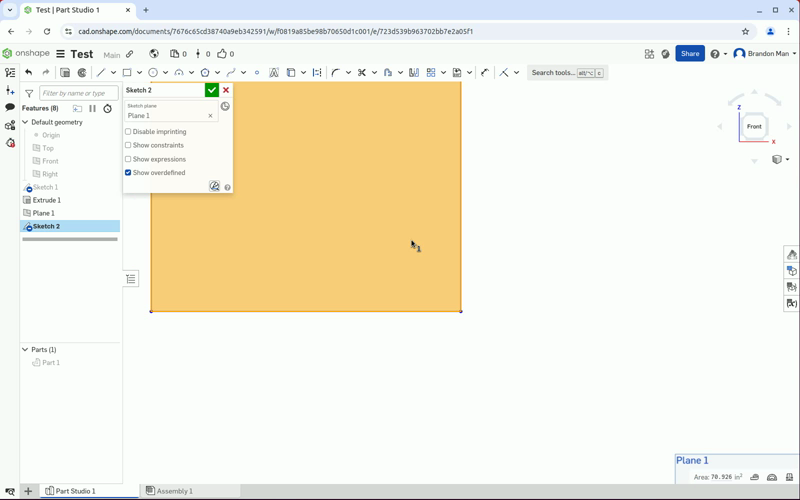
scroll(-6)
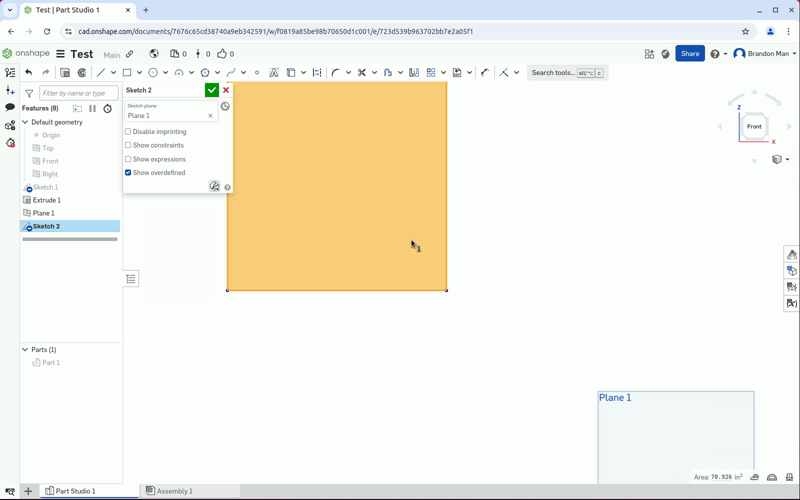
scroll(-6)
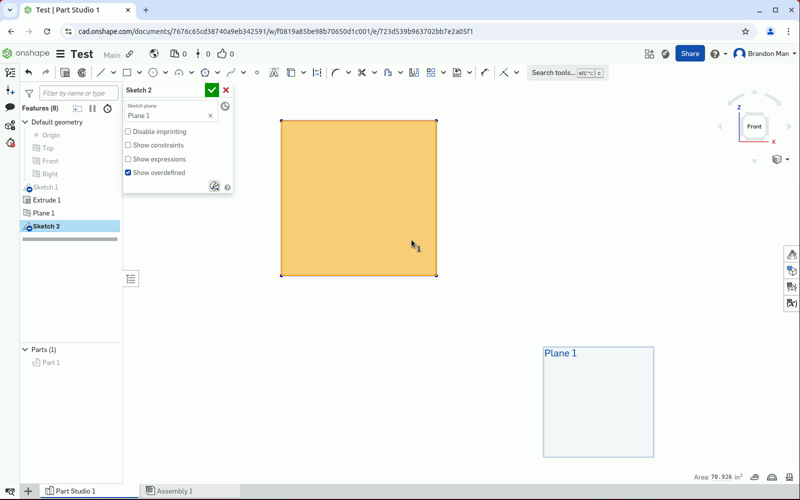
scroll(-6)
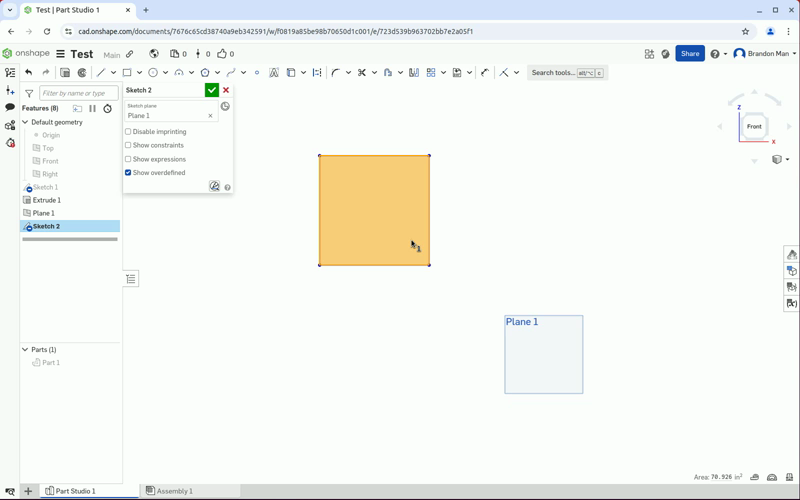
scroll(-6)
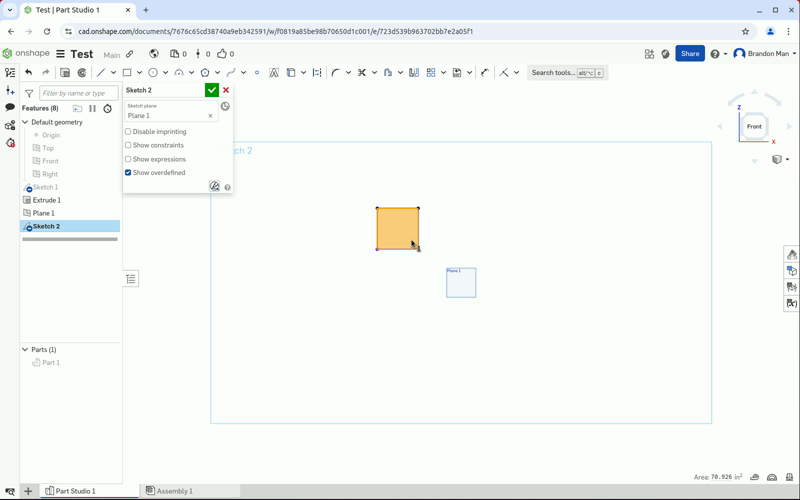
mouse_move(73, 352)
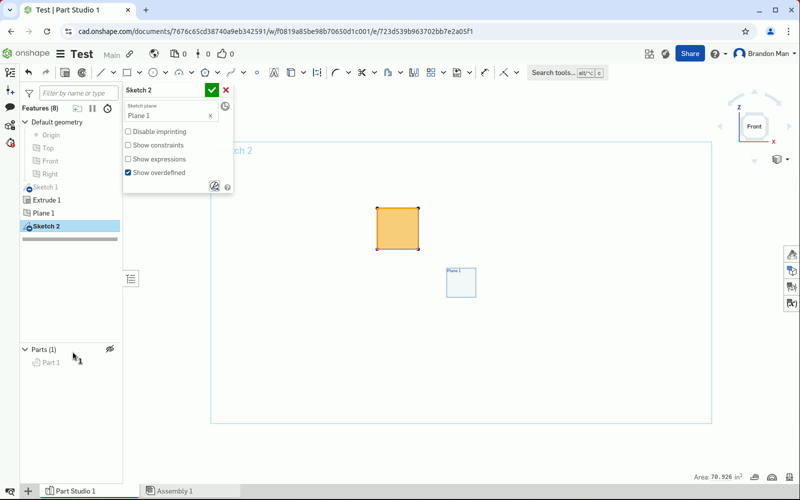
key(shift+y)
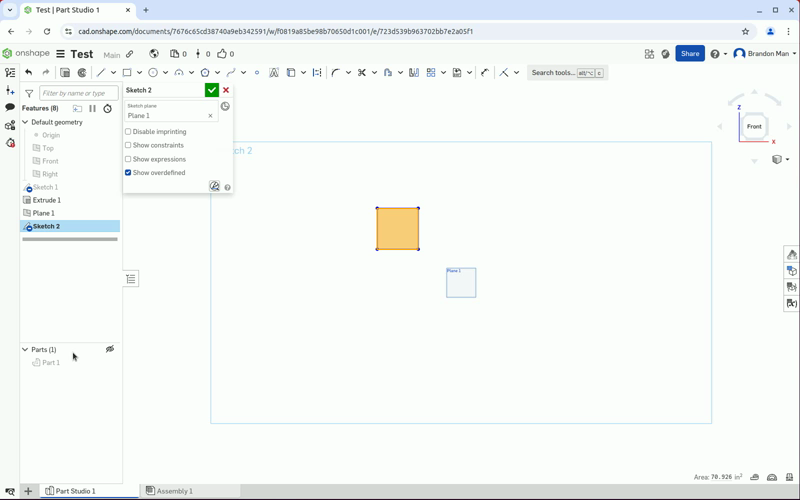
key(shift+e)
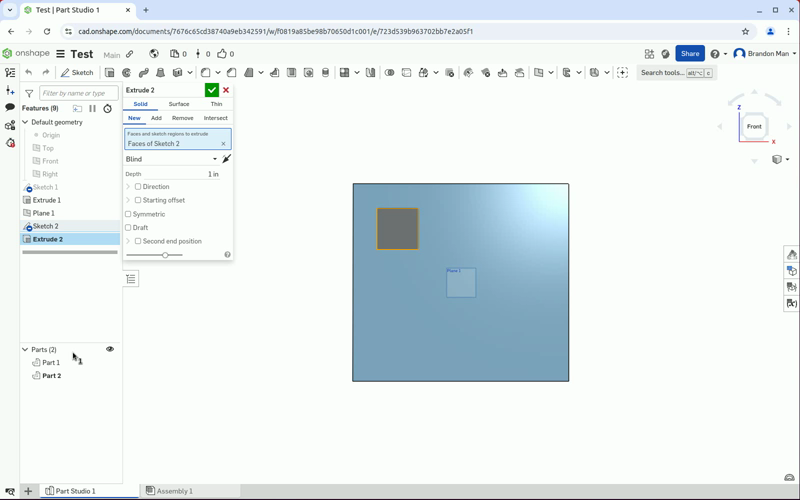
mouse_move(143, 106)
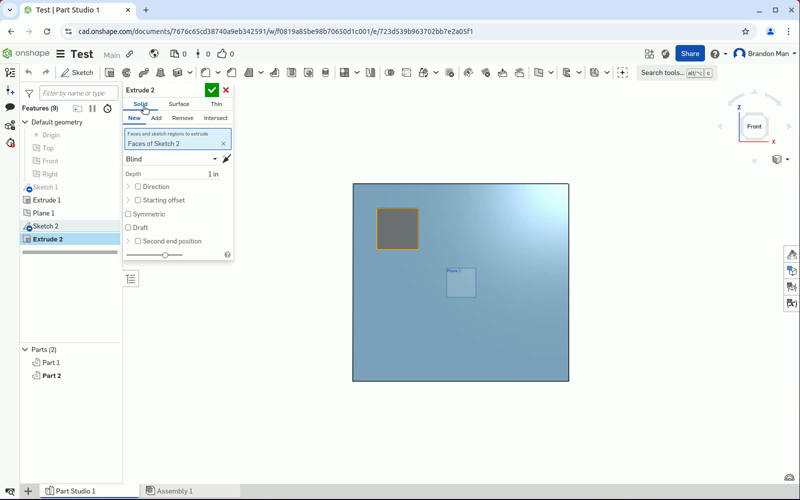
click(143, 106)
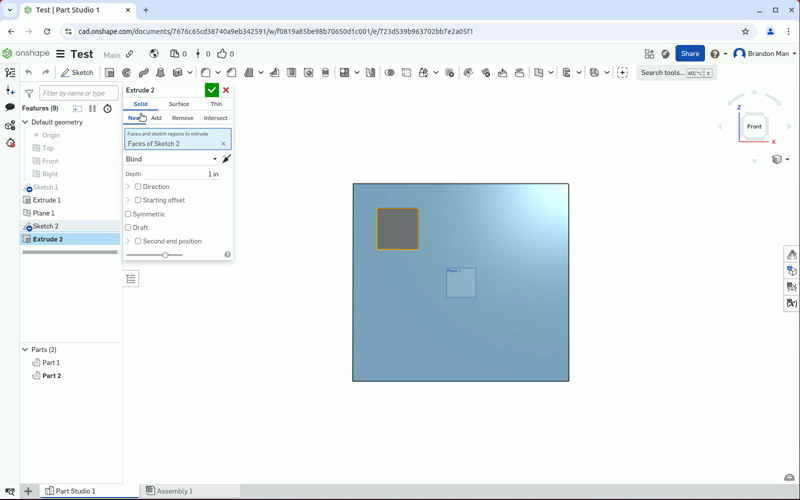
mouse_move(137, 120)
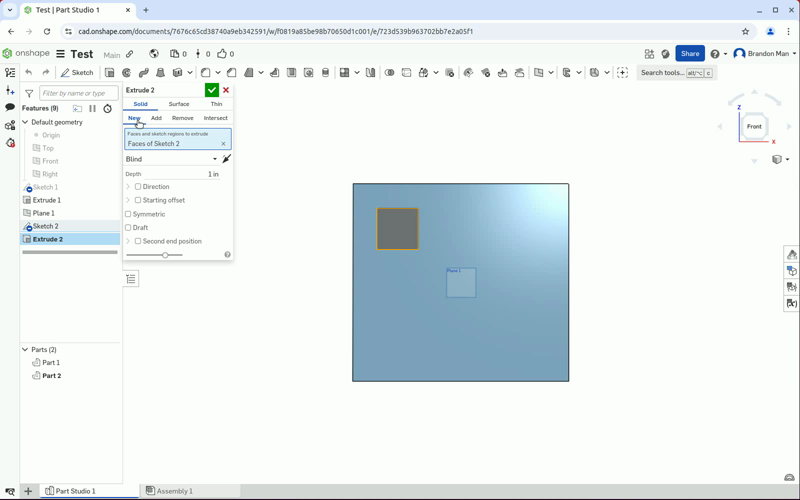
click(137, 120)
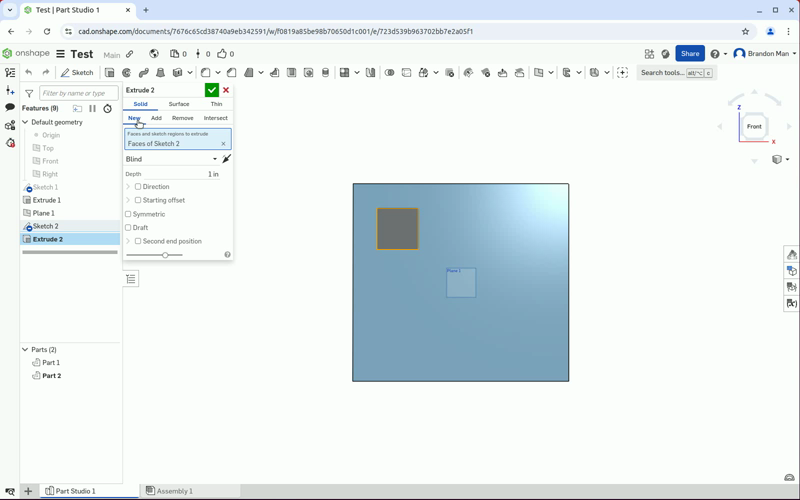
key(tab, 4)
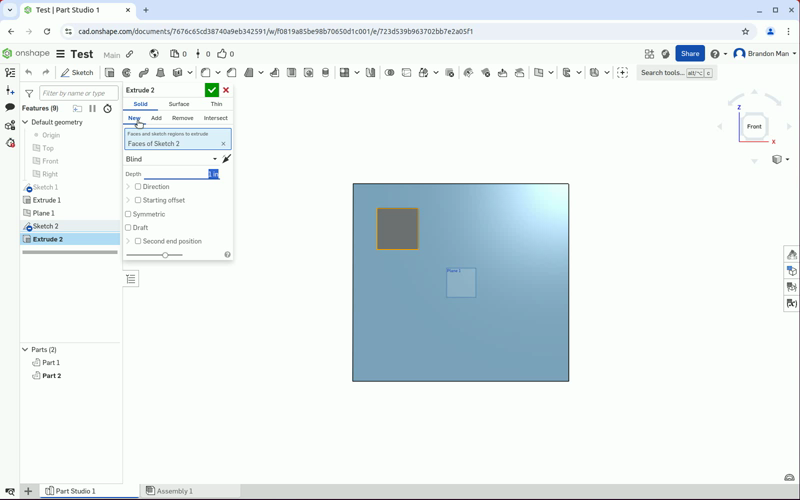
text(0.722)
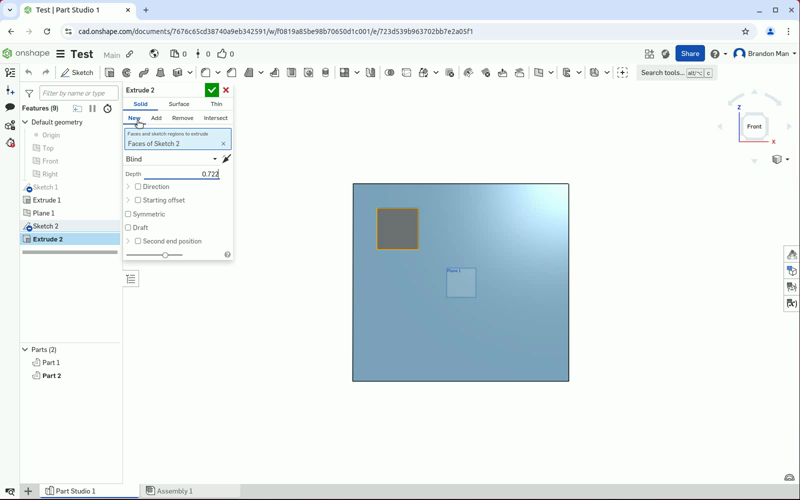
key(enter)
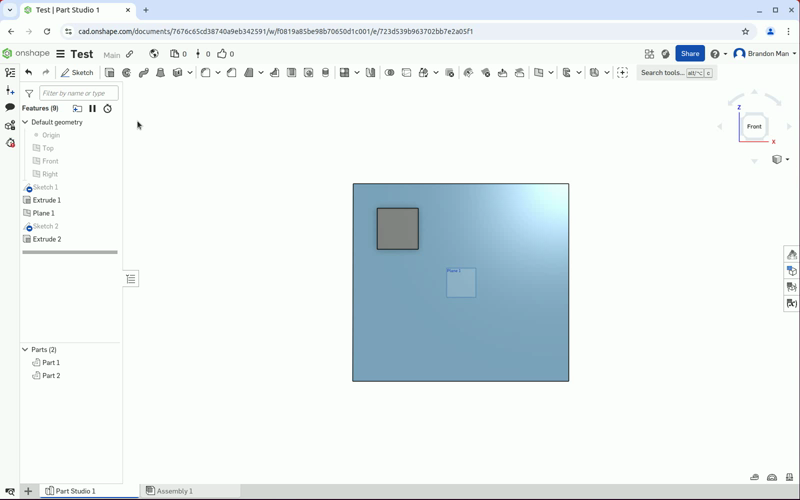
key(shift+h)
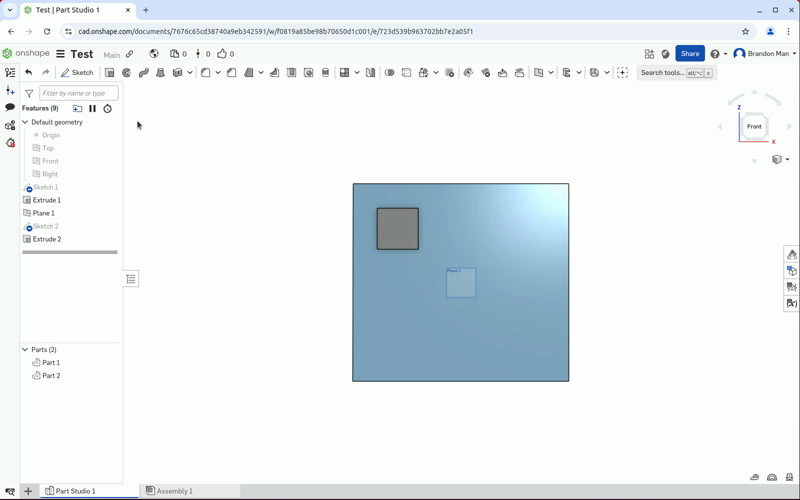
key(shift+h)
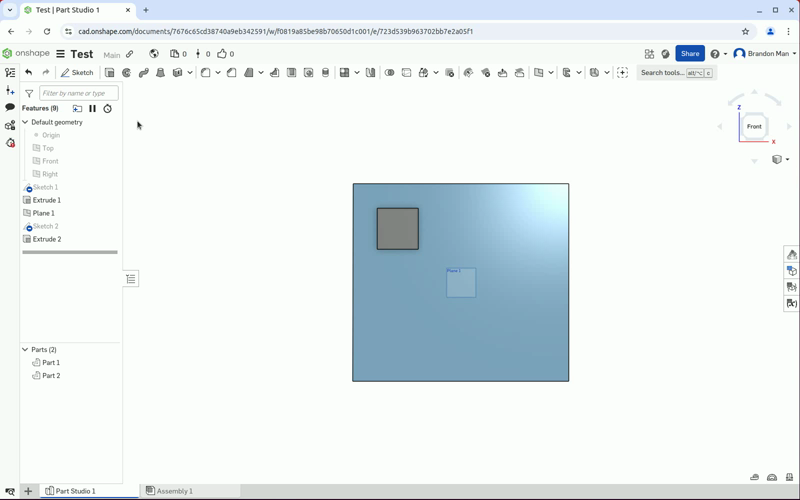
mouse_move(73, 189)
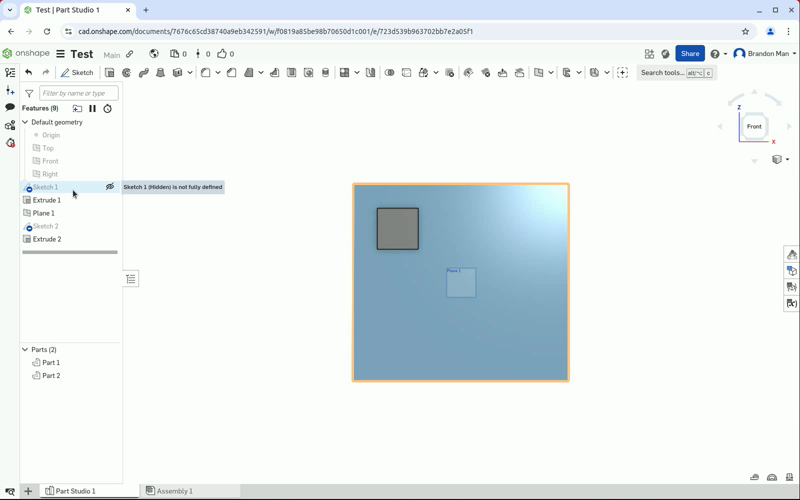
click(73, 189)
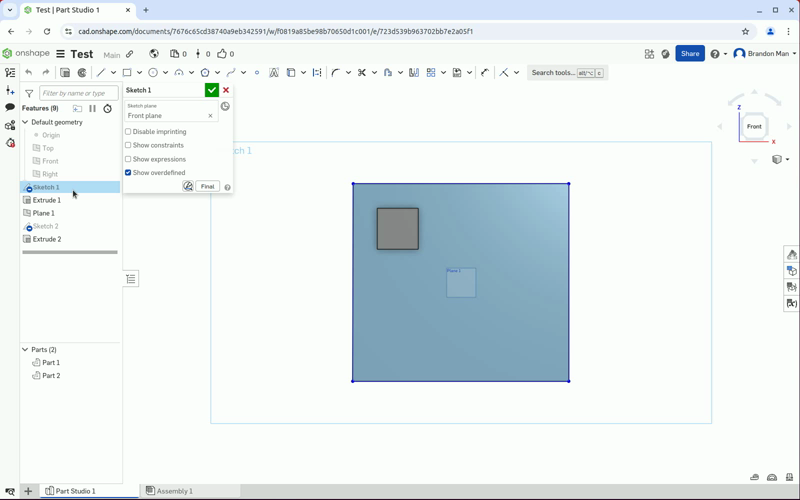
mouse_move(229, 92)
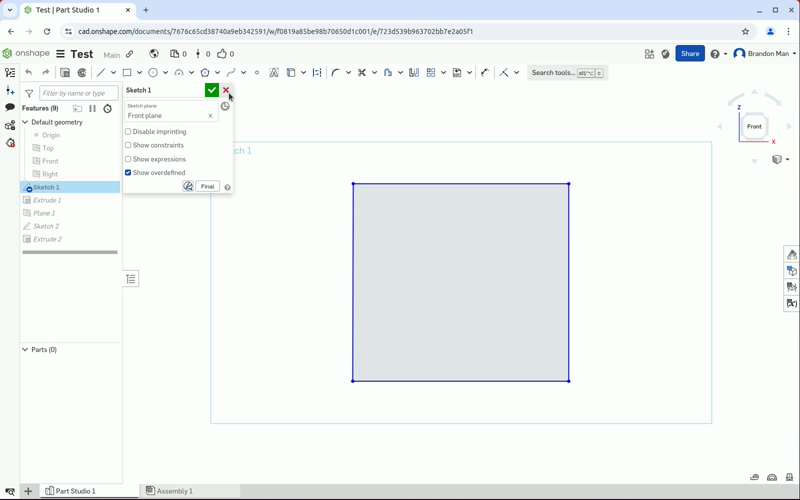
click(229, 92)
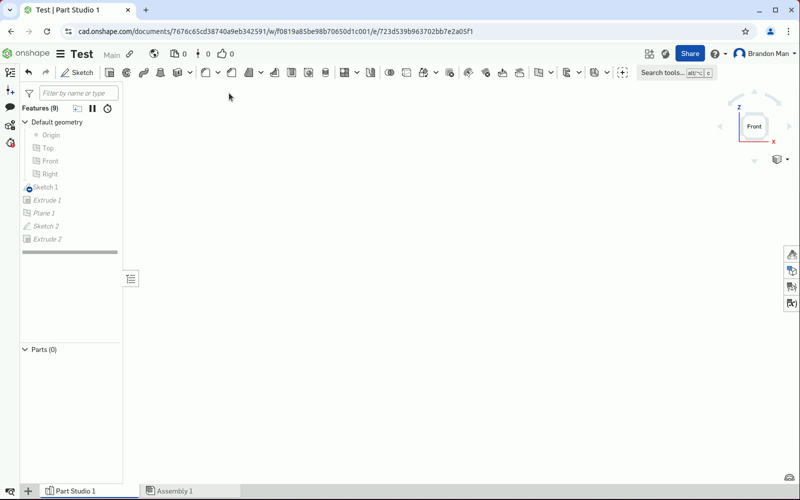
key(shift+s)
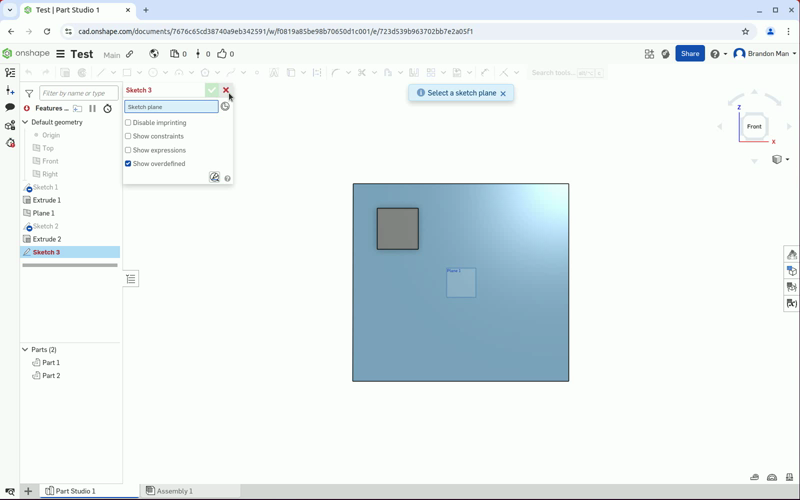
mouse_move(73, 215)
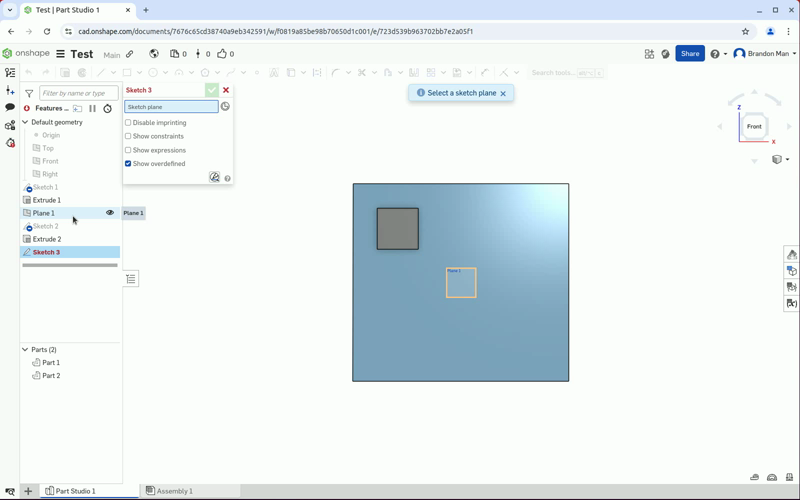
click(73, 215)
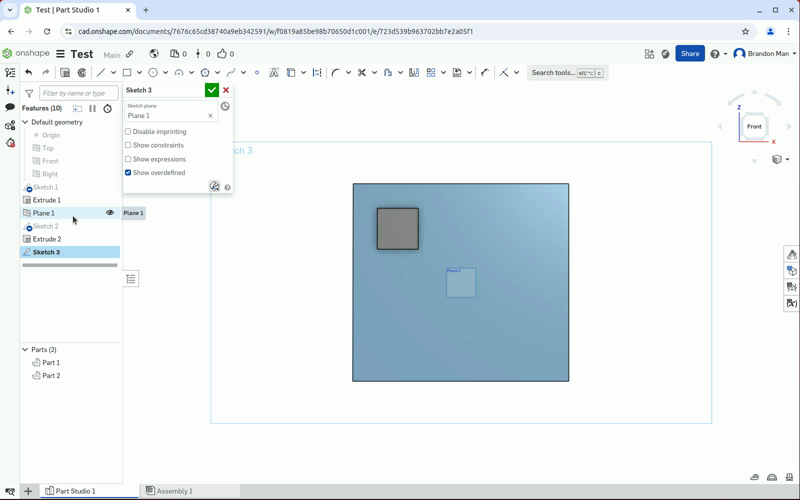
mouse_move(73, 352)
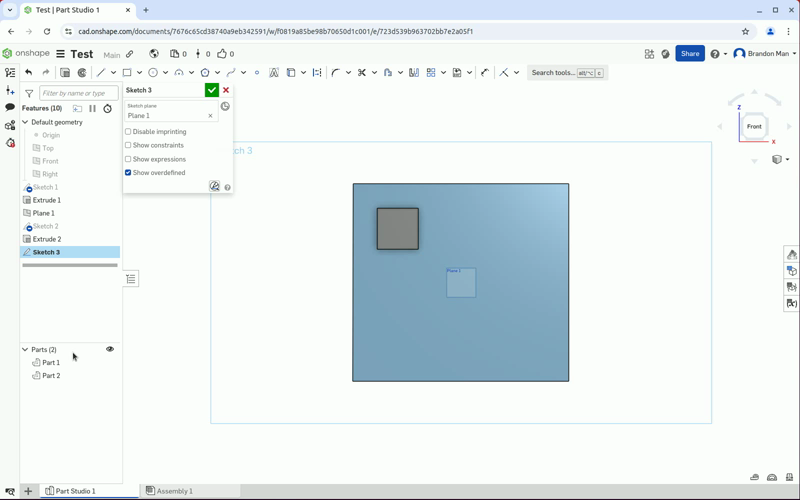
key(y)
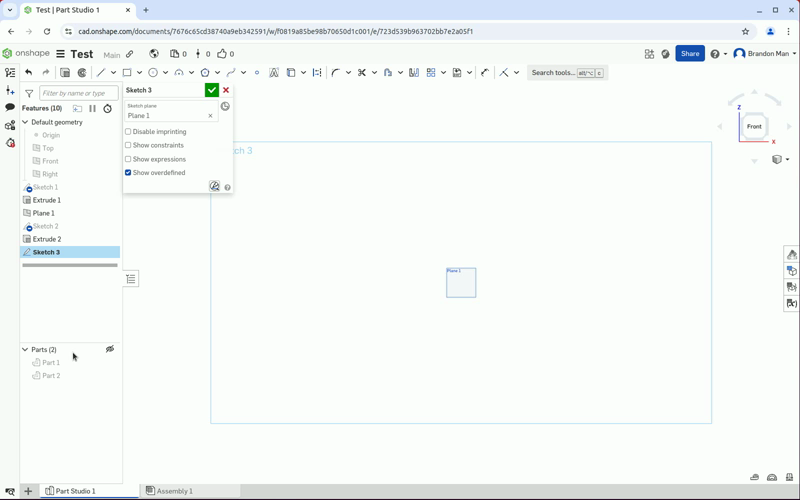
key(l)
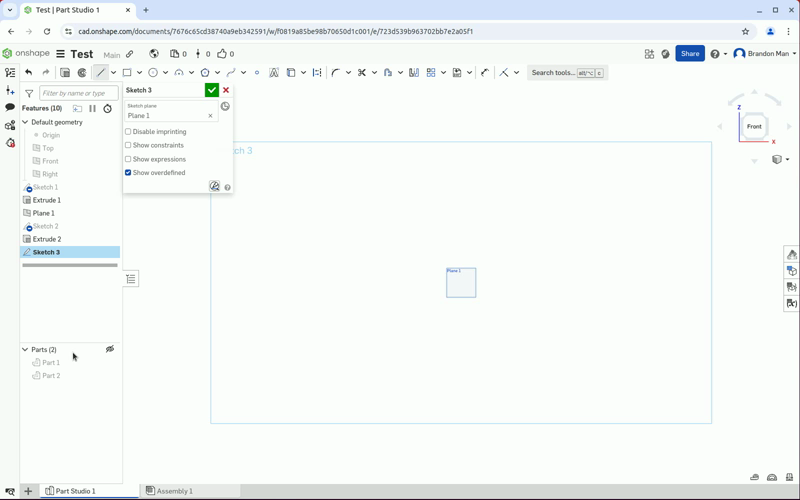
key_down(shift)
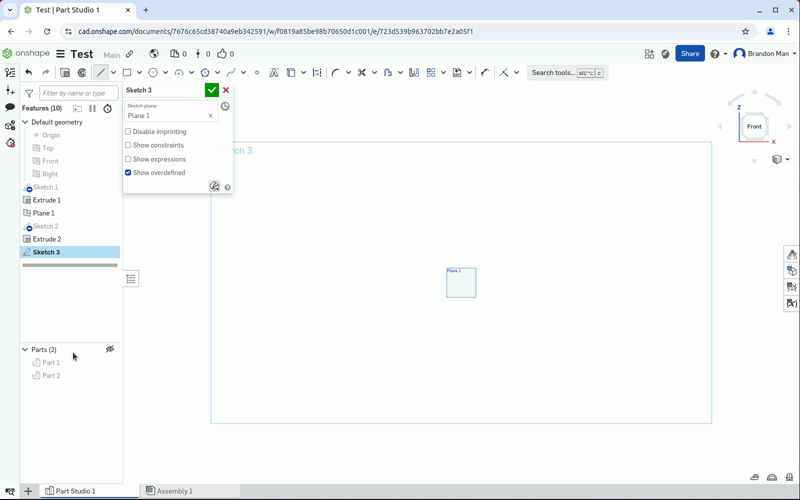
mouse_move(419, 249)
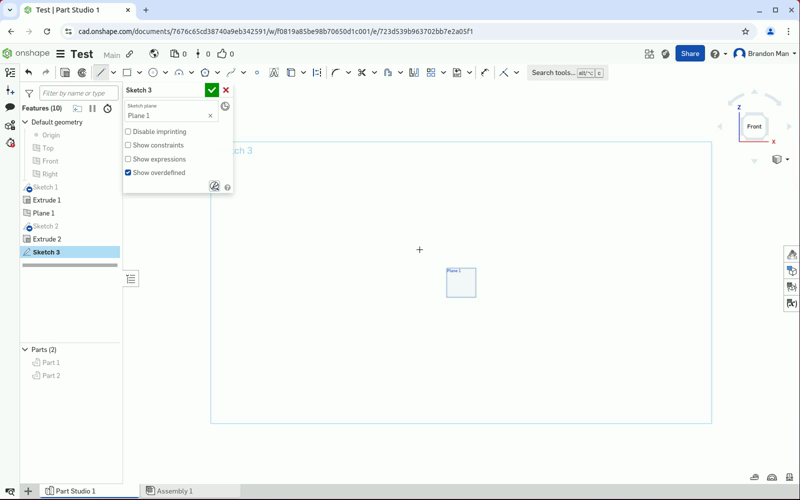
click(419, 249)
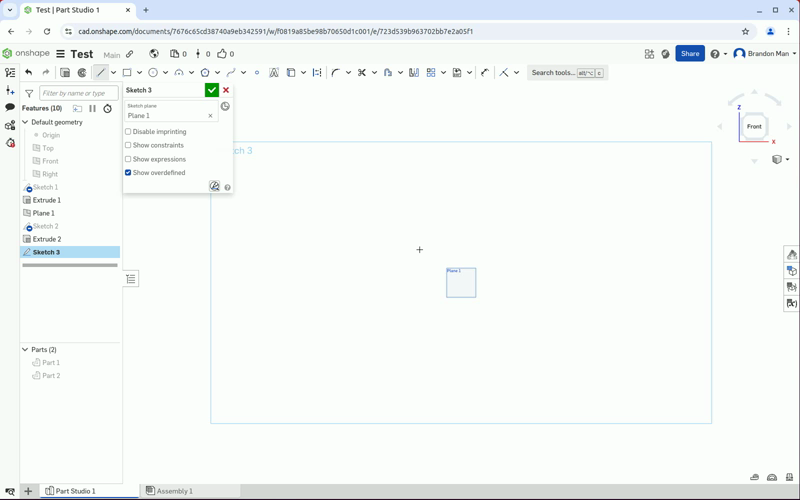
key_up(shift)
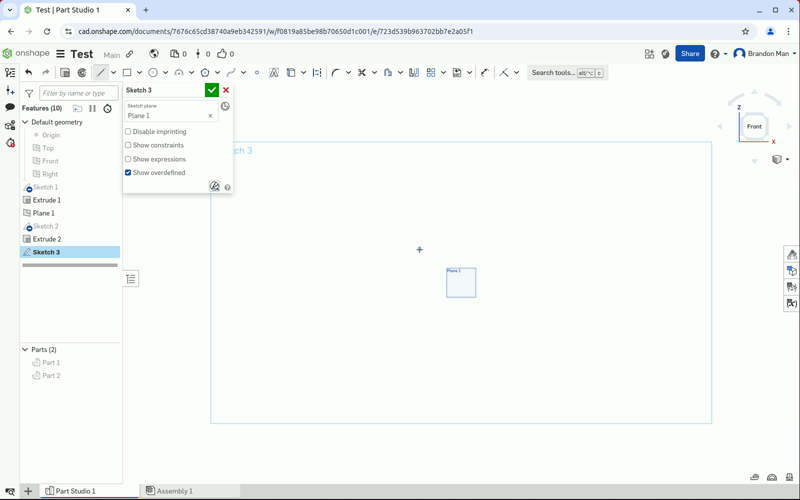
key_down(shift)
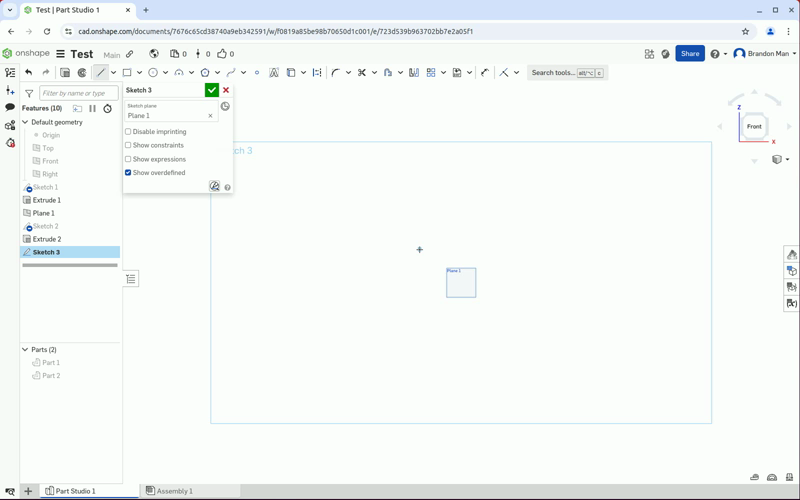
mouse_move(449, 249)
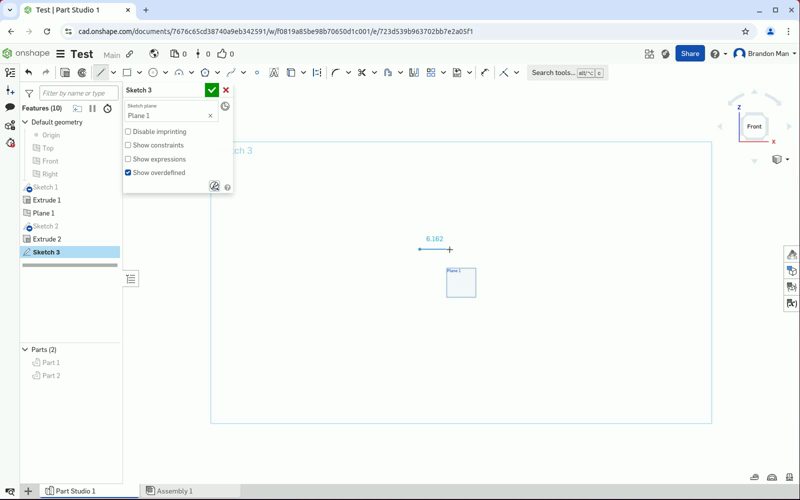
mouse_move(460, 249)
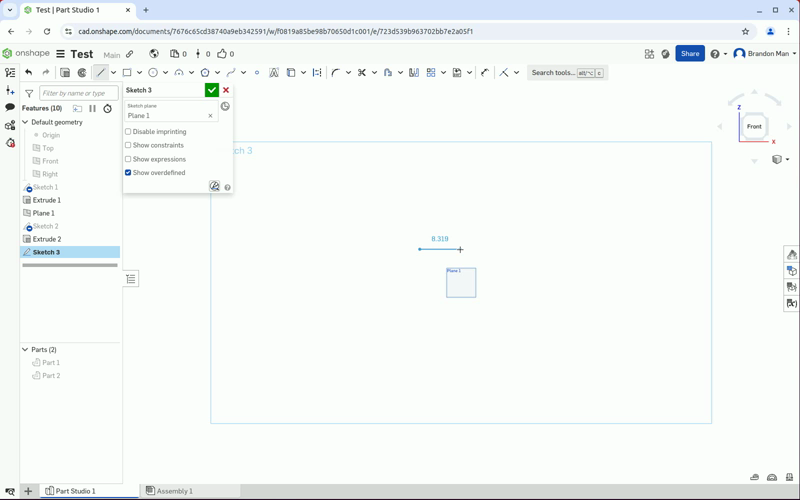
click(460, 249)
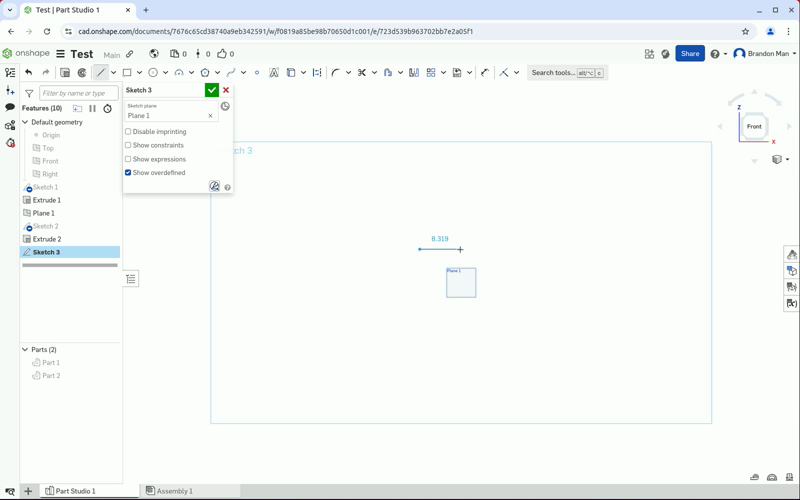
key_up(shift)
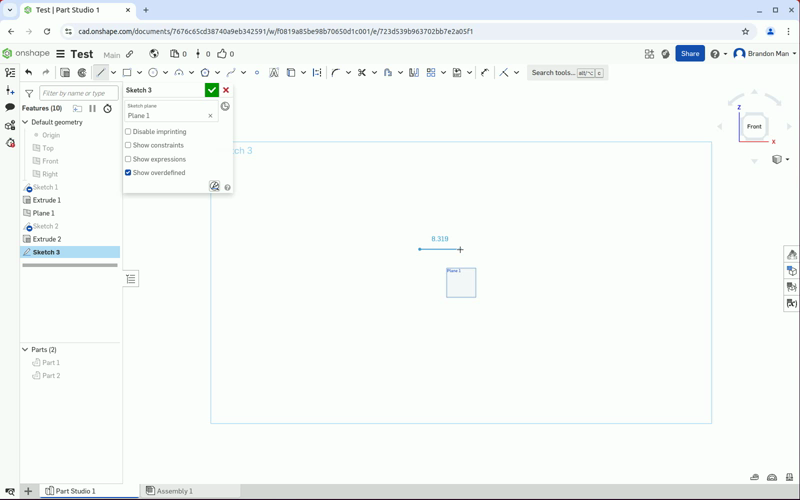
key_down(shift)
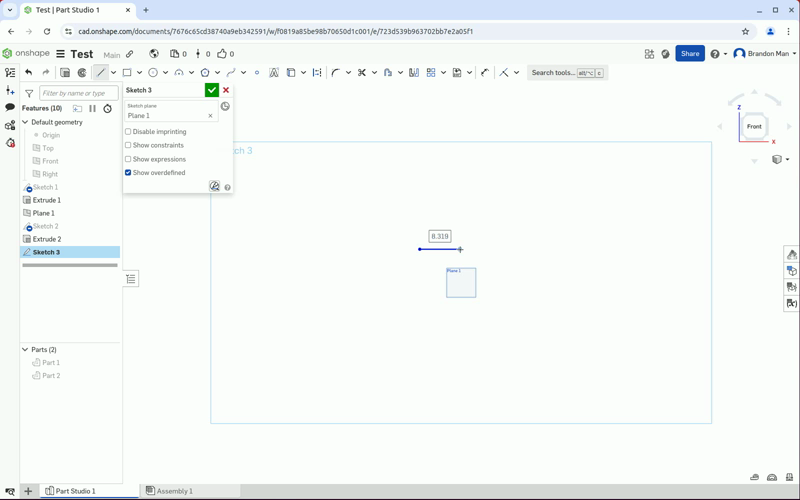
mouse_move(490, 249)
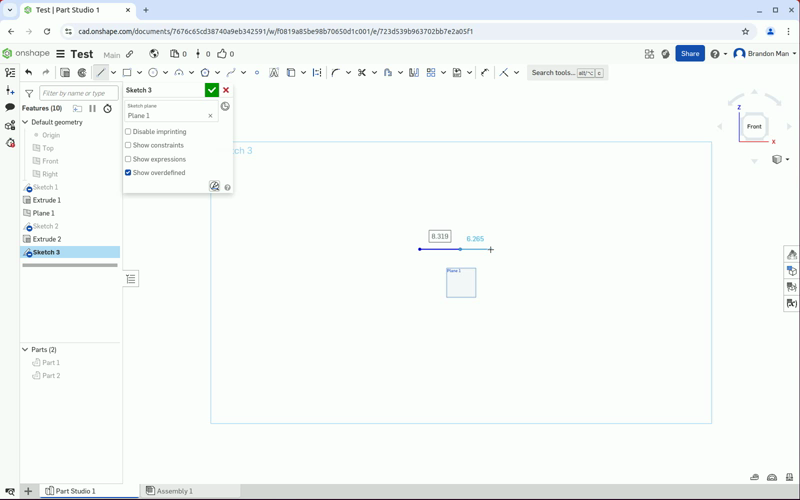
mouse_move(460, 208)
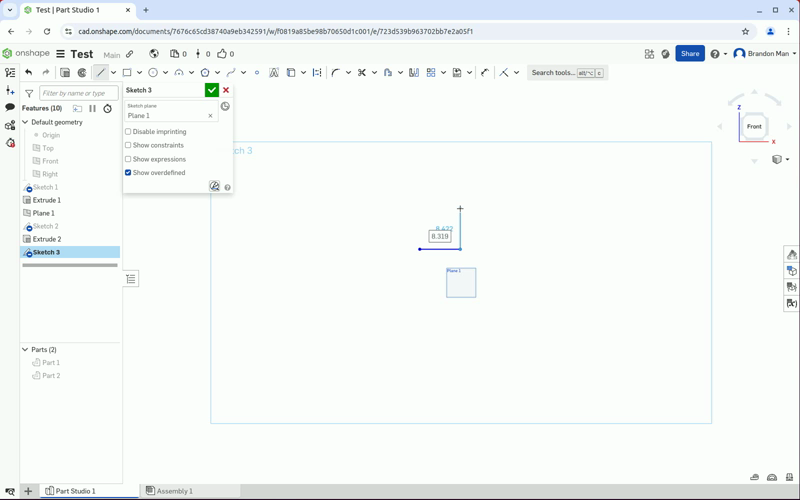
click(460, 208)
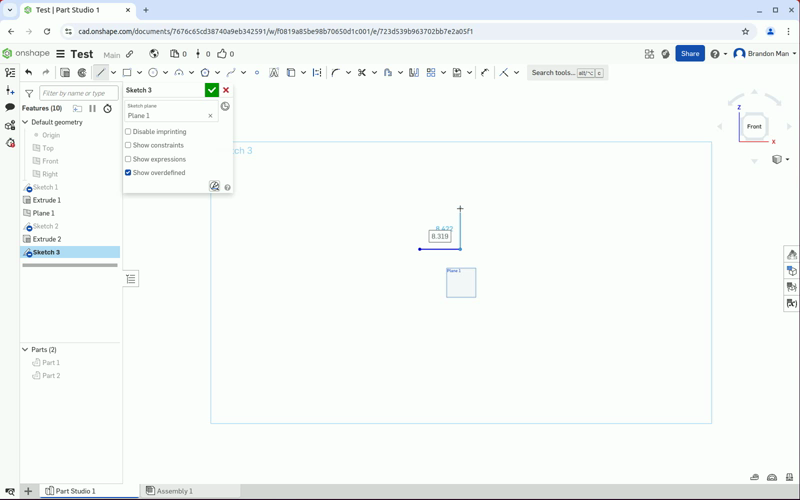
key_up(shift)
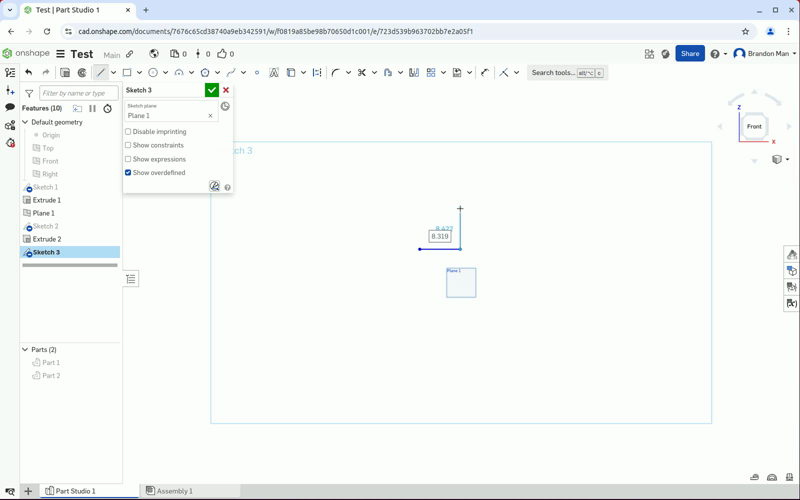
key_down(shift)
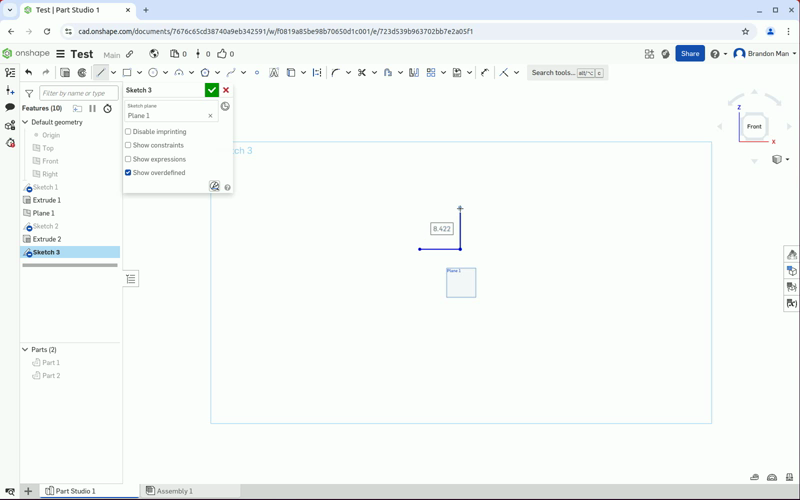
mouse_move(490, 208)
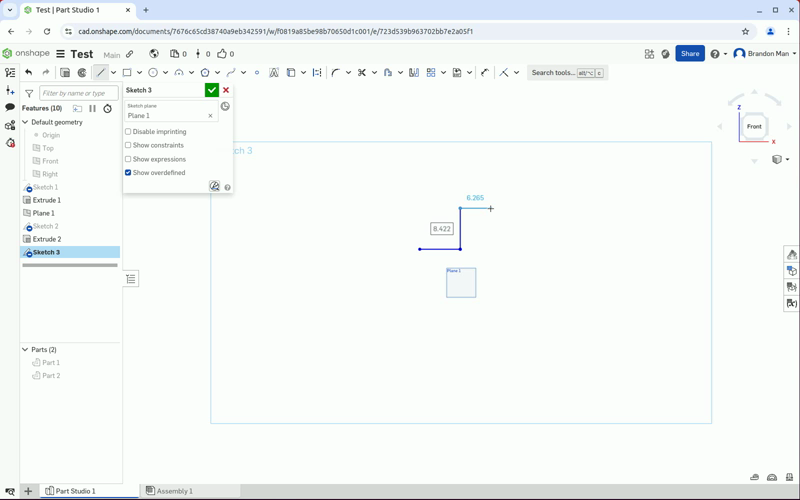
mouse_move(419, 208)
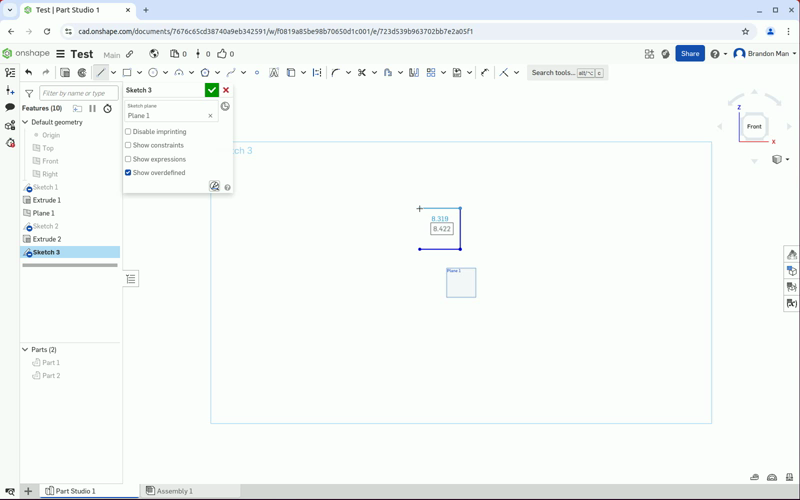
click(419, 208)
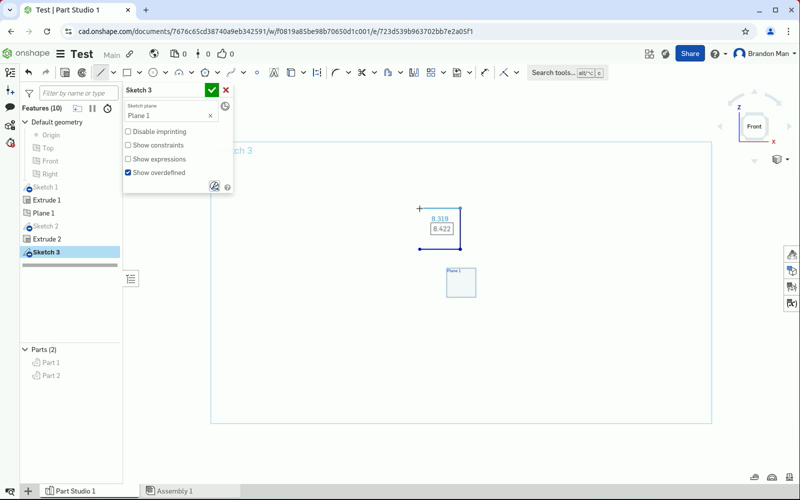
key_up(shift)
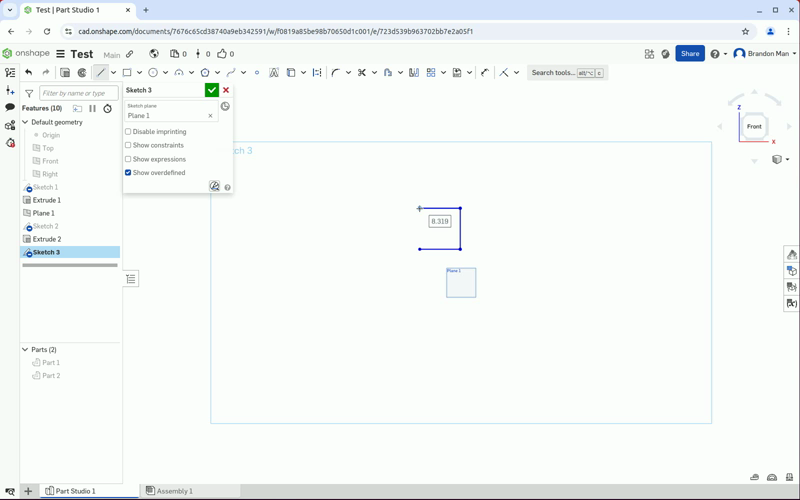
mouse_move(449, 208)
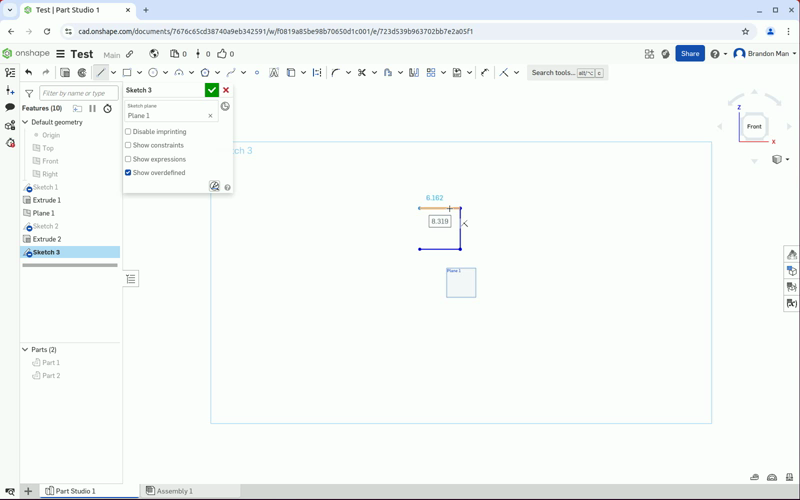
key_down(shift)
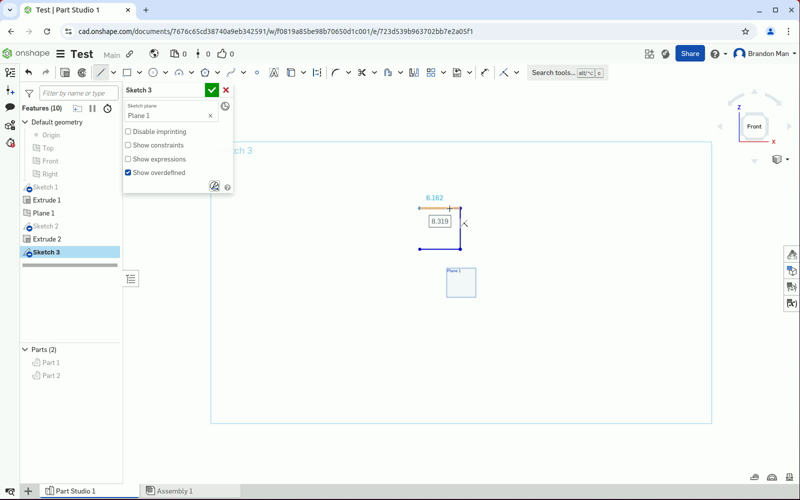
mouse_move(419, 249)
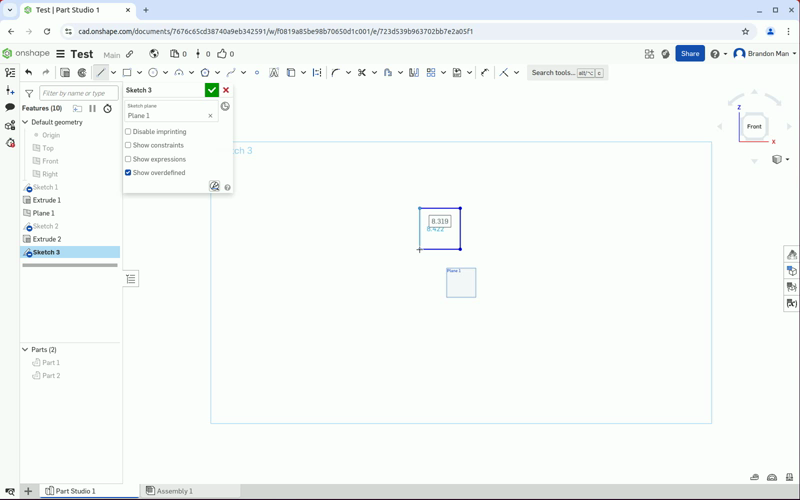
key_up(shift)
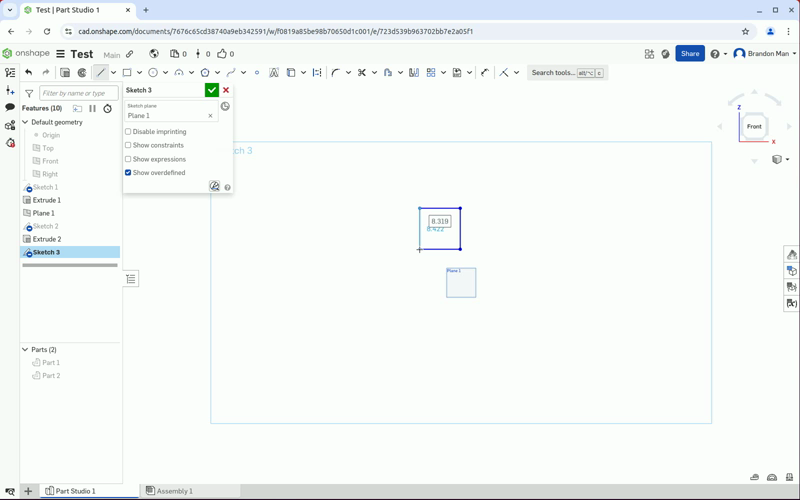
click(419, 249)
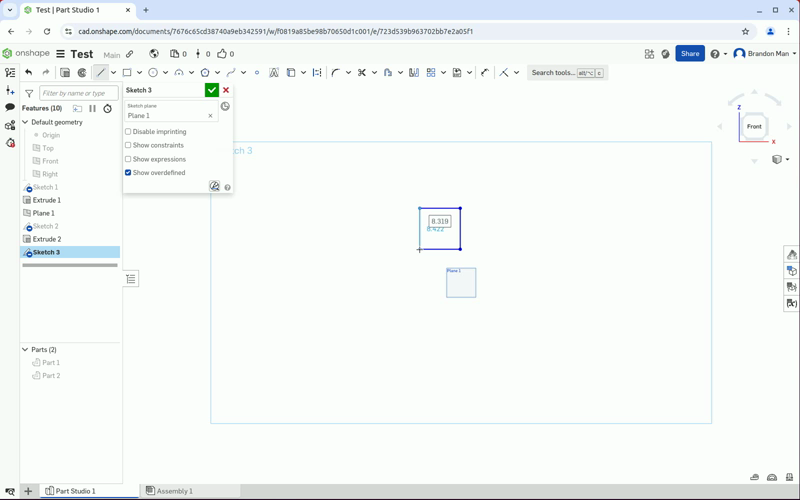
key(esc)
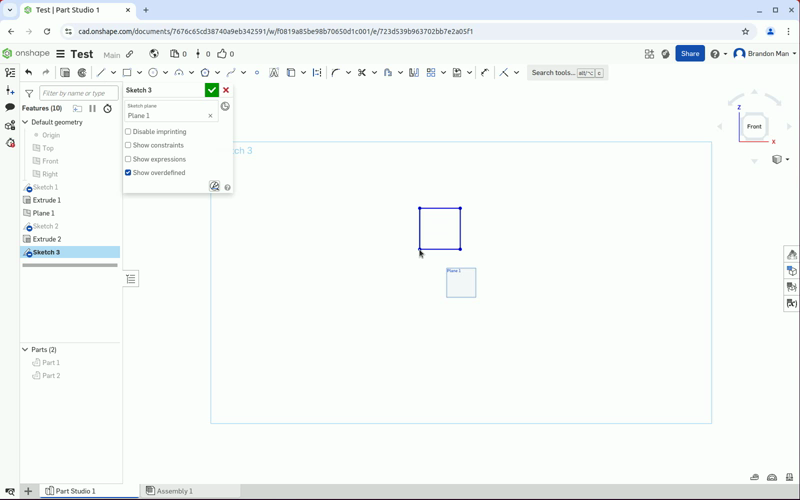
mouse_move(441, 216)
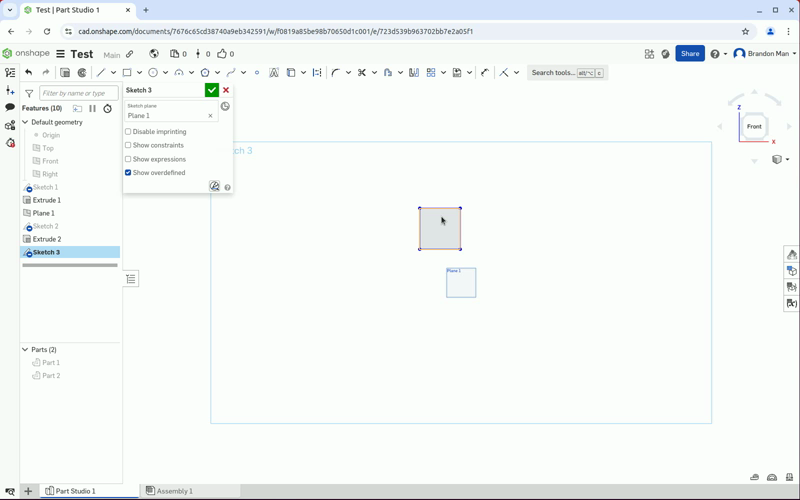
scroll(6)
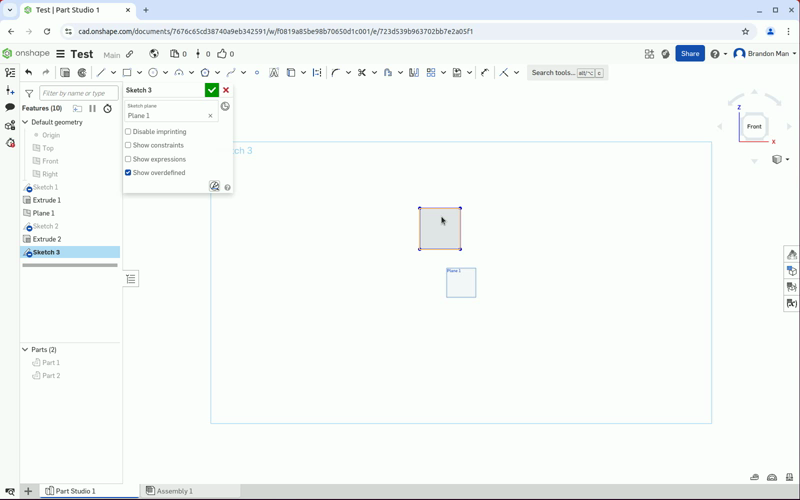
scroll(6)
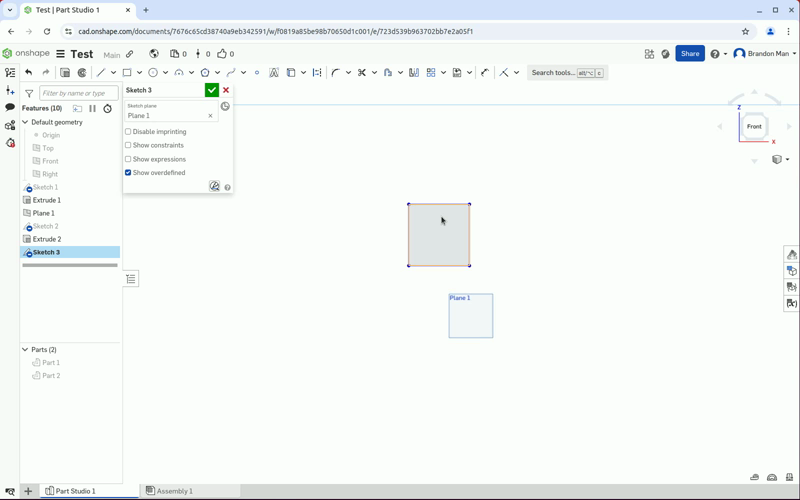
scroll(6)
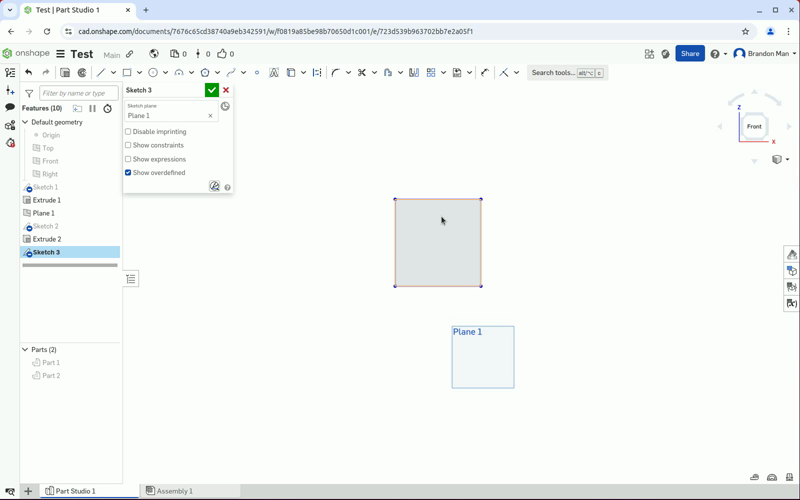
scroll(6)
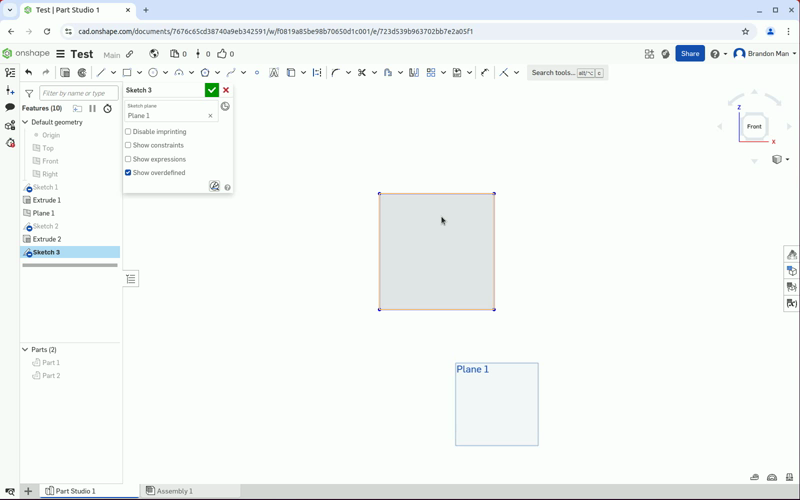
scroll(6)
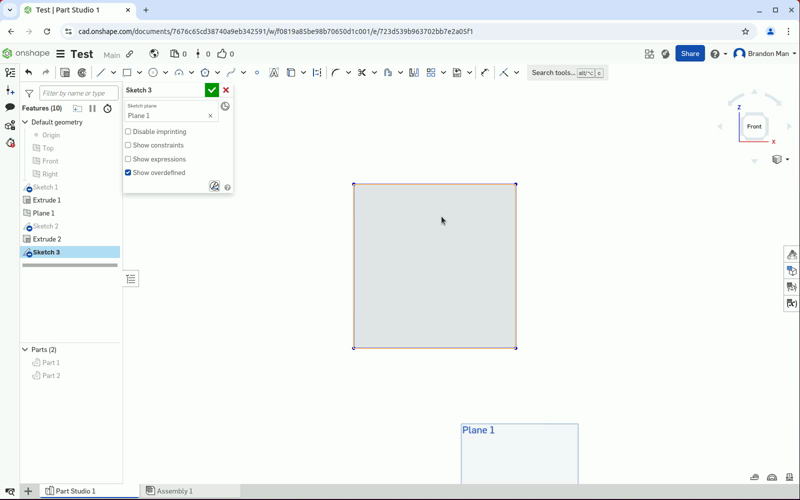
scroll(6)
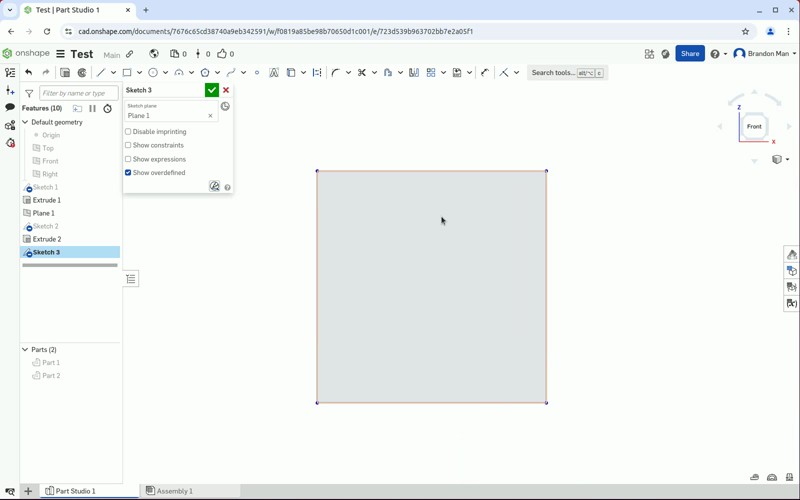
scroll(6)
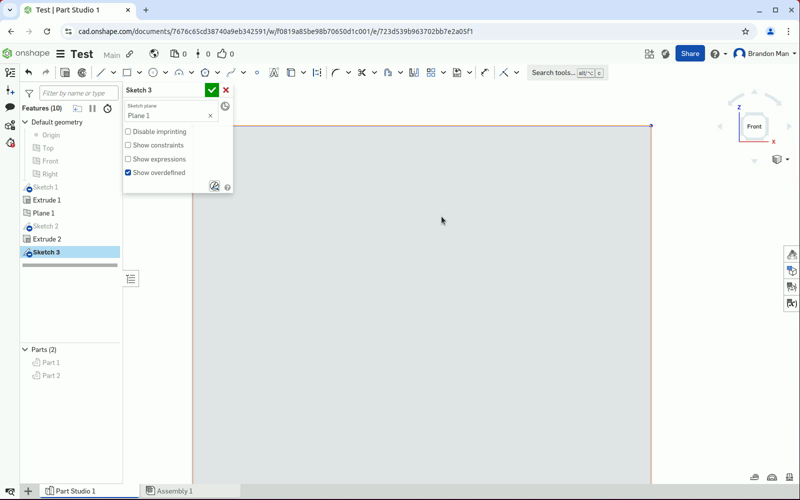
click(441, 216)
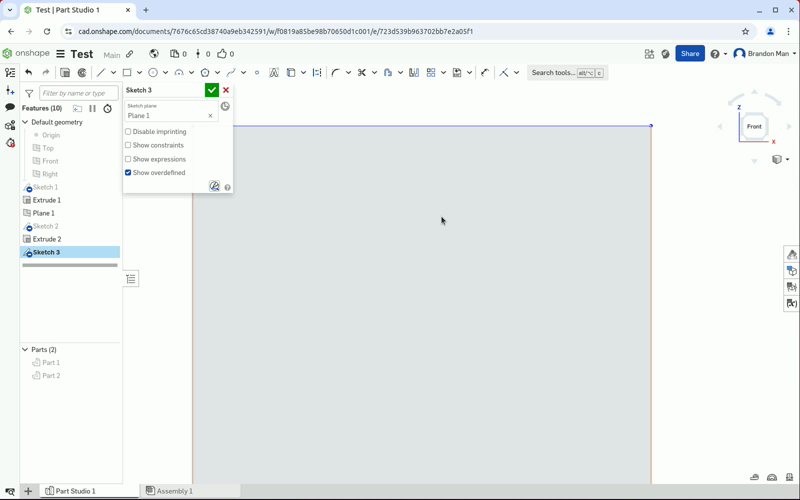
scroll(-6)
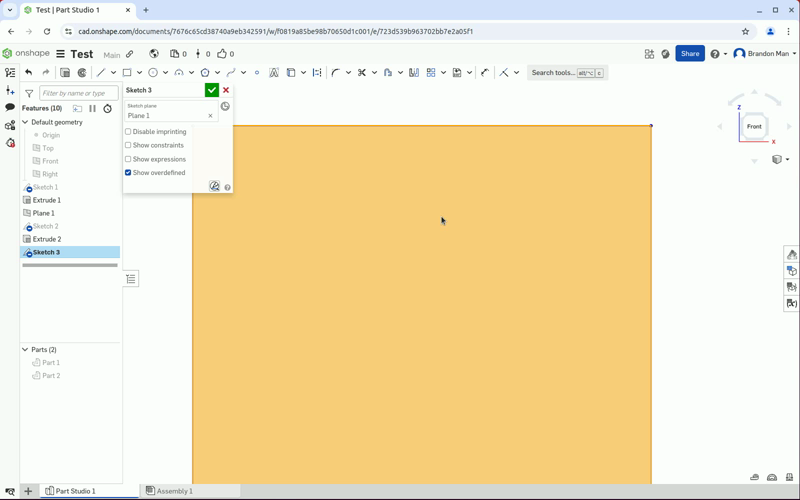
scroll(-6)
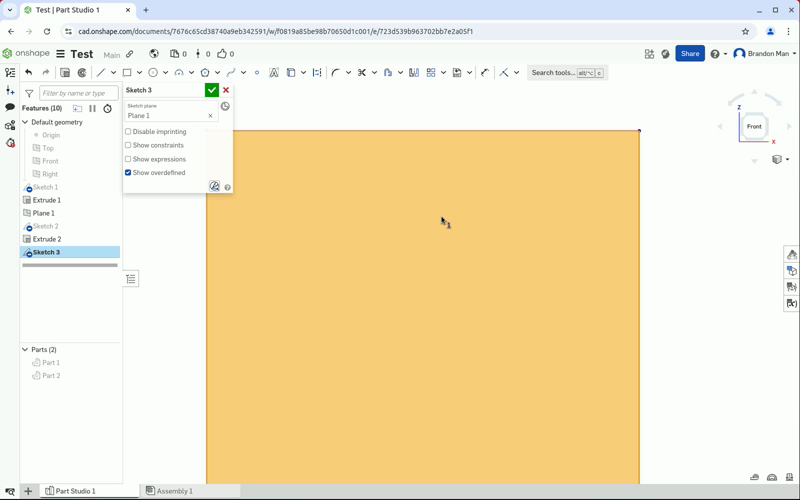
scroll(-6)
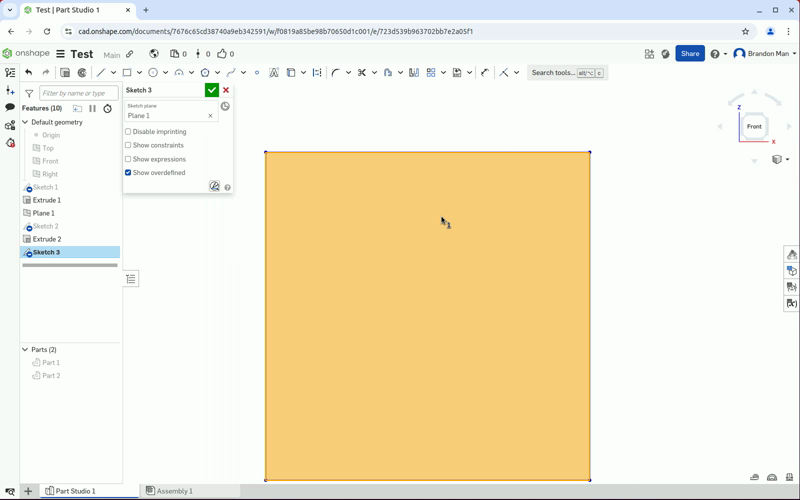
scroll(-6)
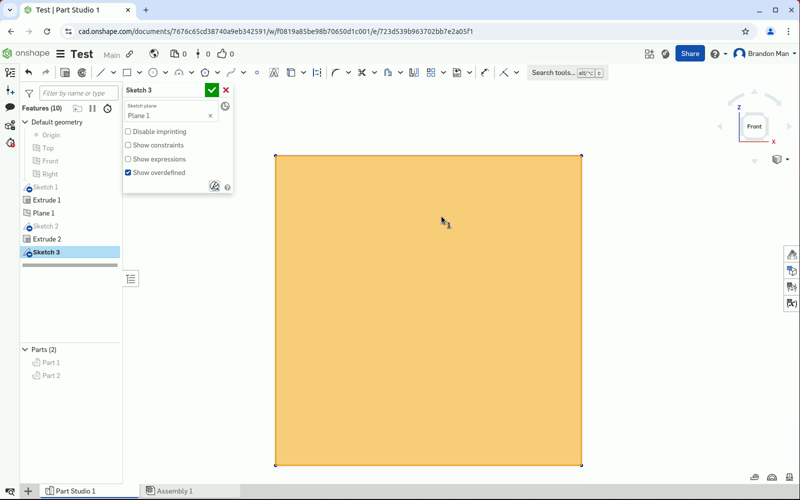
scroll(-6)
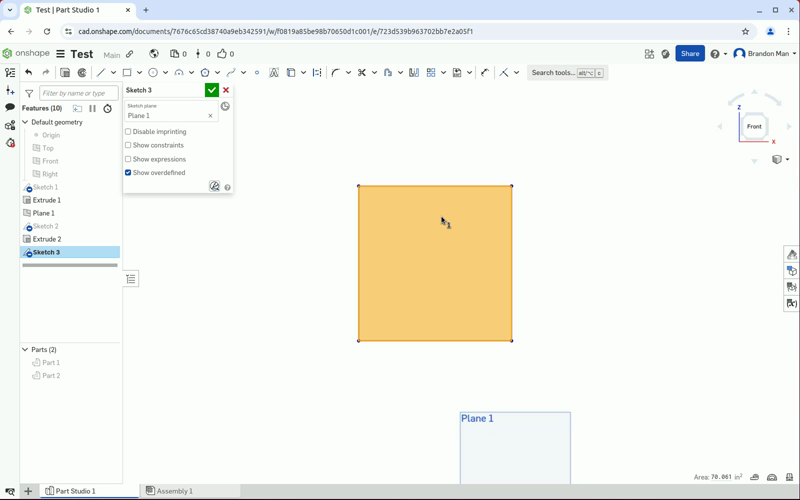
scroll(-6)
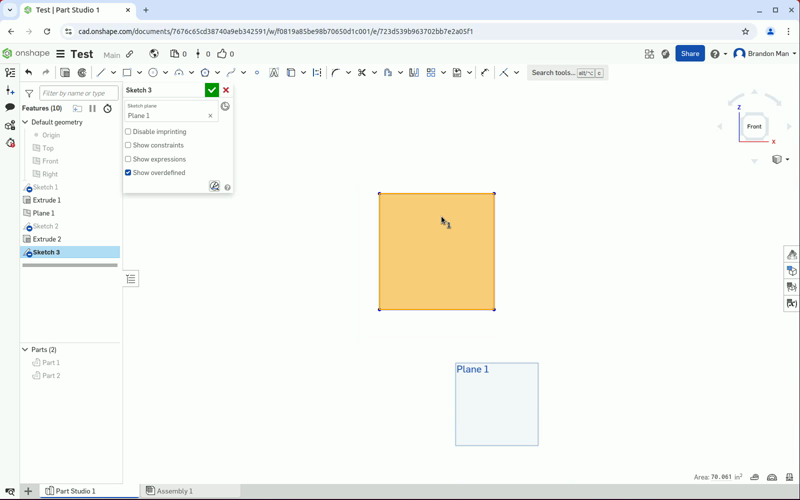
scroll(-6)
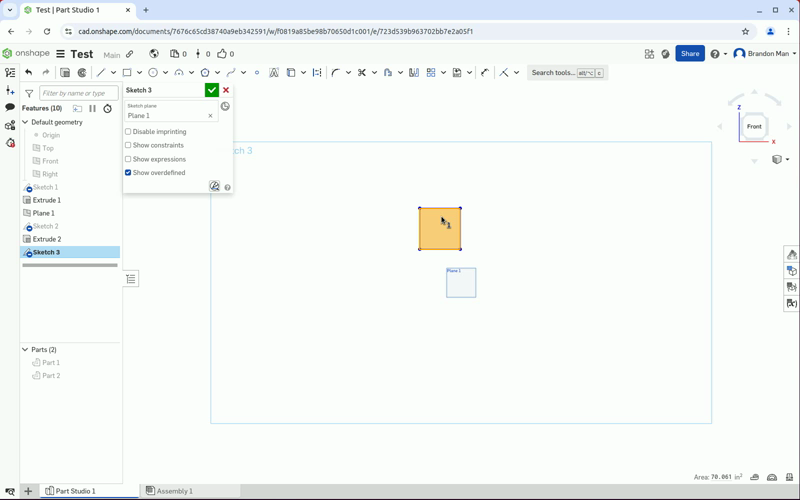
mouse_move(73, 352)
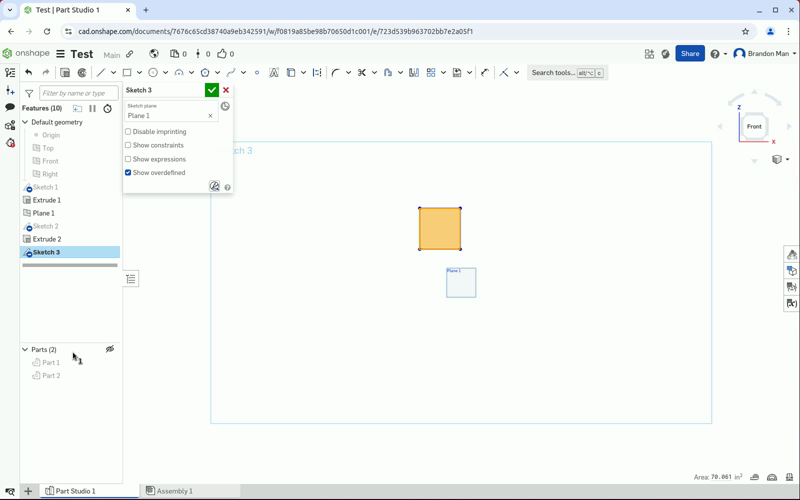
key(shift+y)
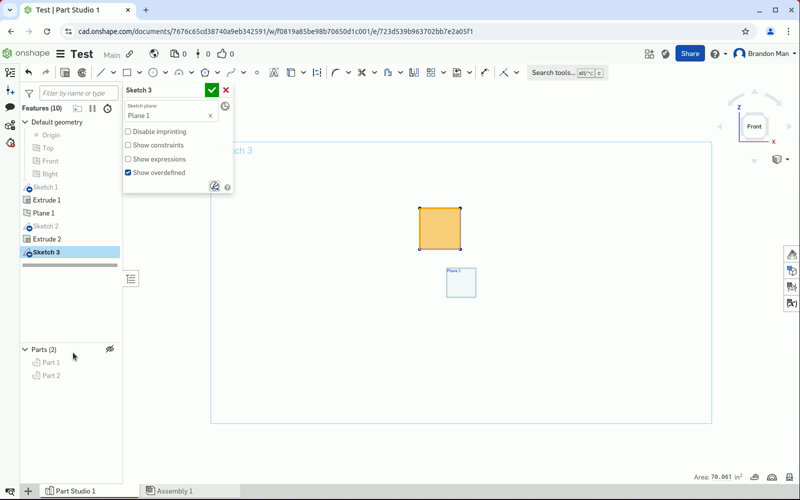
key(shift+e)
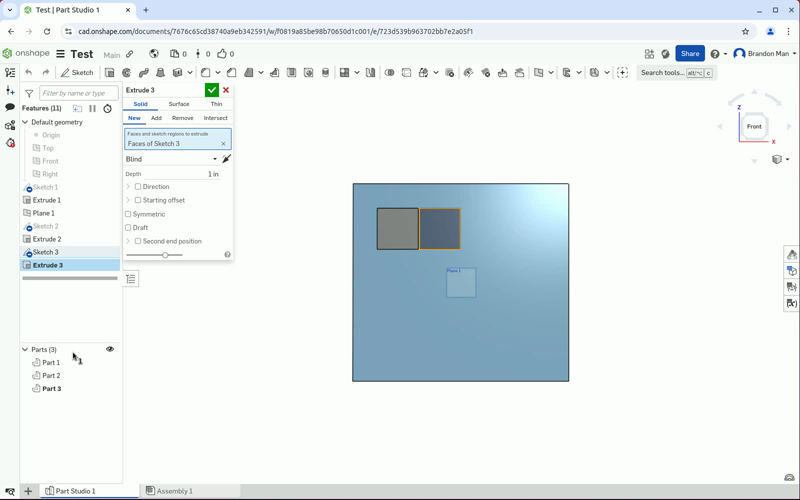
mouse_move(143, 106)
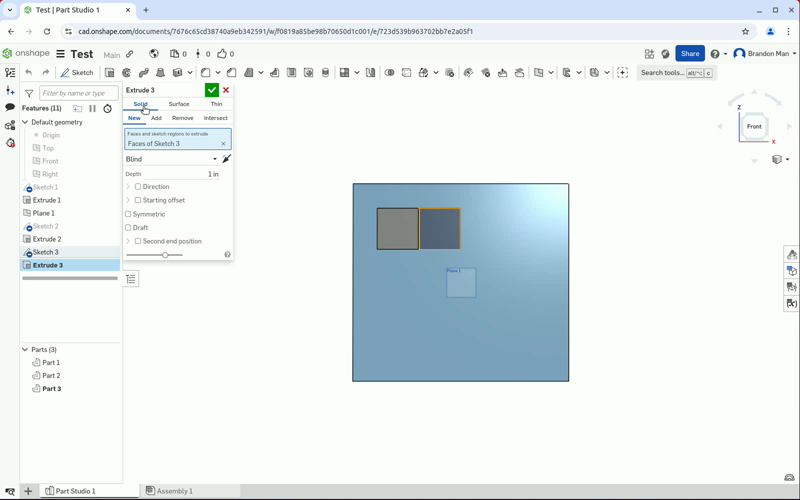
click(143, 106)
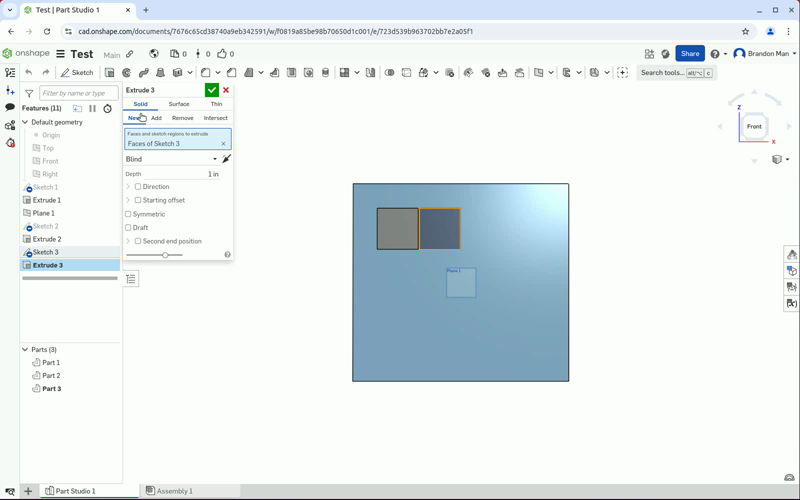
mouse_move(137, 120)
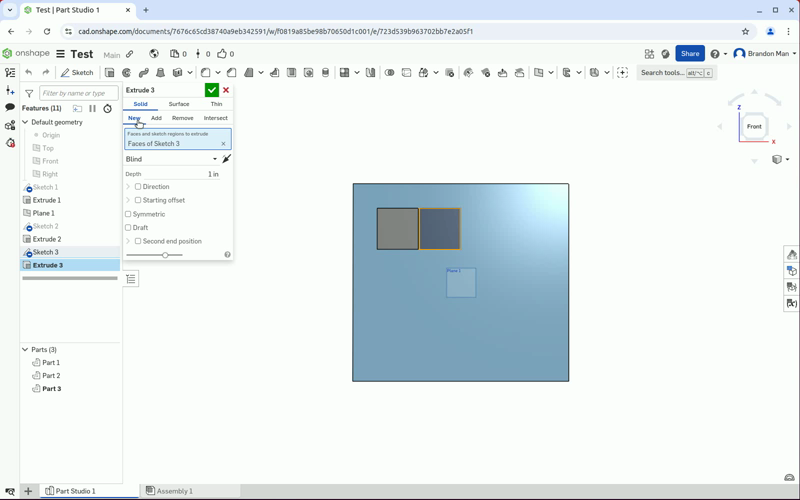
click(137, 120)
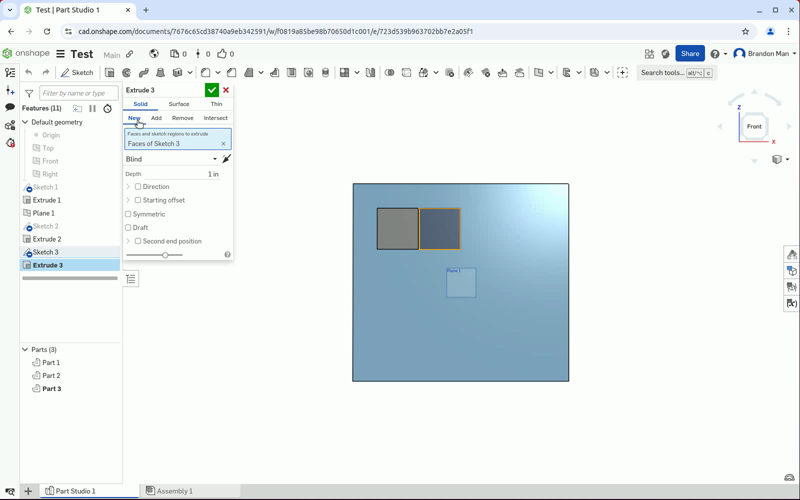
key(tab, 4)
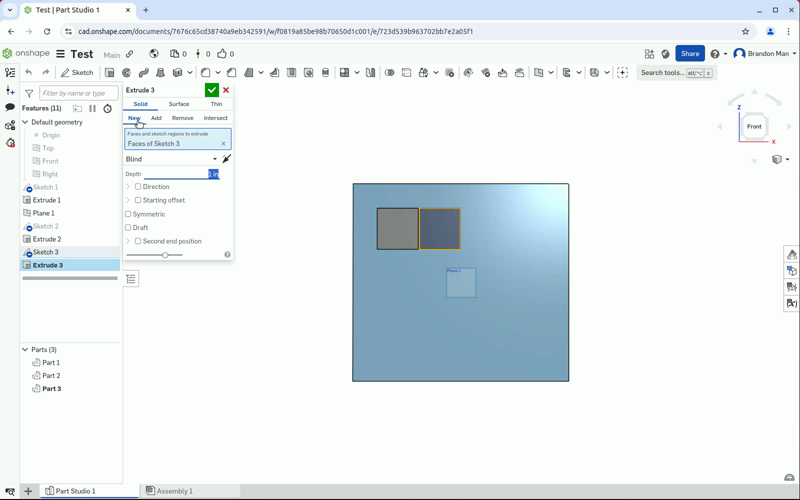
text(0.722)
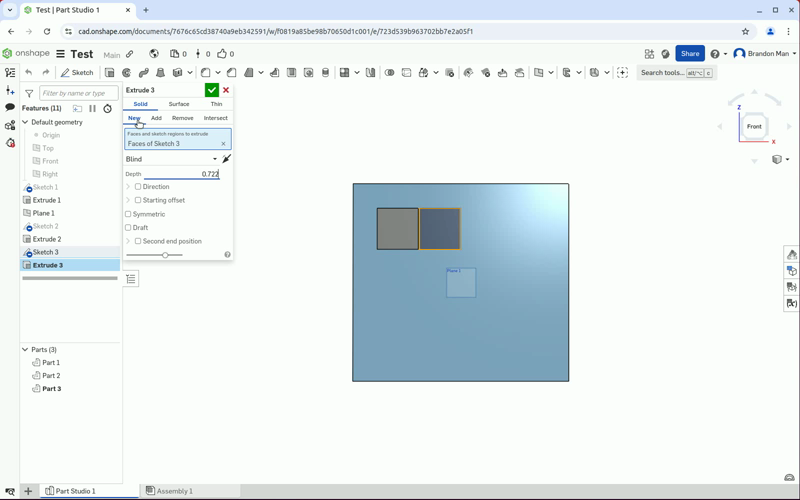
key(enter)
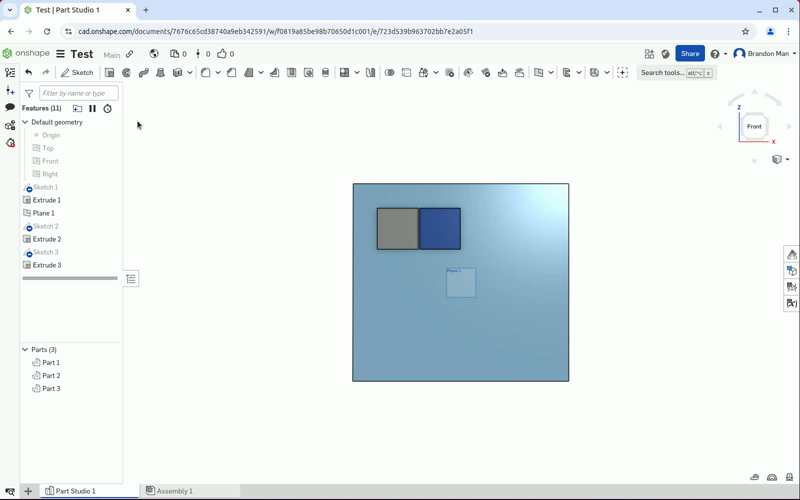
key(shift+h)
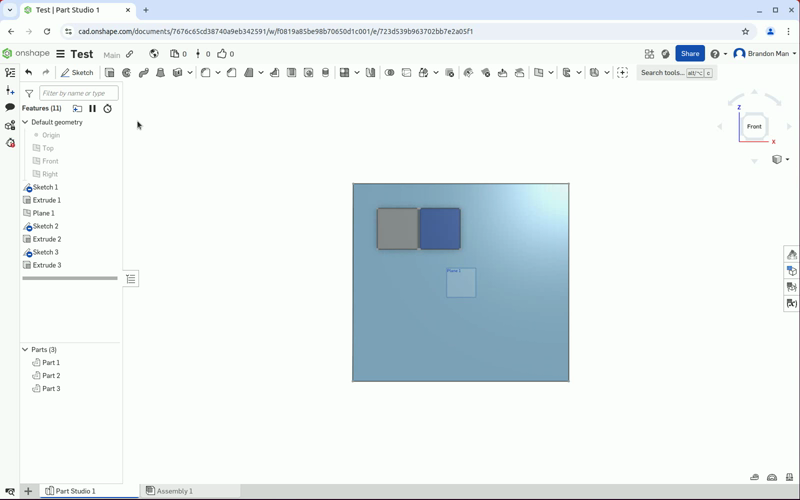
key(shift+h)
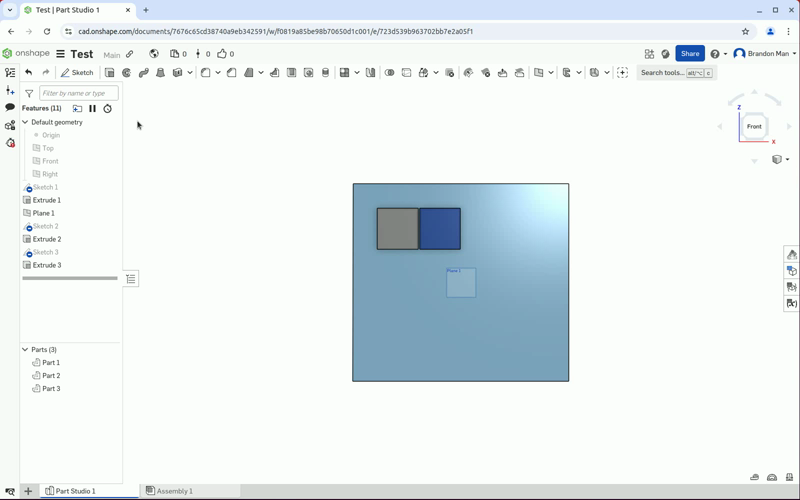
mouse_move(73, 189)
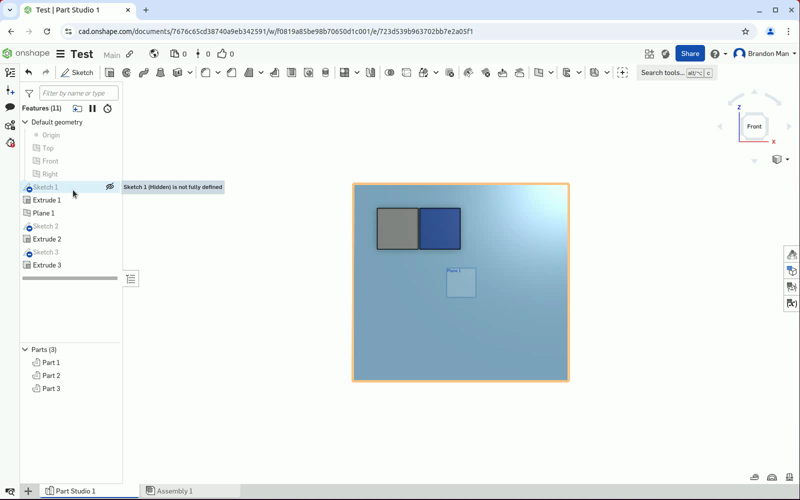
click(73, 189)
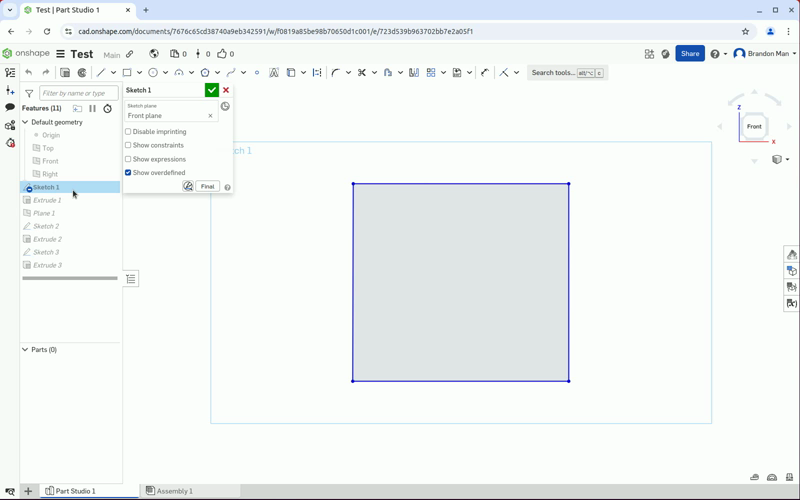
mouse_move(229, 92)
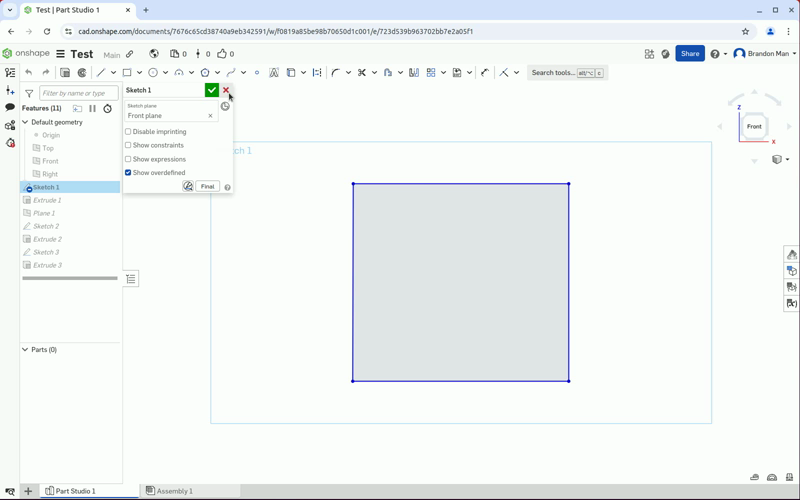
click(229, 92)
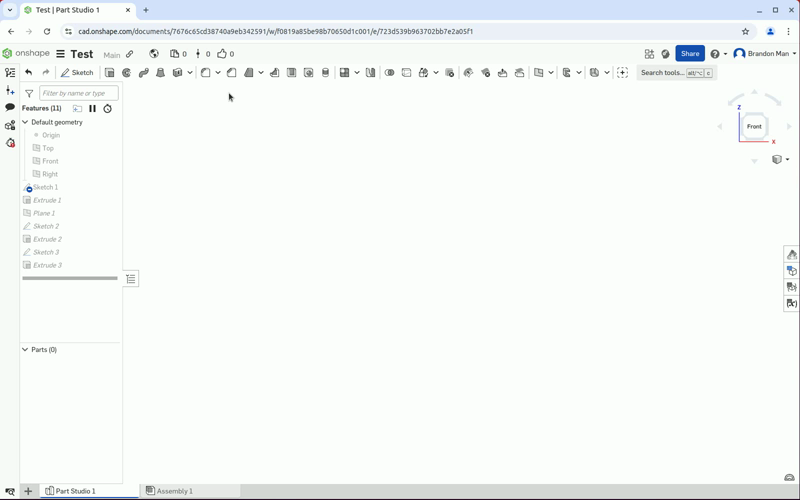
key(shift+s)
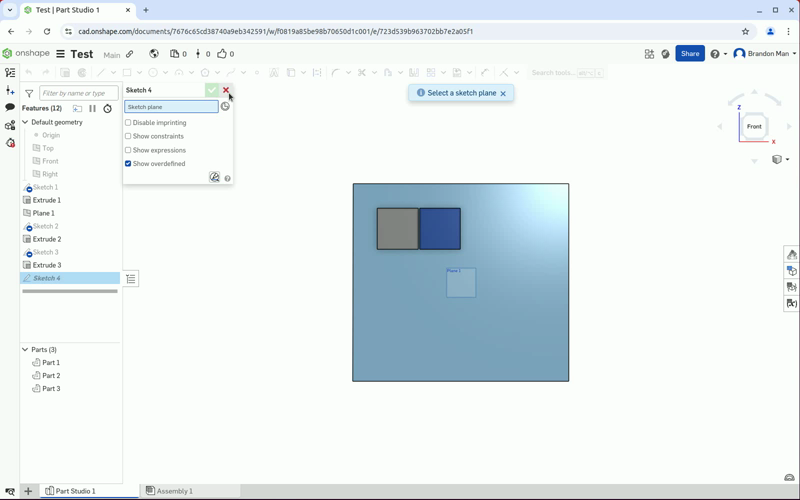
mouse_move(73, 215)
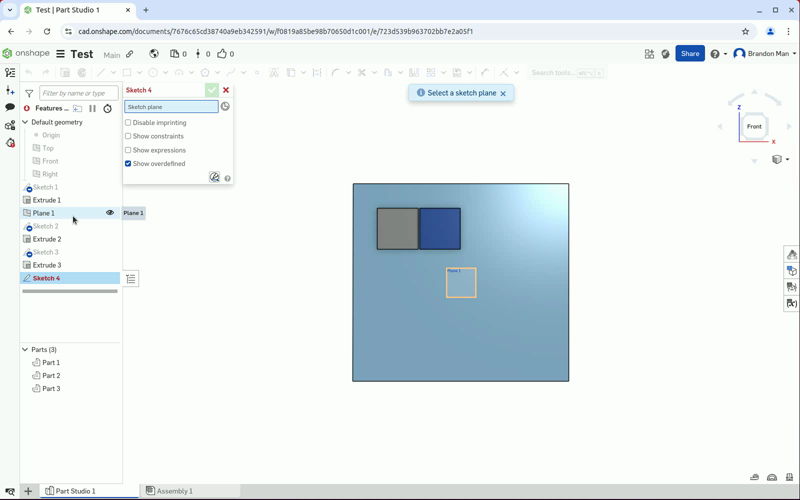
click(73, 215)
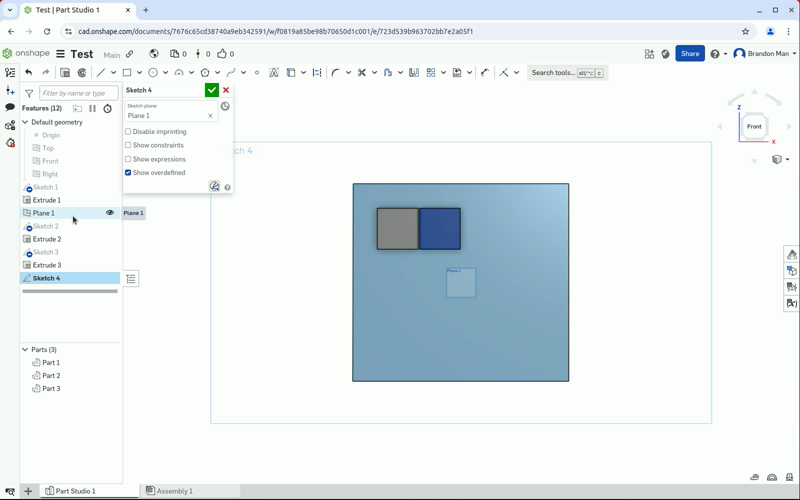
mouse_move(73, 352)
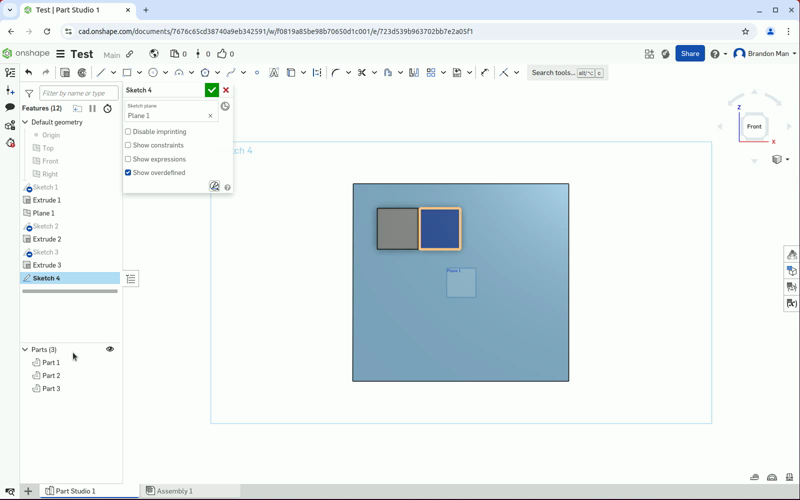
key(y)
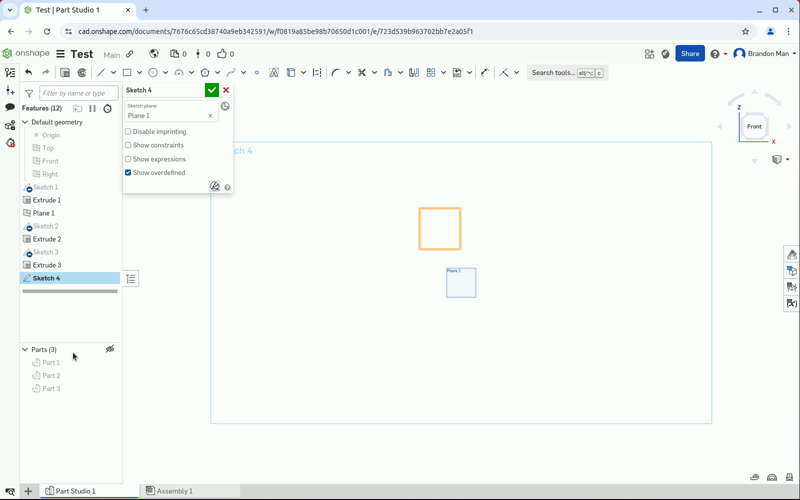
key(l)
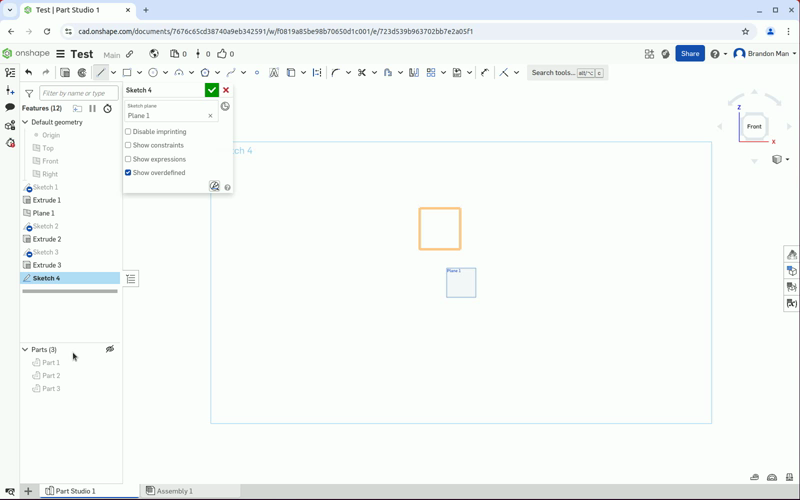
key_down(shift)
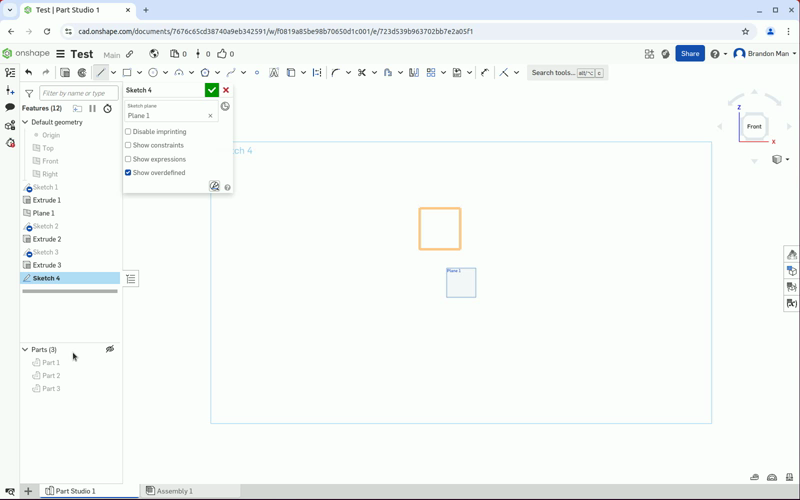
mouse_move(461, 249)
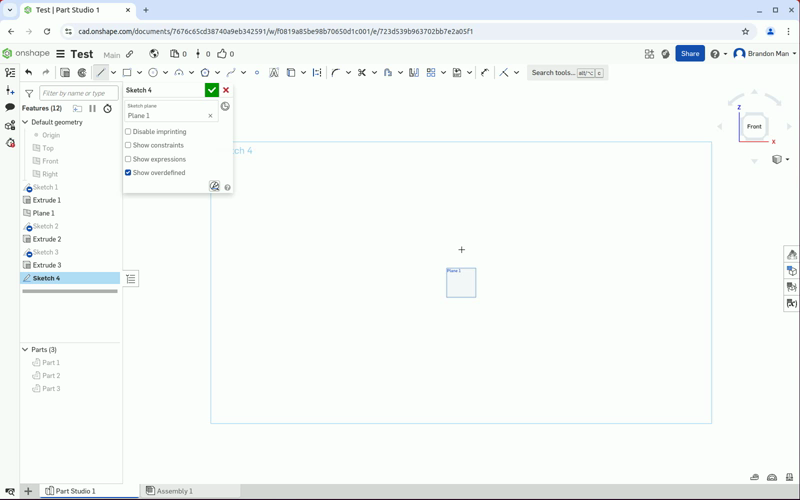
click(461, 249)
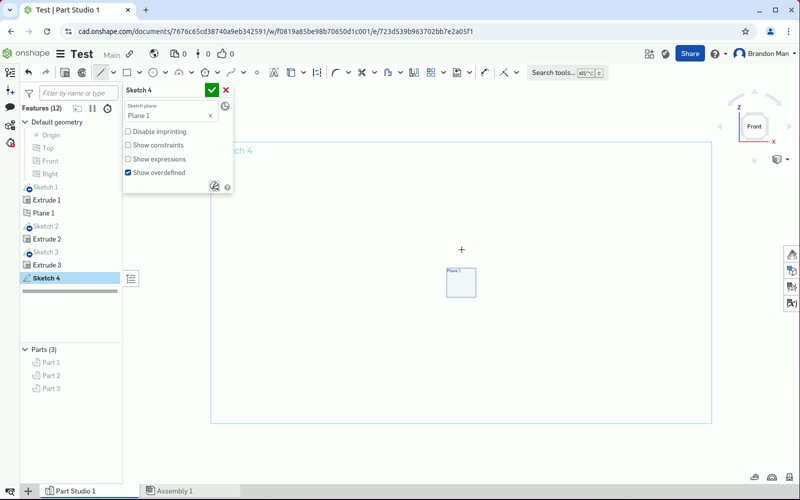
key_up(shift)
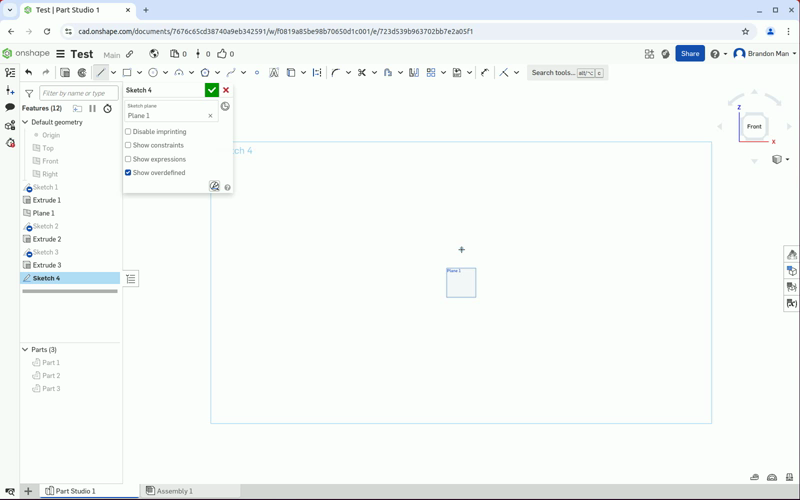
key_down(shift)
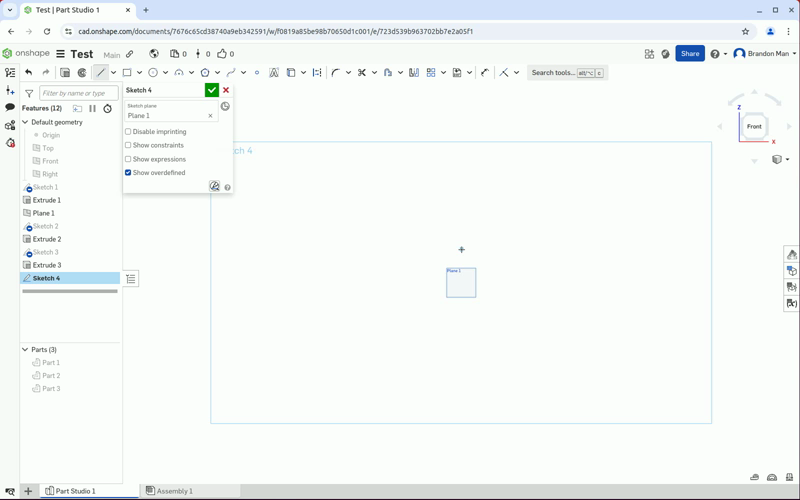
mouse_move(492, 249)
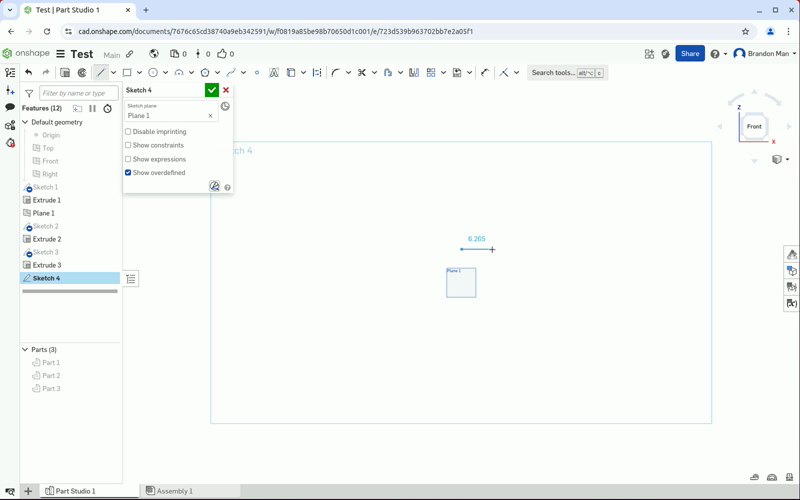
mouse_move(502, 249)
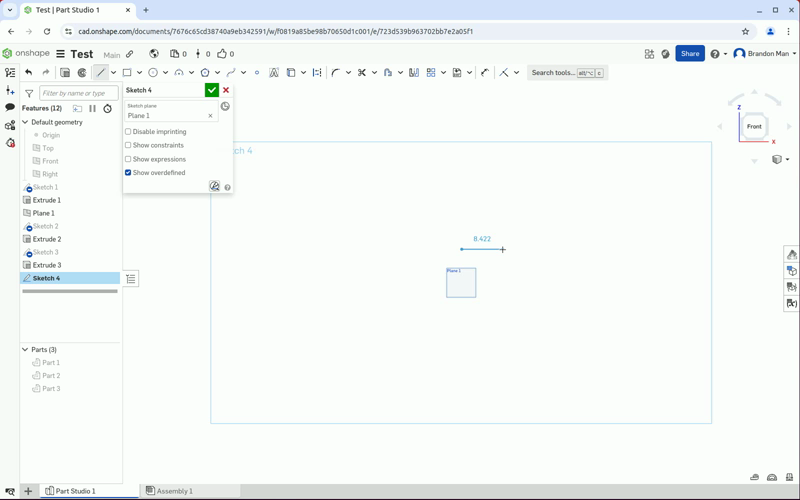
click(502, 249)
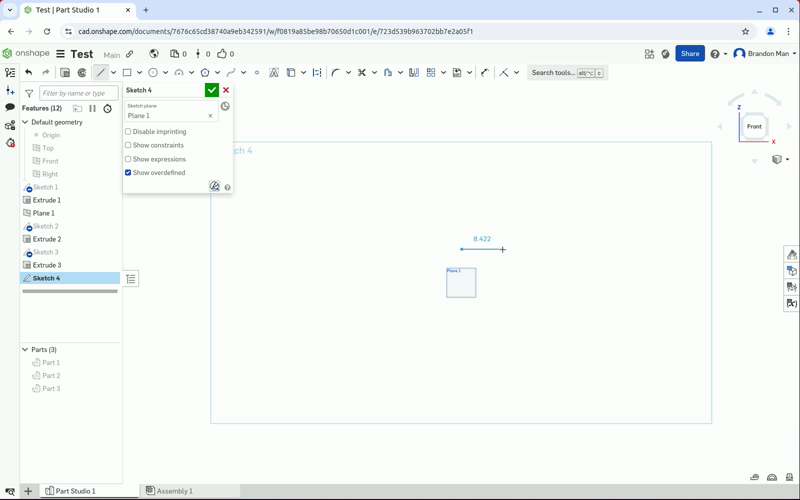
key_up(shift)
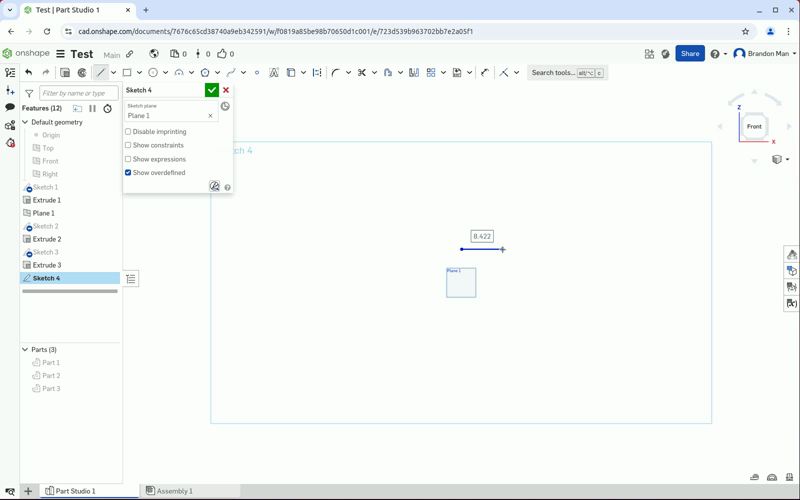
key_down(shift)
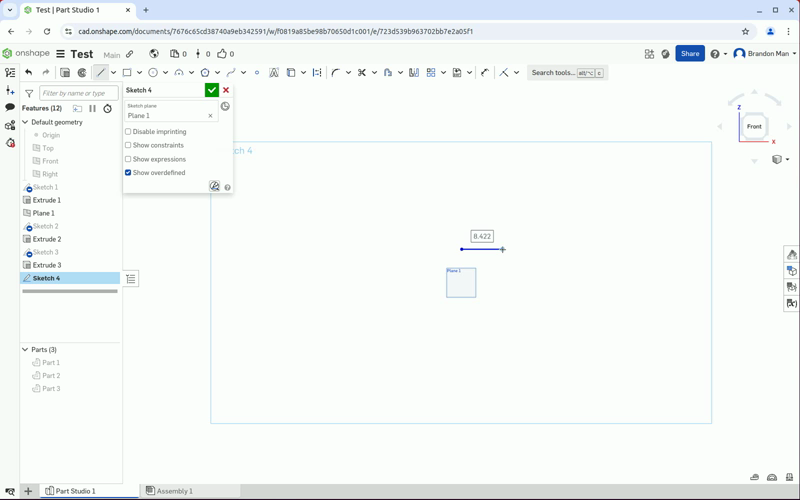
mouse_move(532, 249)
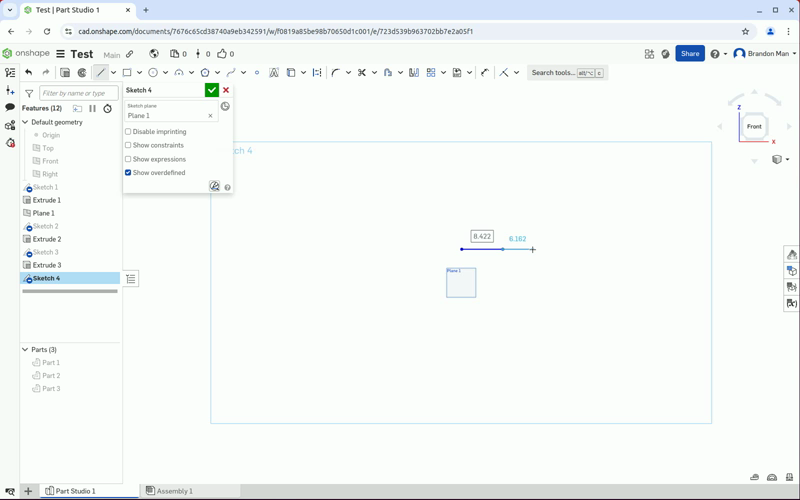
mouse_move(502, 208)
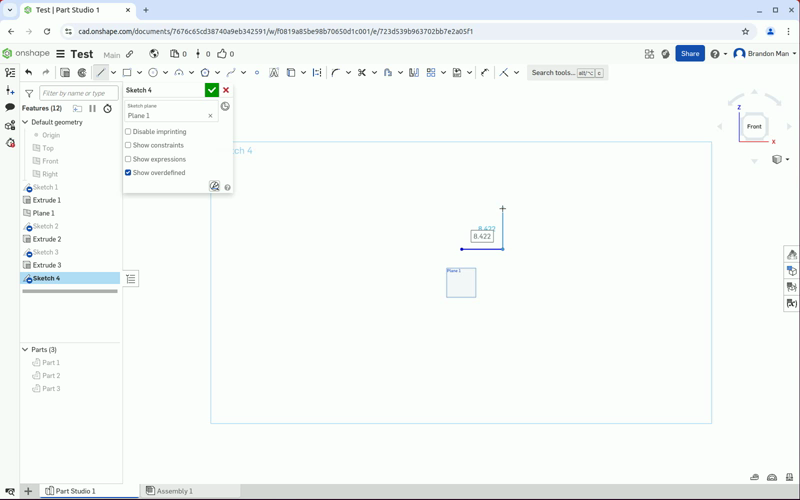
click(502, 208)
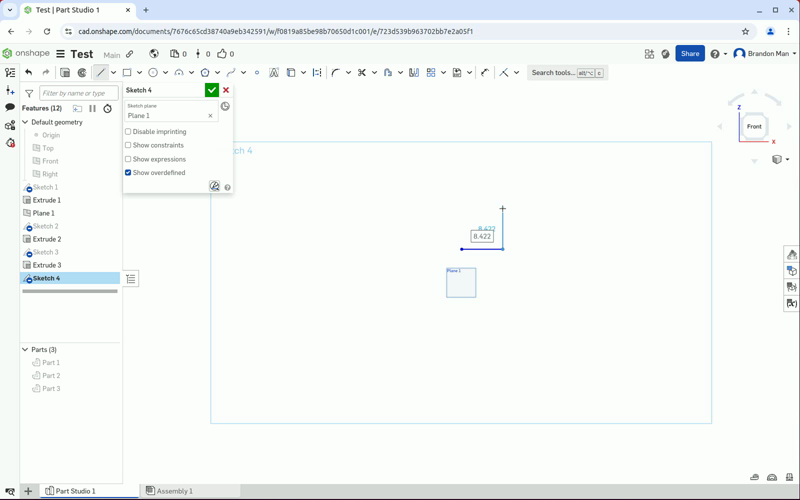
key_up(shift)
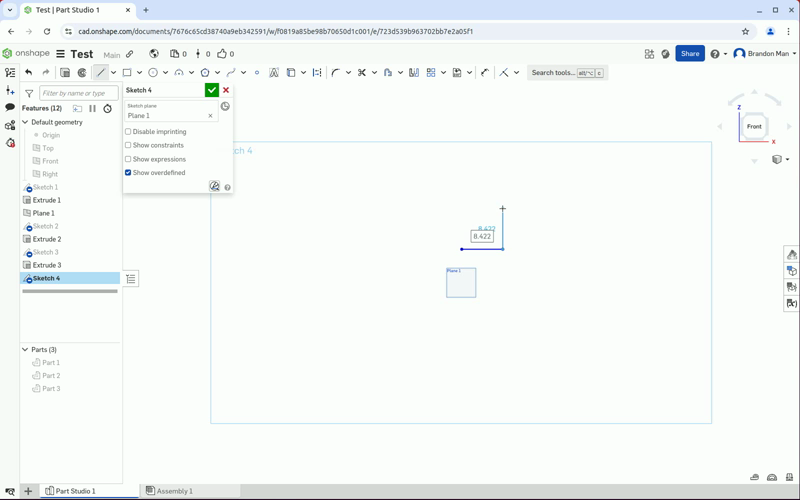
key_down(shift)
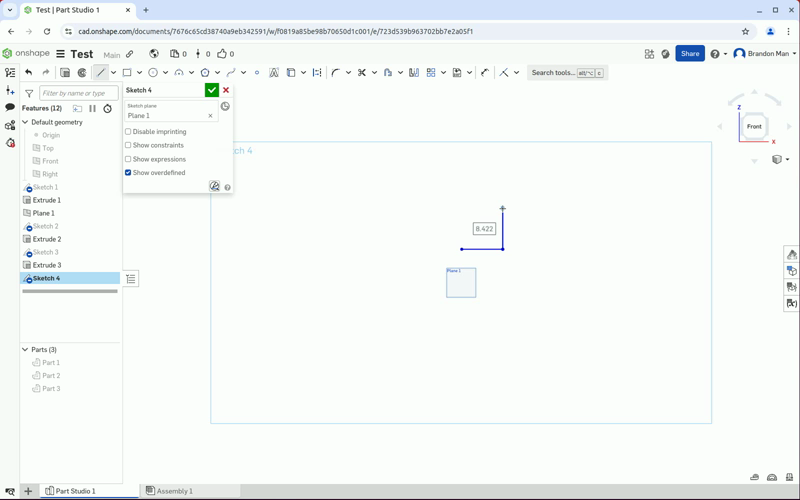
mouse_move(532, 208)
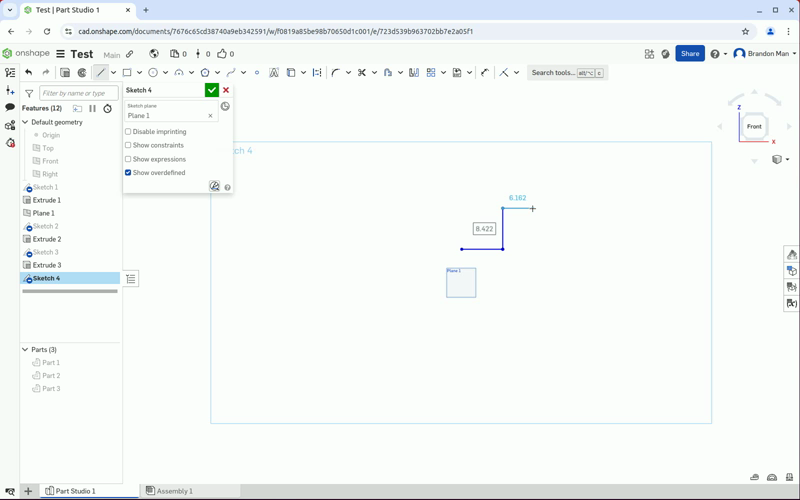
mouse_move(461, 208)
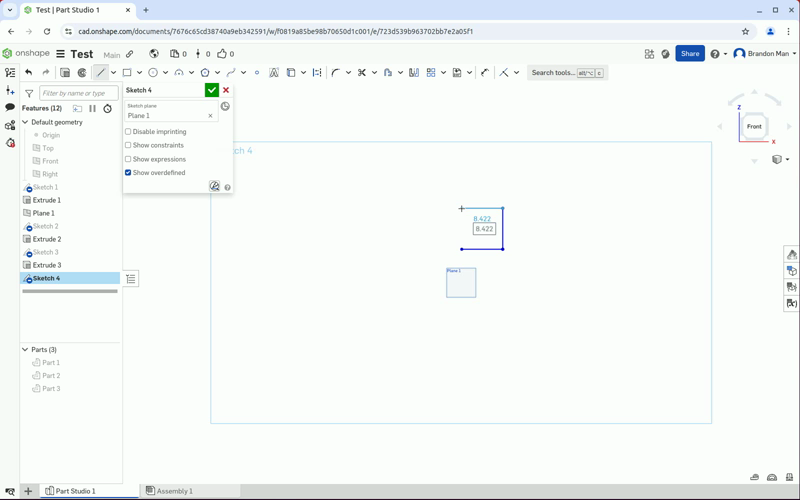
click(461, 208)
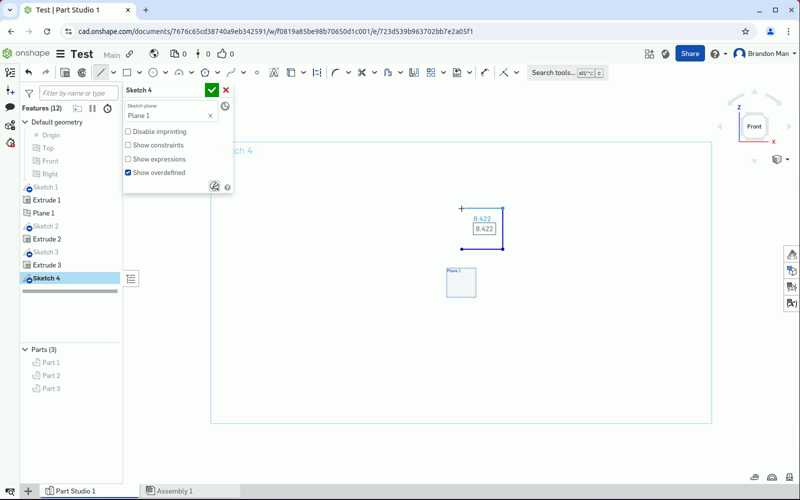
key_up(shift)
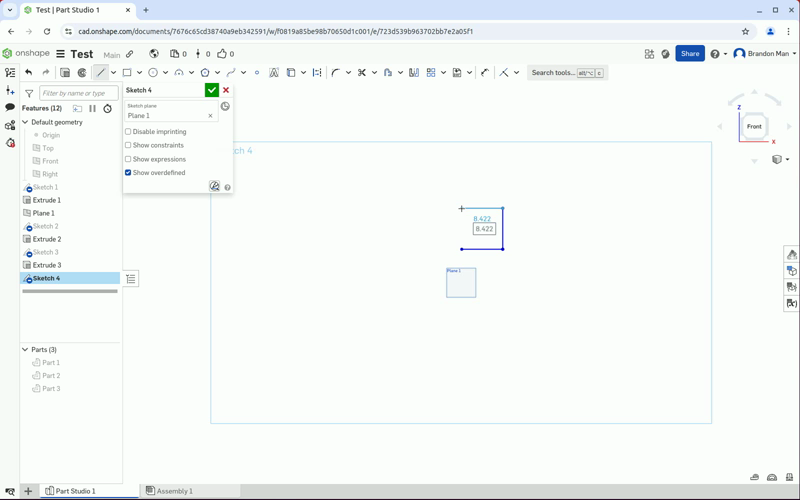
mouse_move(492, 208)
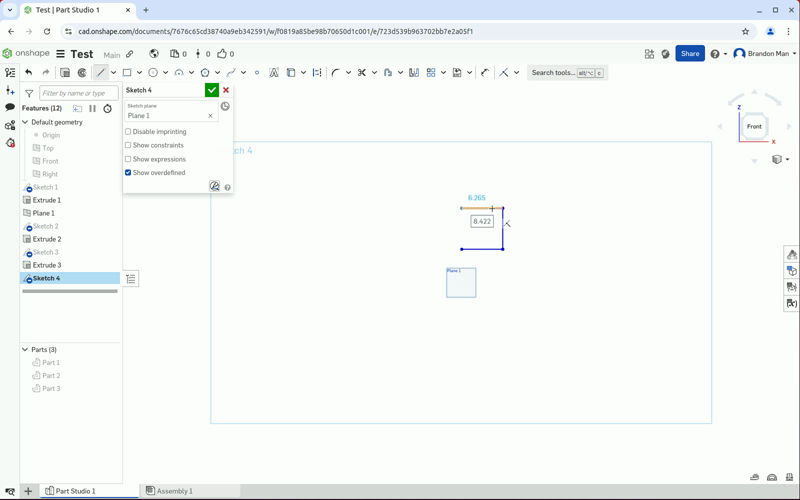
key_down(shift)
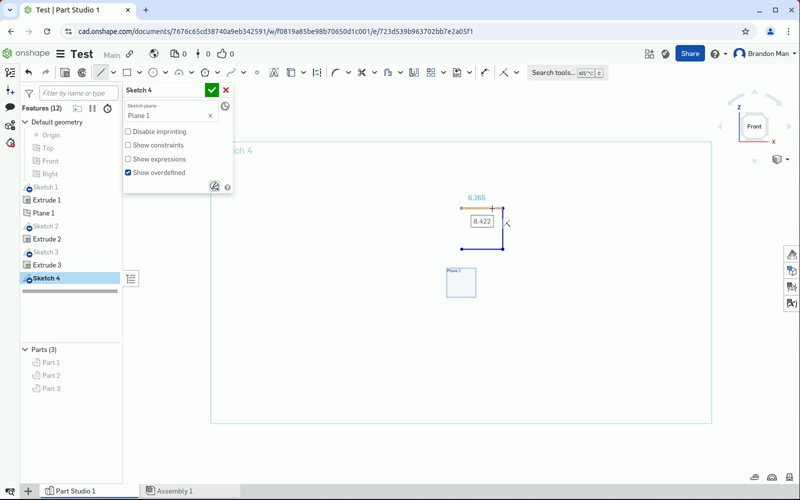
mouse_move(461, 249)
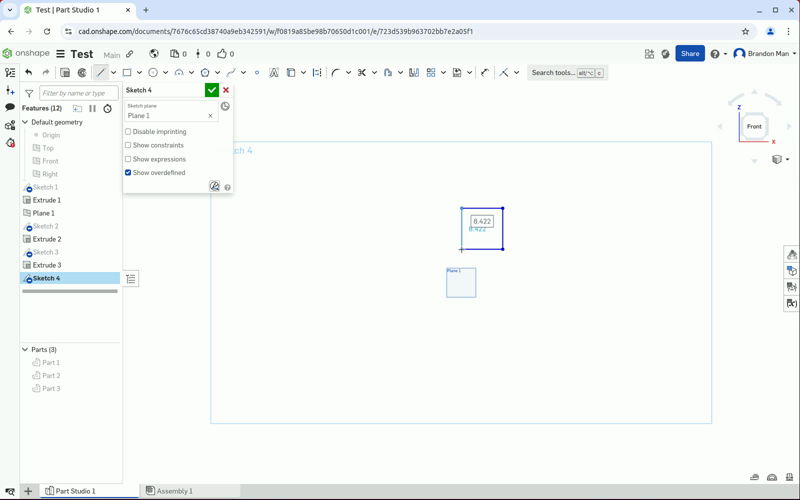
key_up(shift)
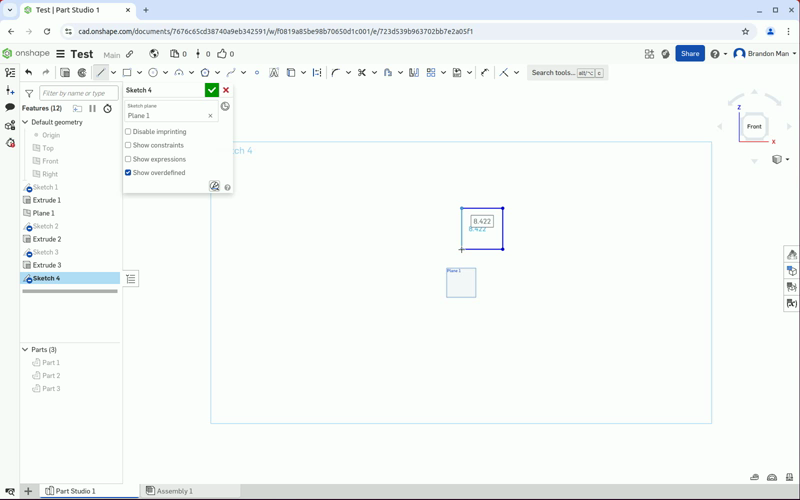
click(461, 249)
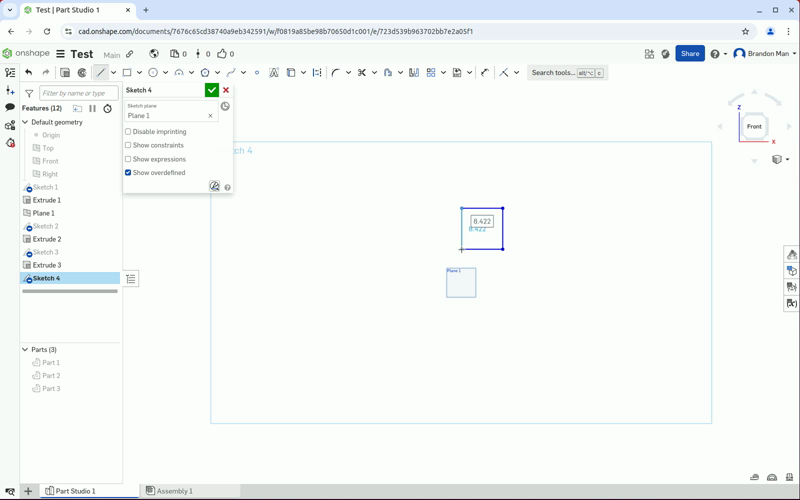
key(esc)
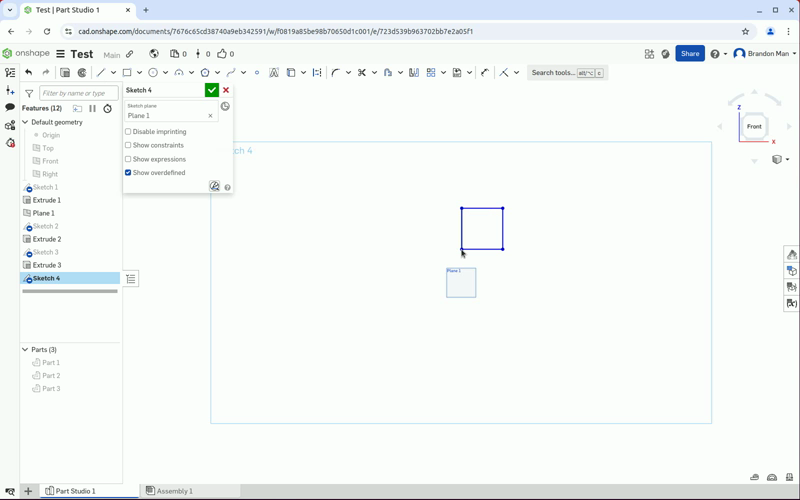
mouse_move(470, 218)
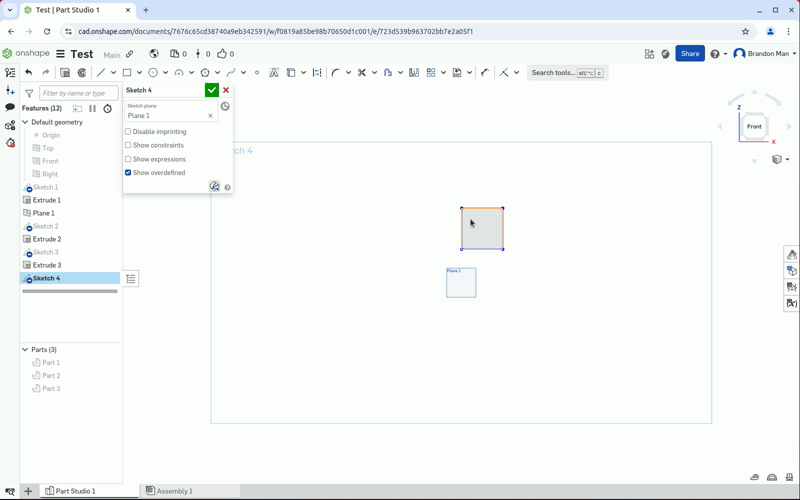
scroll(6)
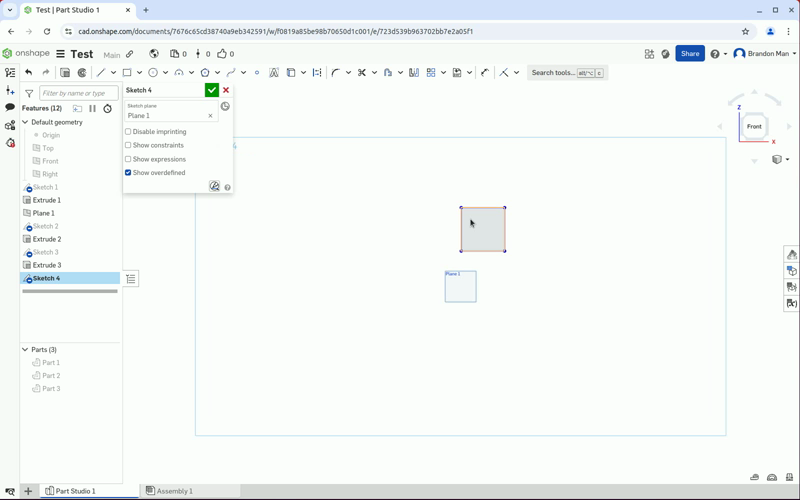
scroll(6)
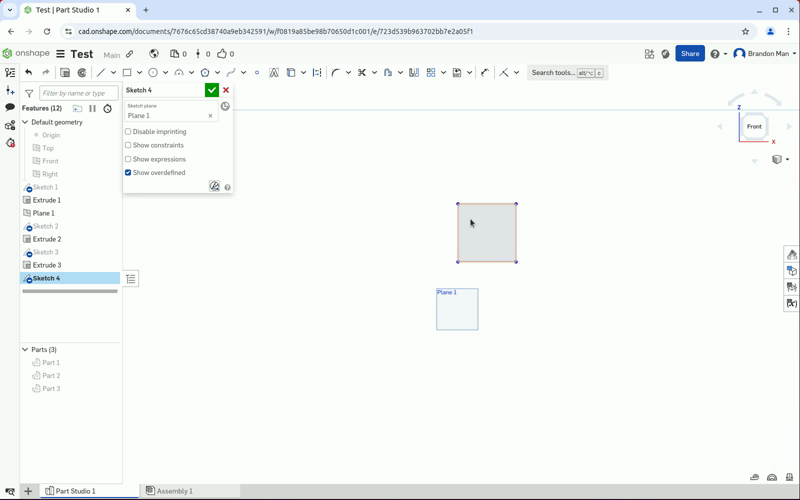
scroll(6)
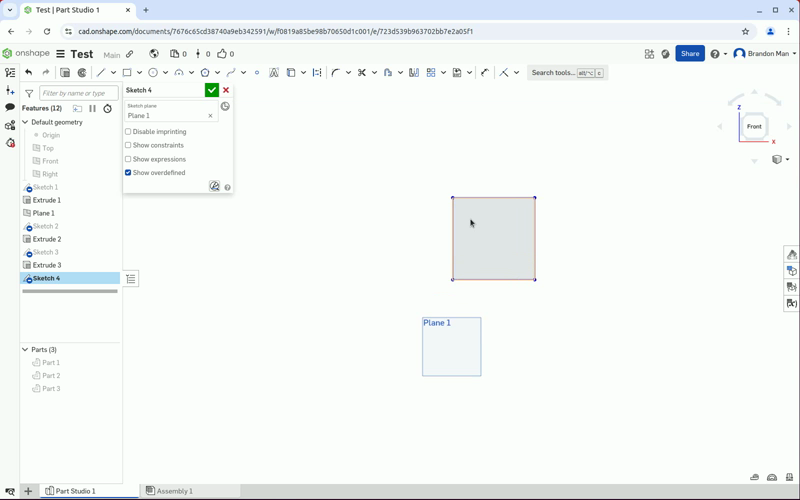
scroll(6)
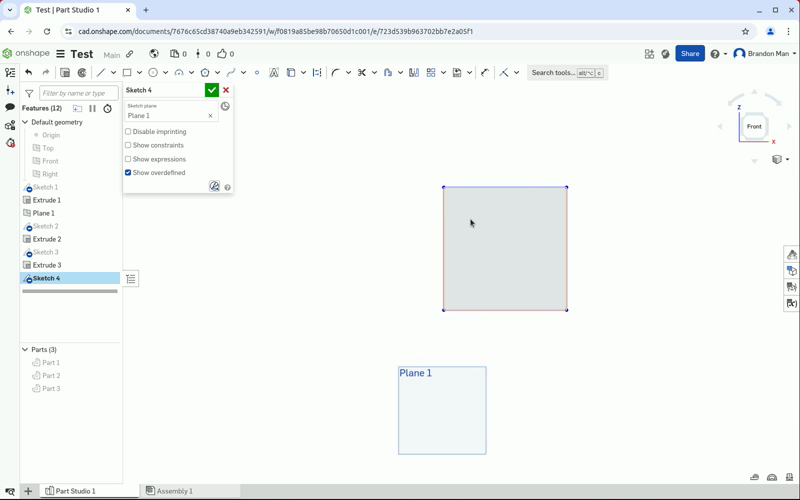
scroll(6)
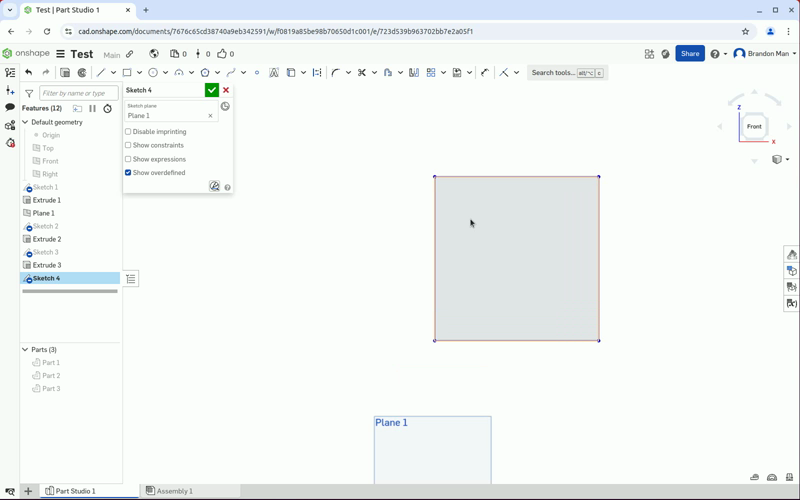
scroll(6)
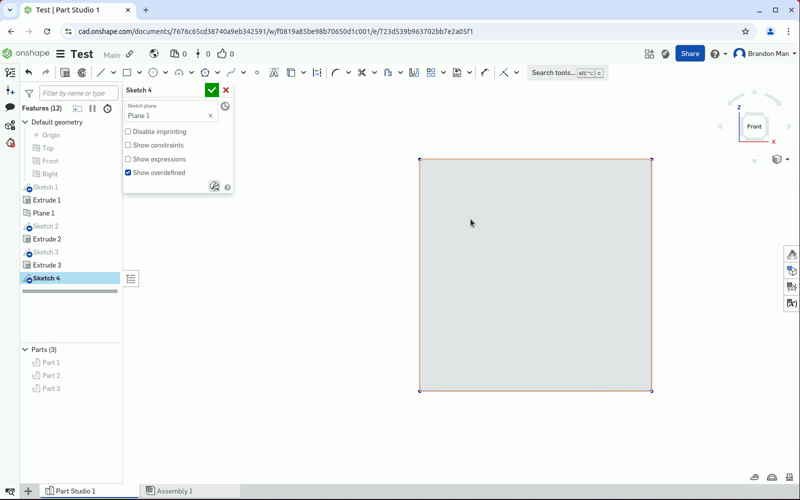
scroll(6)
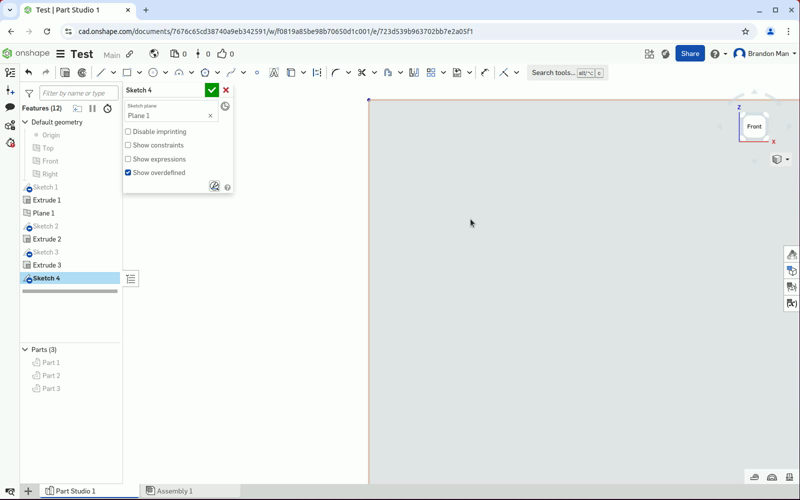
click(470, 218)
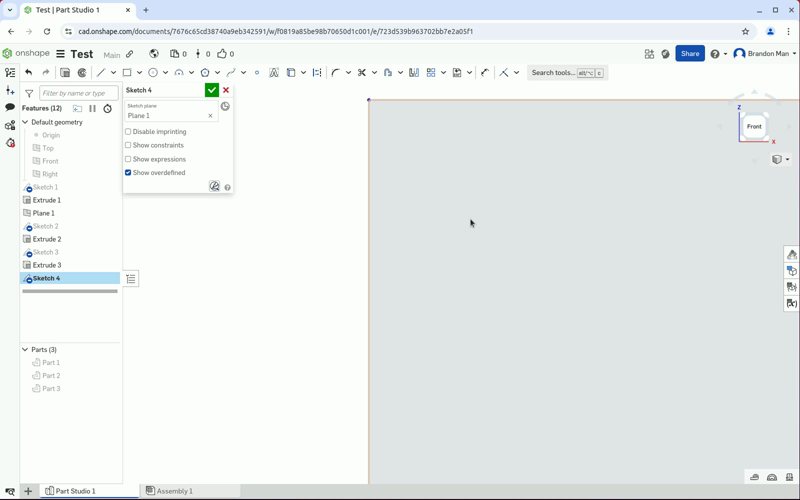
scroll(-6)
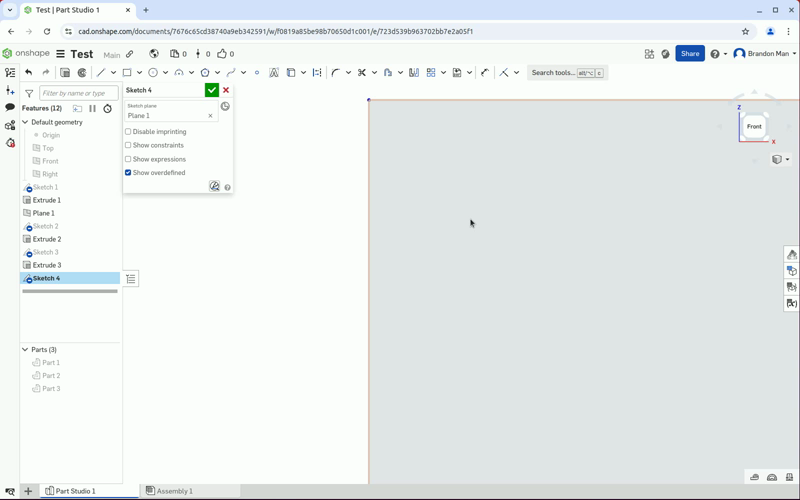
scroll(-6)
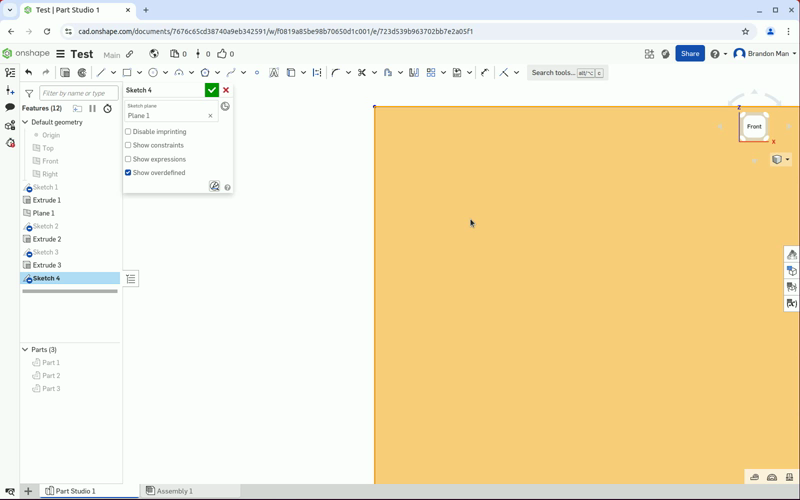
scroll(-6)
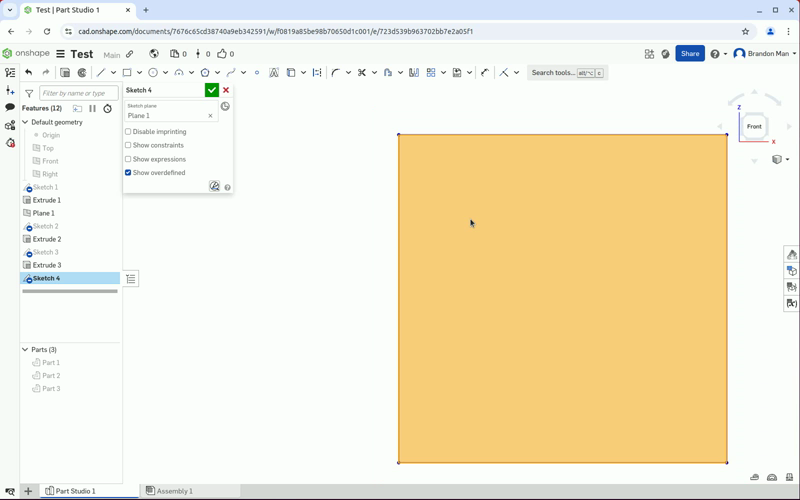
scroll(-6)
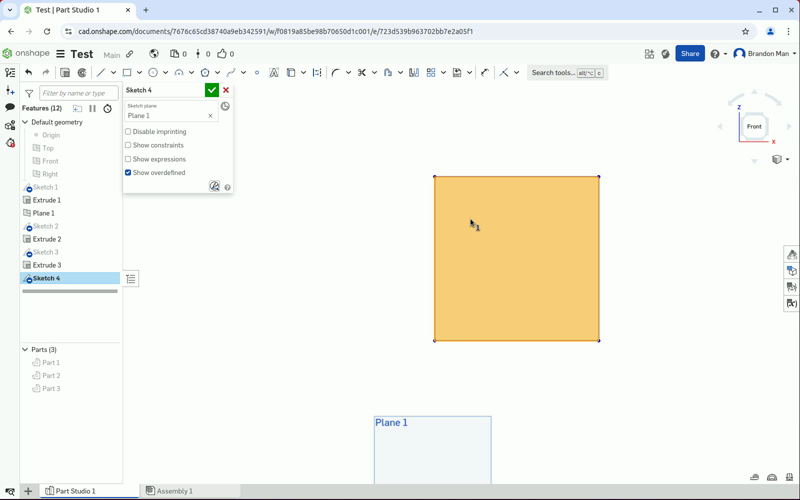
scroll(-6)
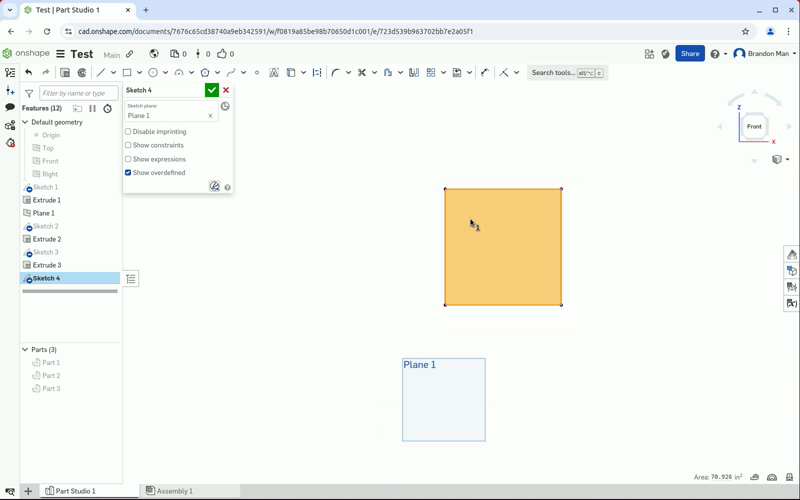
scroll(-6)
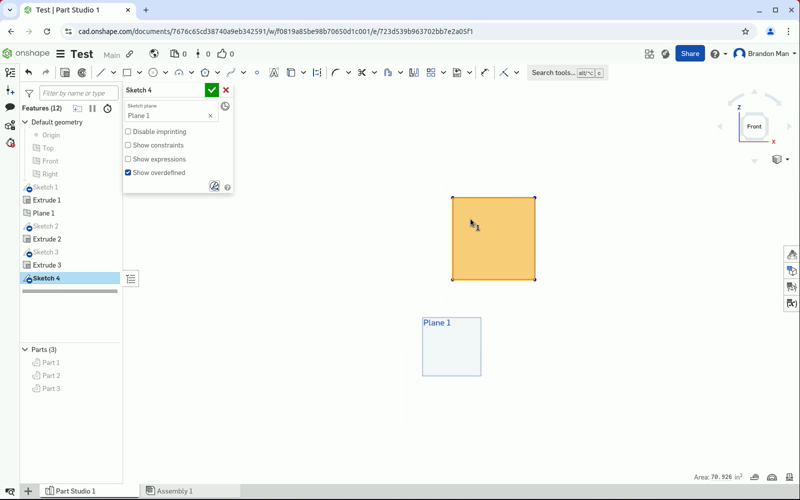
scroll(-6)
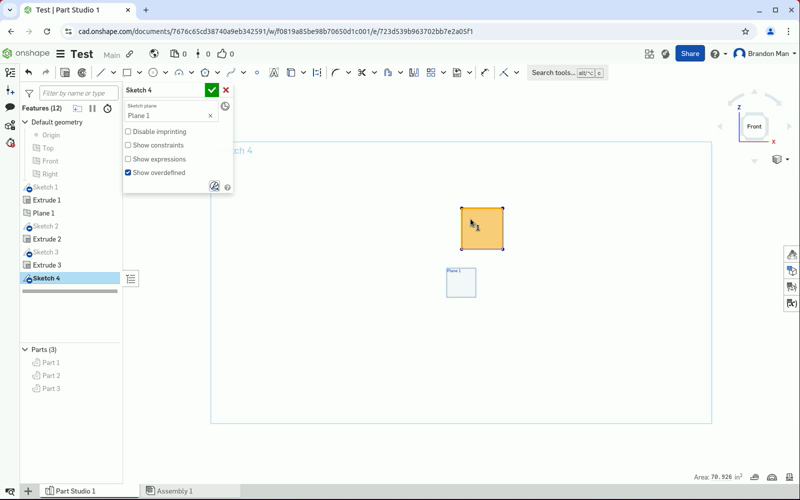
mouse_move(73, 352)
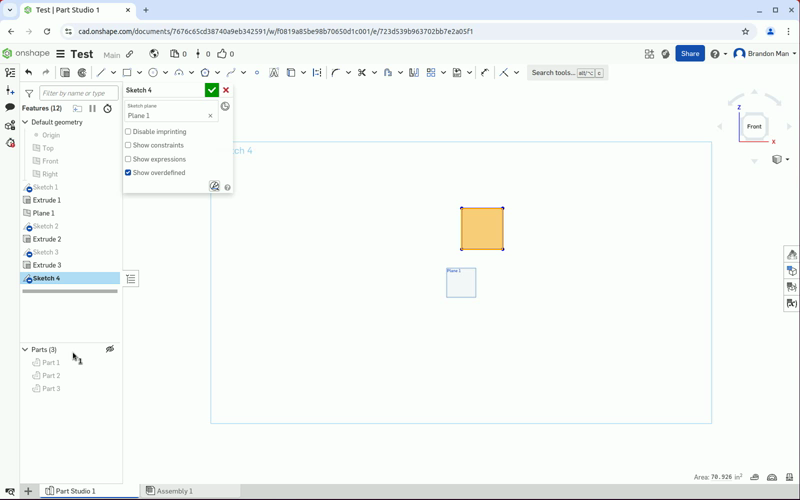
key(shift+y)
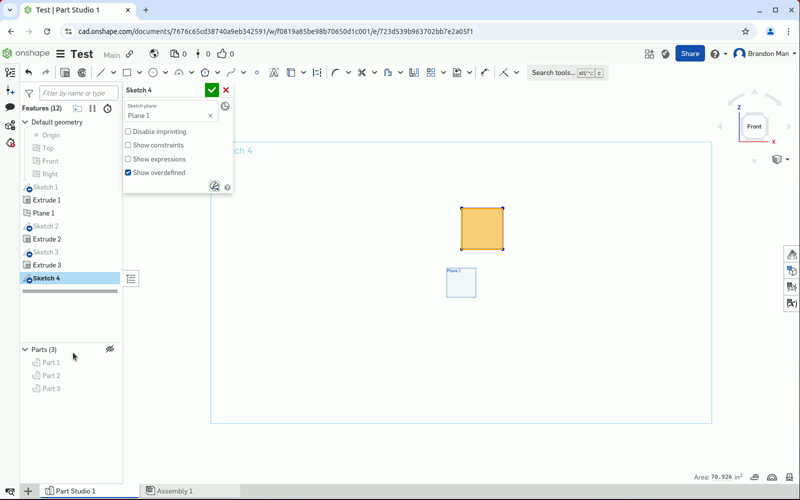
key(shift+e)
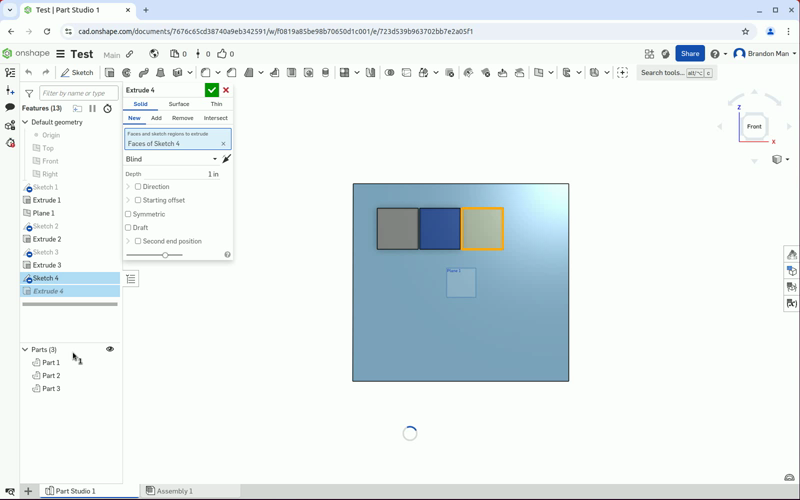
mouse_move(143, 106)
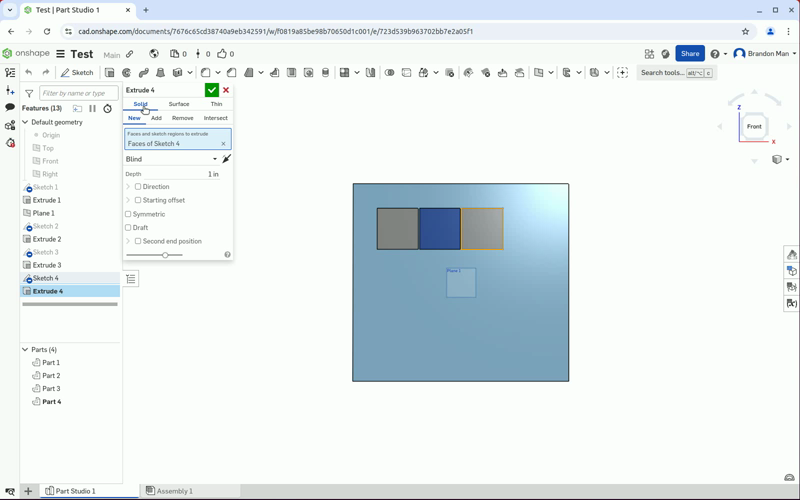
click(143, 106)
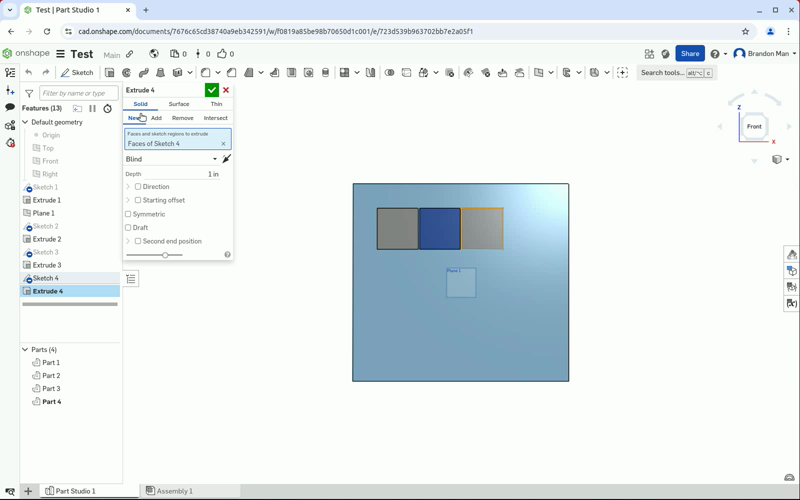
mouse_move(137, 120)
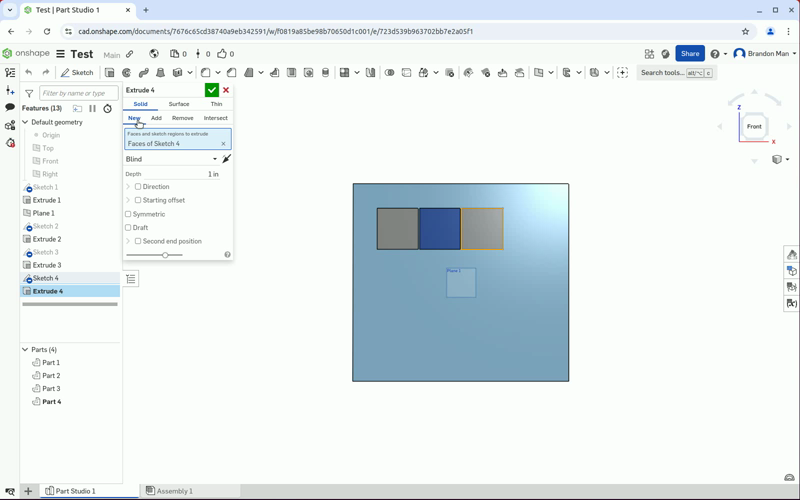
click(137, 120)
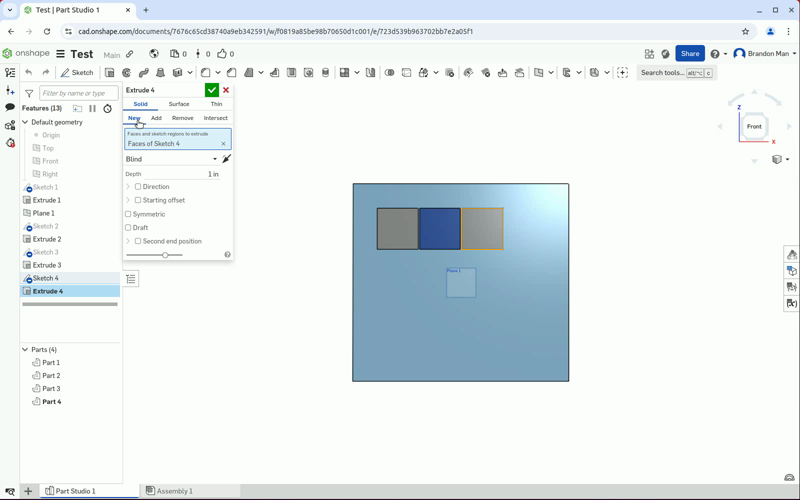
key(tab, 4)
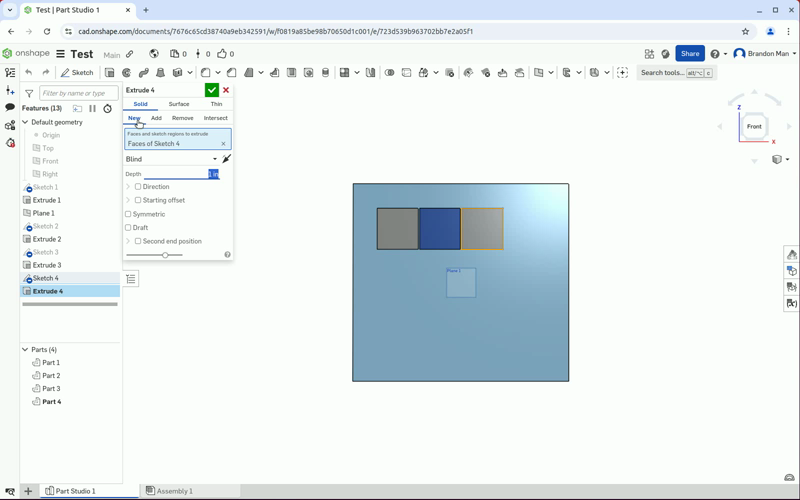
text(0.722)
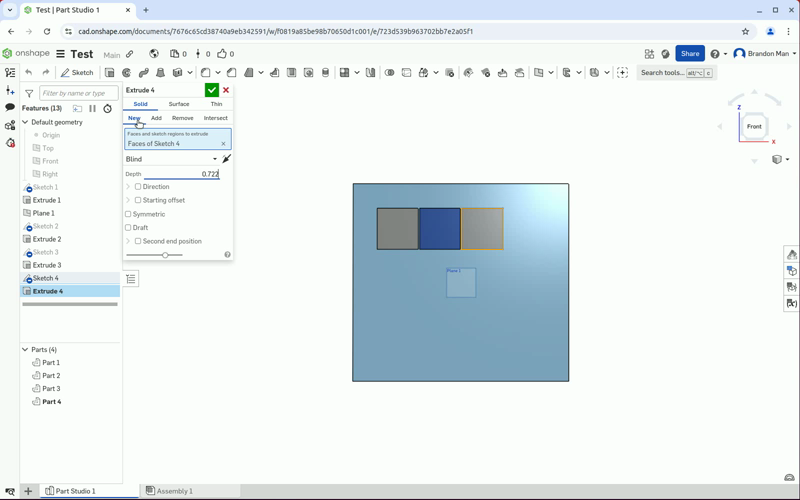
key(enter)
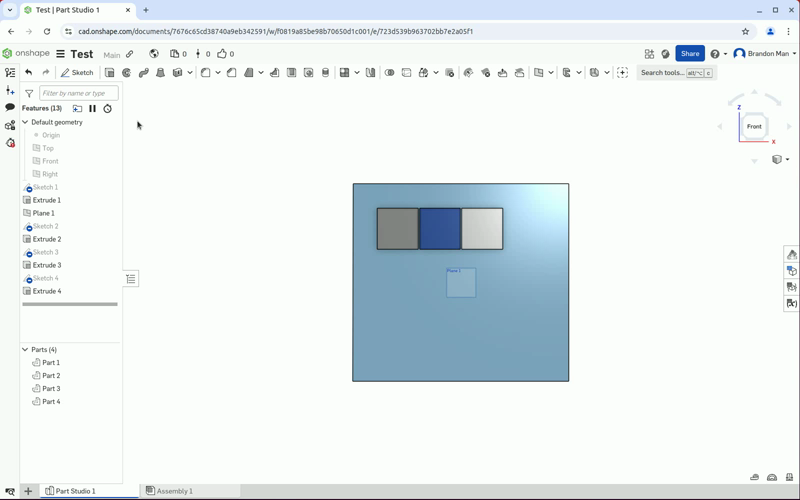
key(shift+h)
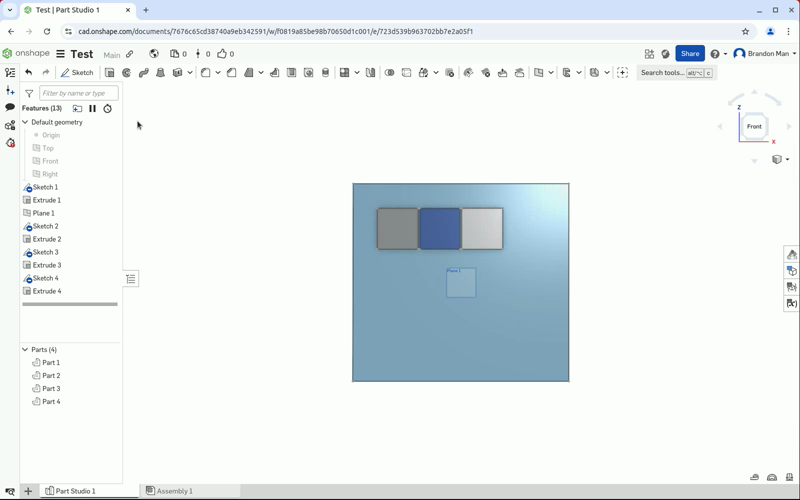
key(shift+h)
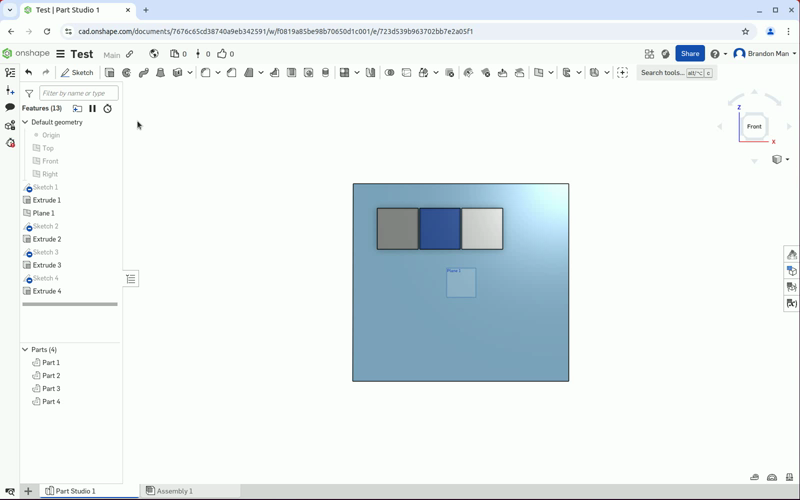
mouse_move(73, 189)
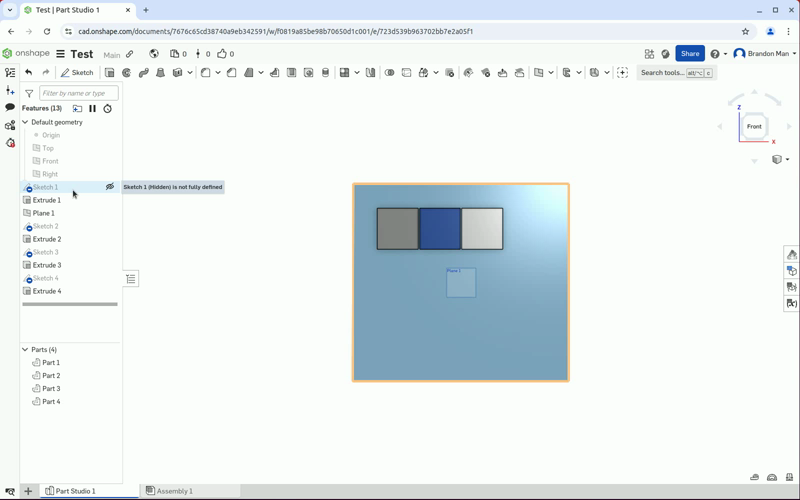
click(73, 189)
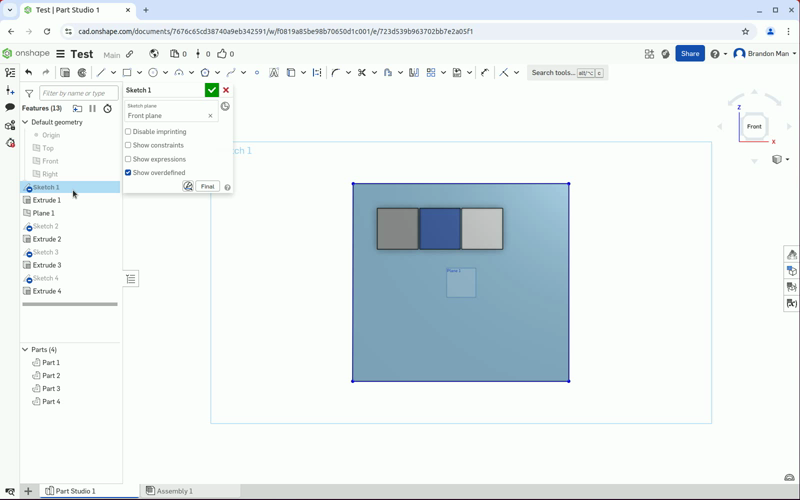
mouse_move(229, 92)
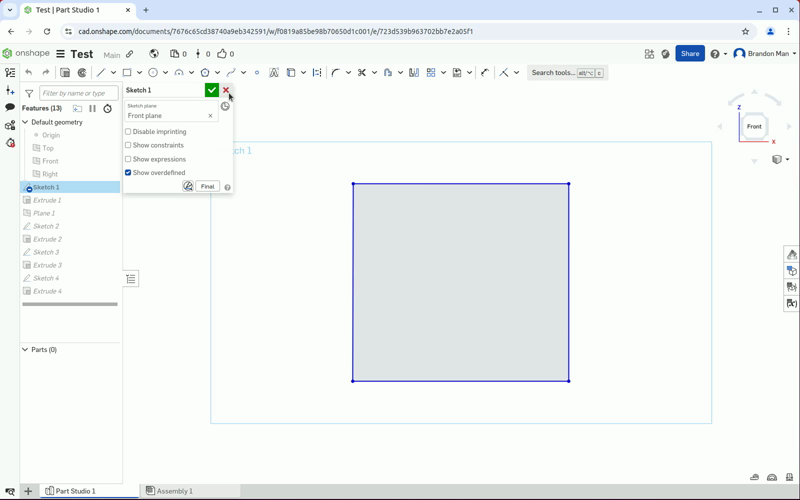
click(229, 92)
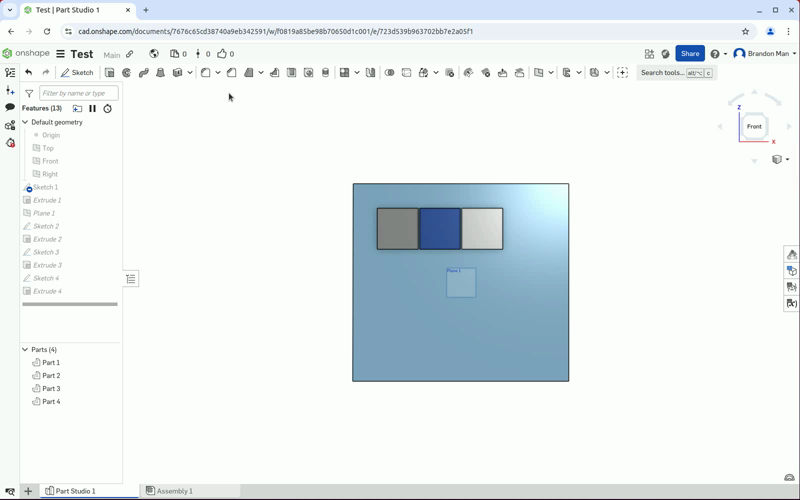
key(shift+s)
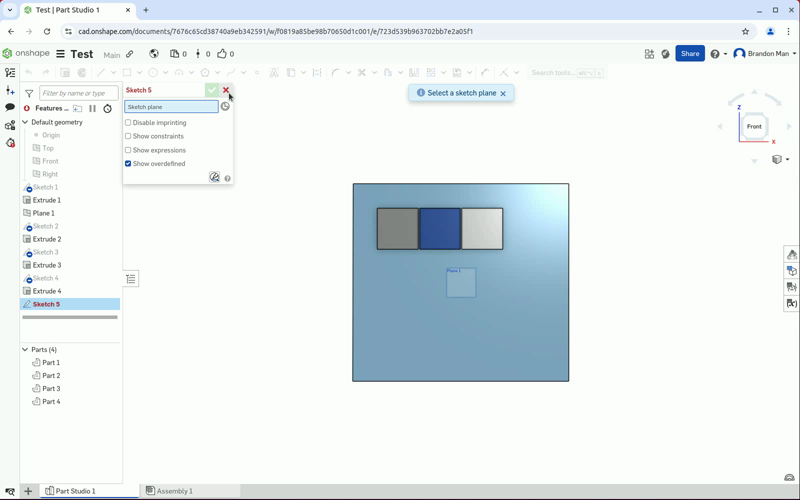
mouse_move(73, 215)
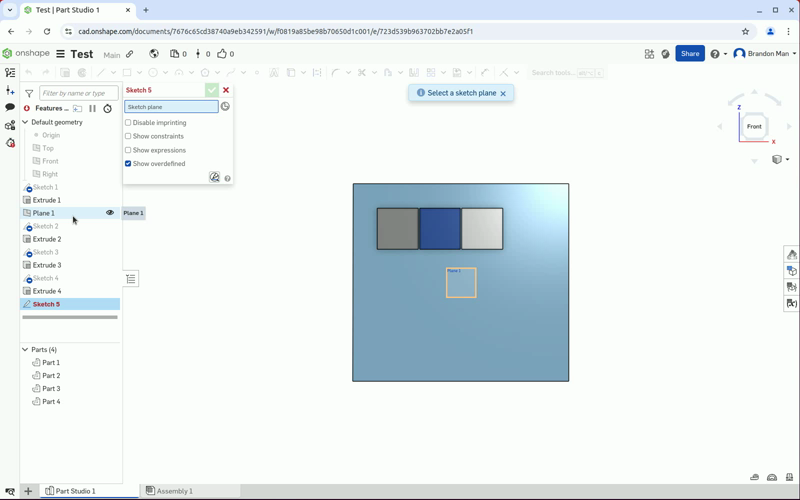
click(73, 215)
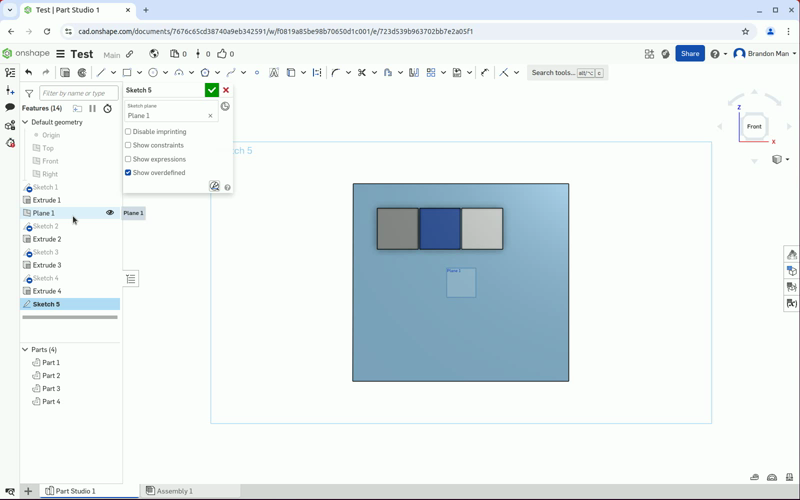
mouse_move(73, 352)
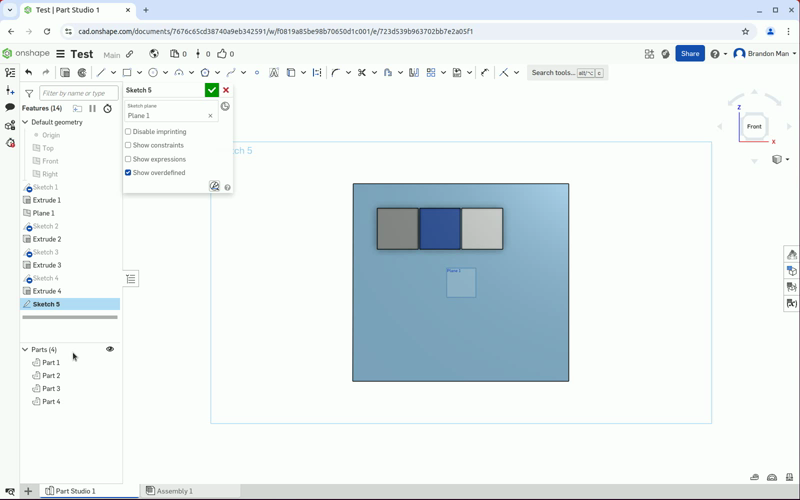
key(y)
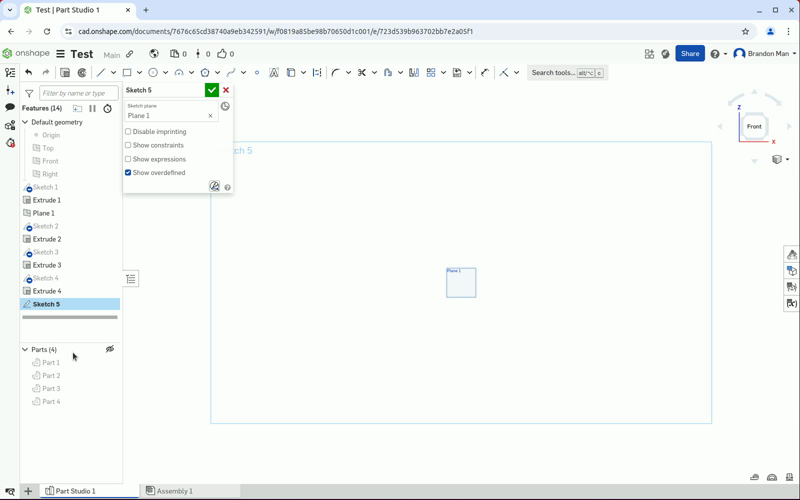
key(l)
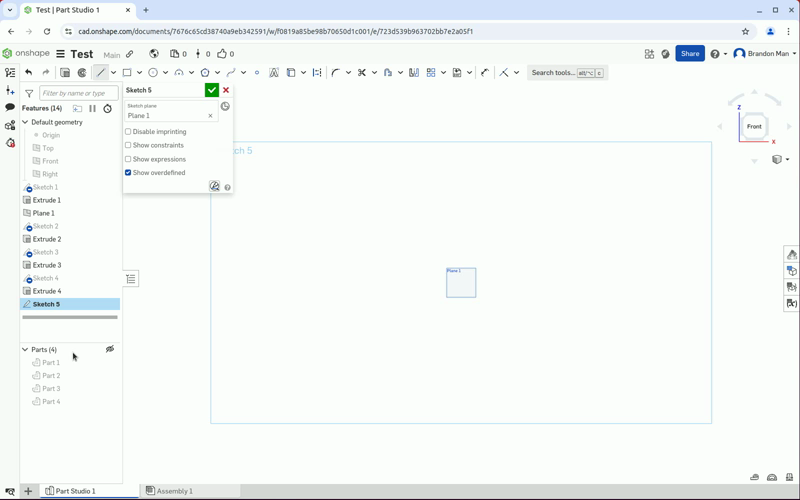
key_down(shift)
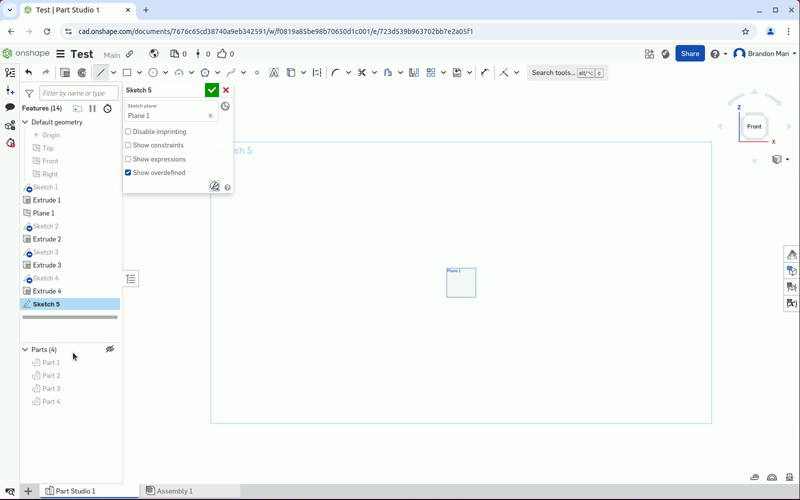
mouse_move(504, 249)
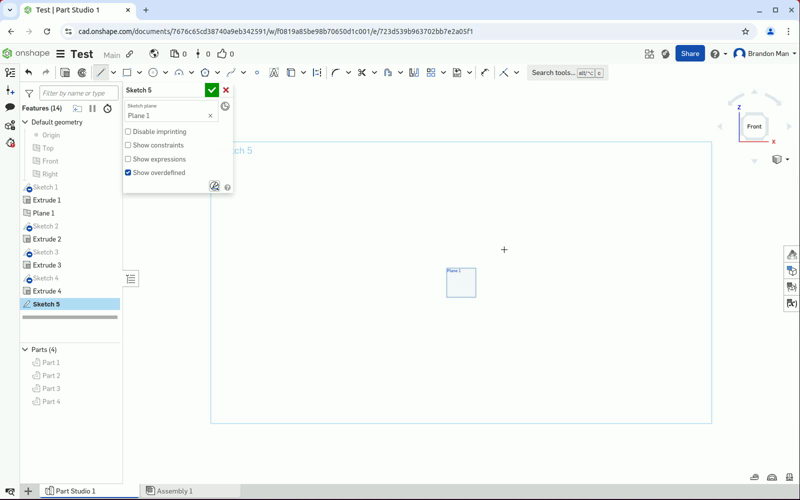
click(504, 249)
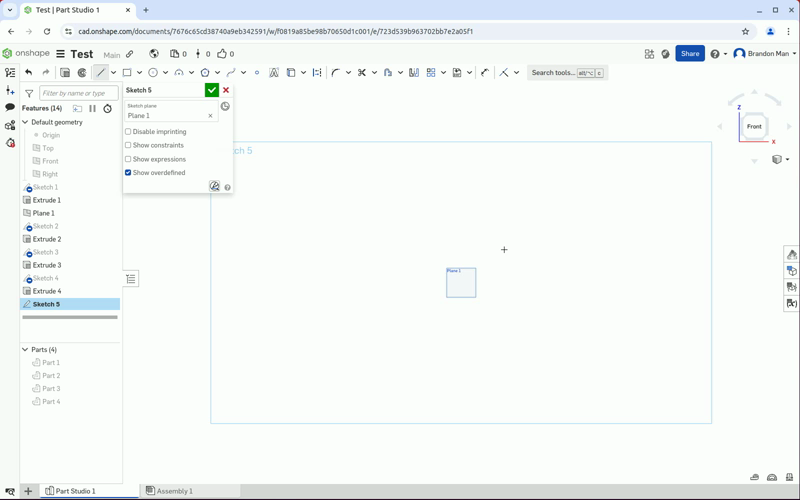
key_up(shift)
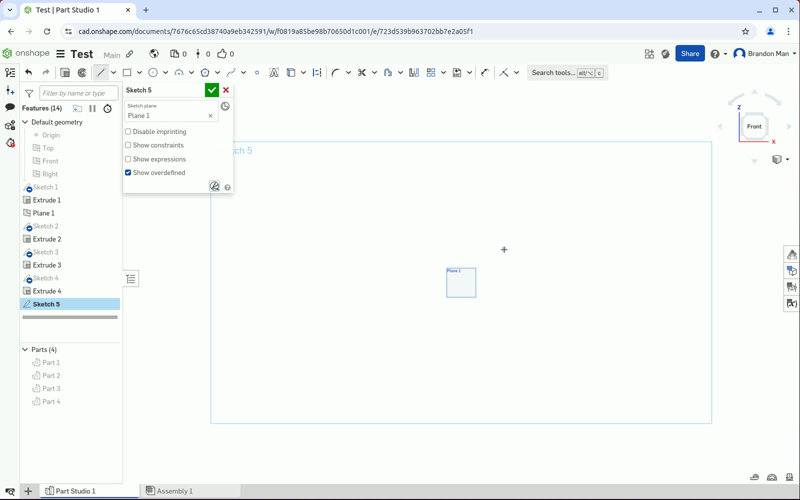
key_down(shift)
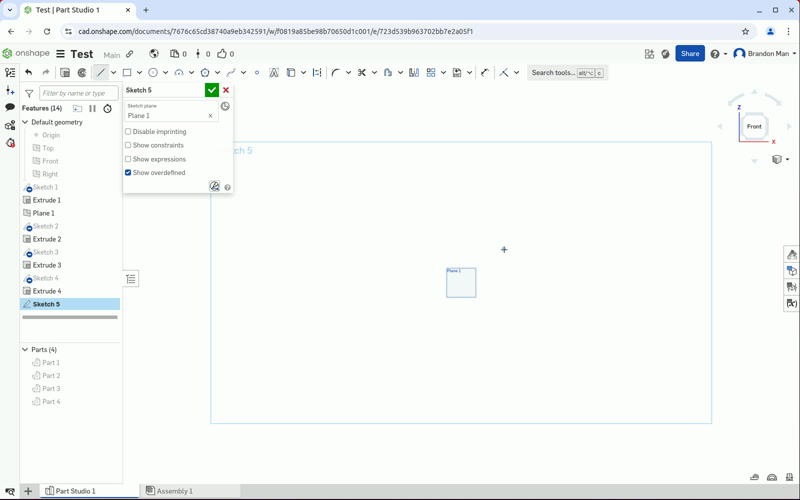
mouse_move(534, 249)
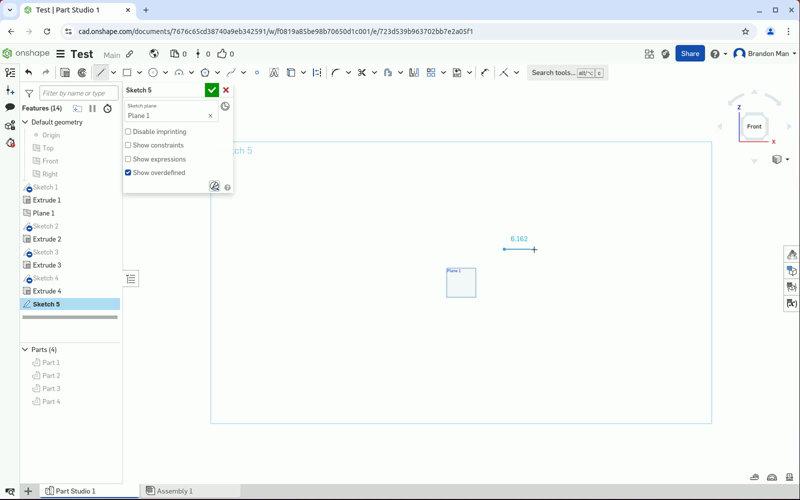
mouse_move(544, 249)
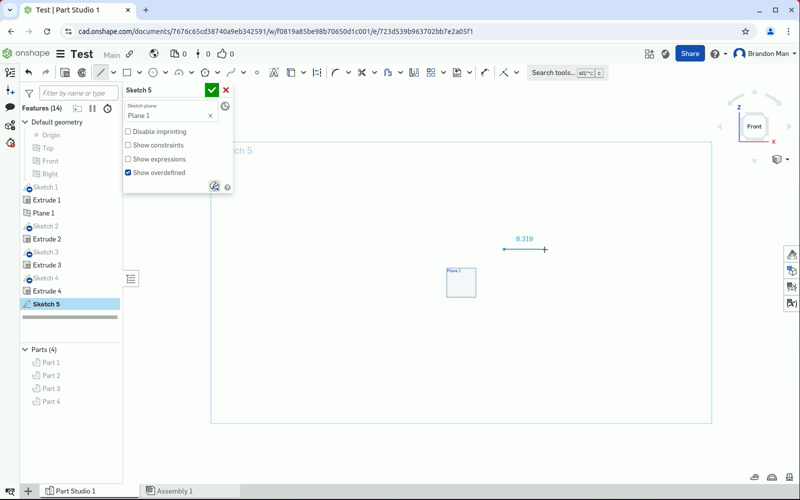
click(544, 249)
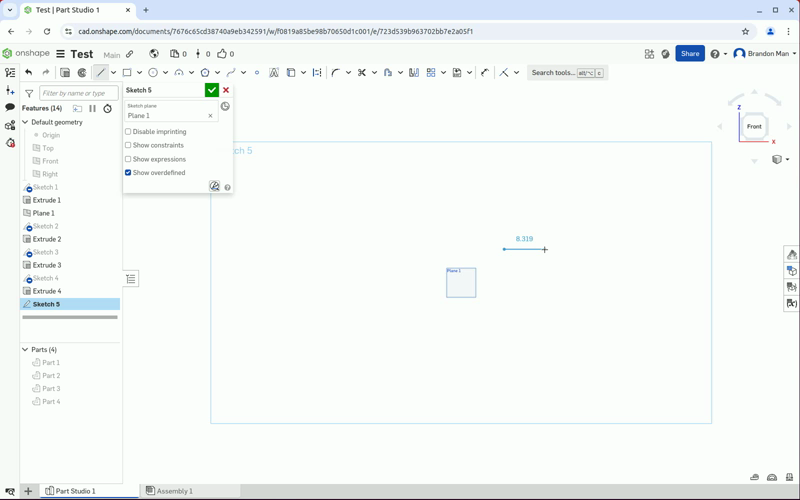
key_up(shift)
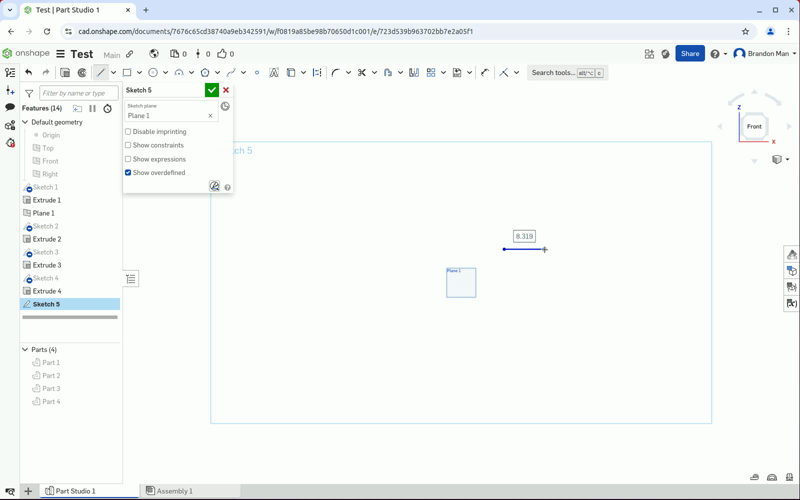
key_down(shift)
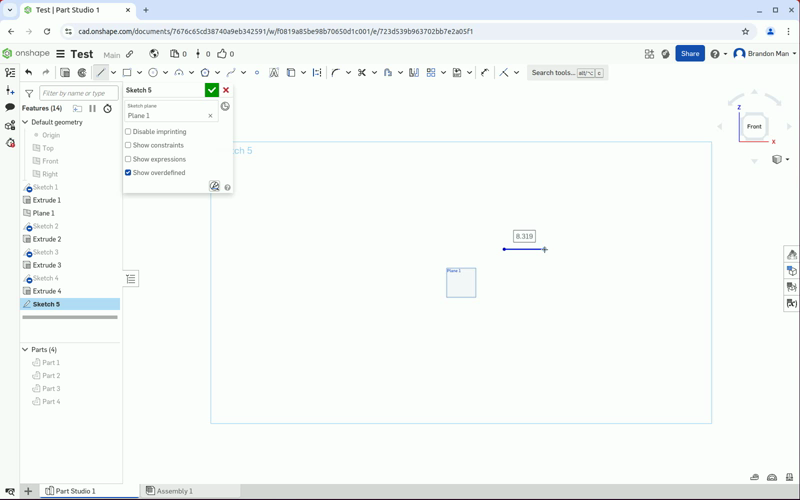
mouse_move(574, 249)
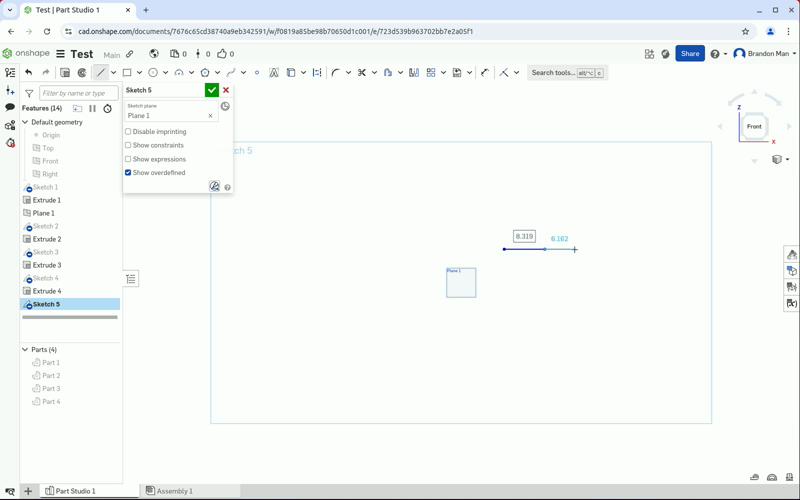
mouse_move(544, 208)
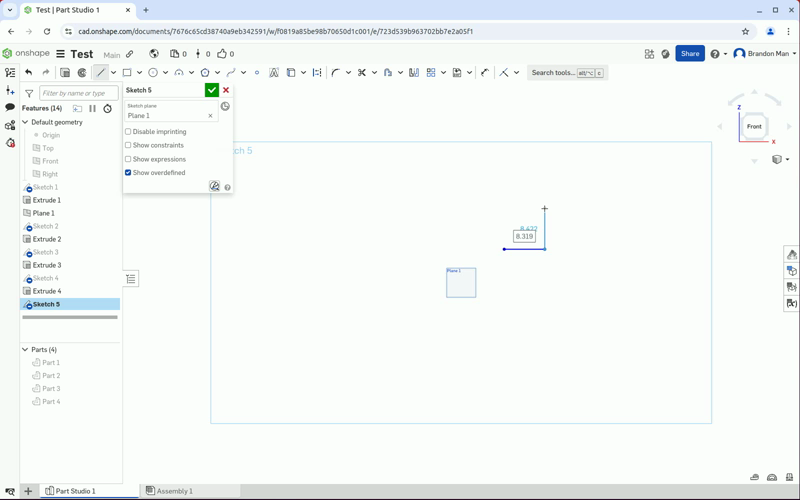
click(544, 208)
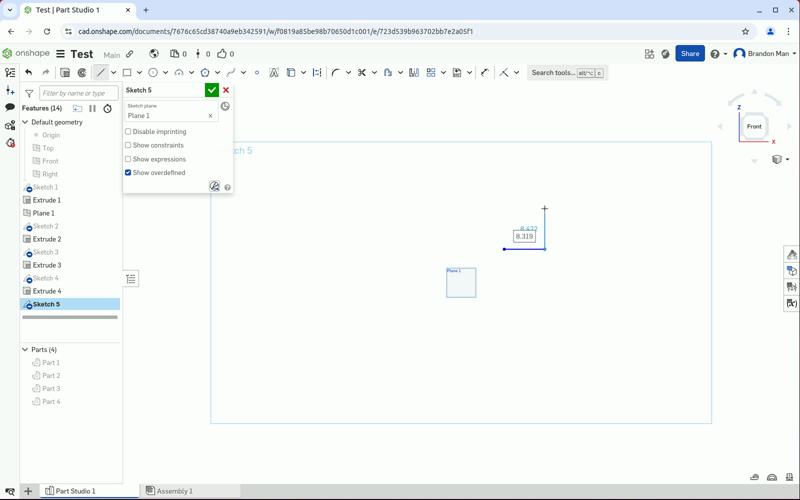
key_up(shift)
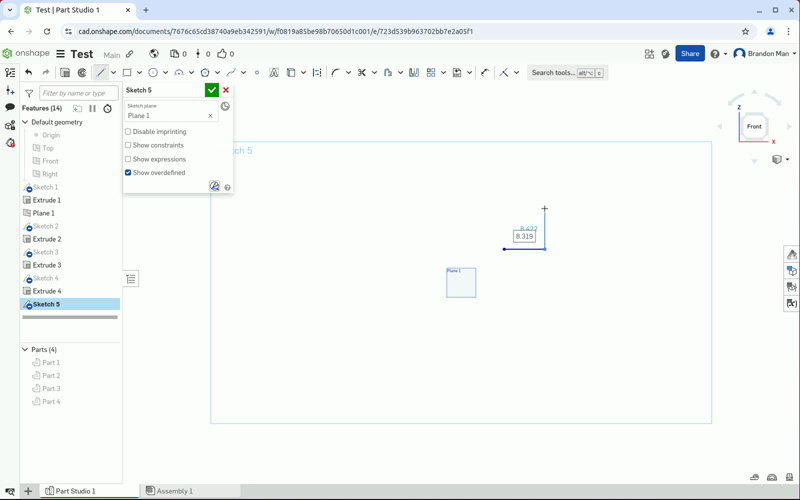
key_down(shift)
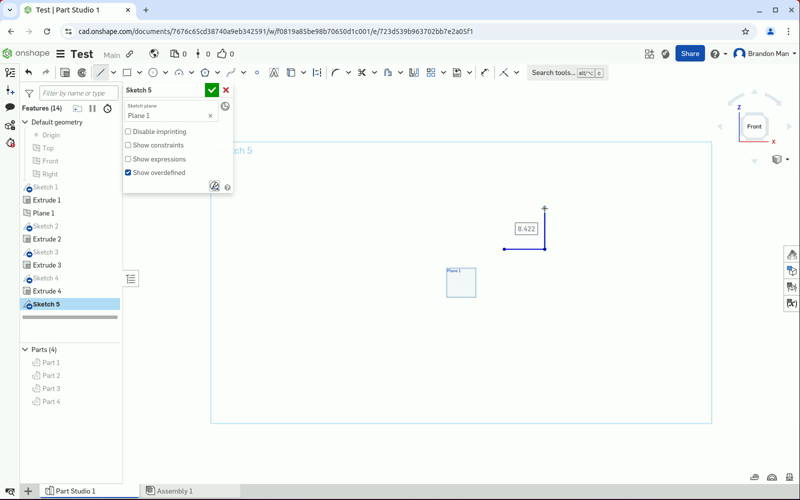
mouse_move(574, 208)
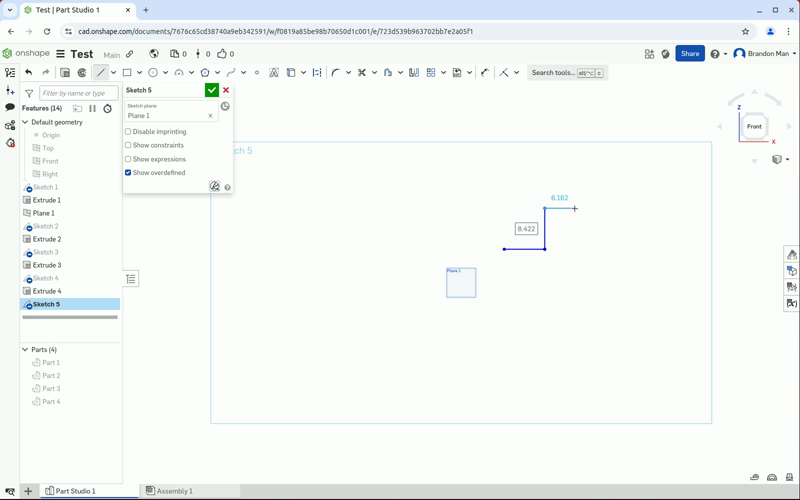
mouse_move(504, 208)
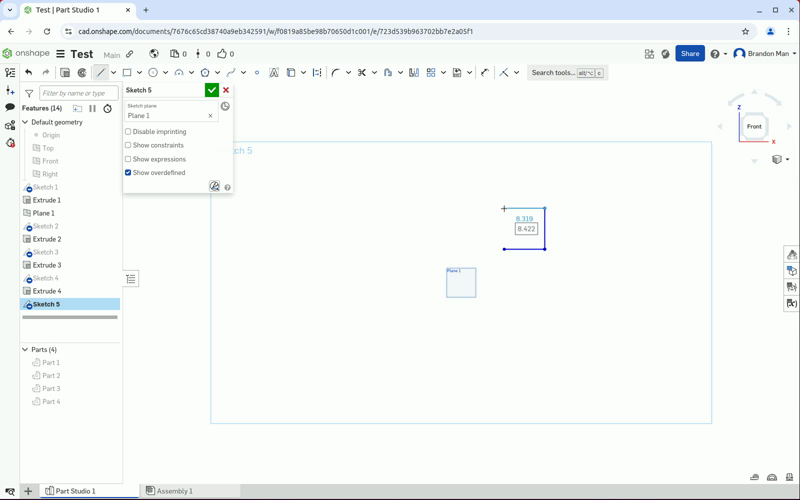
click(504, 208)
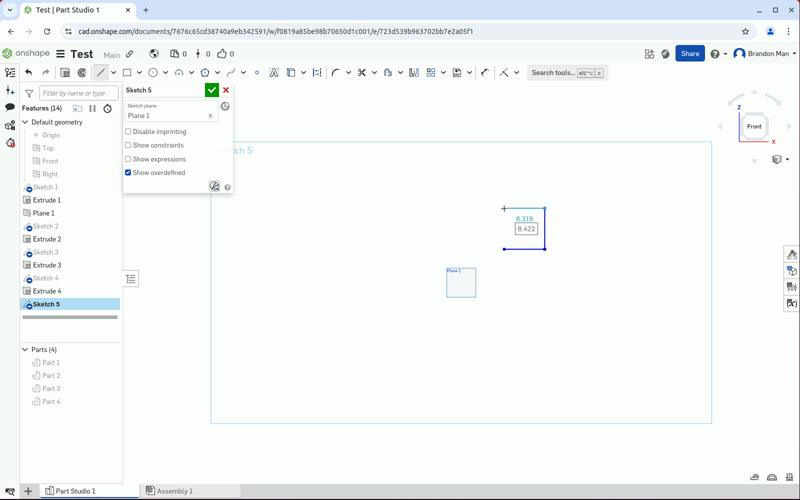
key_up(shift)
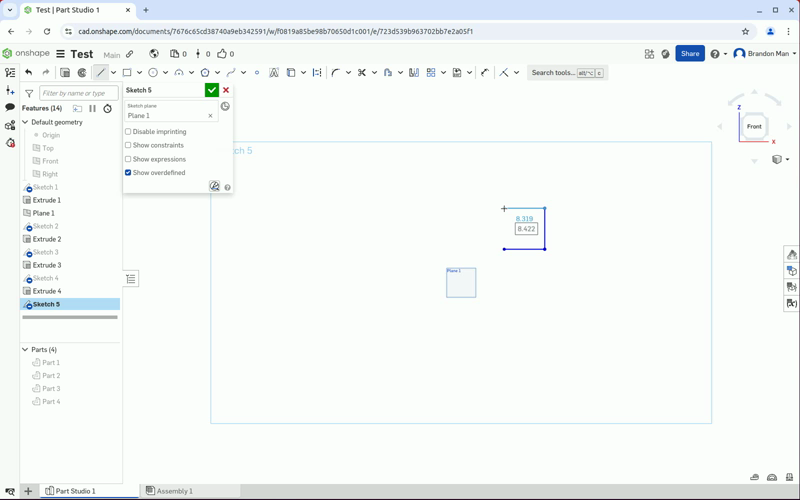
mouse_move(534, 208)
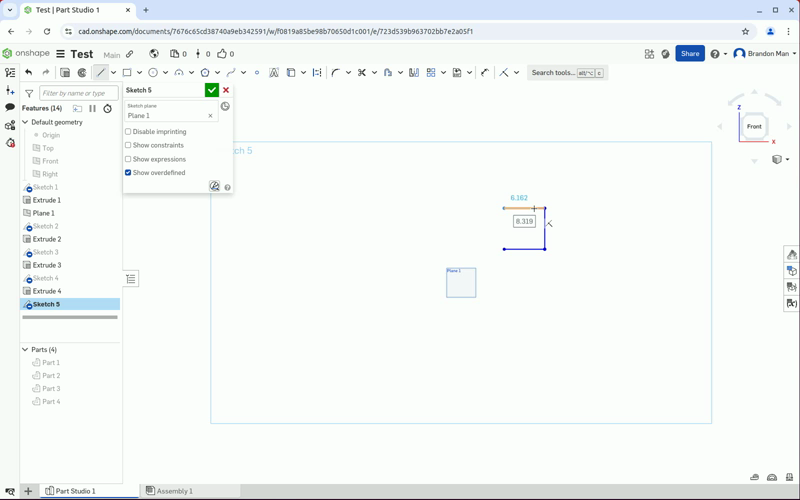
key_down(shift)
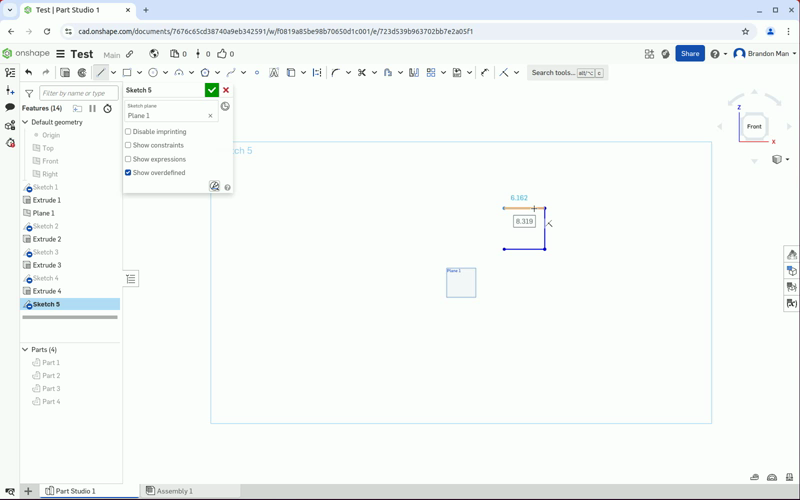
mouse_move(504, 249)
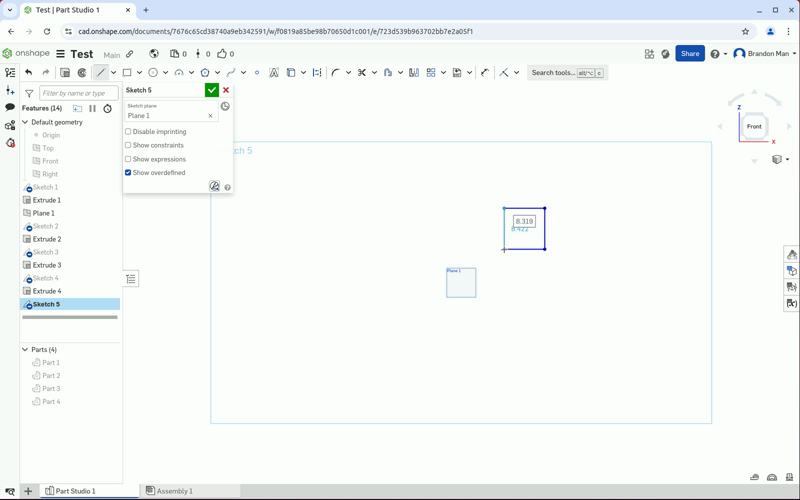
key_up(shift)
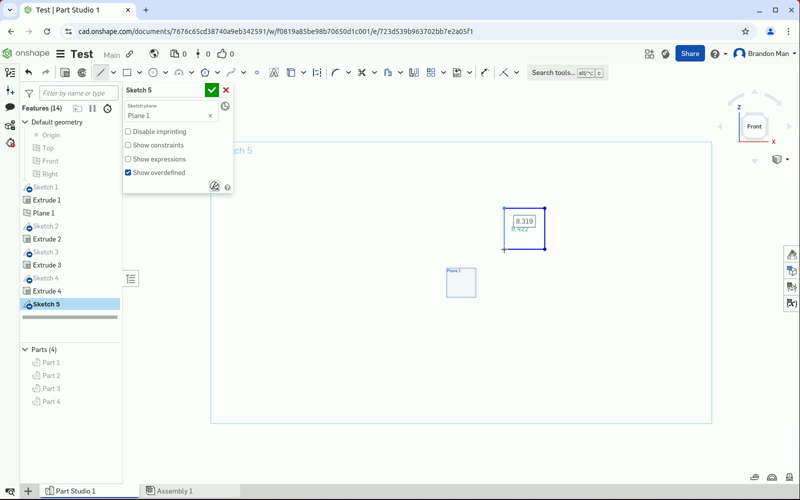
click(504, 249)
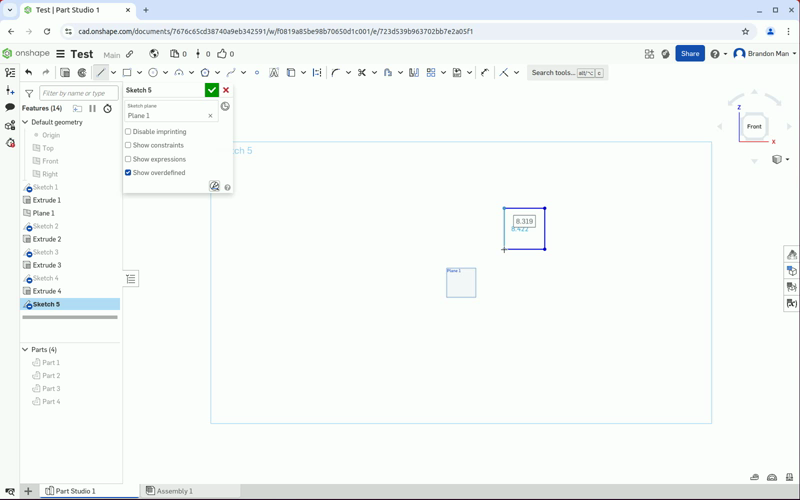
key(esc)
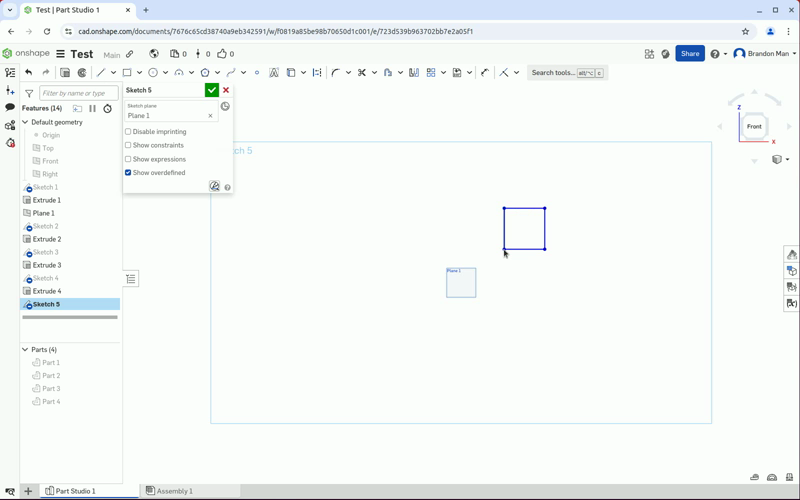
mouse_move(542, 246)
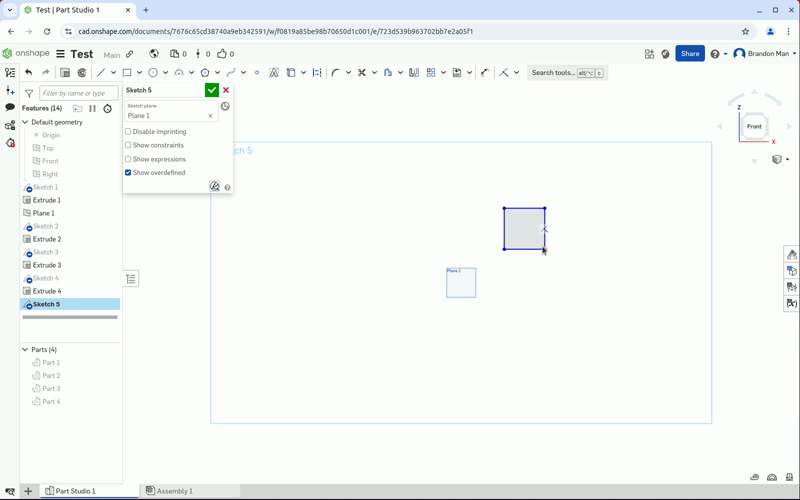
scroll(6)
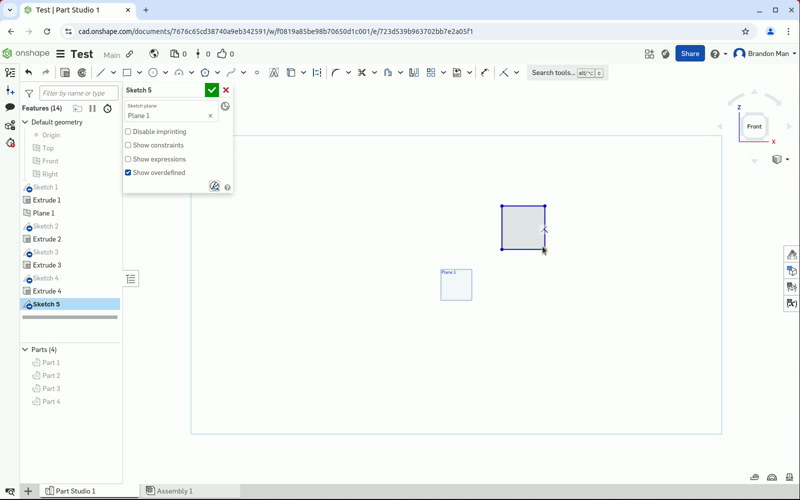
scroll(6)
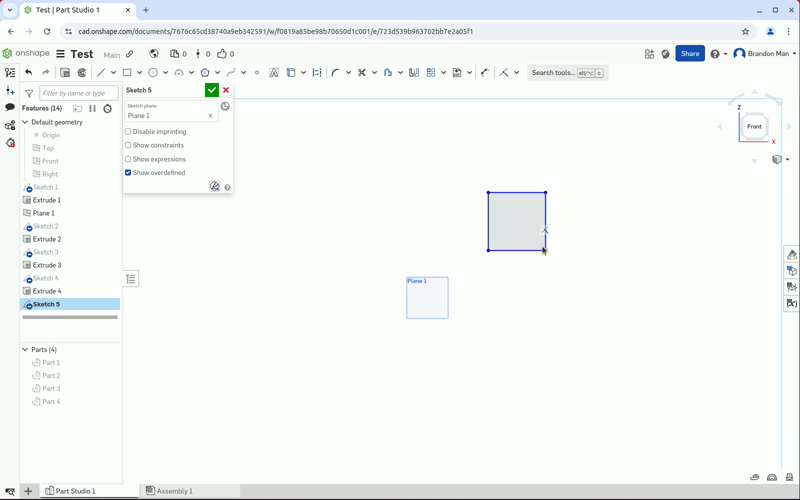
scroll(6)
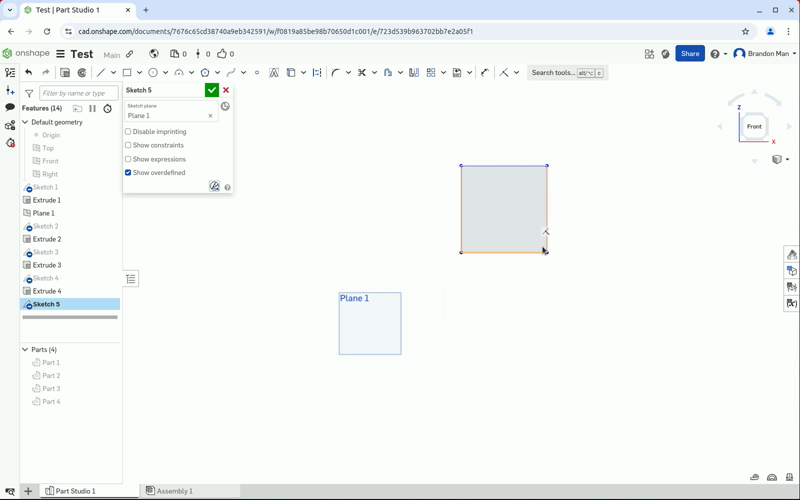
scroll(6)
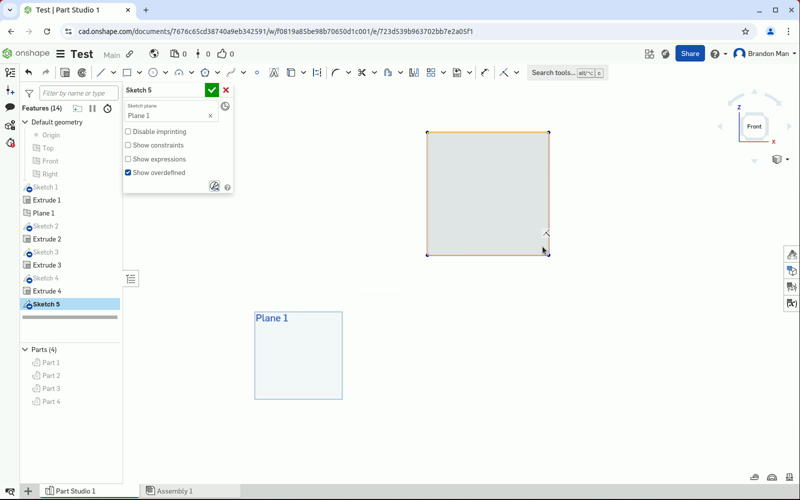
scroll(6)
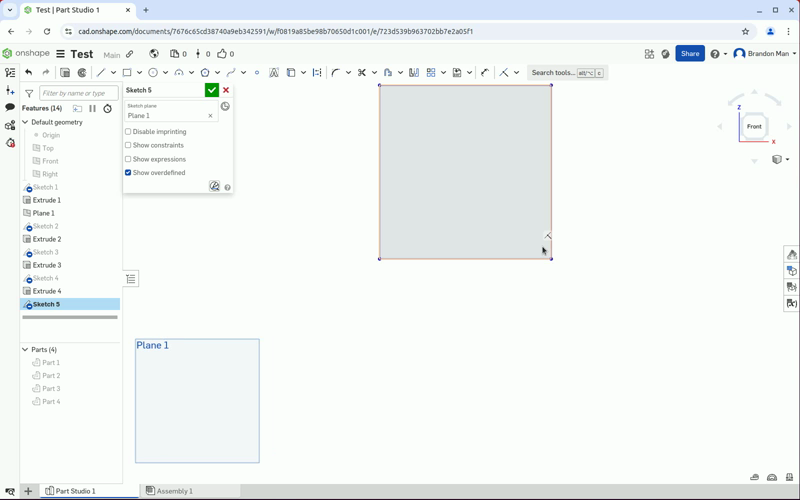
scroll(6)
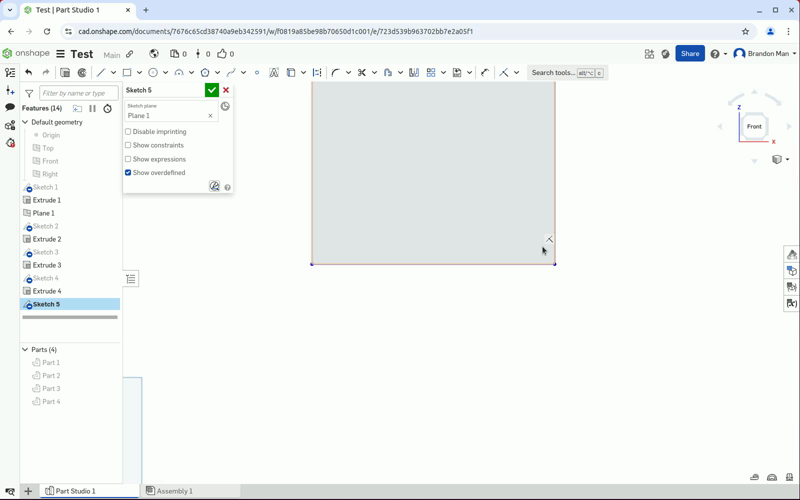
scroll(6)
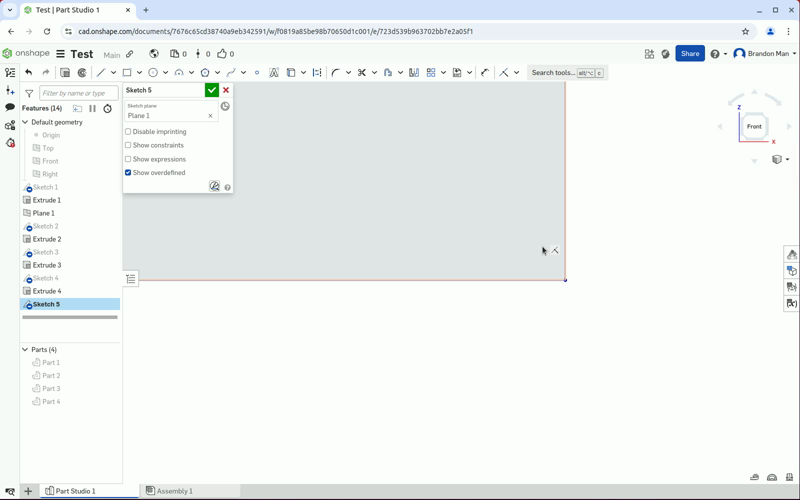
click(542, 246)
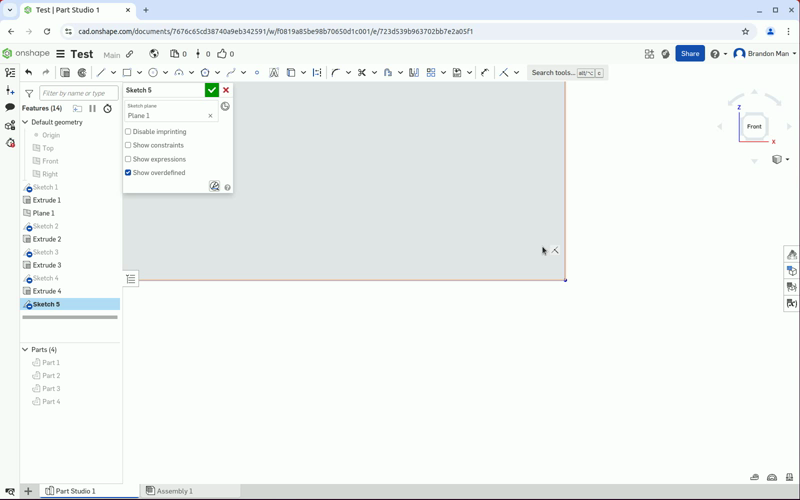
scroll(-6)
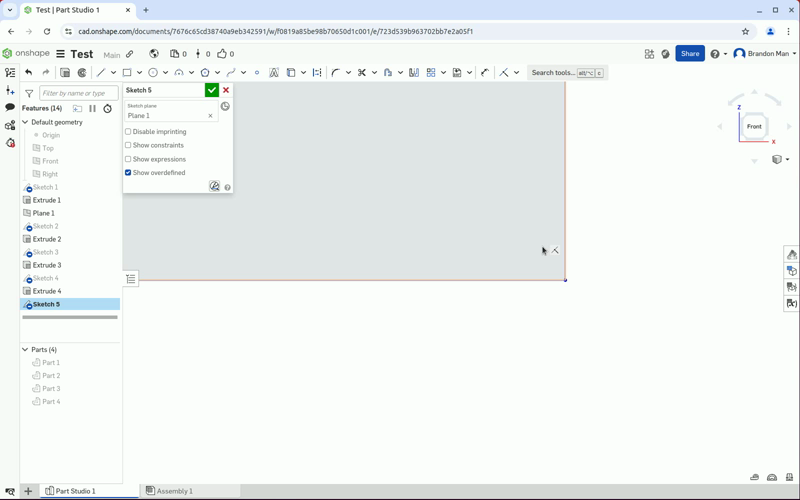
scroll(-6)
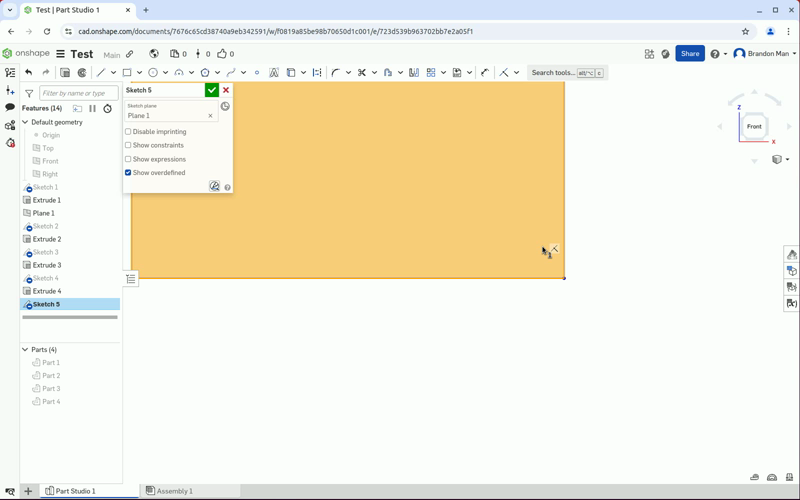
scroll(-6)
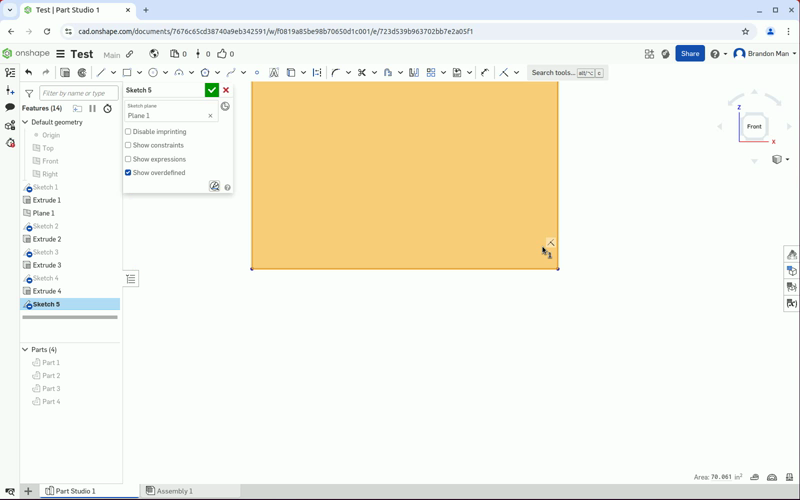
scroll(-6)
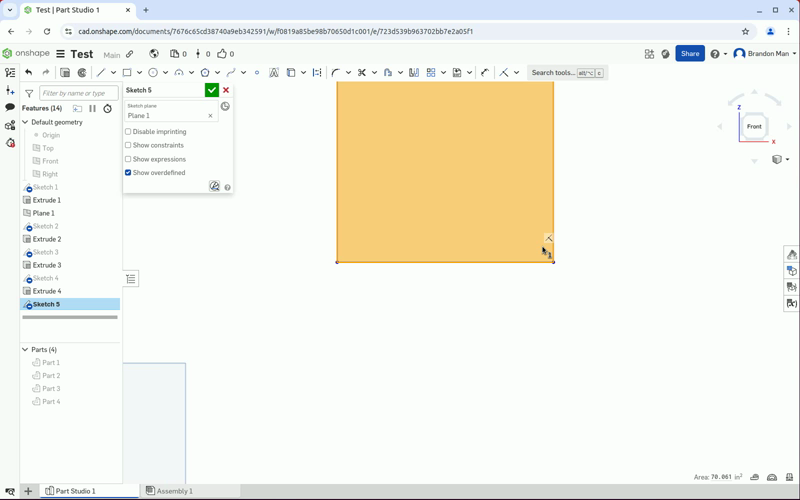
scroll(-6)
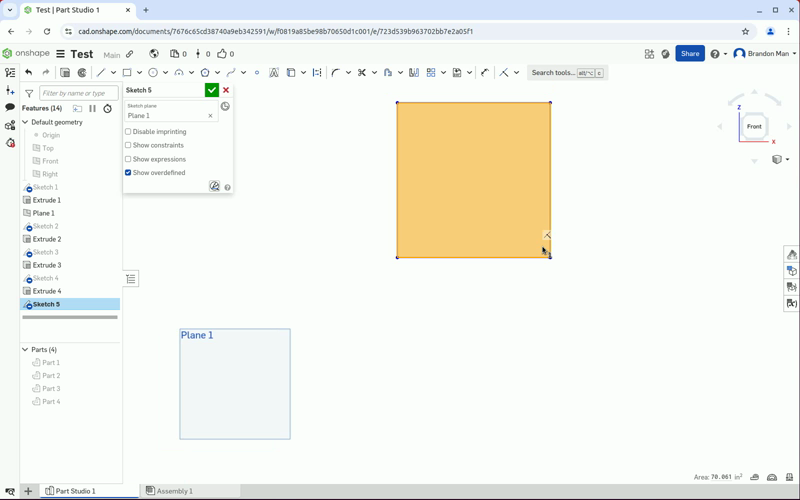
scroll(-6)
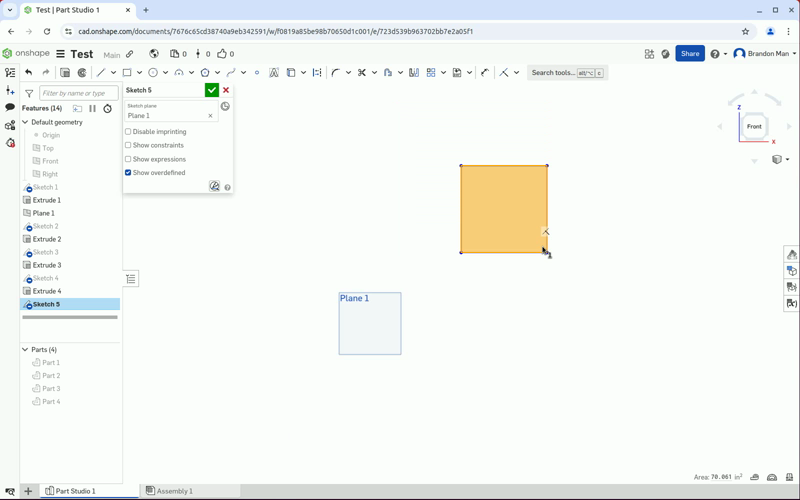
scroll(-6)
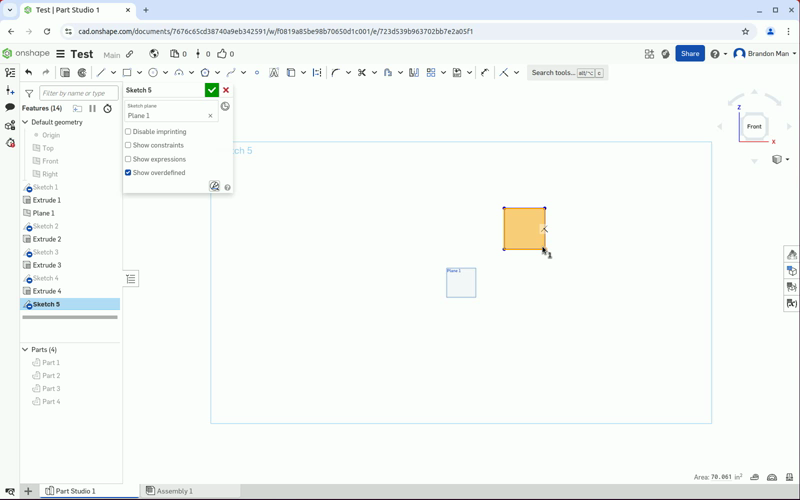
mouse_move(73, 352)
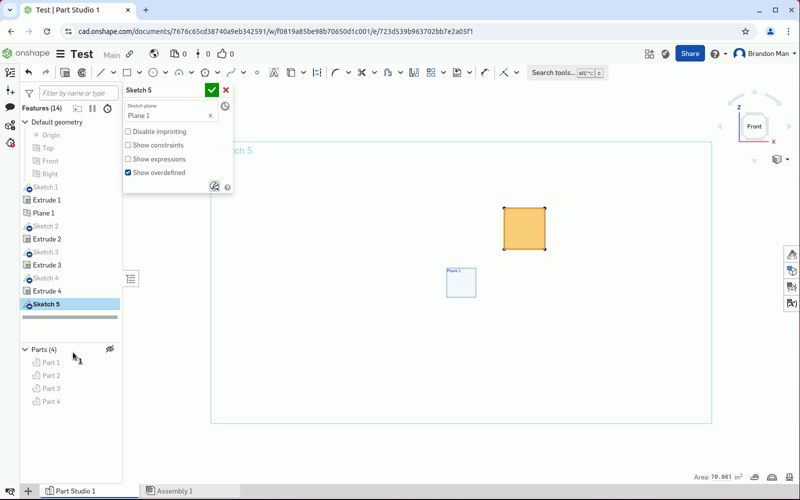
key(shift+y)
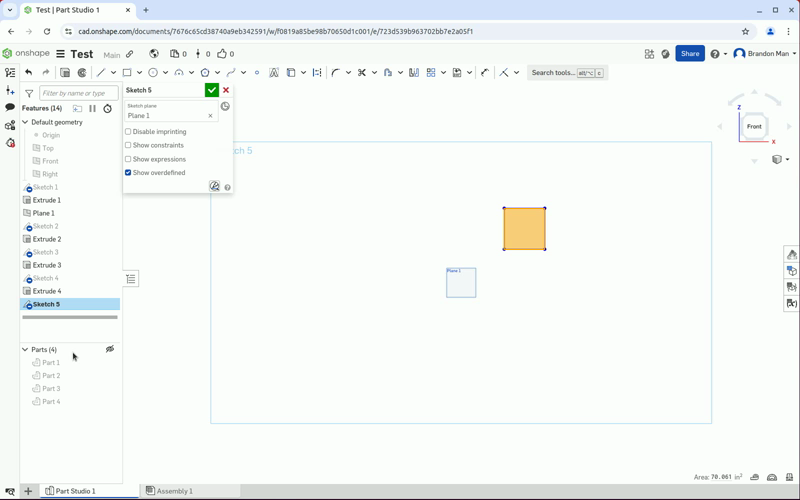
key(shift+e)
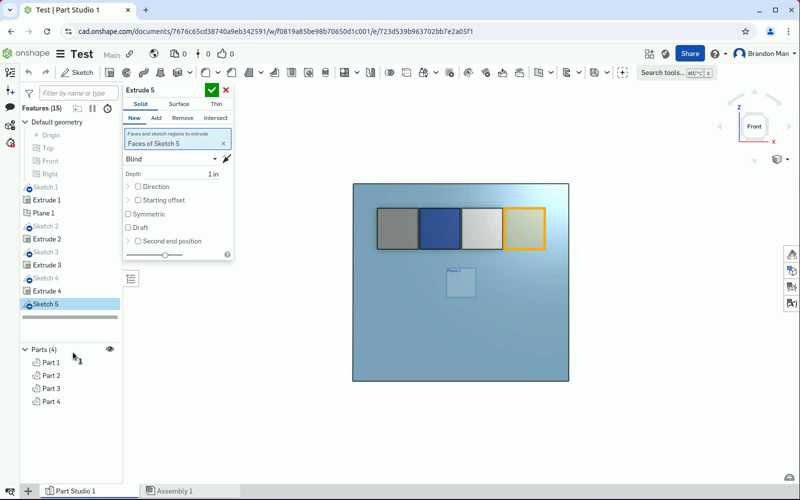
mouse_move(143, 106)
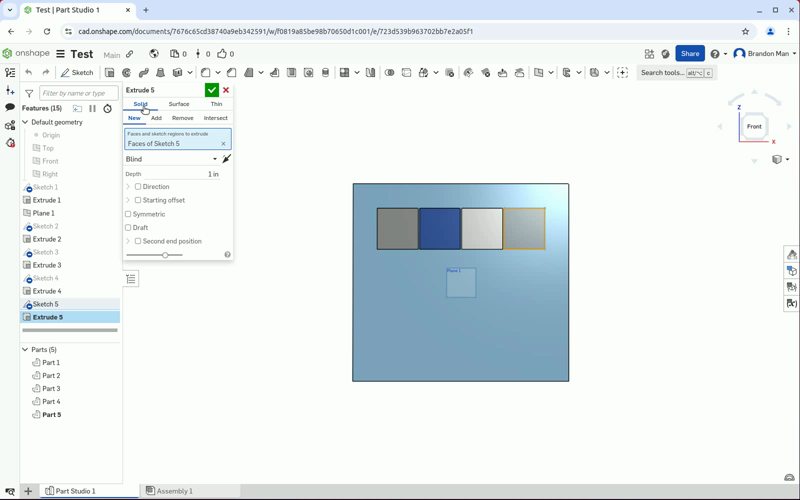
click(143, 106)
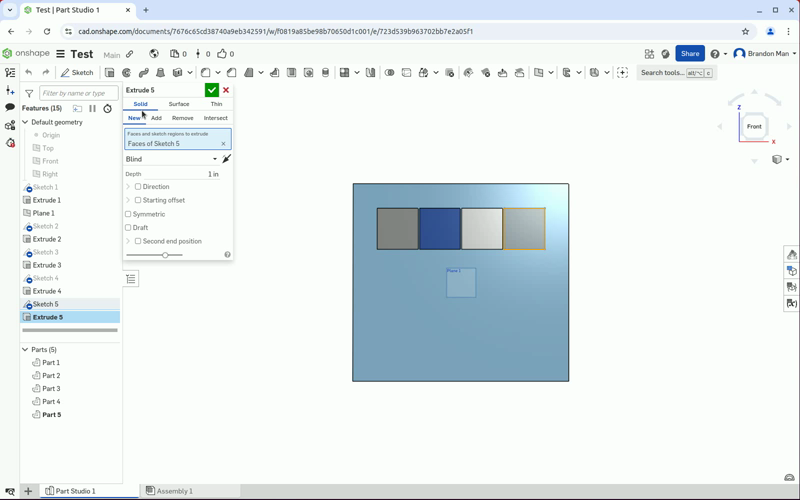
mouse_move(137, 120)
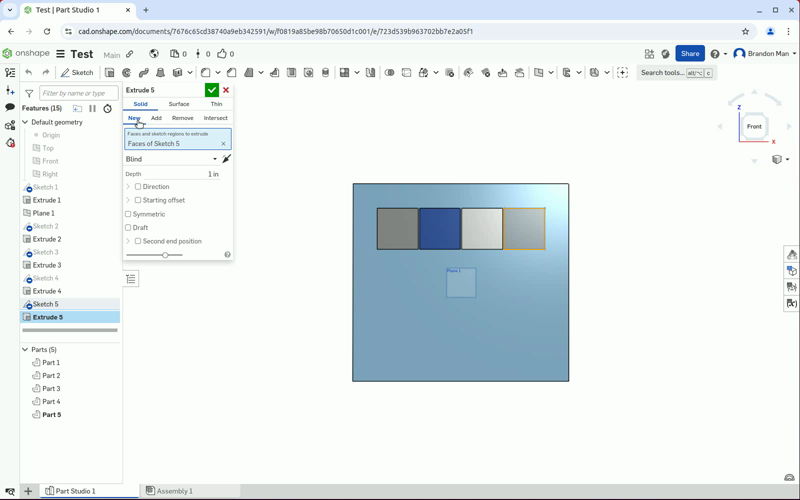
click(137, 120)
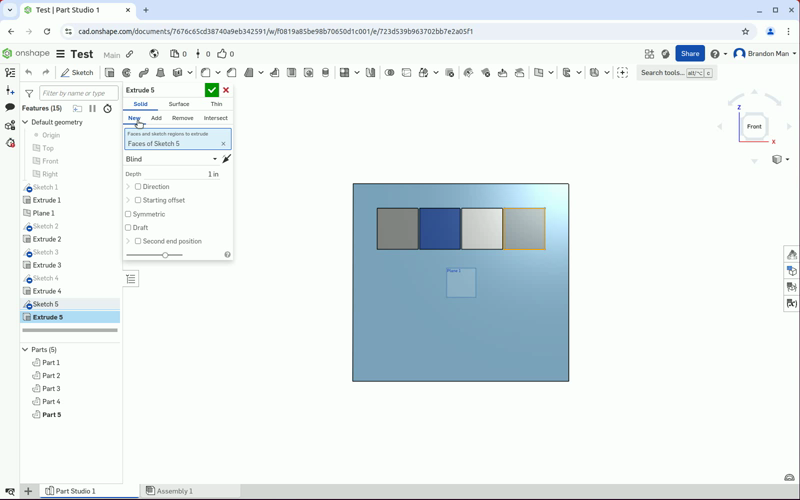
key(tab, 4)
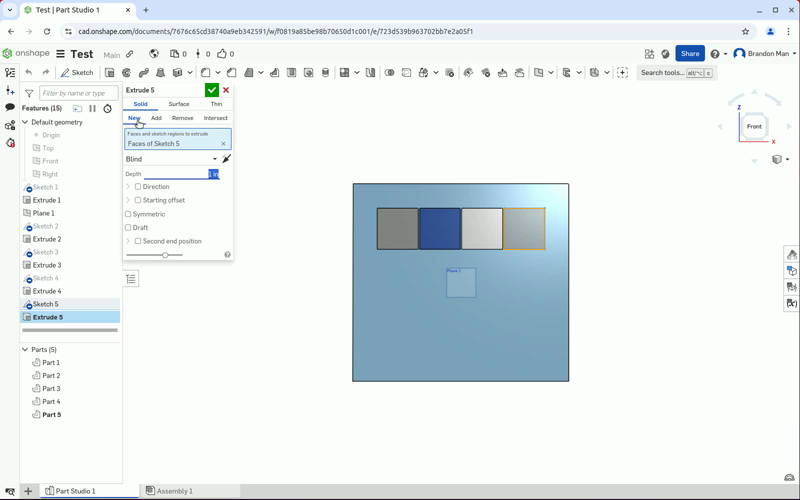
text(0.722)
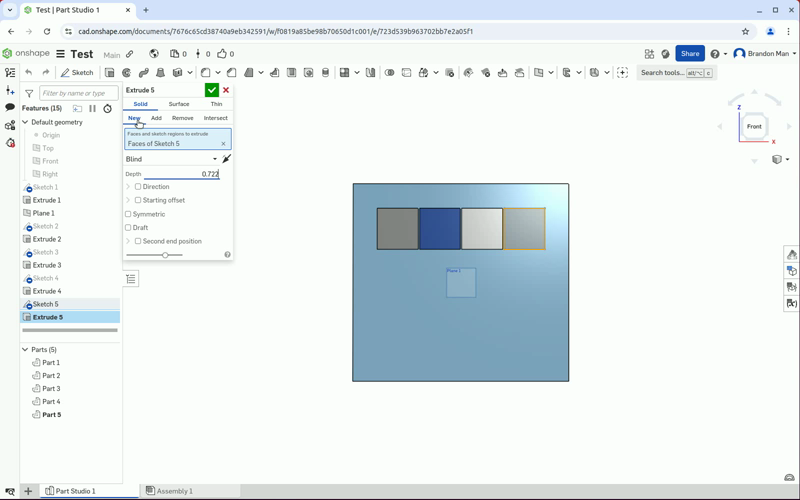
key(enter)
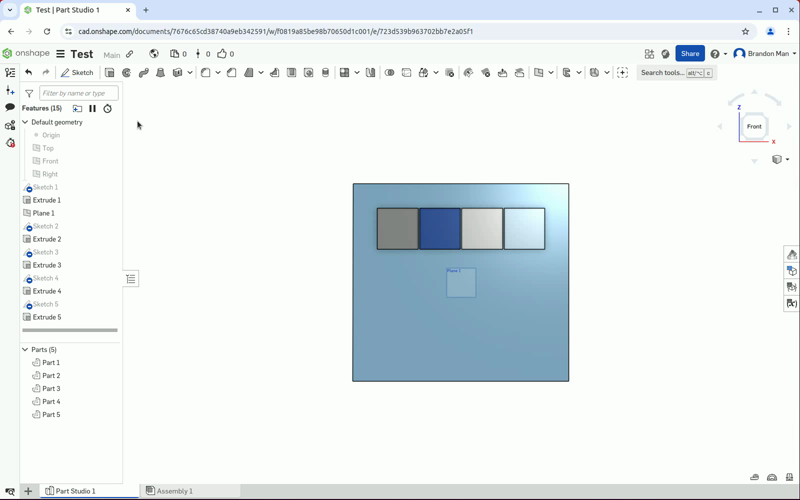
key(shift+h)
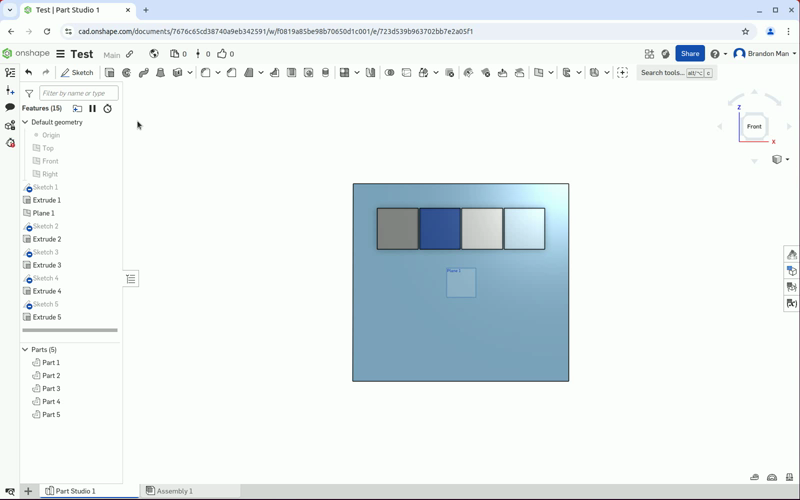
key(shift+h)
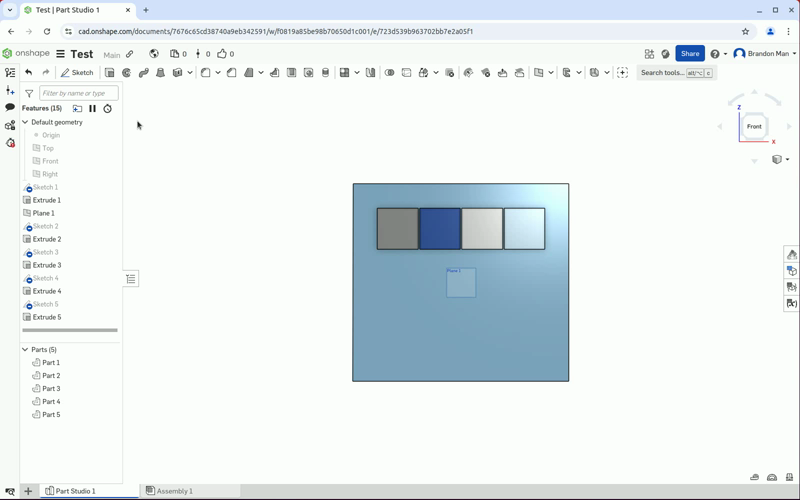
mouse_move(73, 189)
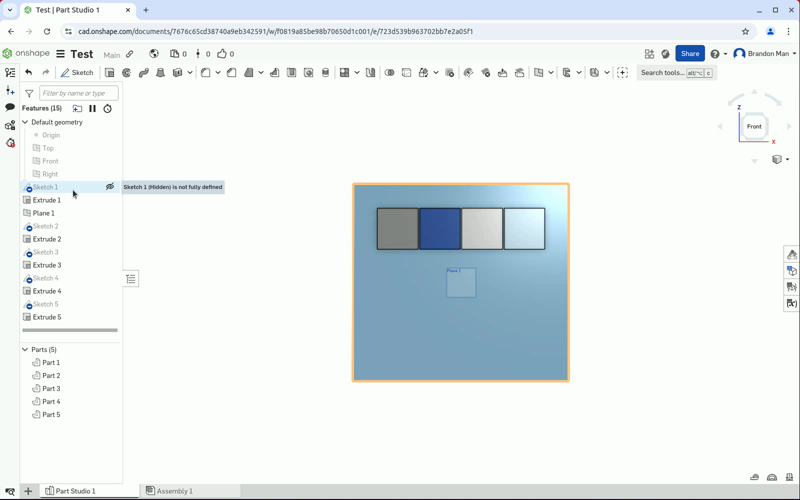
click(73, 189)
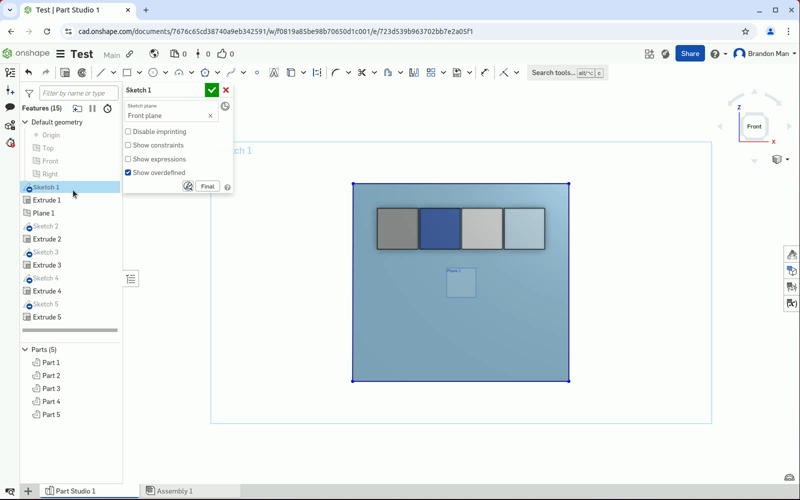
mouse_move(229, 92)
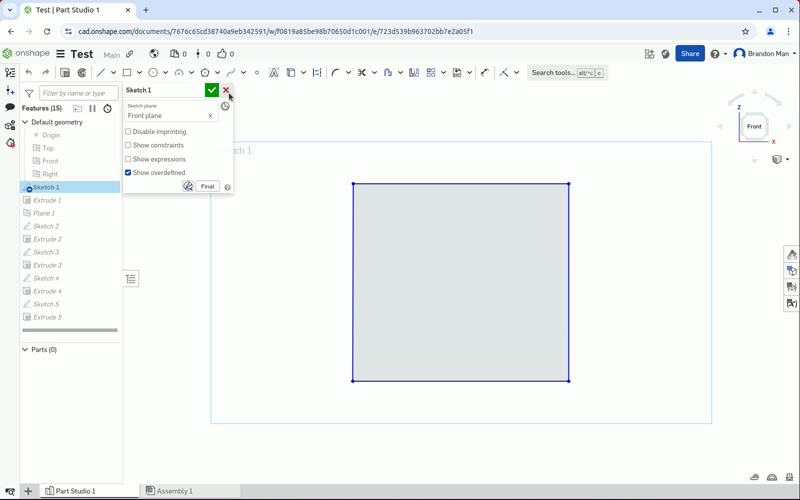
click(229, 92)
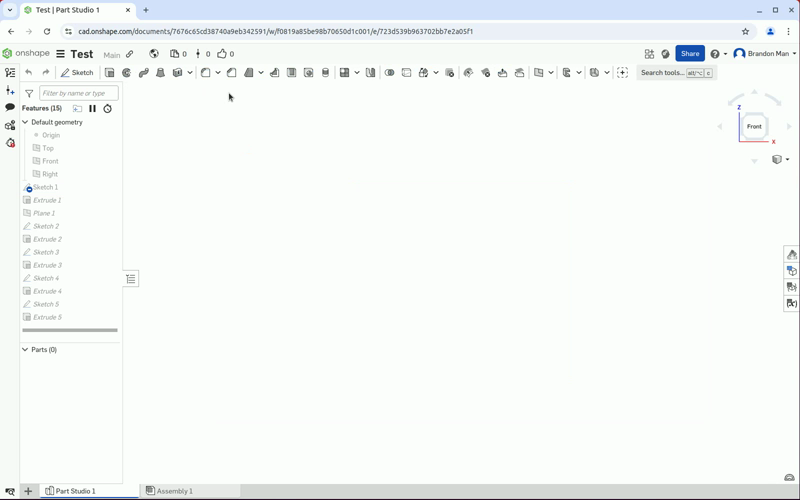
key(shift+s)
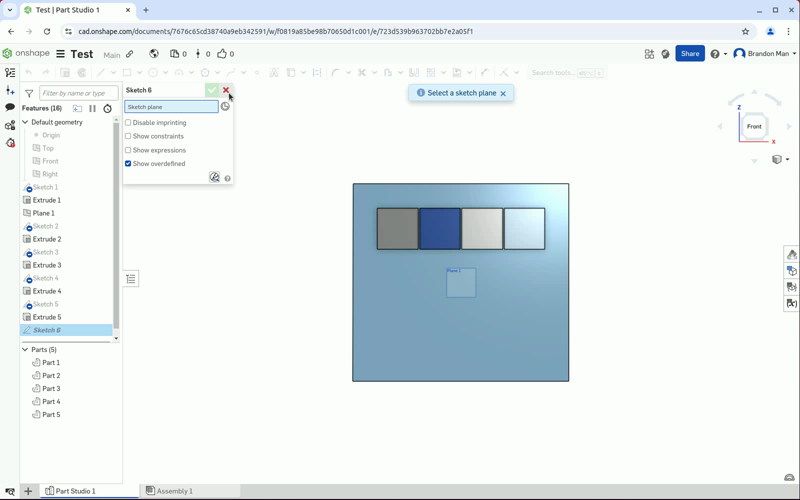
mouse_move(69, 215)
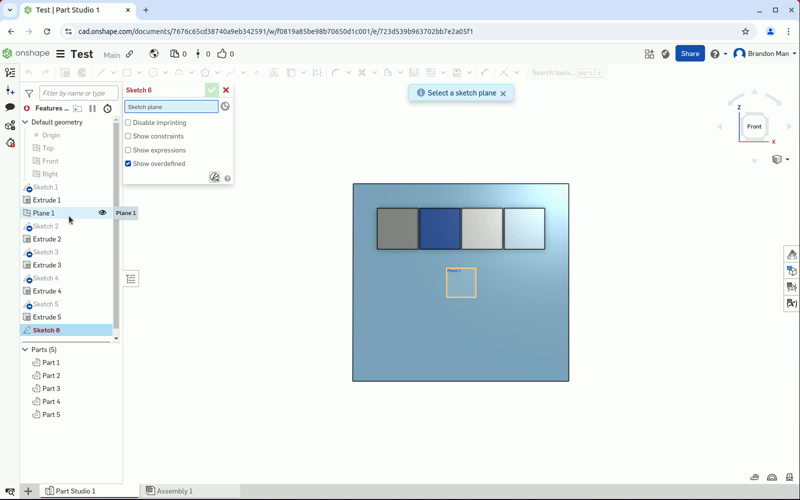
click(69, 215)
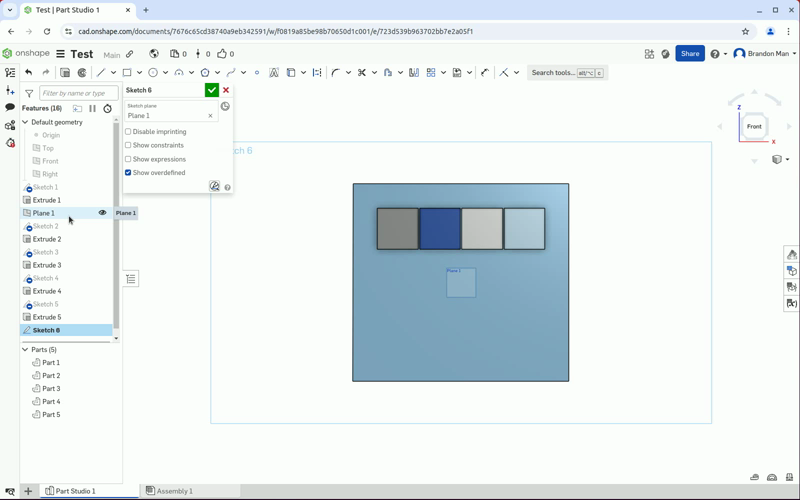
mouse_move(73, 352)
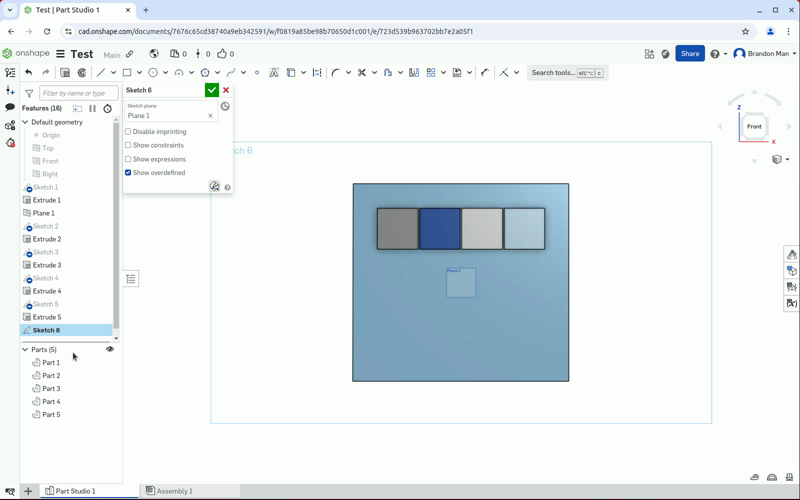
key(y)
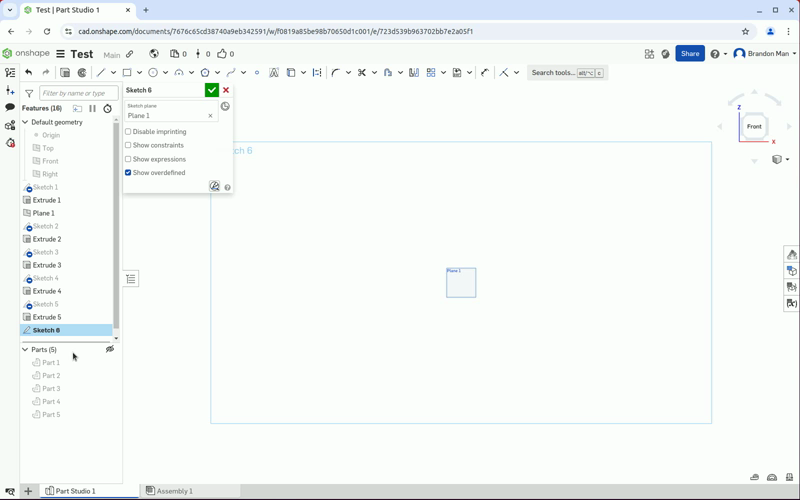
key(l)
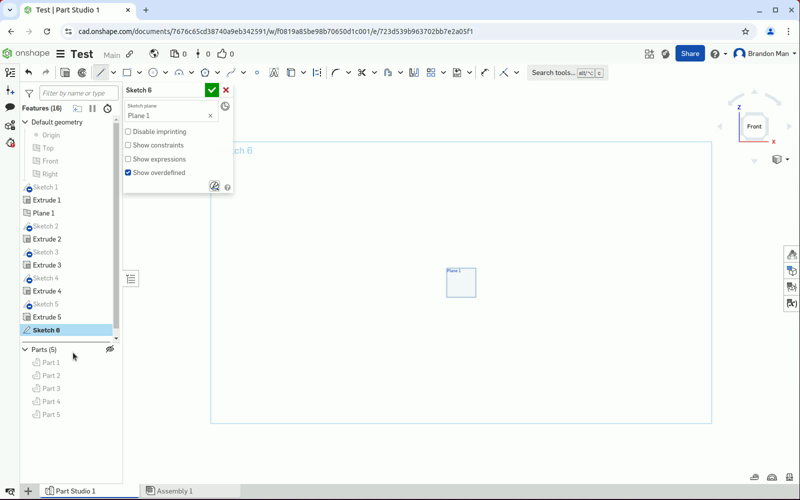
key_down(shift)
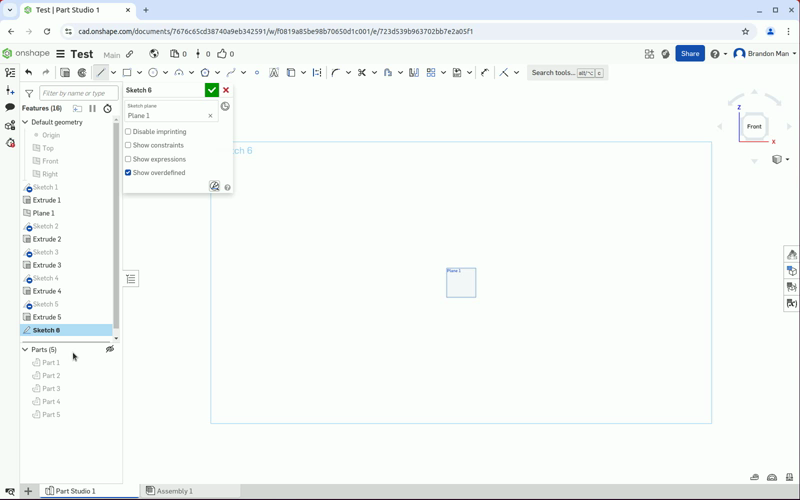
mouse_move(401, 381)
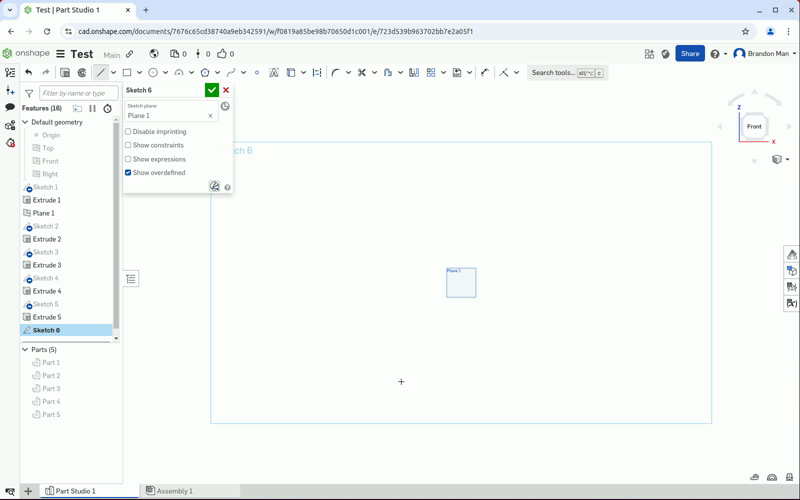
click(401, 381)
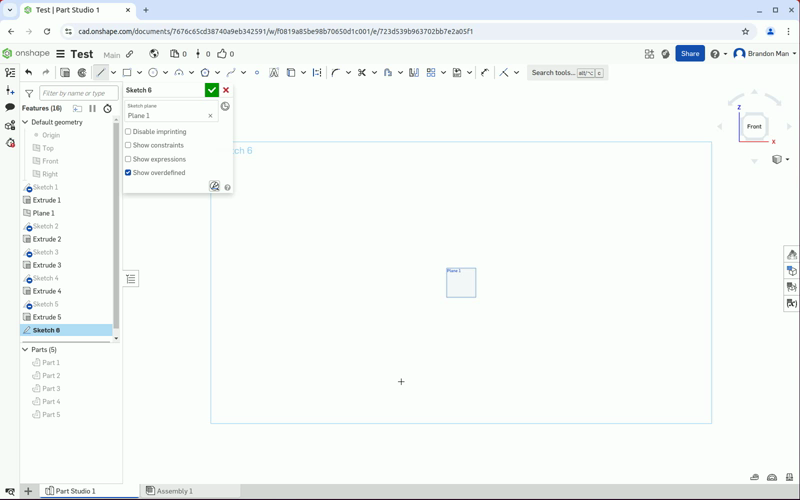
key_up(shift)
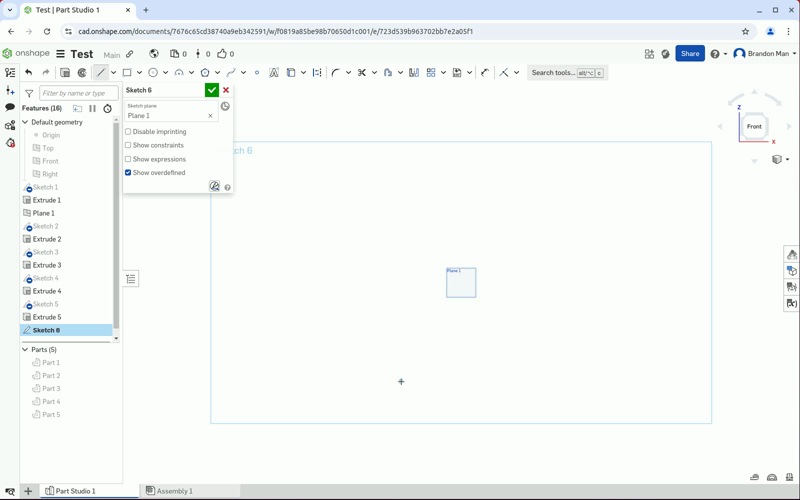
key_down(shift)
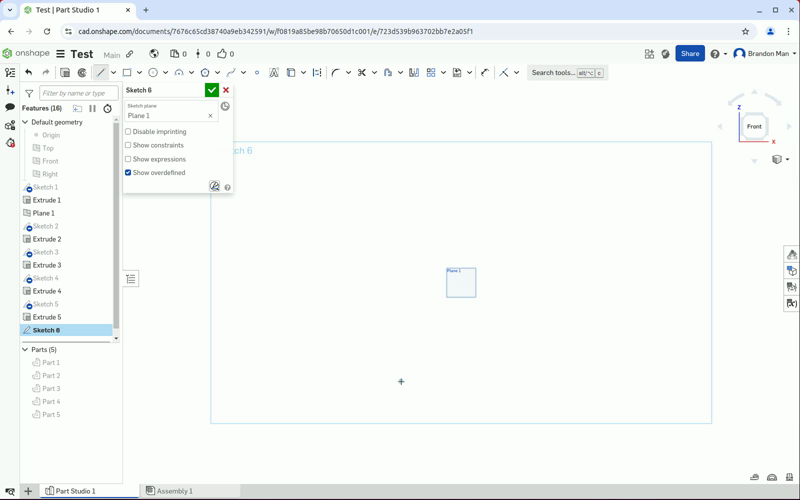
mouse_move(519, 381)
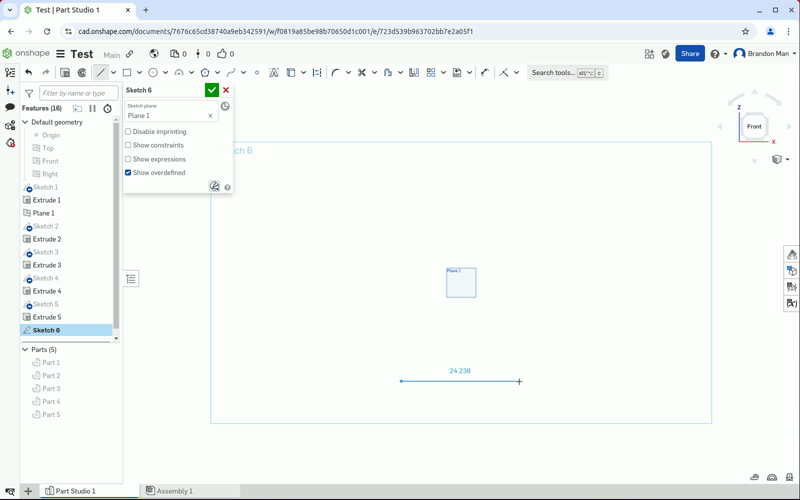
click(519, 381)
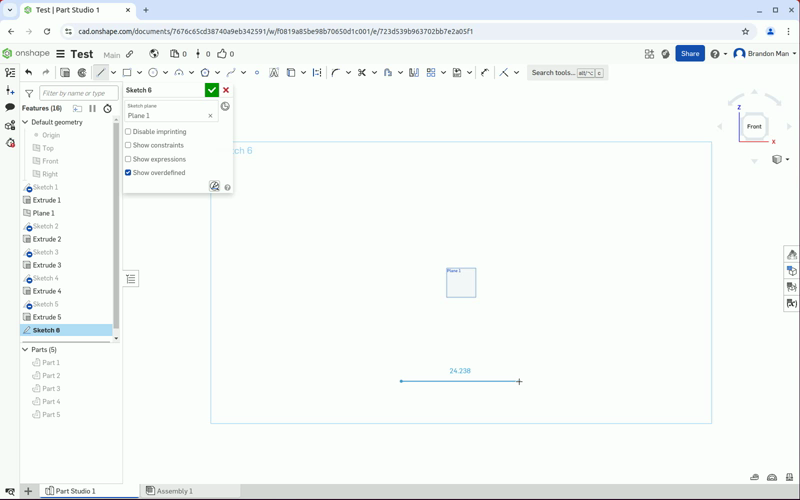
key_up(shift)
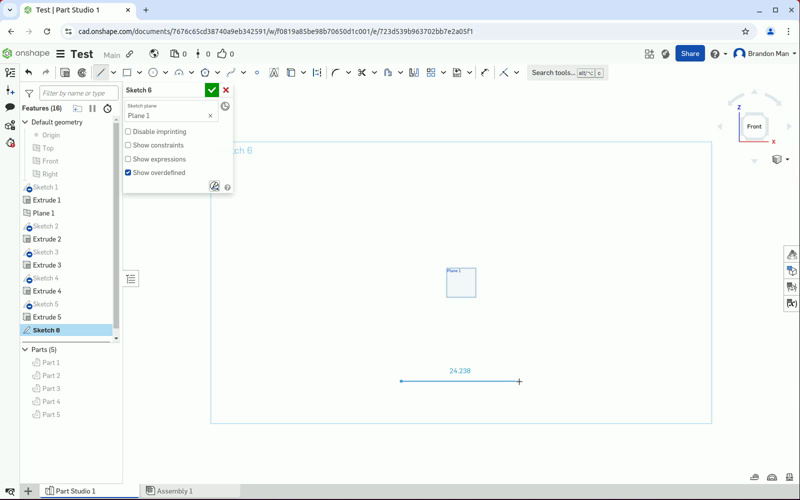
key_down(shift)
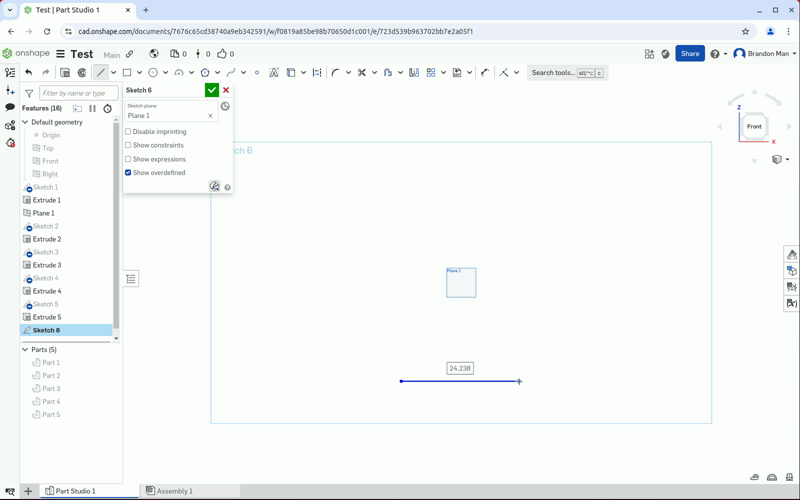
mouse_move(549, 381)
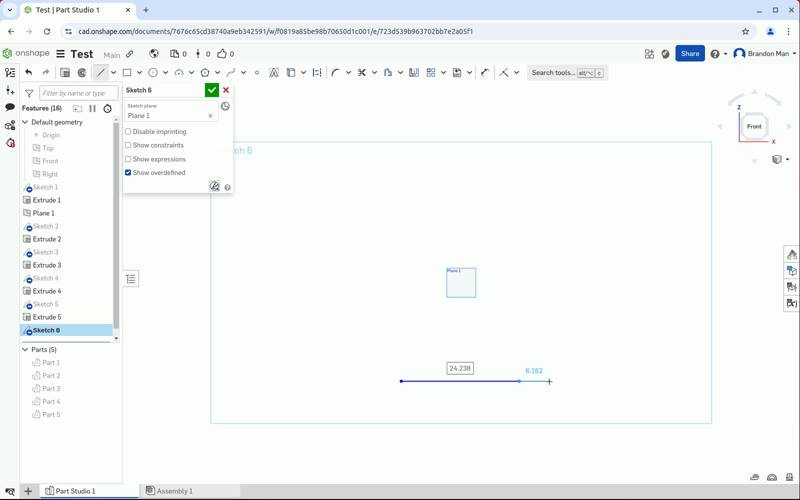
mouse_move(519, 324)
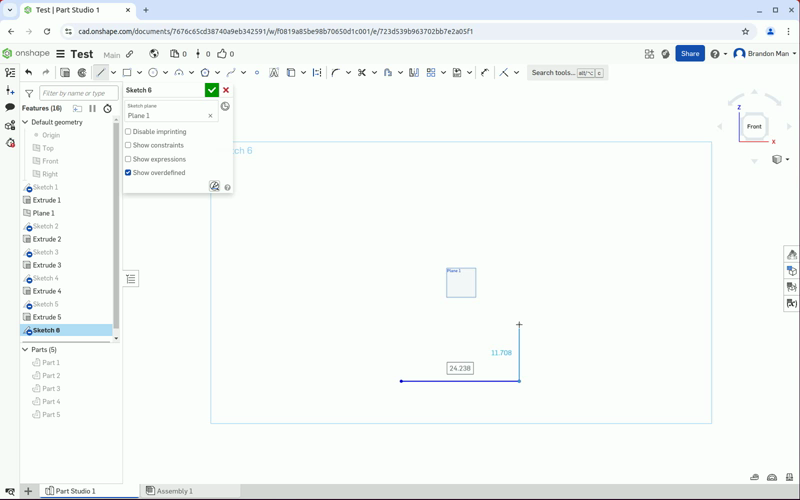
click(519, 324)
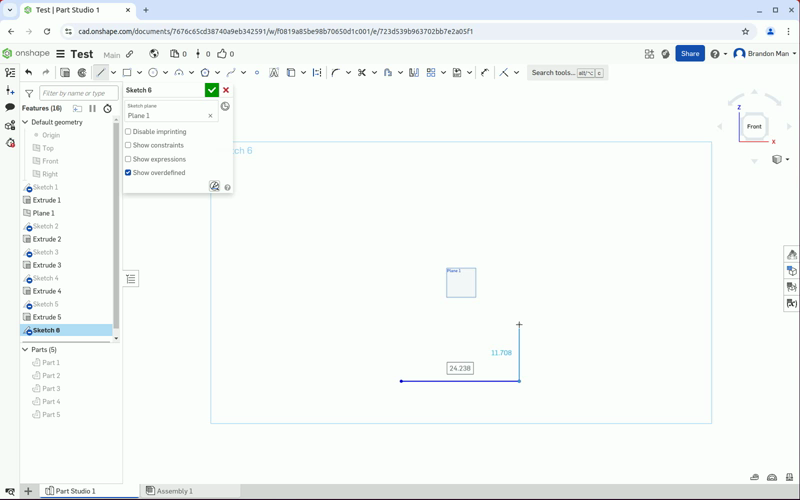
key_up(shift)
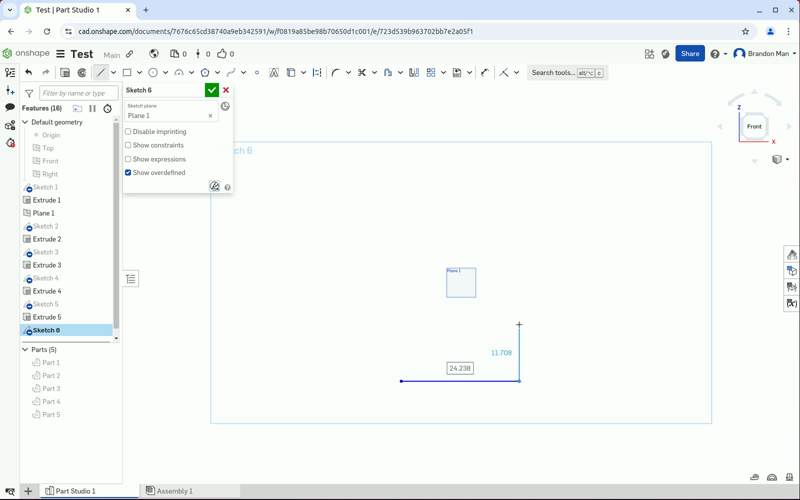
key_down(shift)
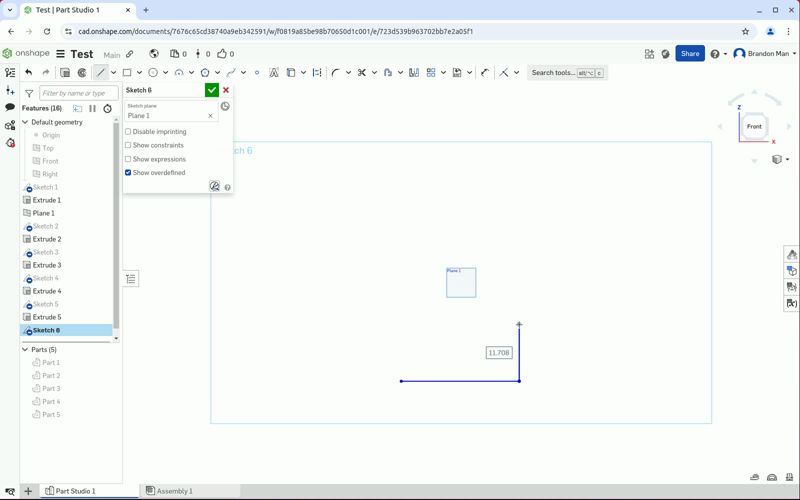
mouse_move(401, 324)
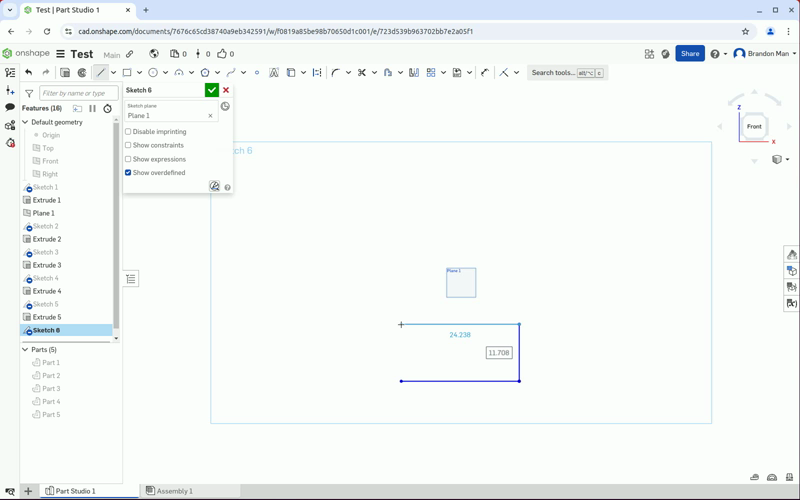
click(401, 324)
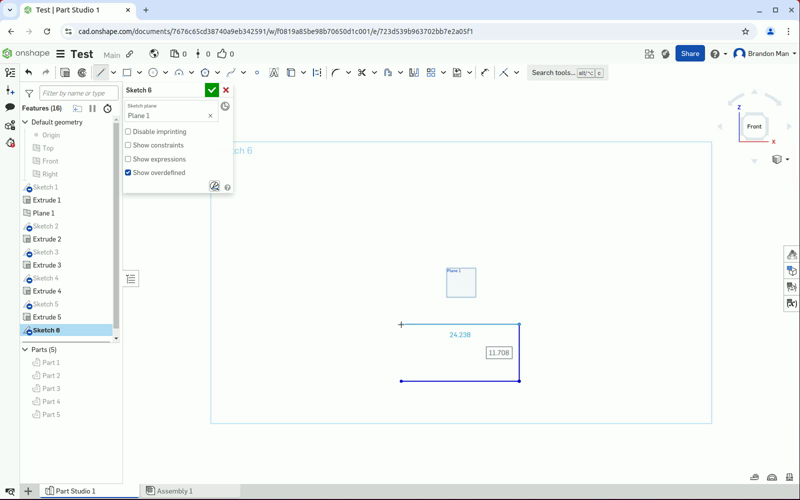
key_up(shift)
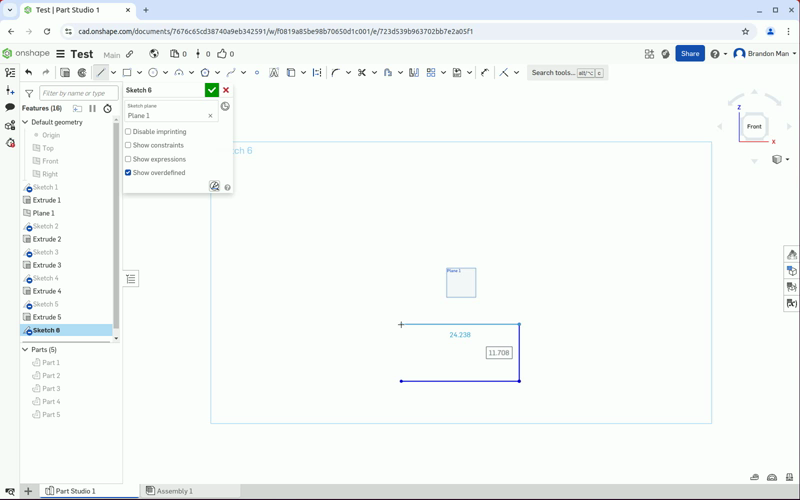
mouse_move(431, 324)
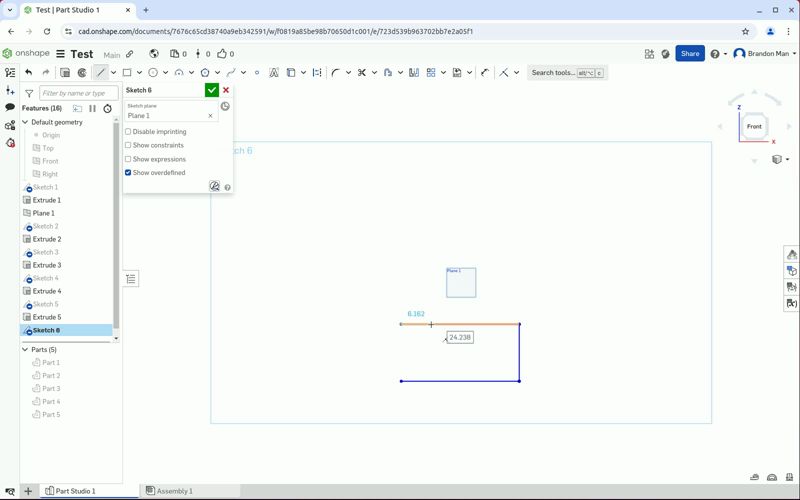
key_down(shift)
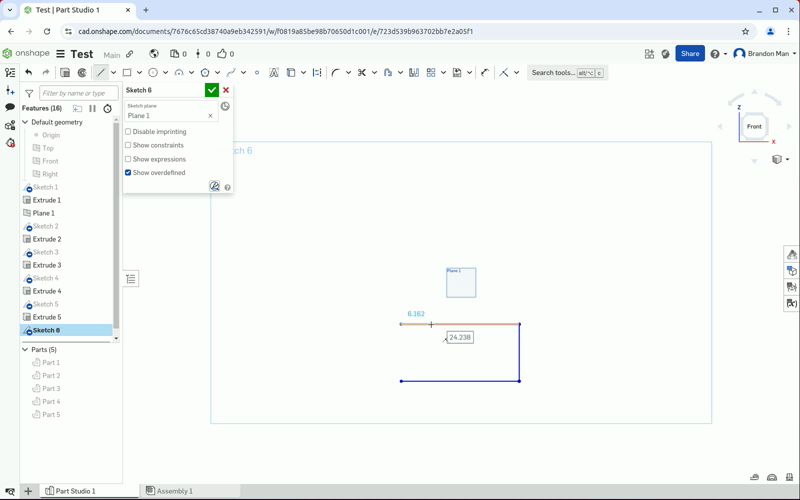
mouse_move(401, 381)
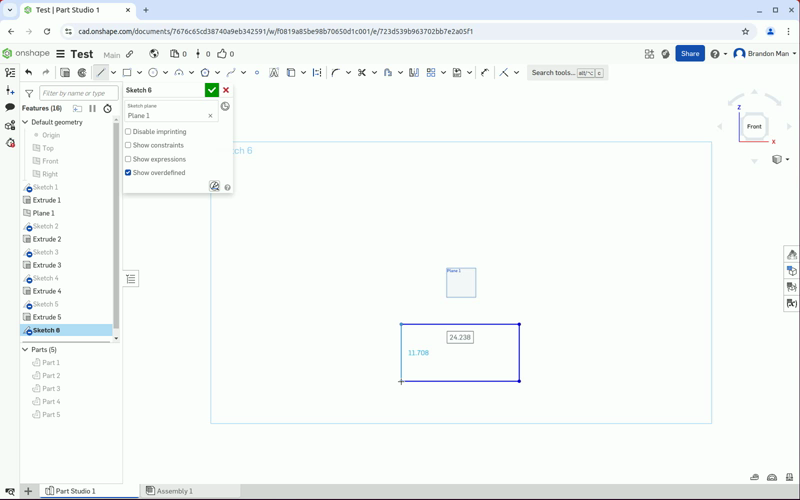
key_up(shift)
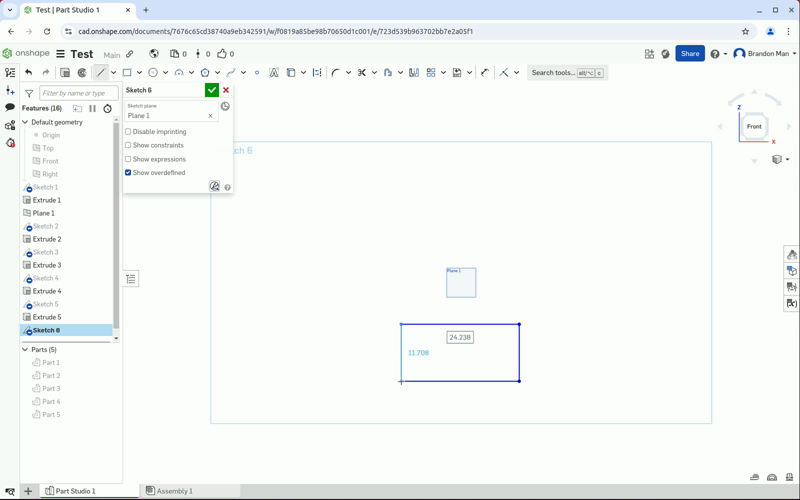
click(401, 381)
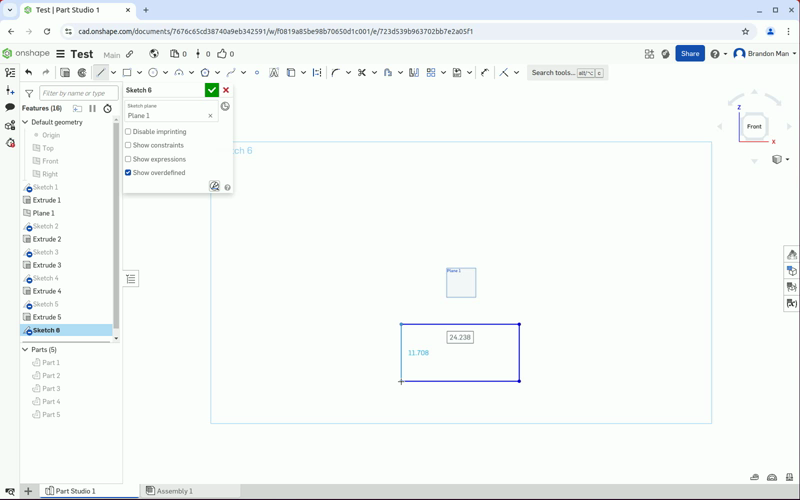
key(esc)
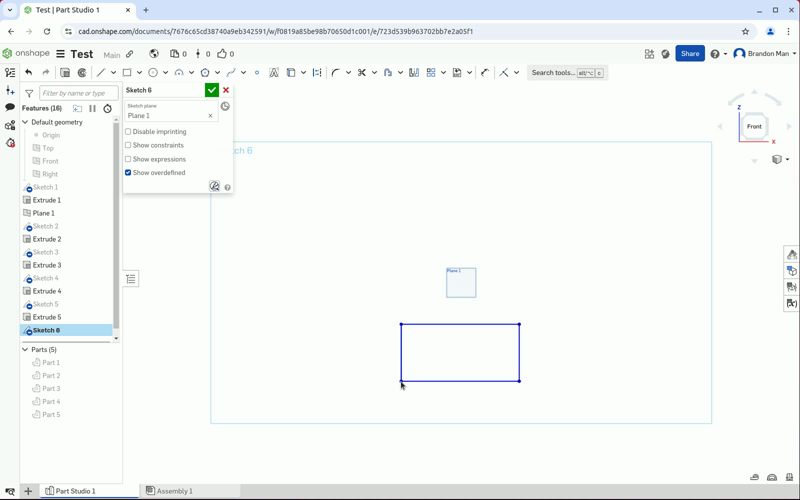
mouse_move(490, 331)
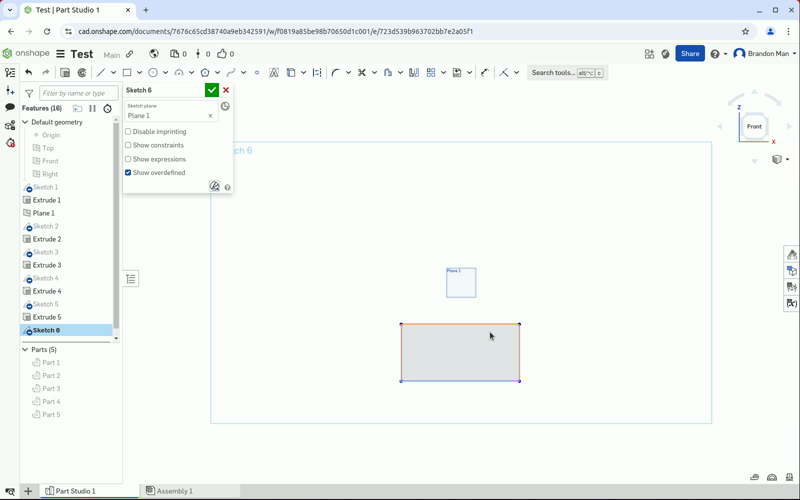
click(490, 331)
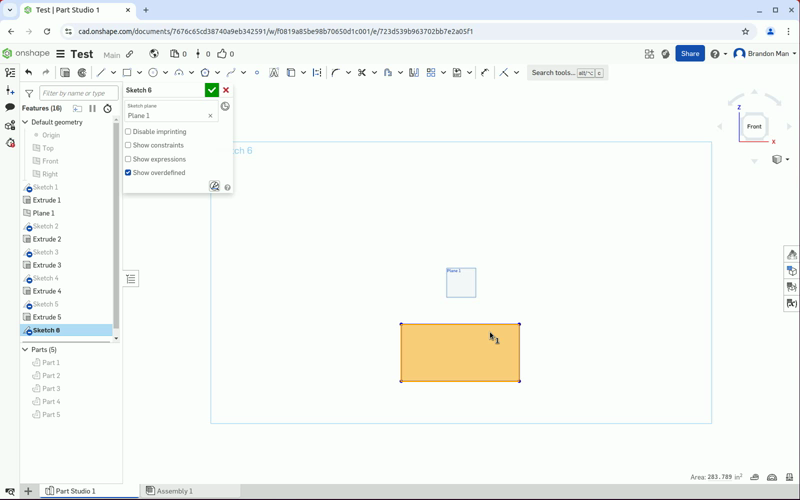
mouse_move(73, 352)
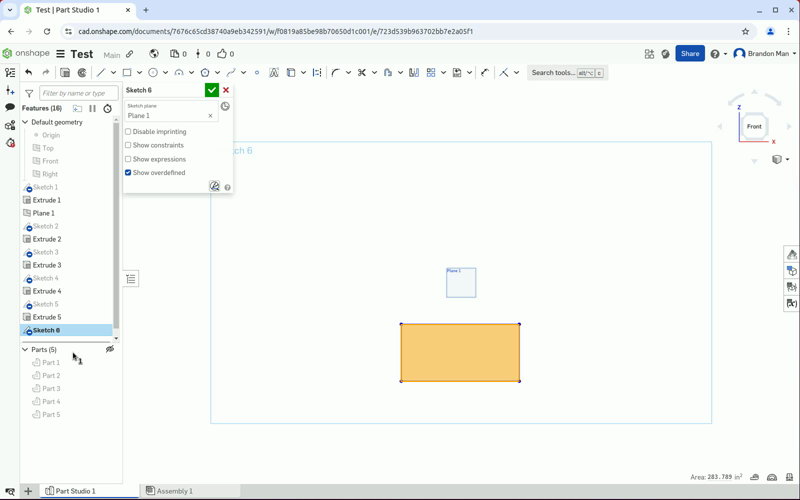
key(shift+y)
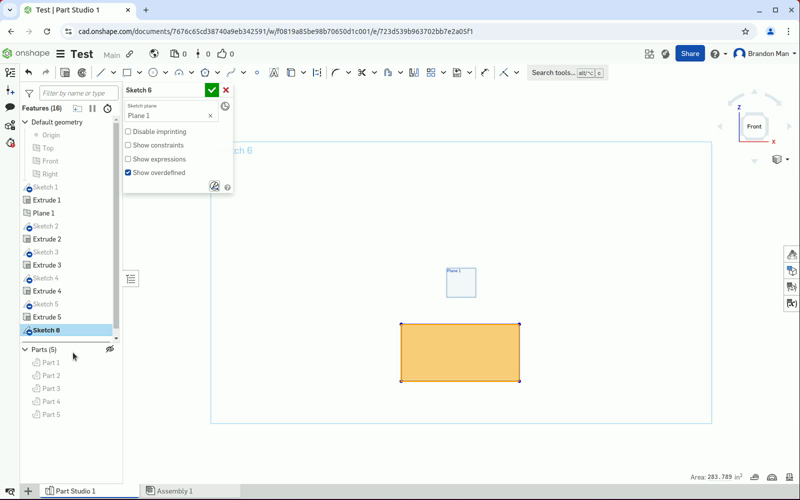
key(shift+e)
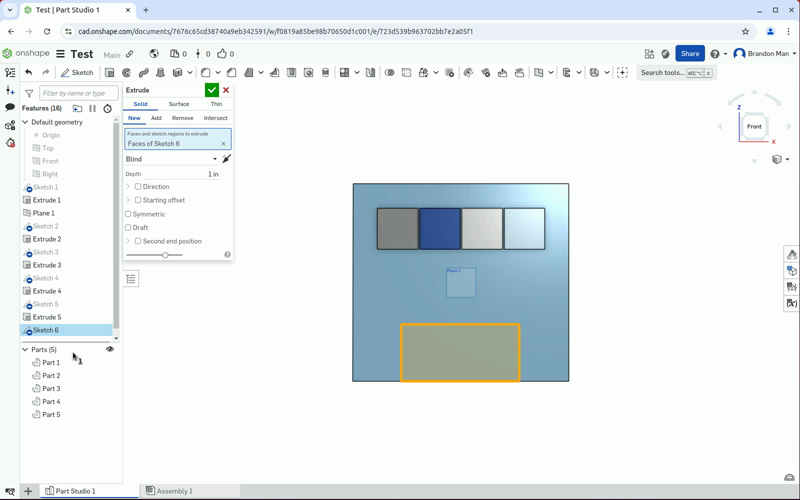
mouse_move(143, 106)
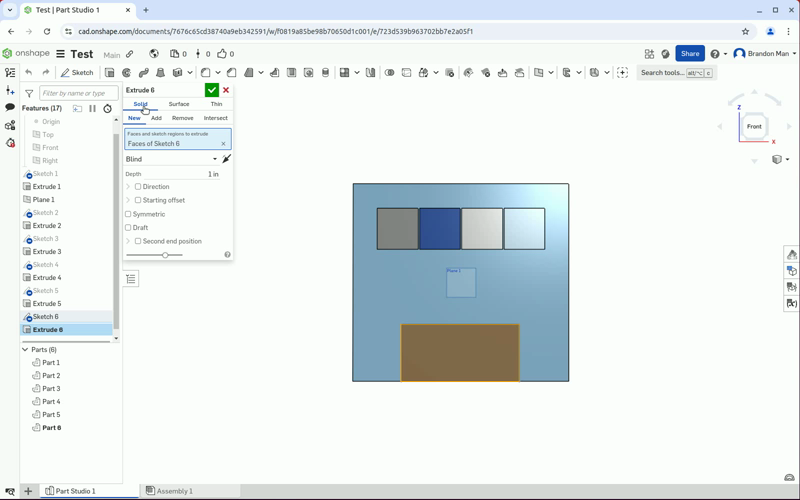
click(143, 106)
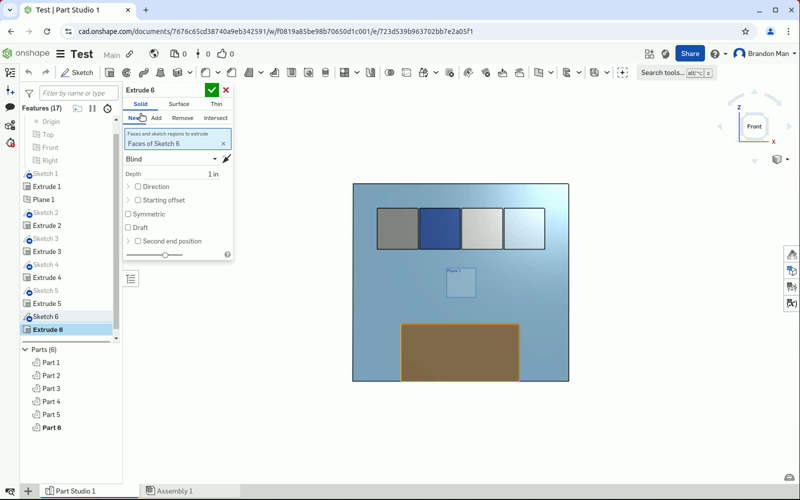
mouse_move(137, 120)
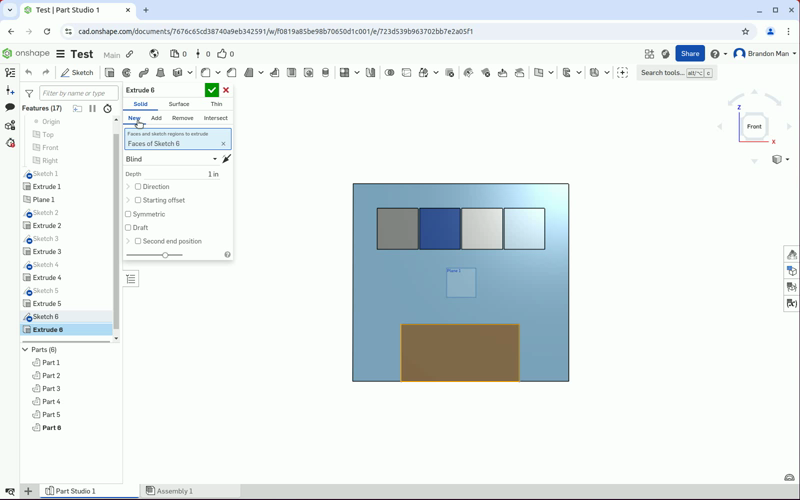
click(137, 120)
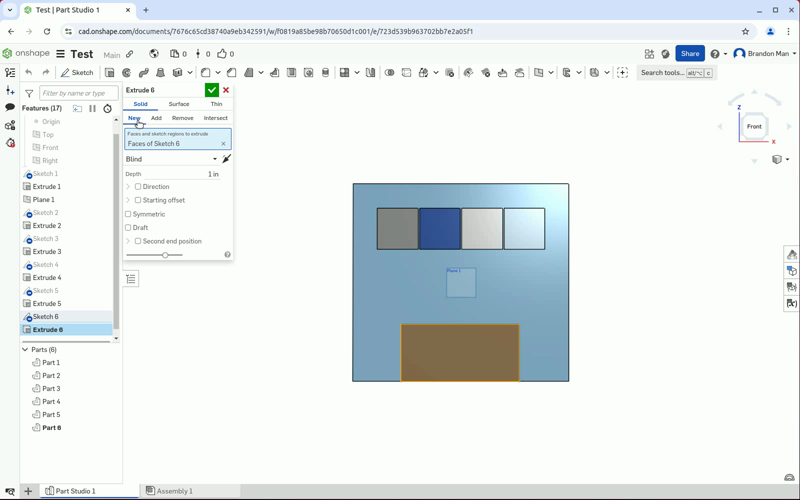
key(tab, 4)
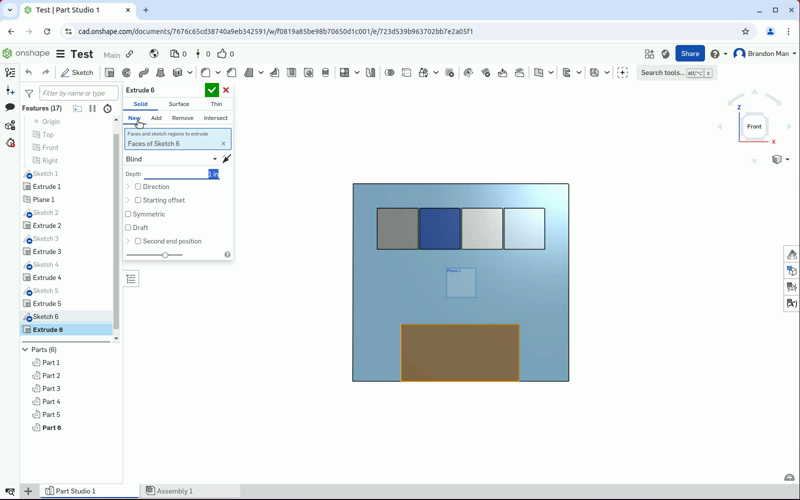
text(6.018)
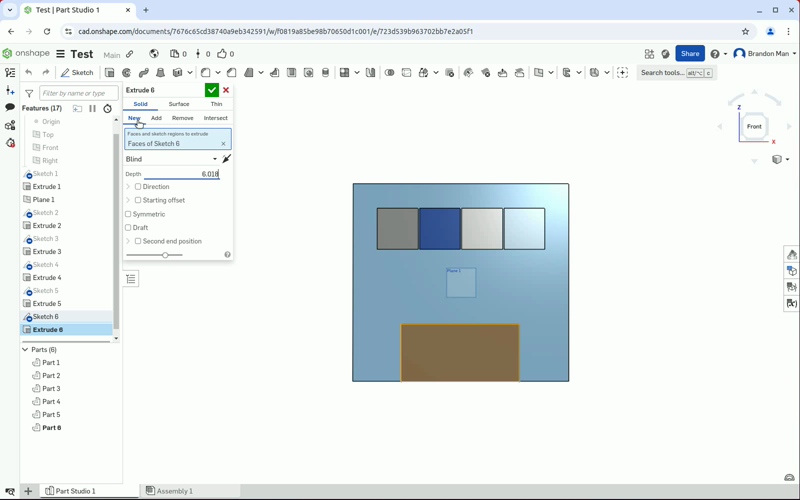
key(enter)
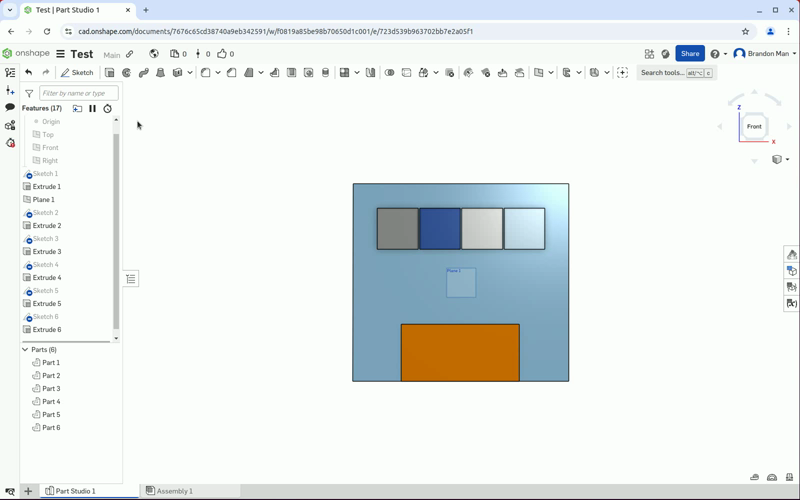
key(shift+h)
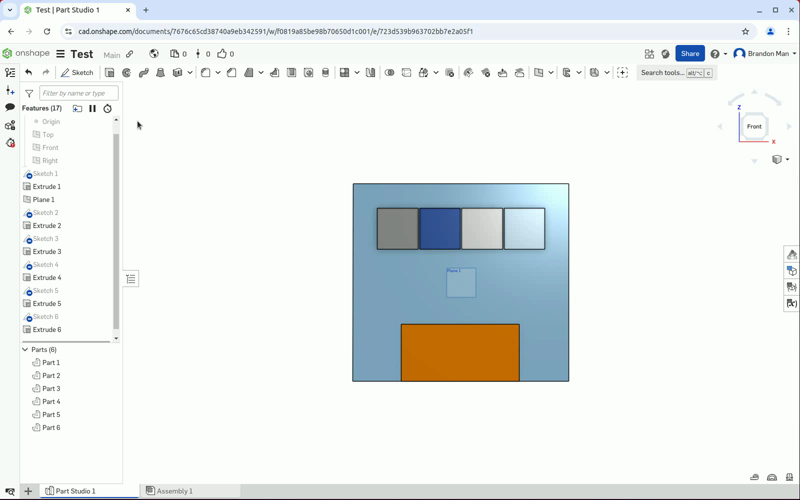
key(shift+h)
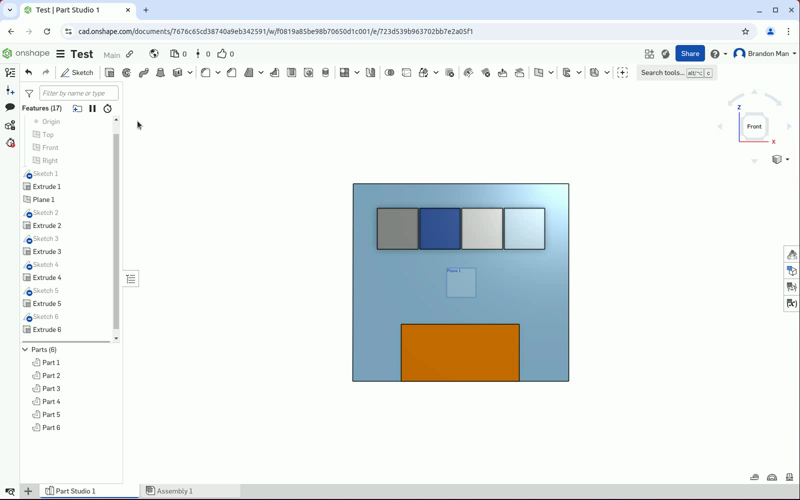
mouse_move(69, 176)
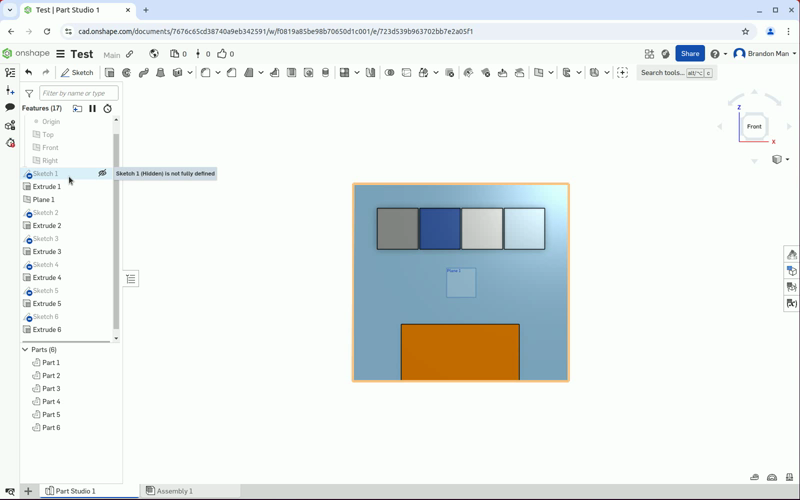
click(69, 176)
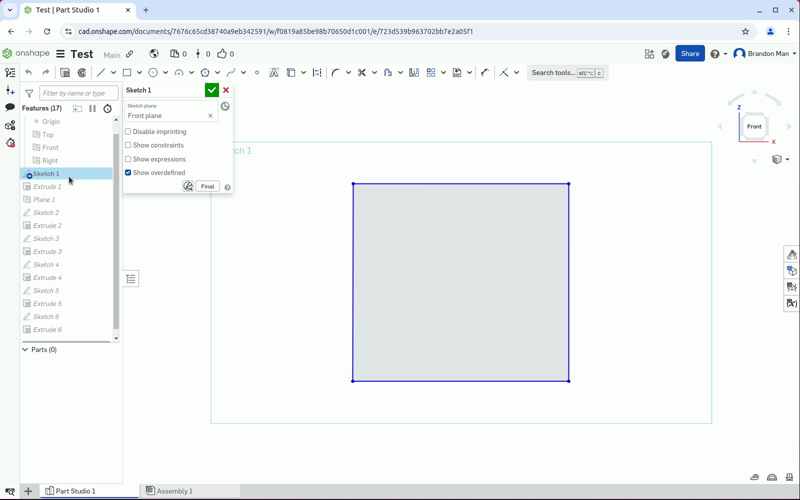
mouse_move(229, 92)
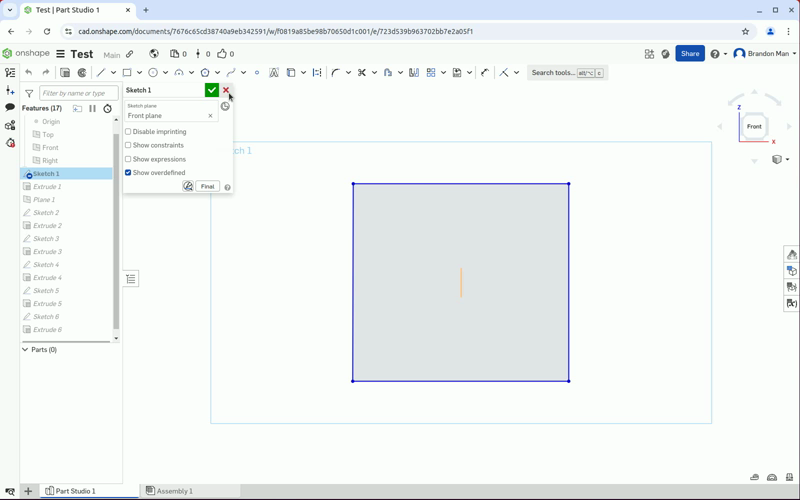
click(229, 92)
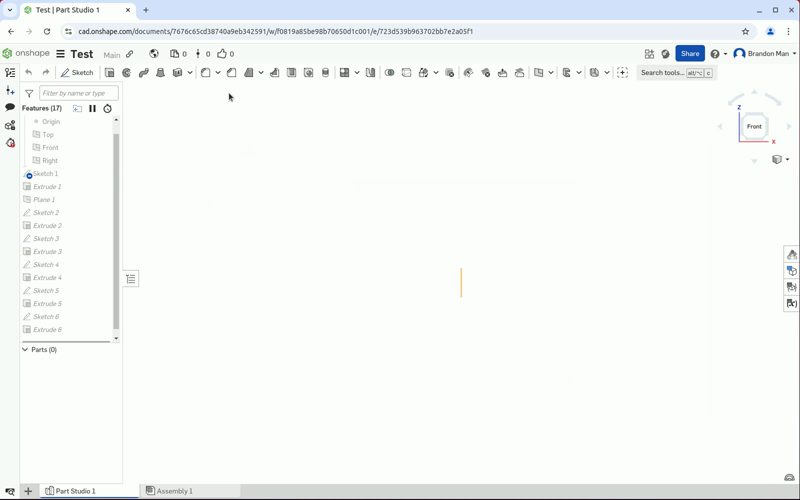
key(shift+s)
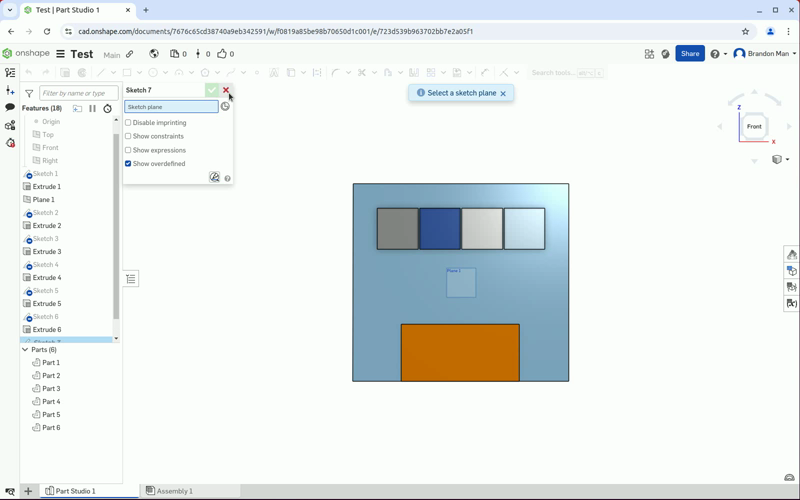
mouse_move(69, 189)
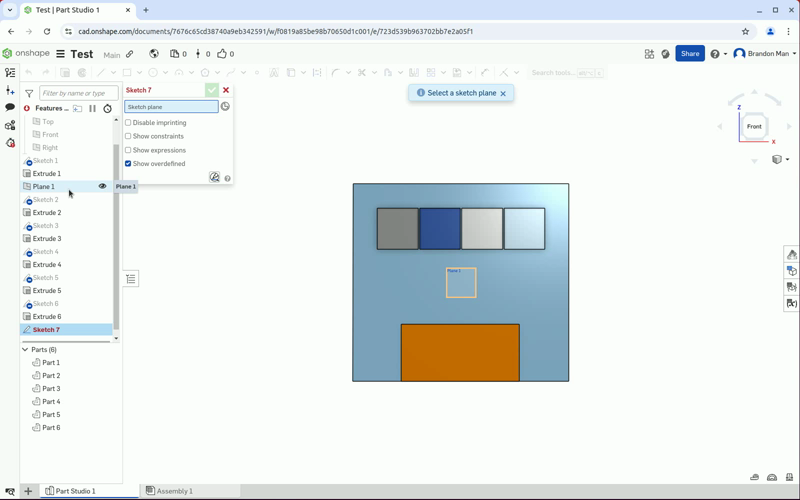
click(69, 189)
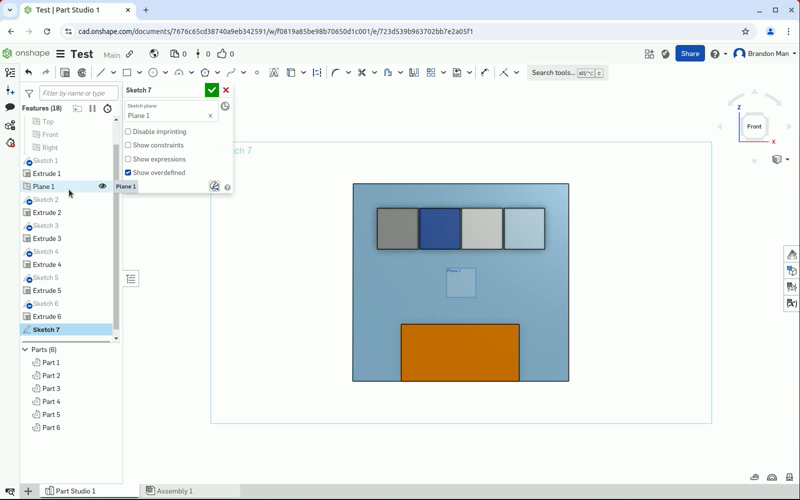
mouse_move(73, 352)
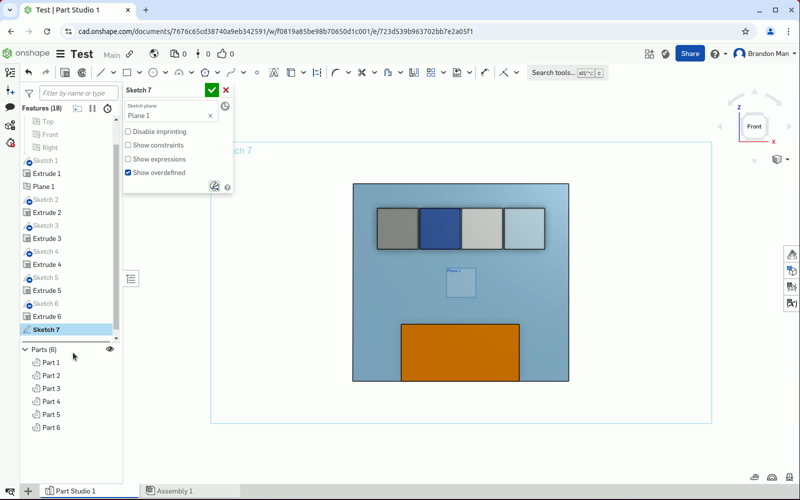
key(y)
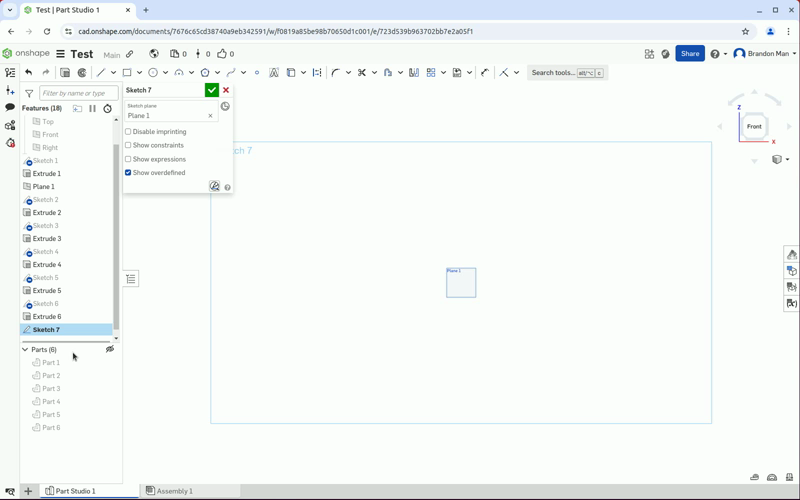
key(l)
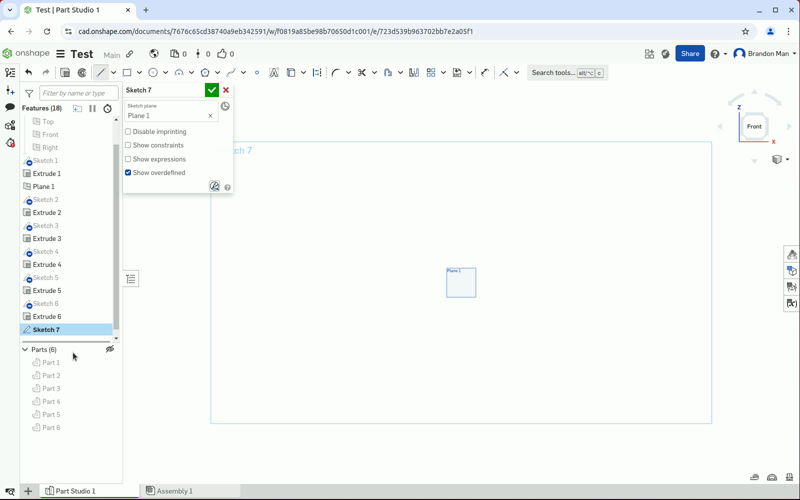
key_down(shift)
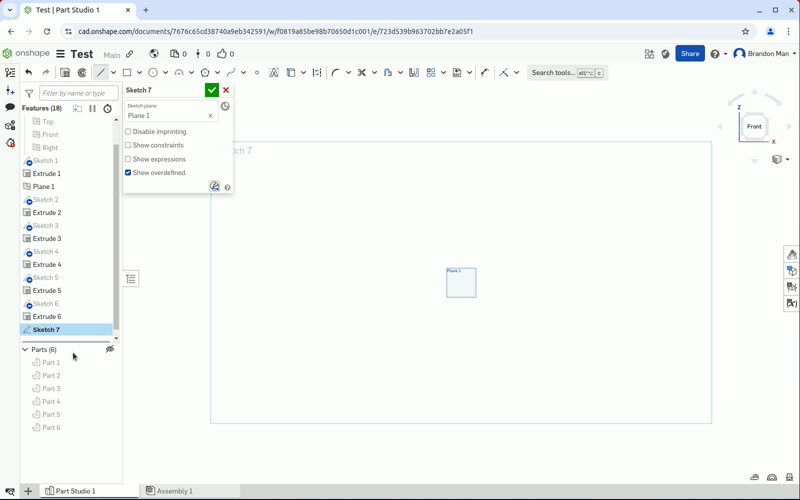
mouse_move(568, 381)
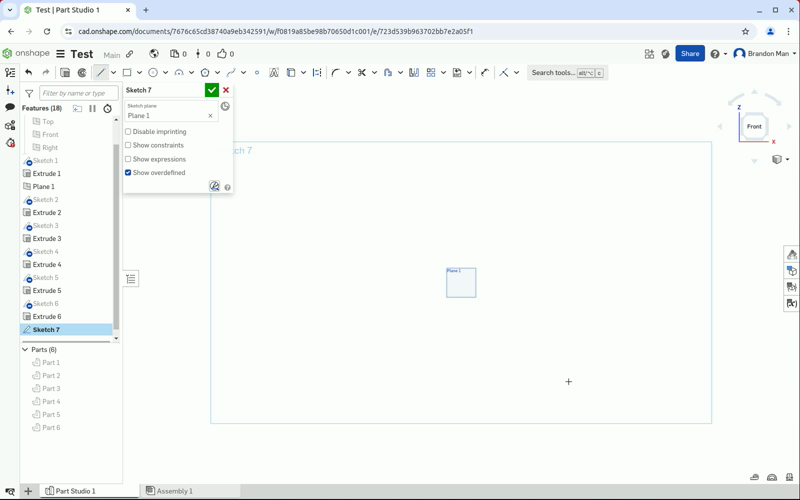
click(568, 381)
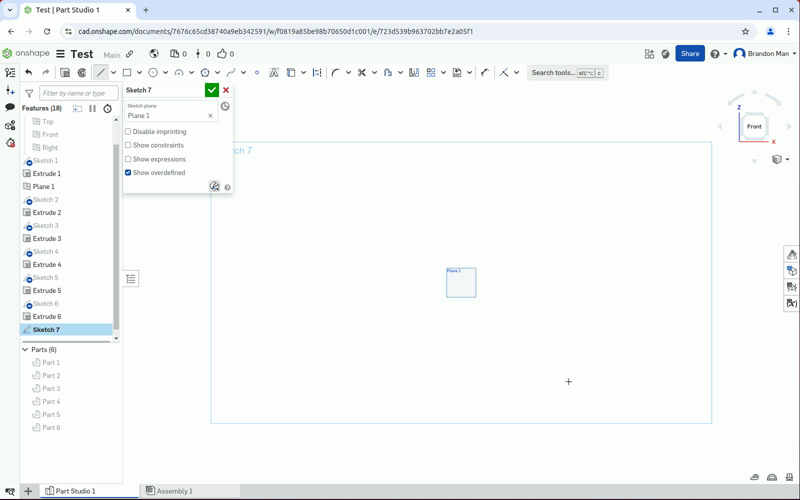
key_up(shift)
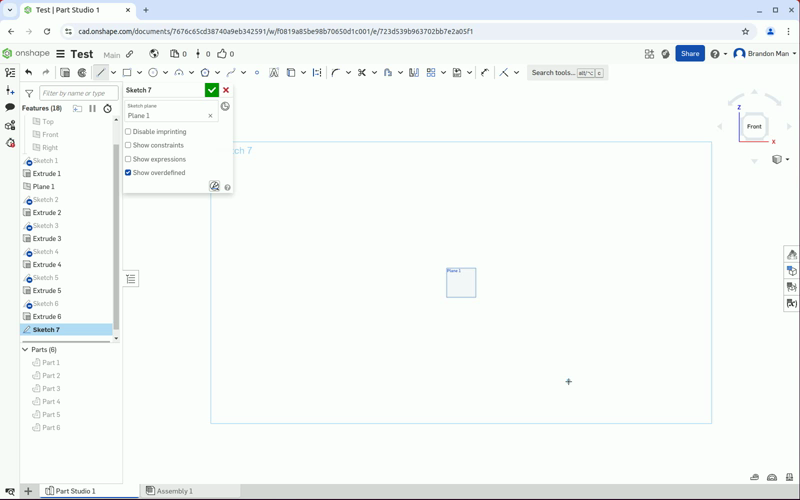
key_down(shift)
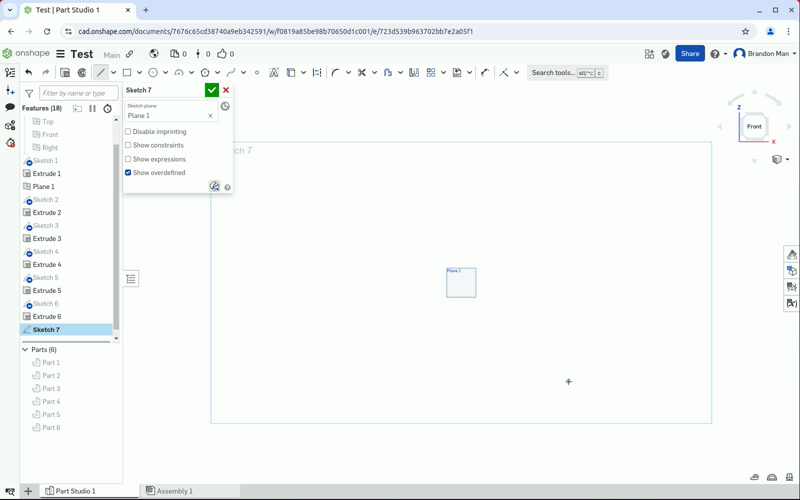
mouse_move(589, 381)
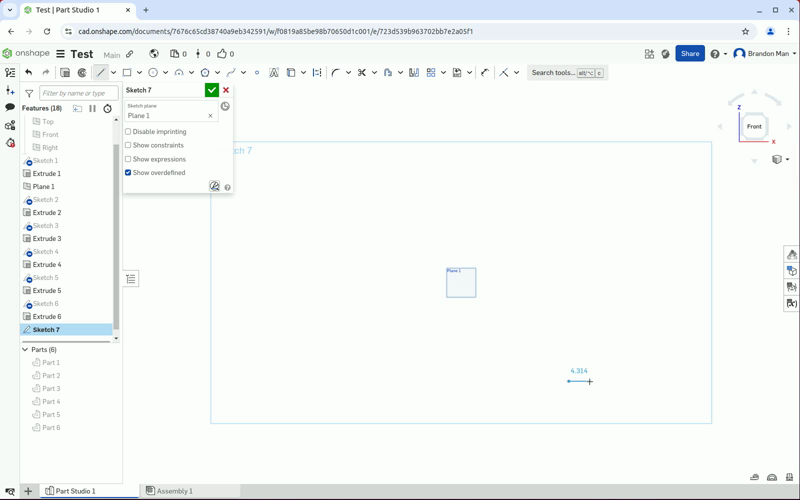
mouse_move(572, 381)
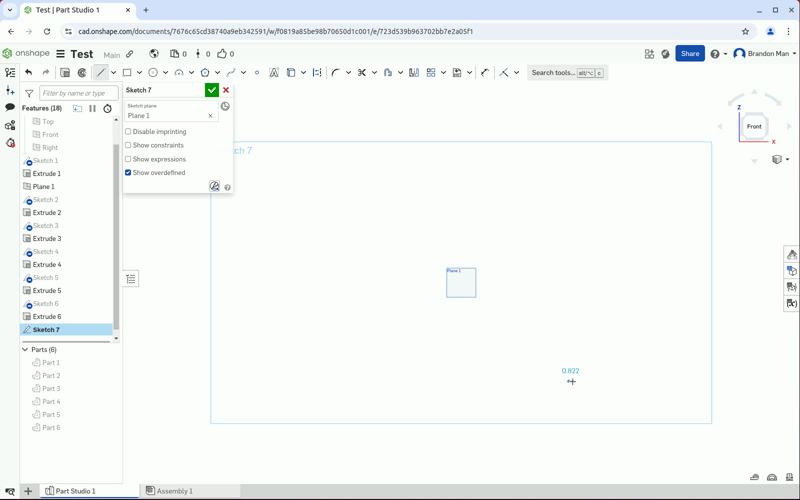
scroll(6)
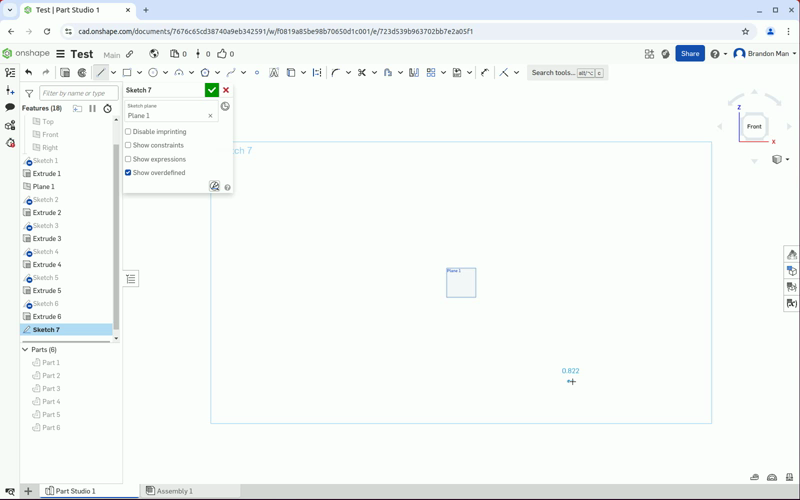
scroll(6)
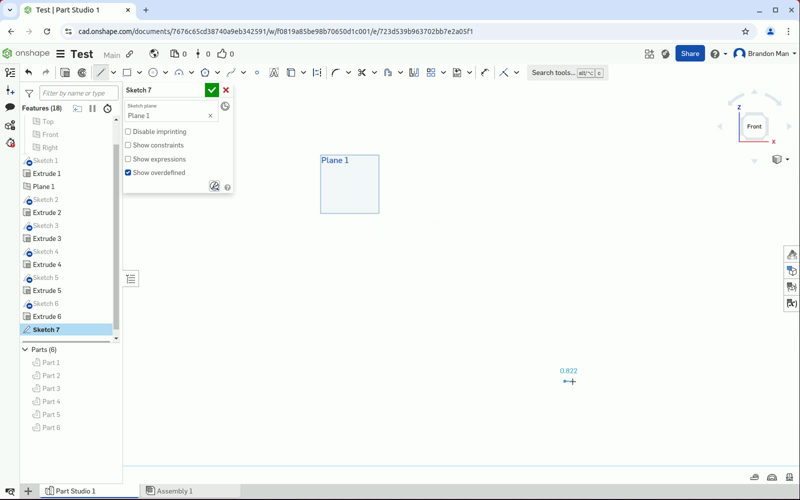
scroll(6)
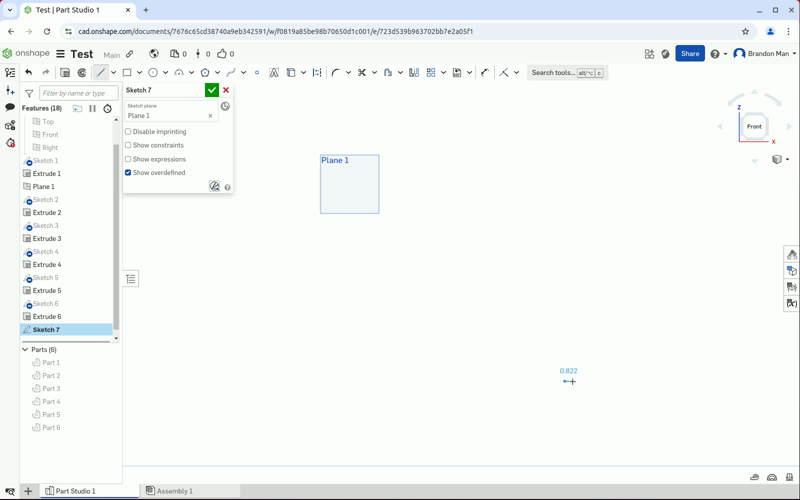
scroll(6)
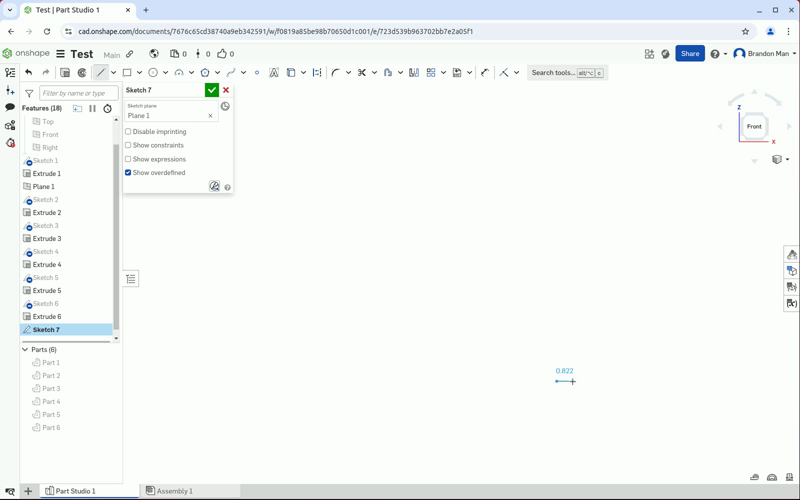
scroll(6)
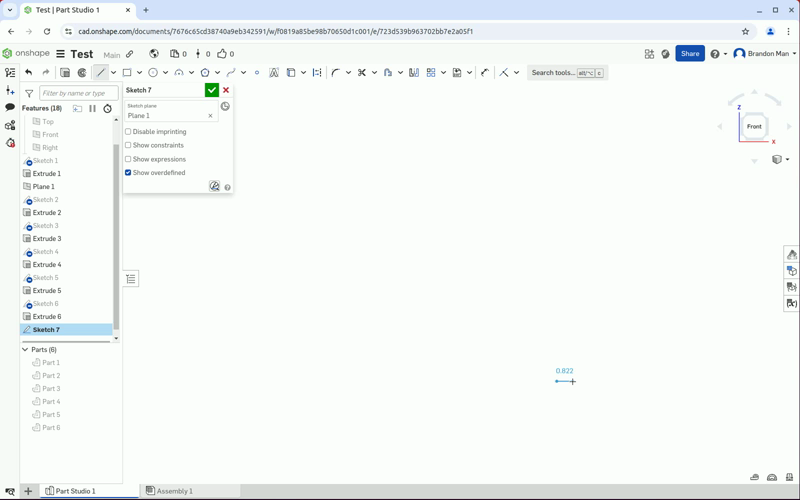
scroll(6)
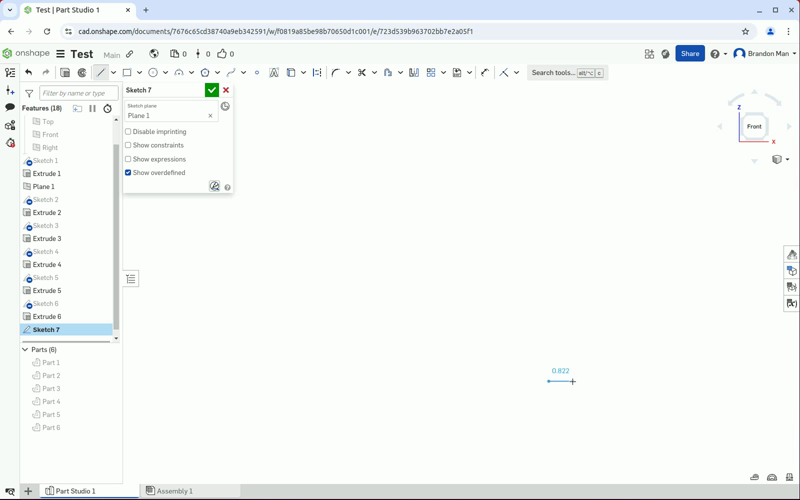
scroll(6)
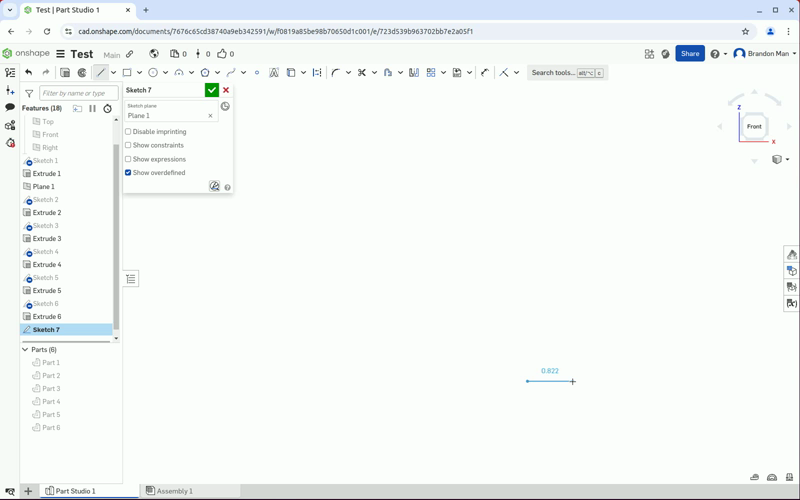
click(572, 381)
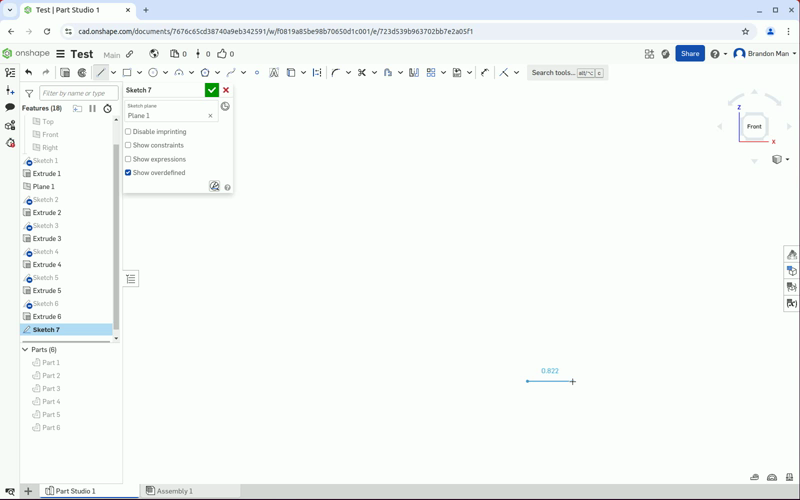
scroll(-6)
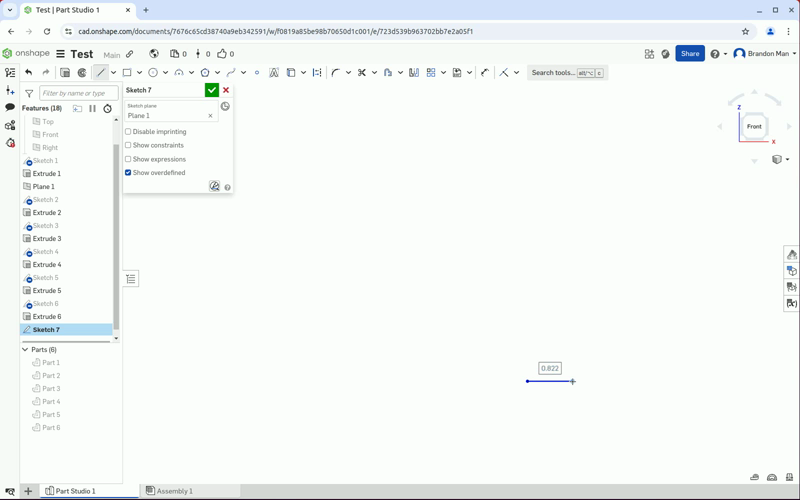
scroll(-6)
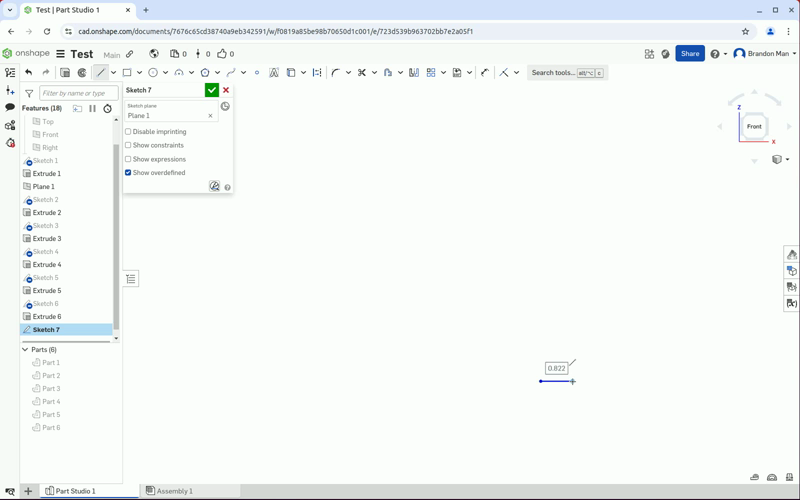
scroll(-6)
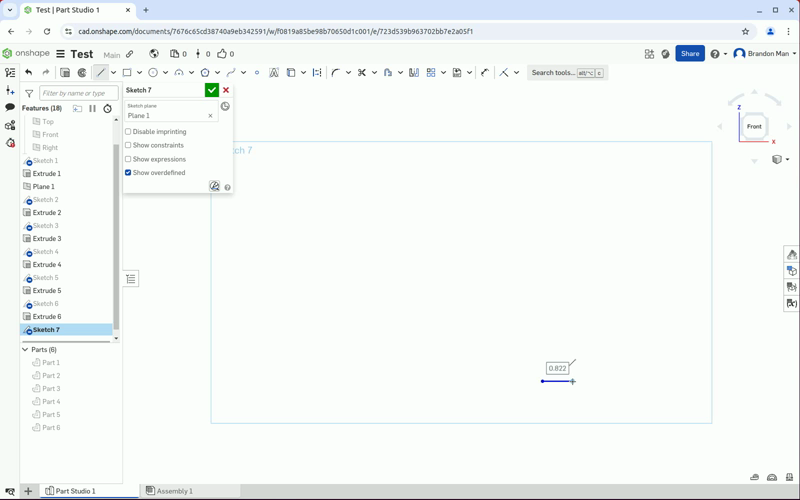
scroll(-6)
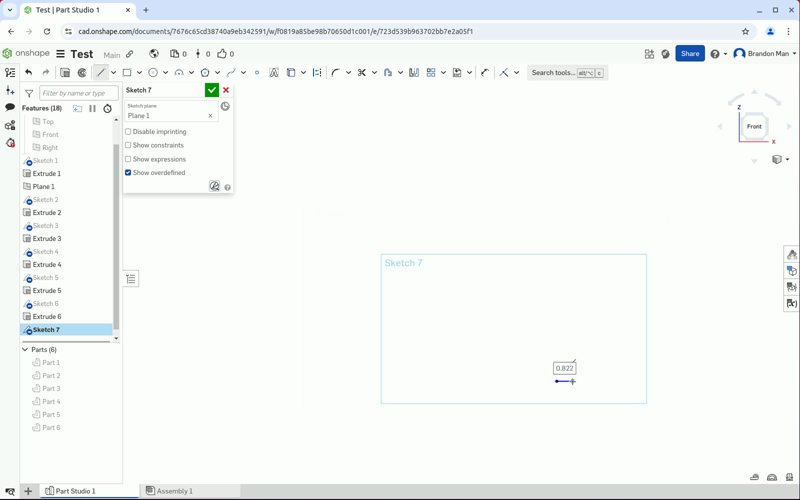
scroll(-6)
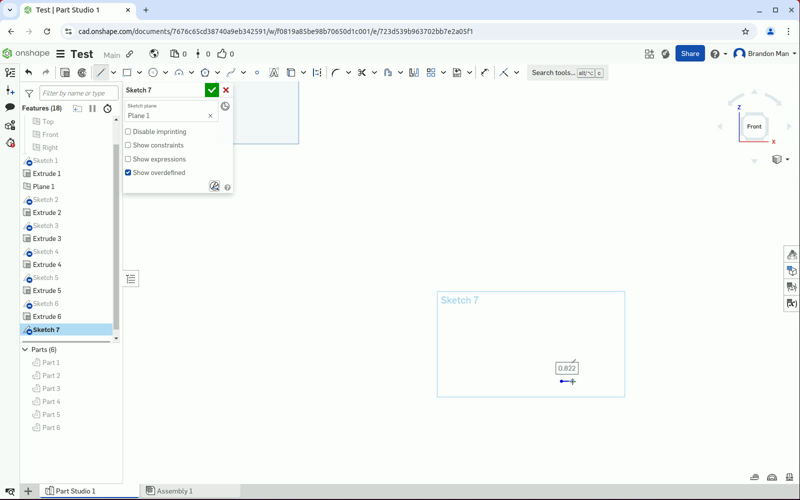
scroll(-6)
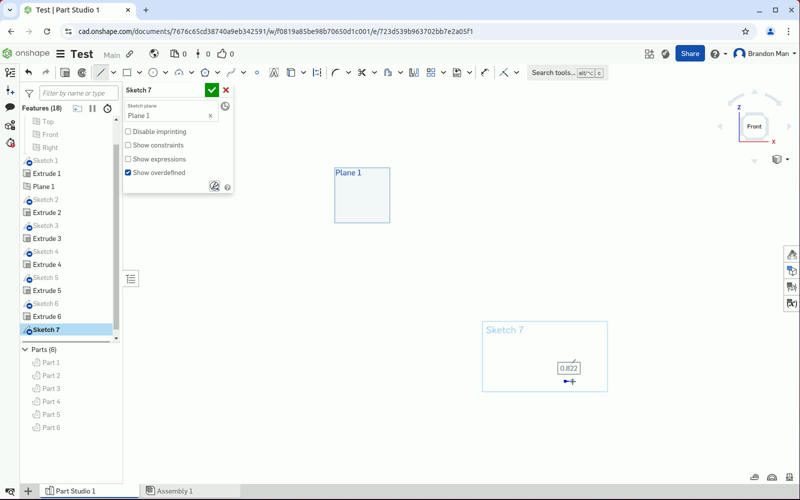
scroll(-6)
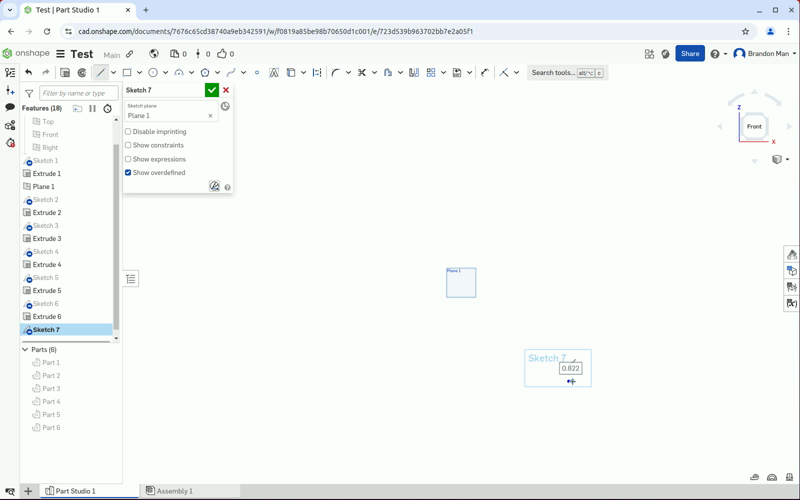
key_up(shift)
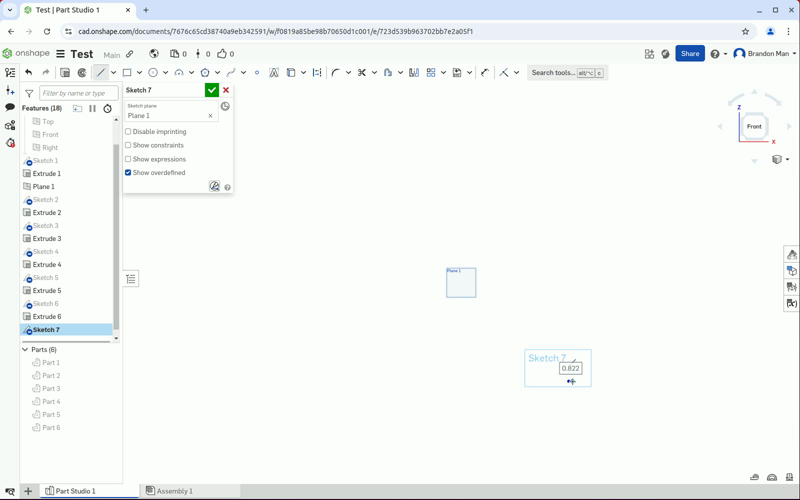
key_down(shift)
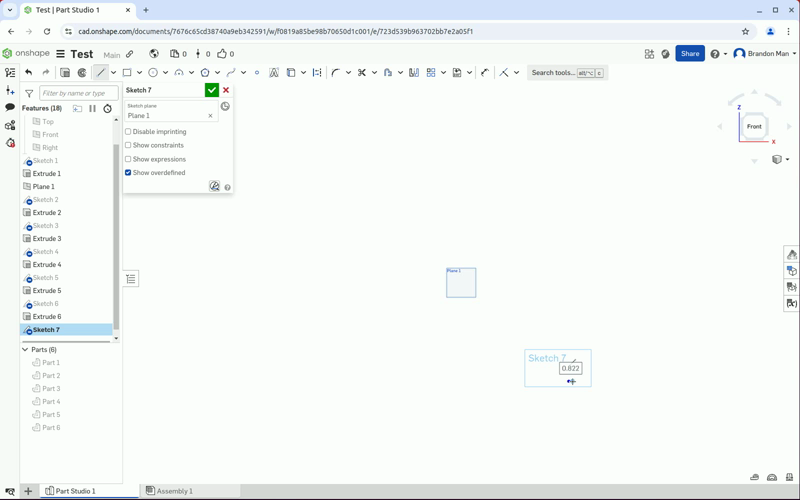
mouse_move(572, 185)
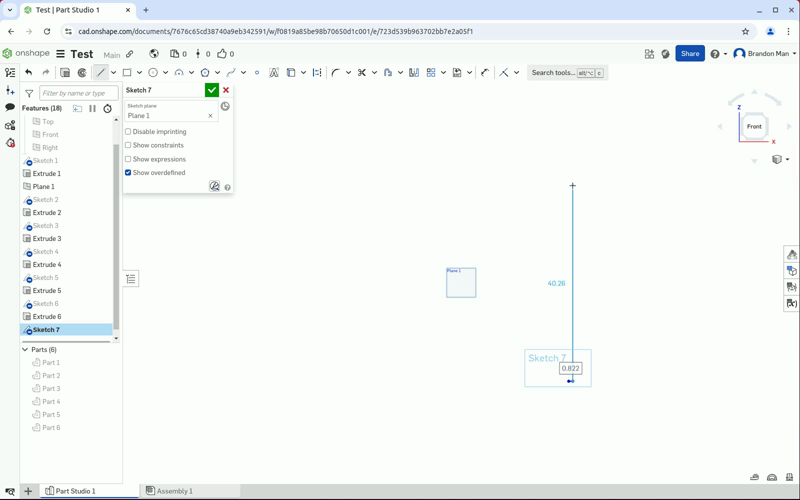
click(572, 185)
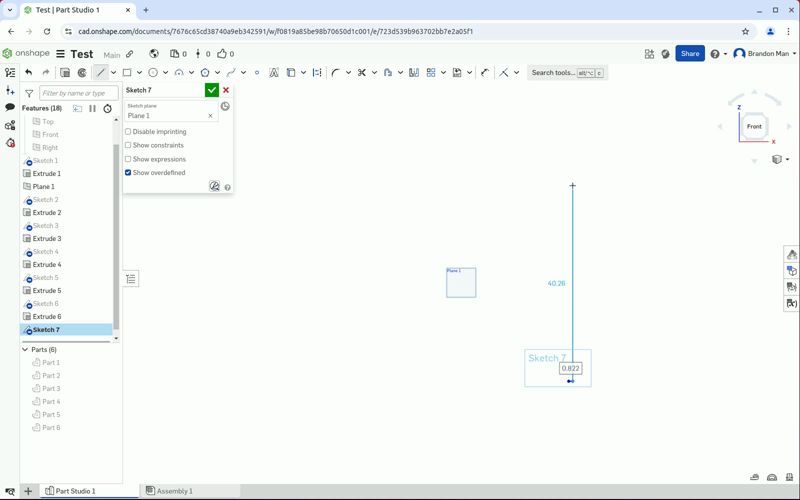
key_up(shift)
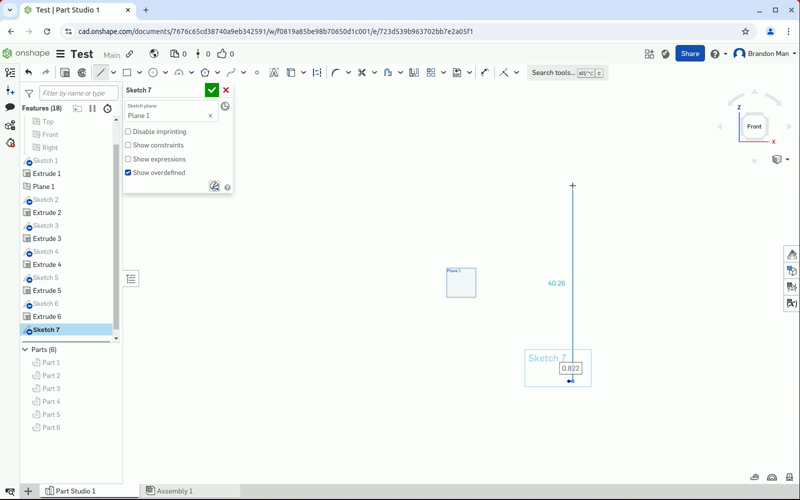
key_down(shift)
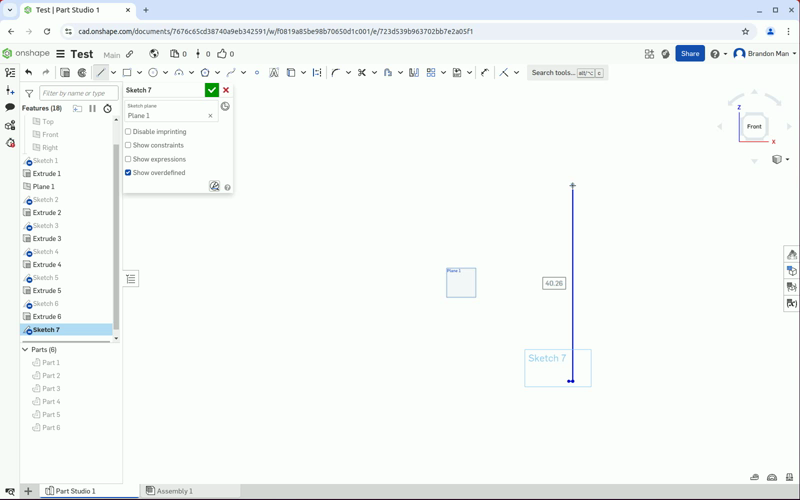
mouse_move(589, 185)
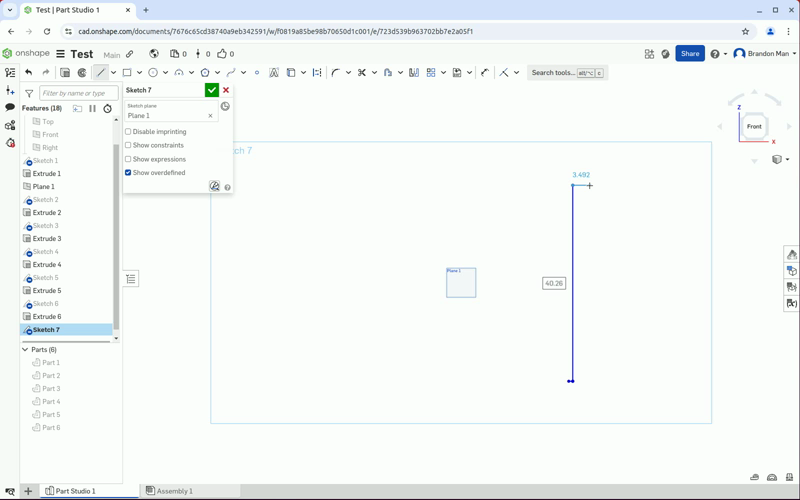
mouse_move(568, 185)
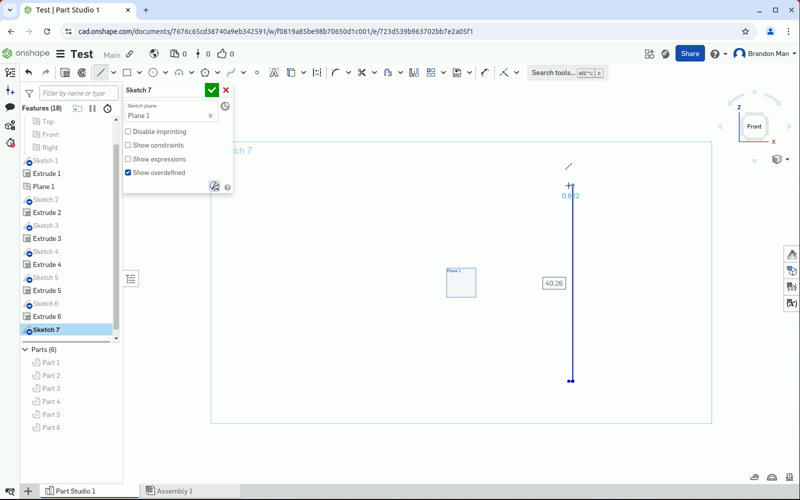
scroll(6)
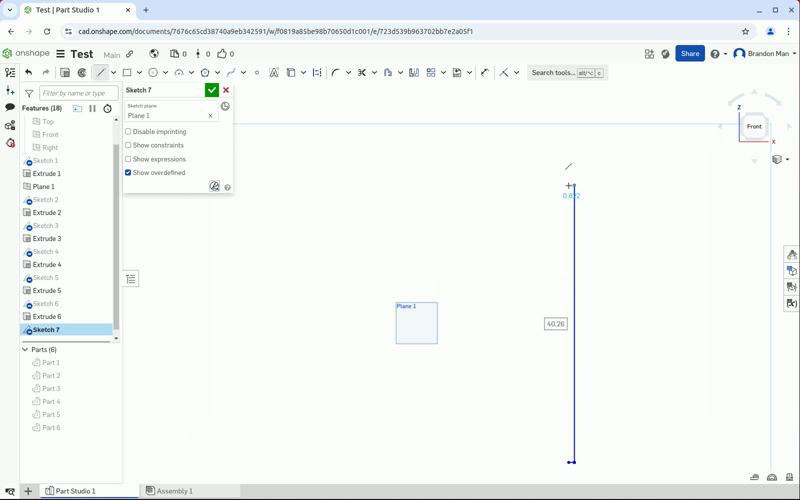
scroll(6)
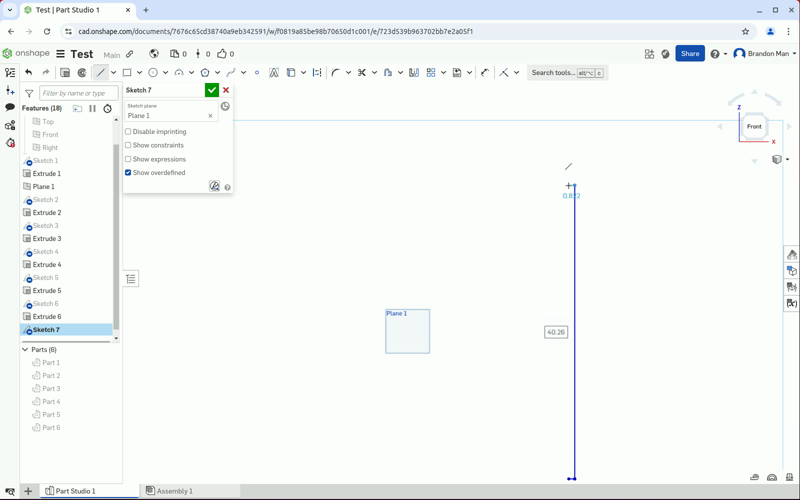
scroll(6)
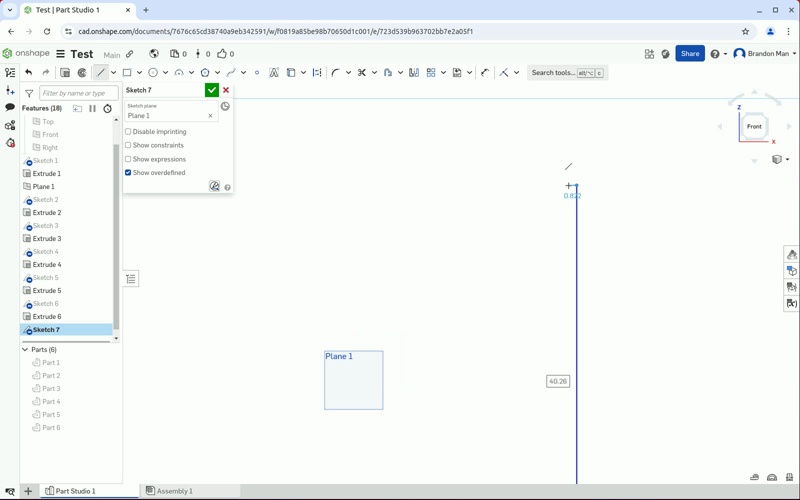
scroll(6)
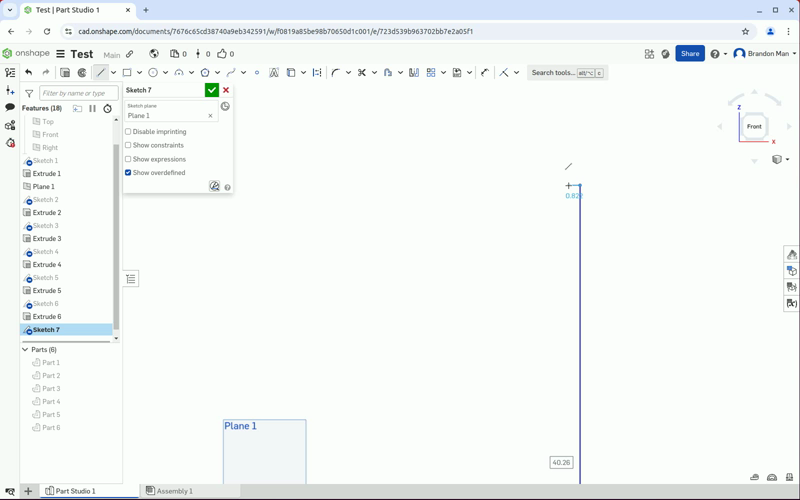
scroll(6)
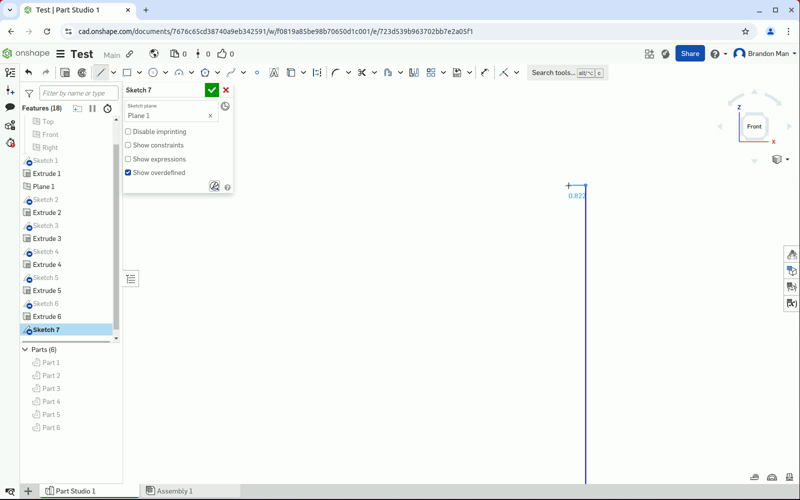
scroll(6)
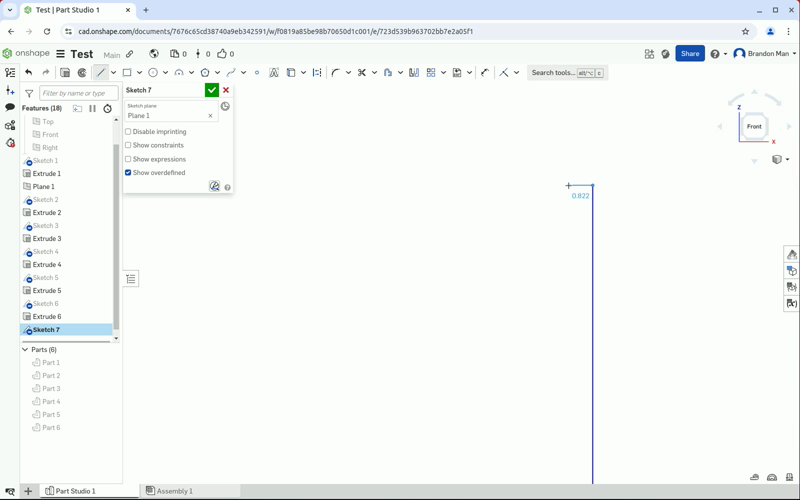
scroll(6)
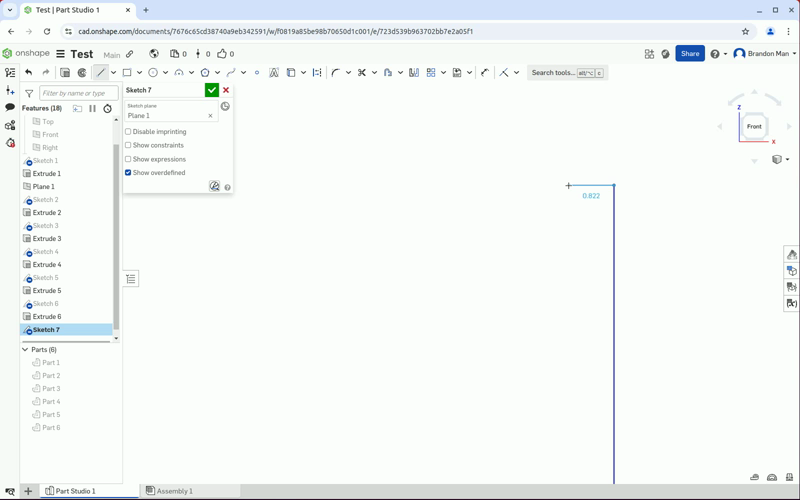
click(568, 185)
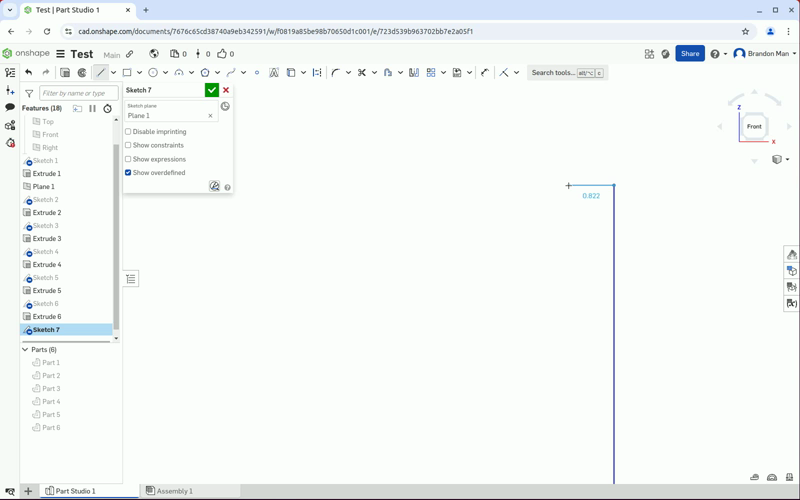
scroll(-6)
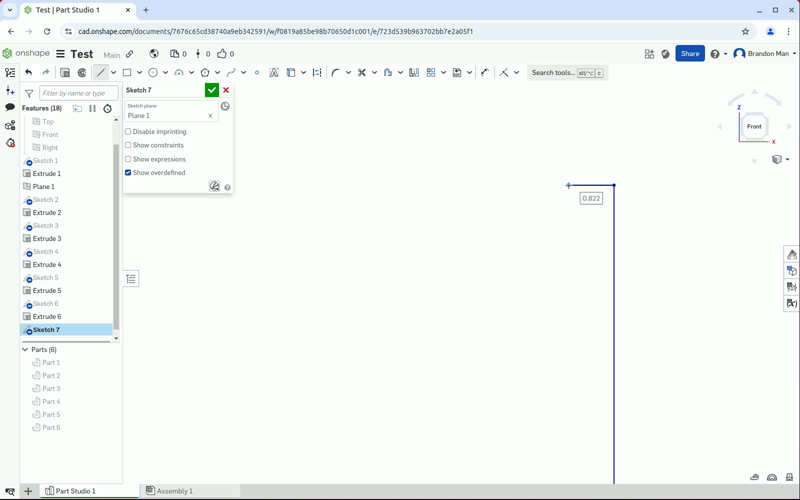
scroll(-6)
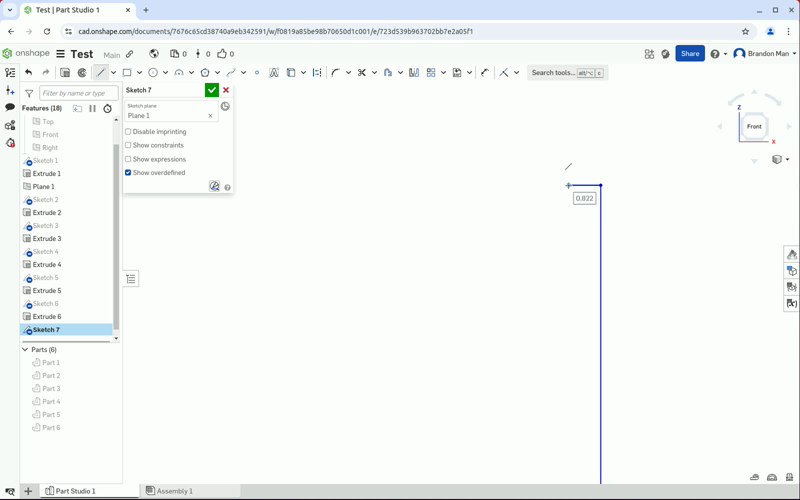
scroll(-6)
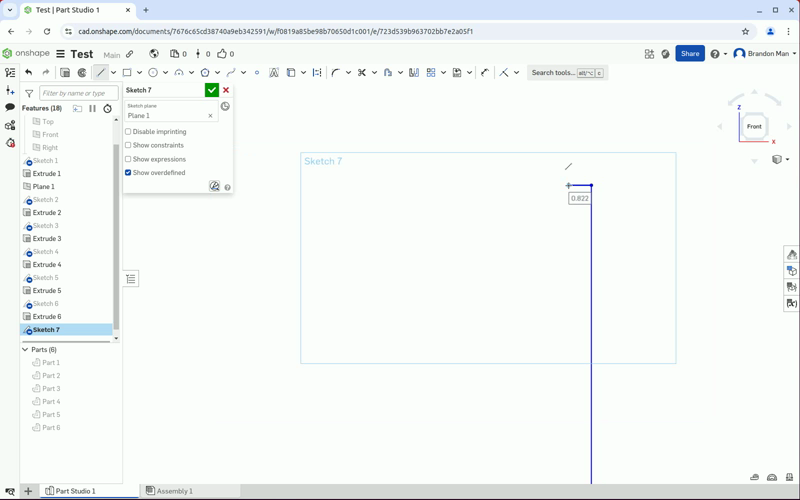
scroll(-6)
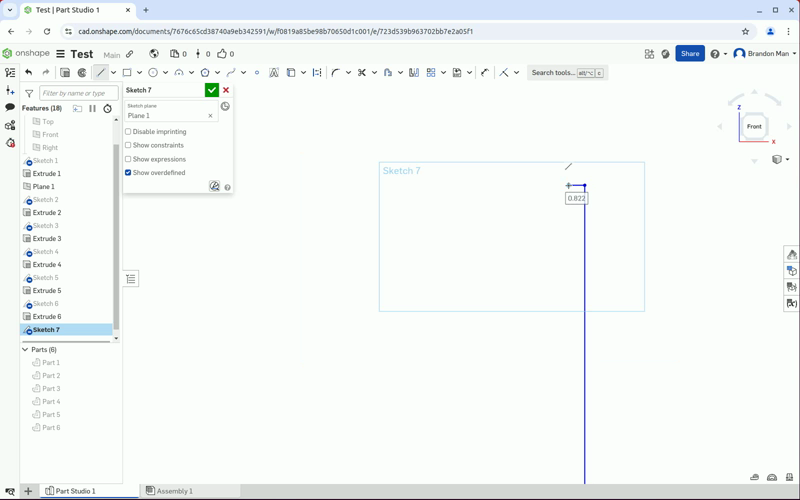
scroll(-6)
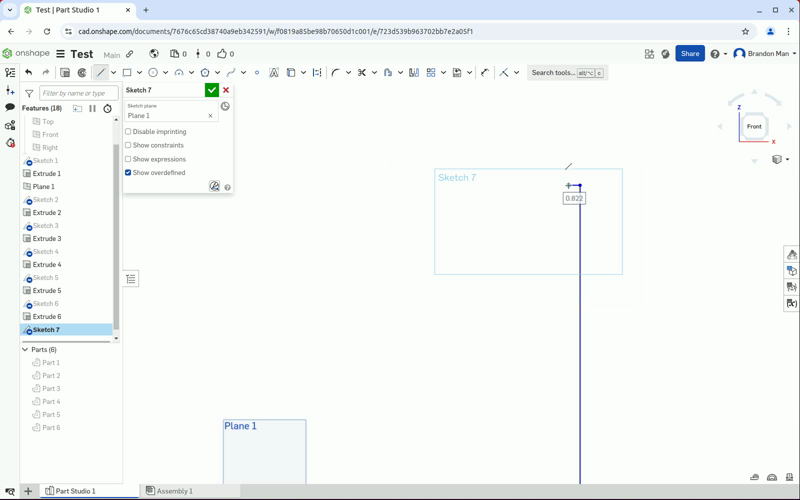
scroll(-6)
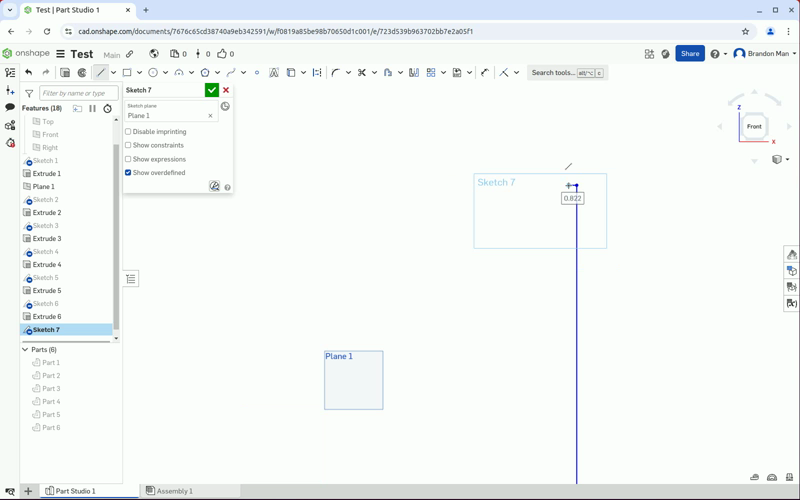
scroll(-6)
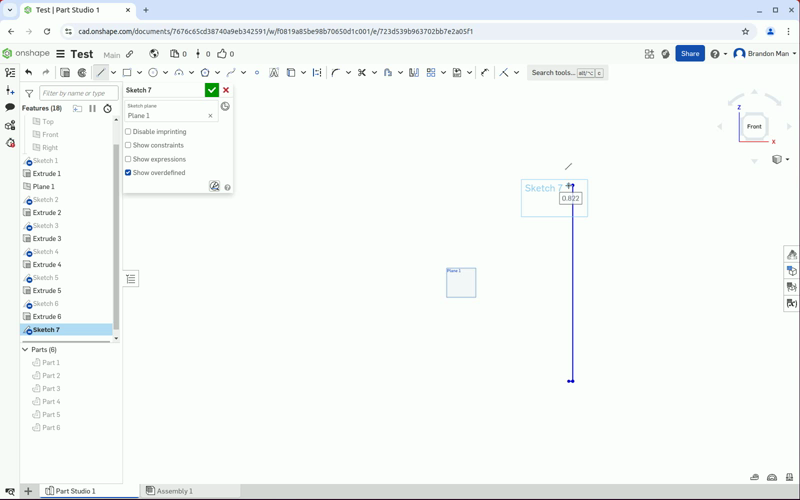
key_up(shift)
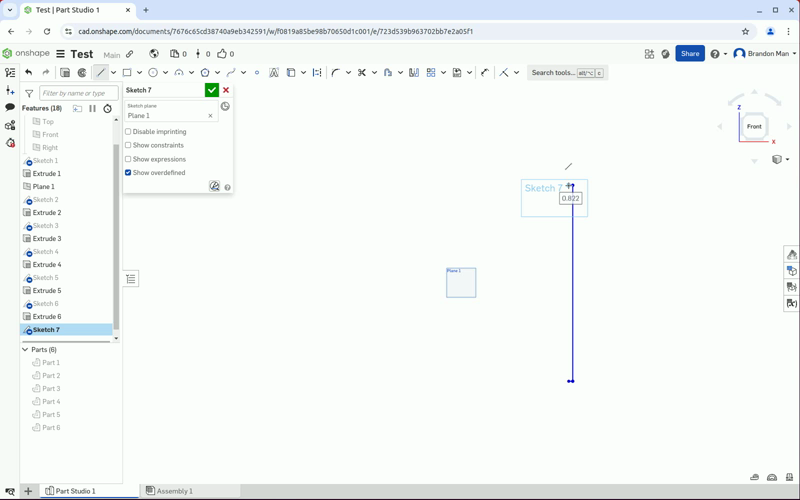
key_down(shift)
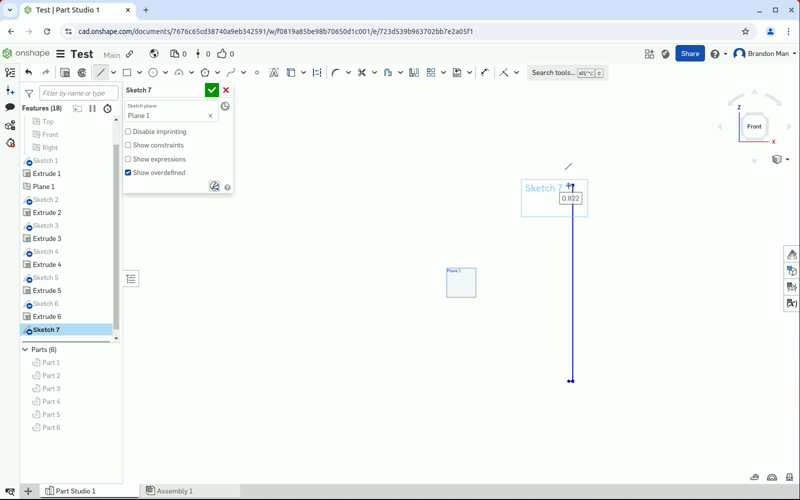
mouse_move(568, 381)
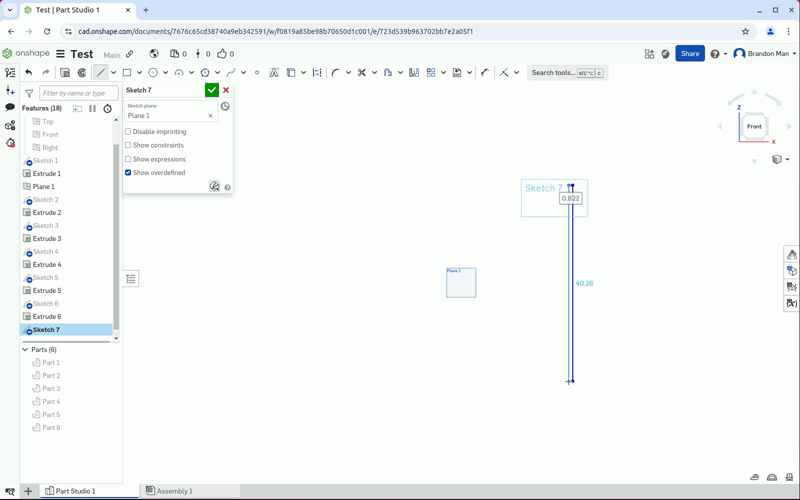
scroll(6)
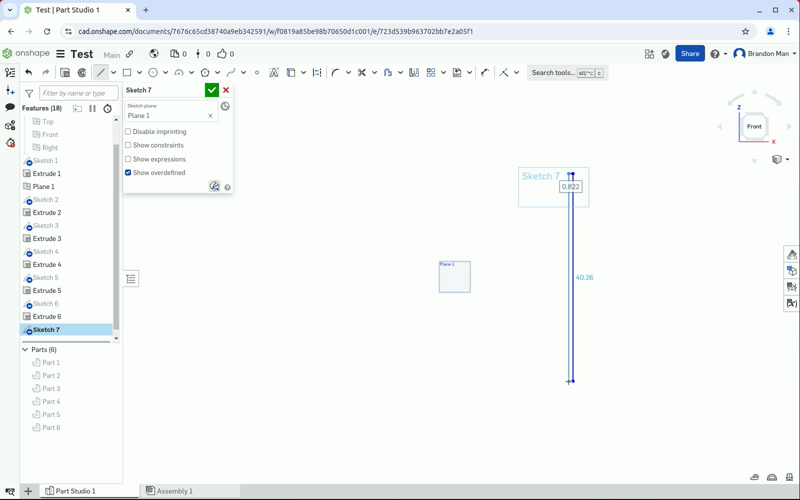
scroll(6)
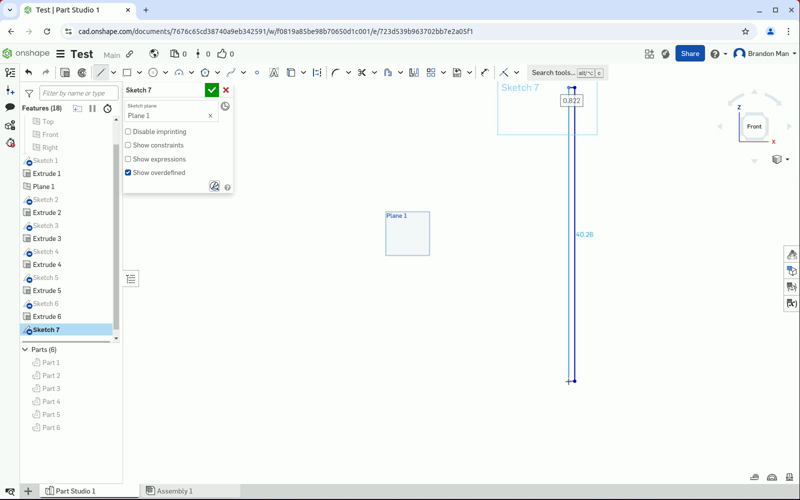
scroll(6)
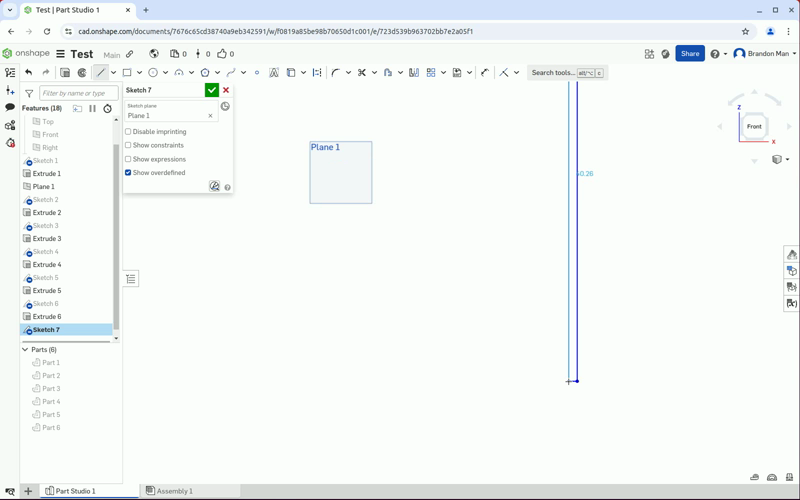
scroll(6)
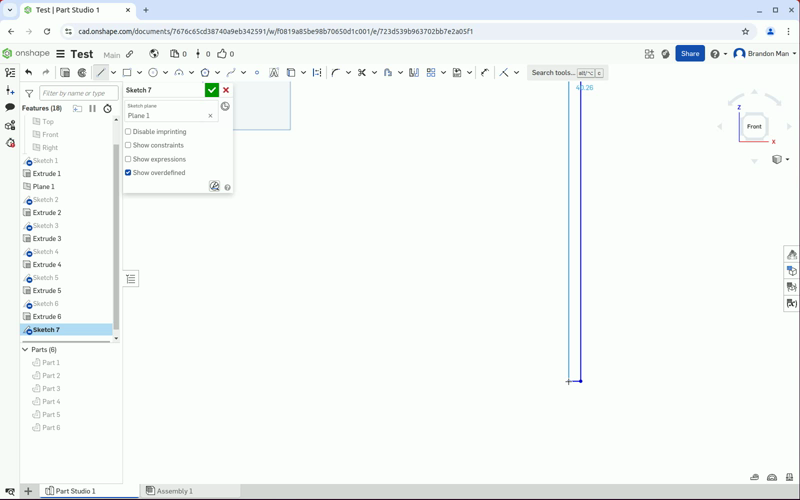
scroll(6)
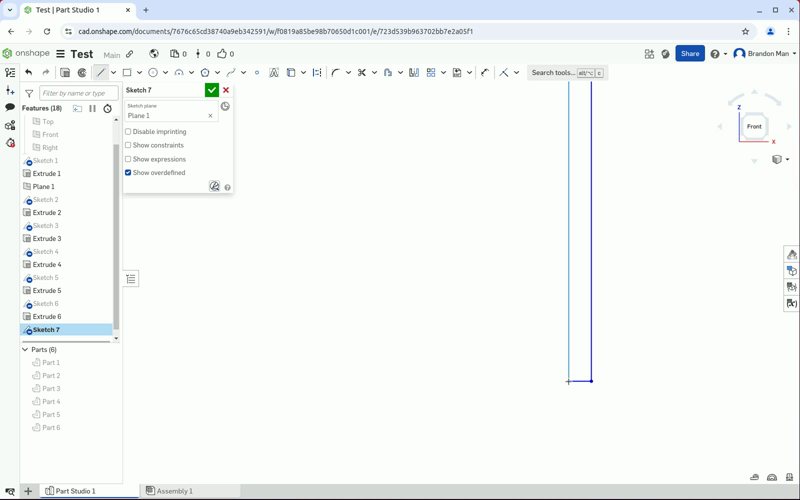
scroll(6)
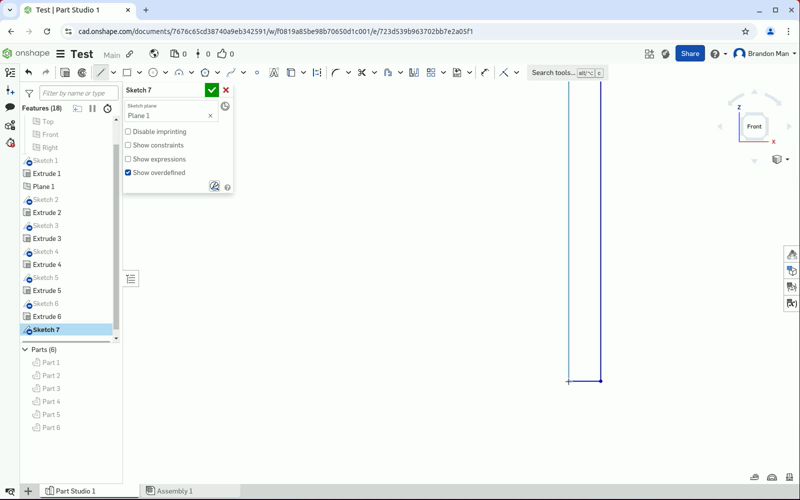
scroll(6)
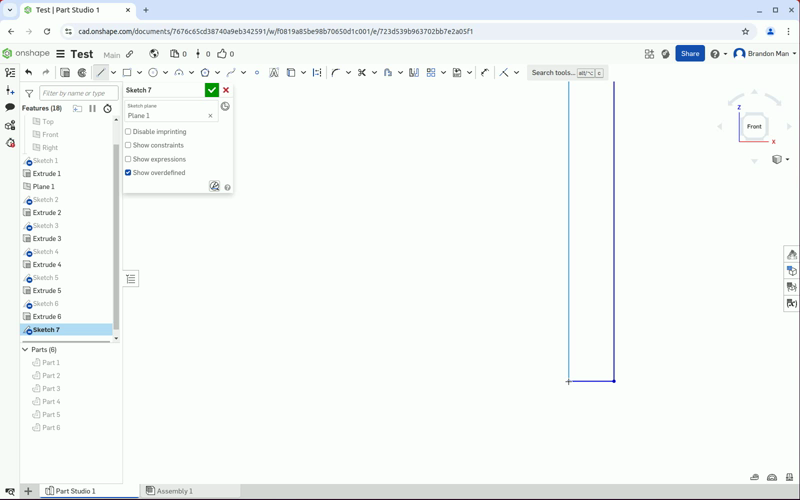
key_up(shift)
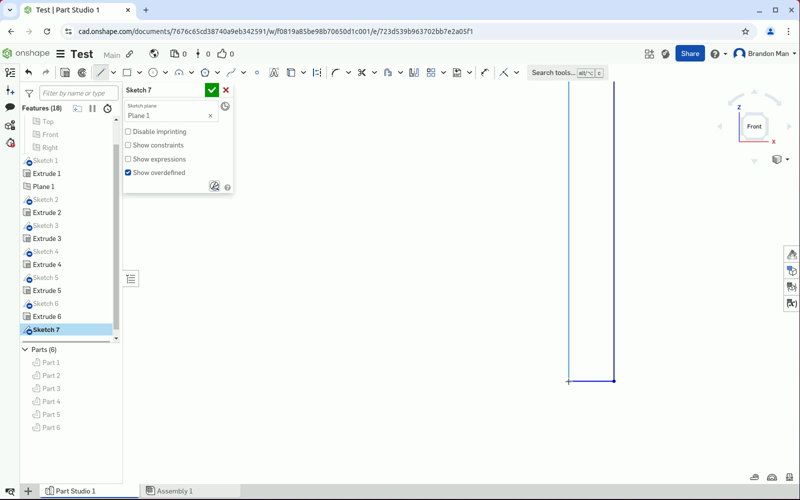
click(568, 381)
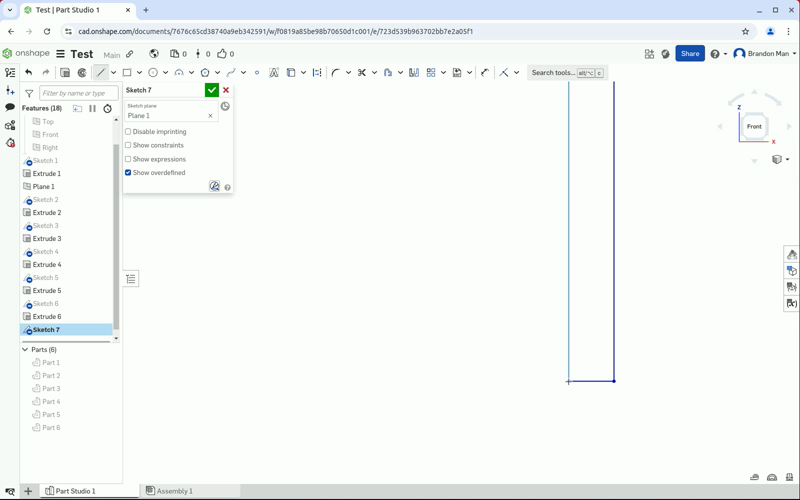
scroll(-6)
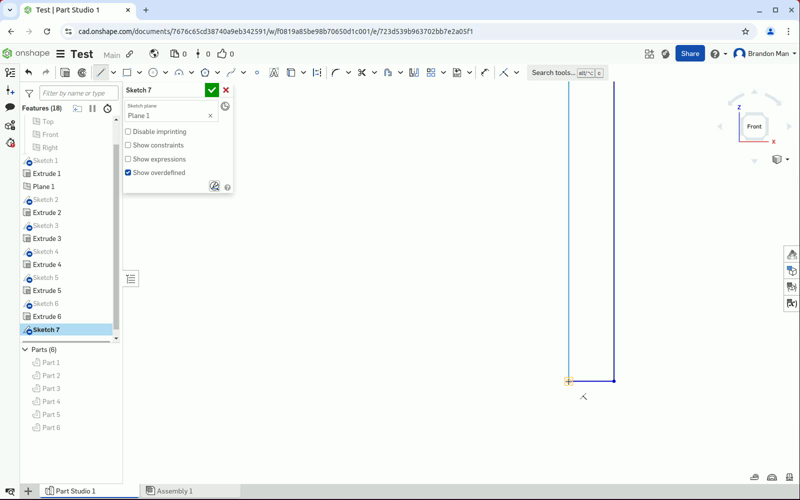
scroll(-6)
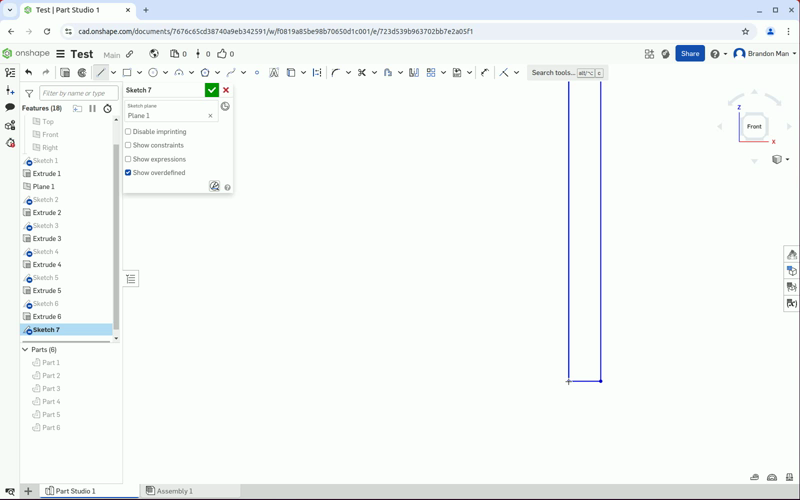
scroll(-6)
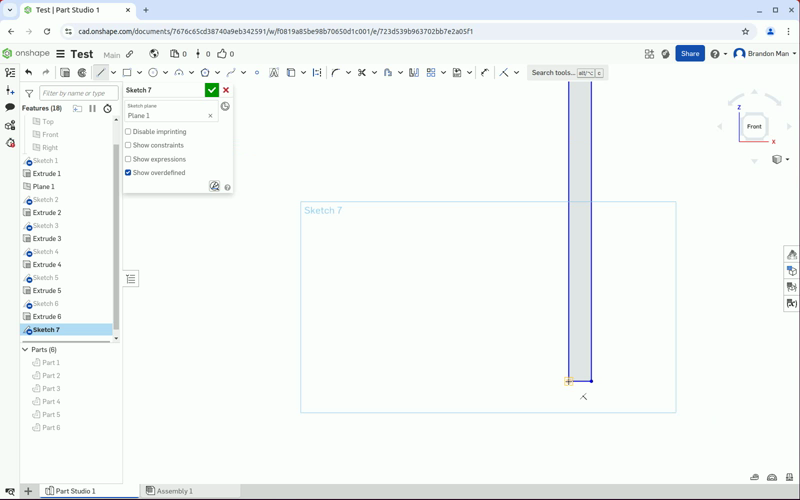
scroll(-6)
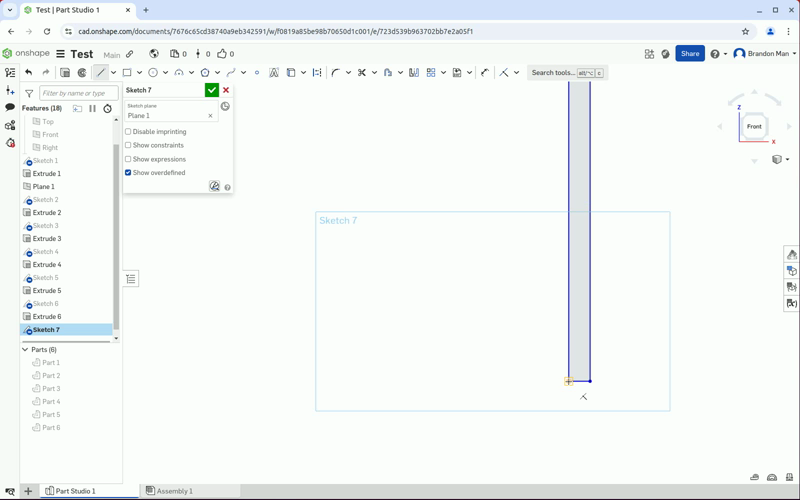
scroll(-6)
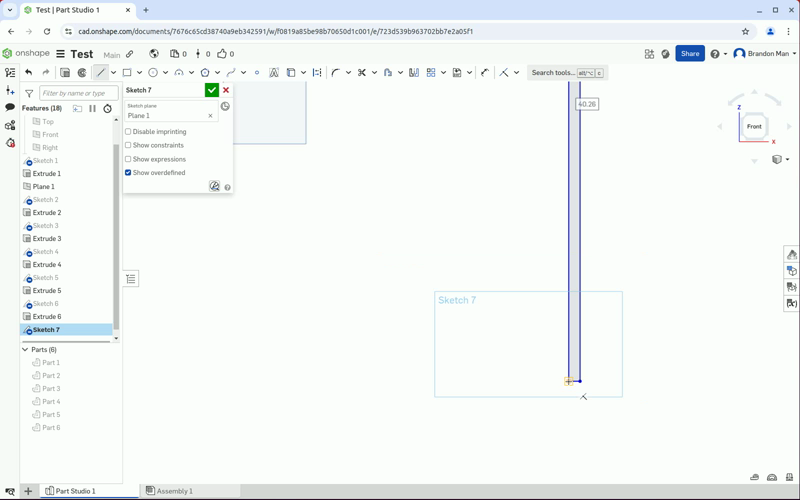
scroll(-6)
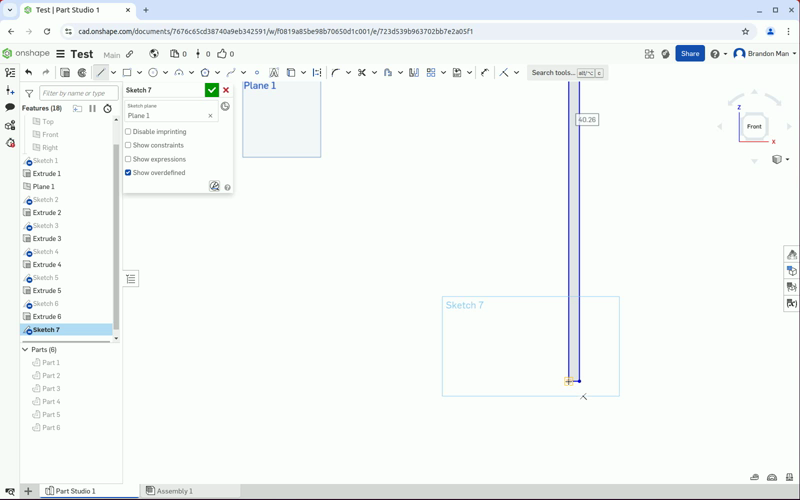
scroll(-6)
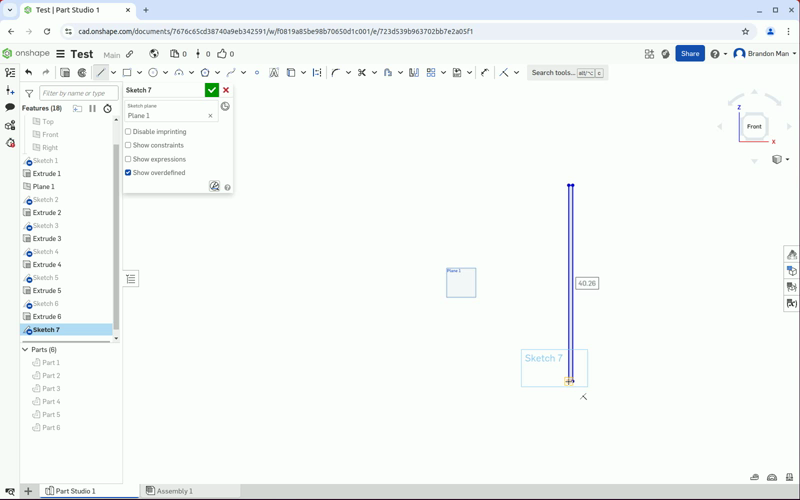
key(esc)
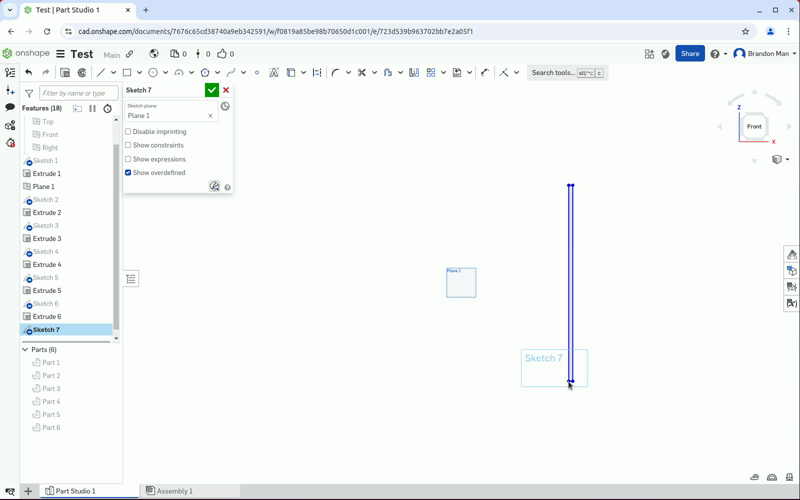
mouse_move(569, 372)
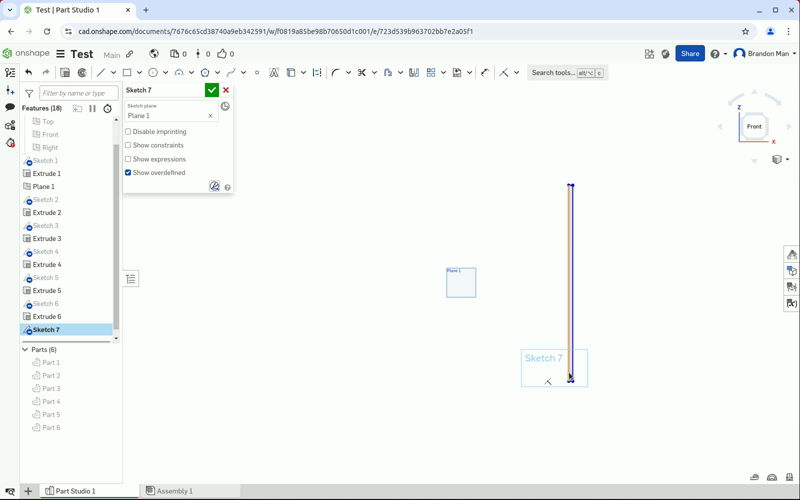
scroll(6)
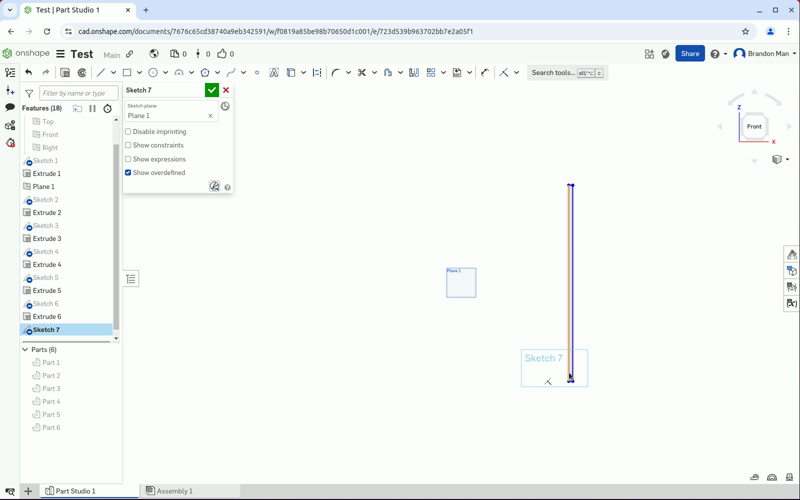
scroll(6)
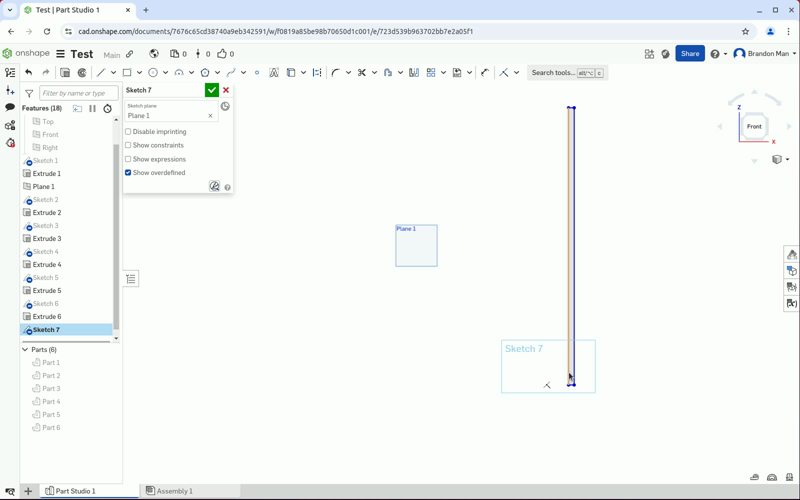
scroll(6)
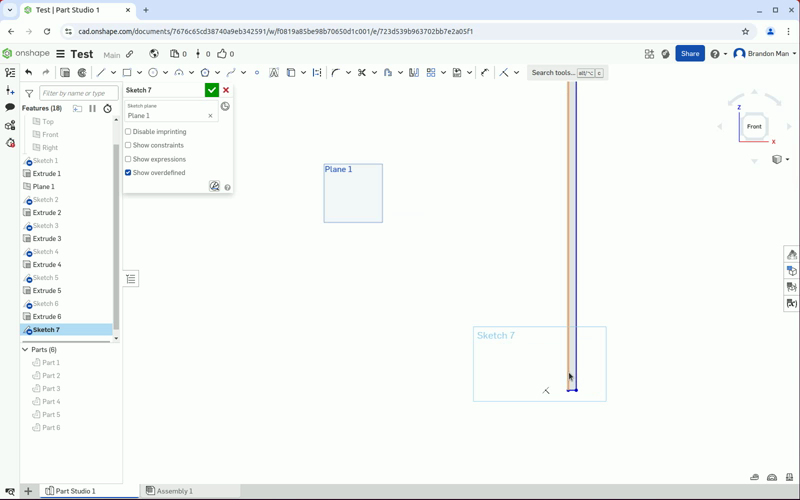
scroll(6)
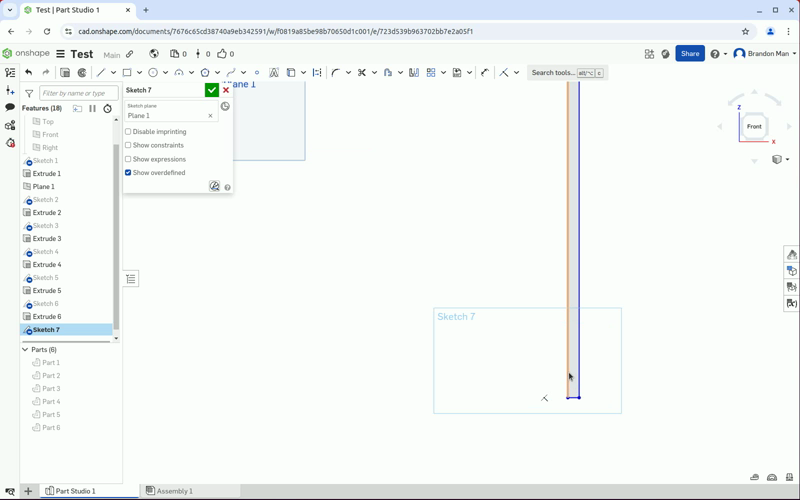
scroll(6)
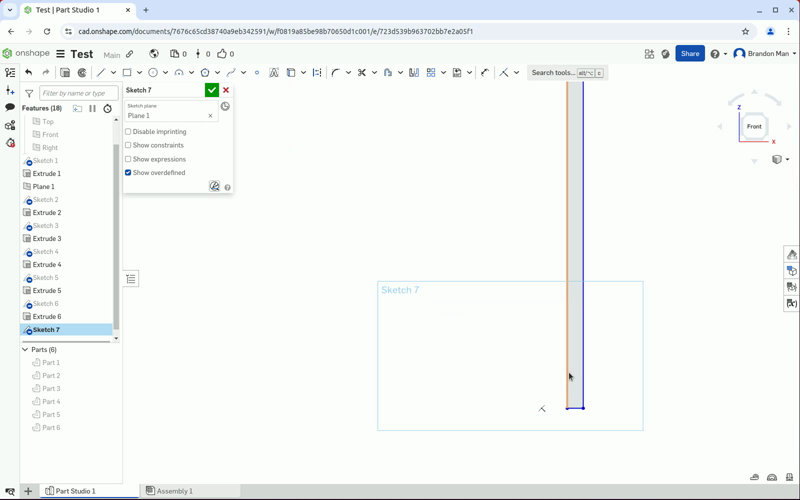
scroll(6)
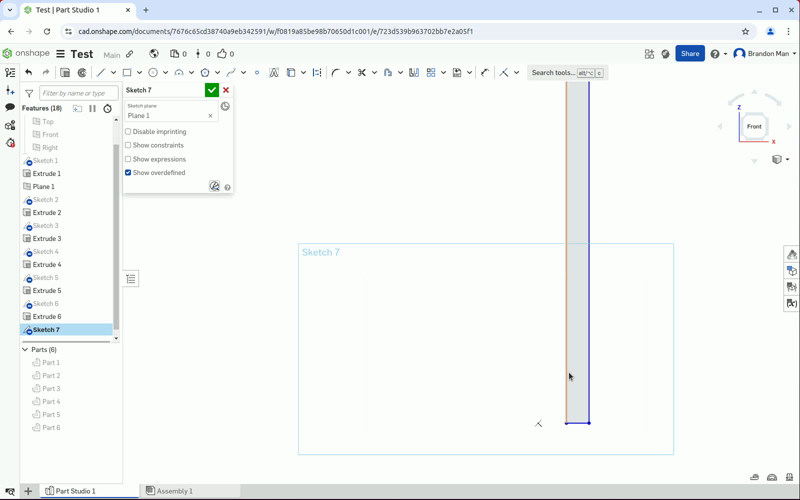
scroll(6)
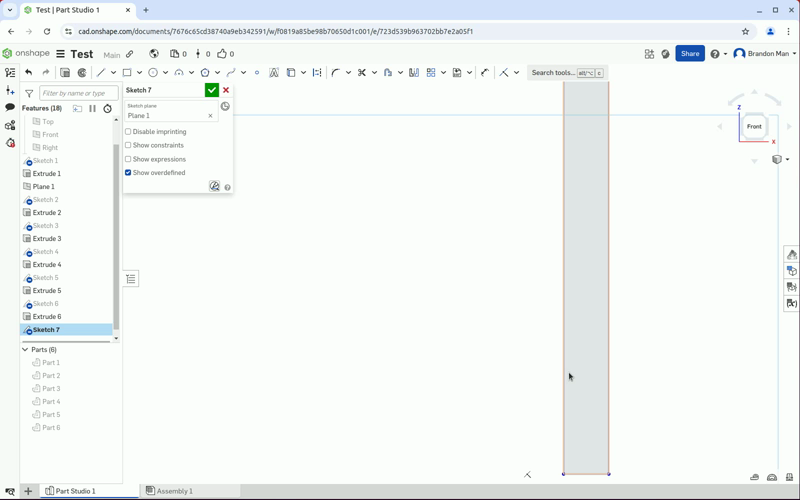
click(569, 372)
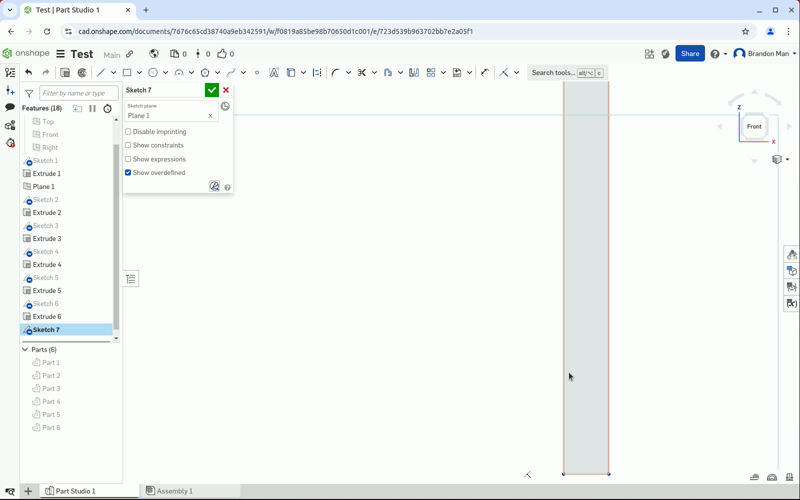
scroll(-6)
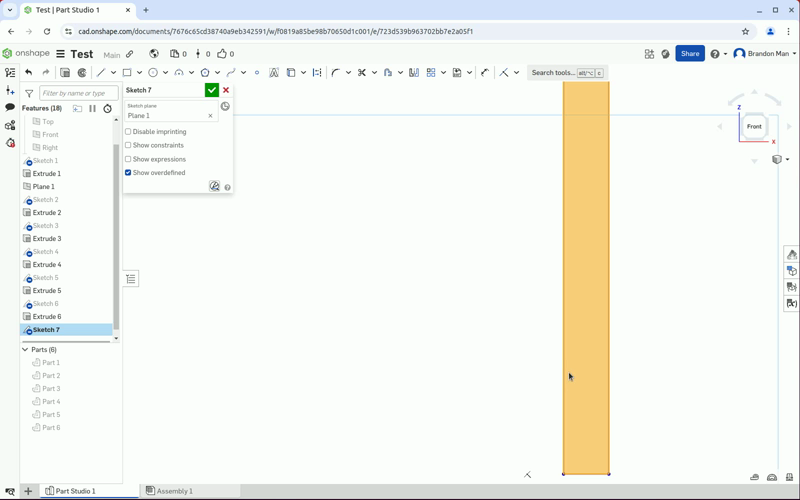
scroll(-6)
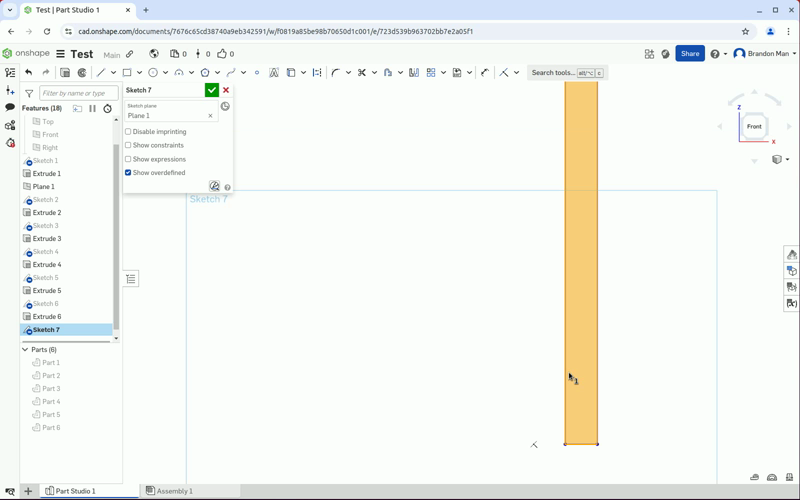
scroll(-6)
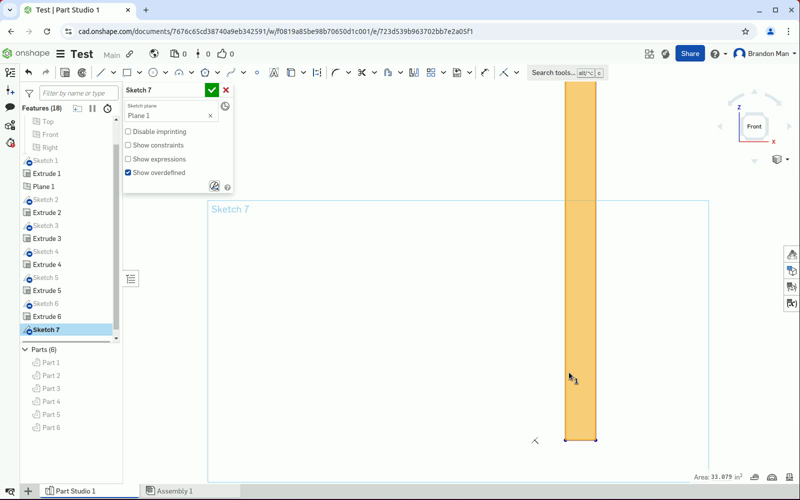
scroll(-6)
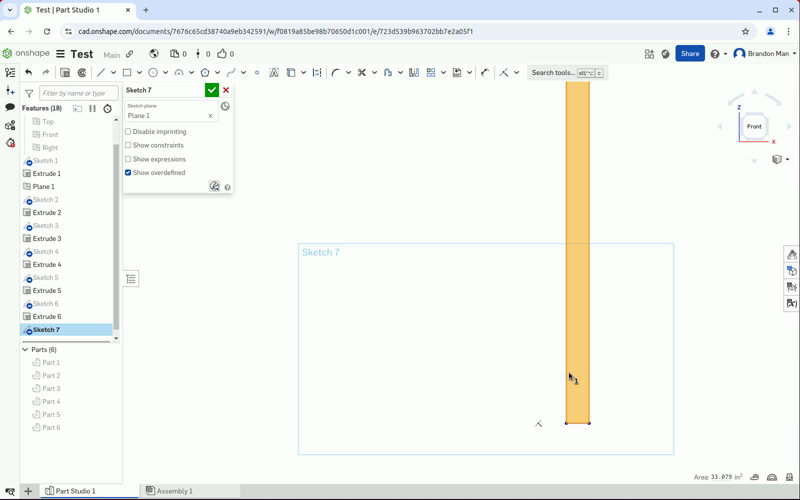
scroll(-6)
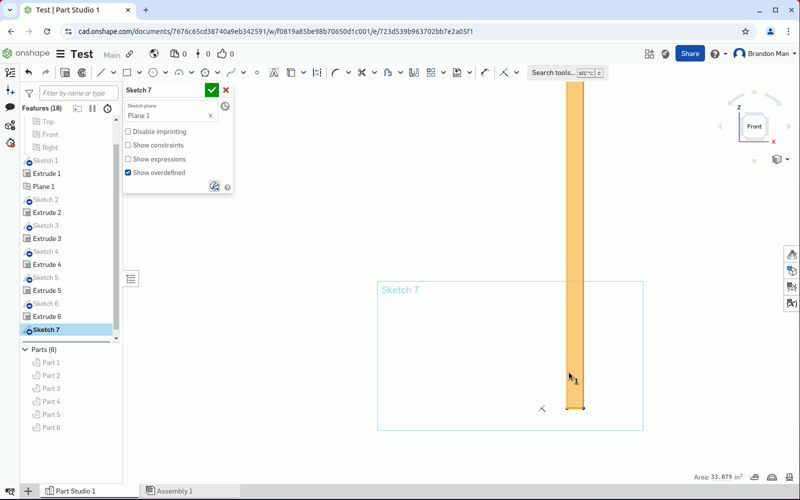
scroll(-6)
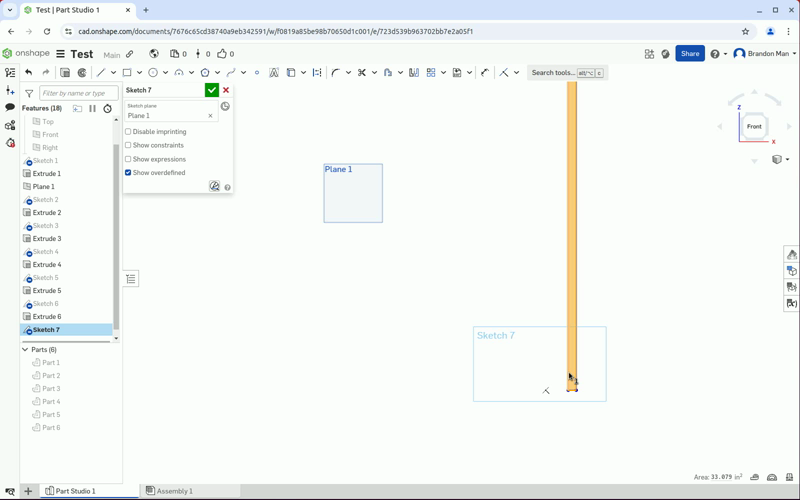
scroll(-6)
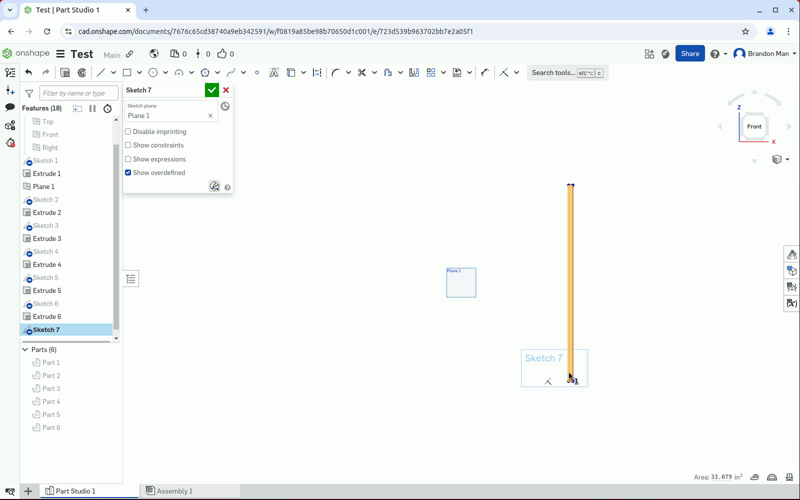
mouse_move(73, 352)
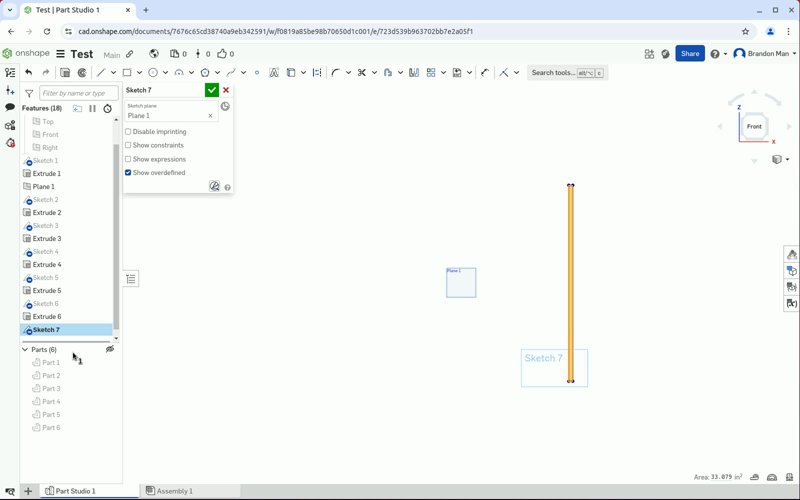
key(shift+y)
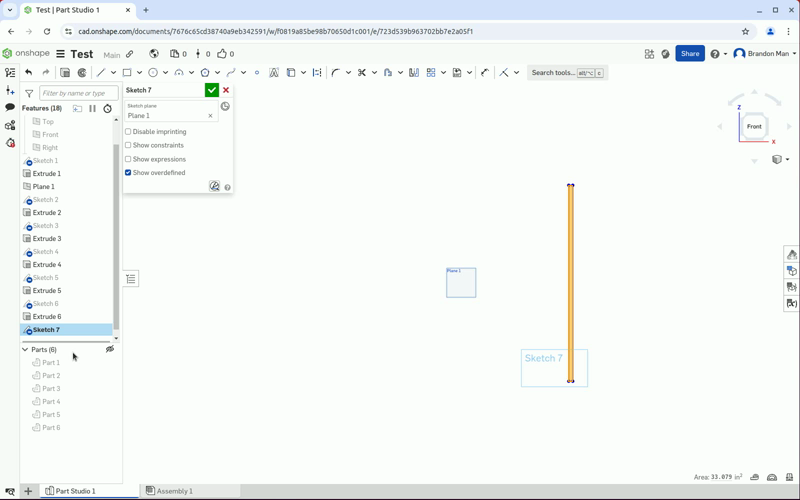
key(shift+e)
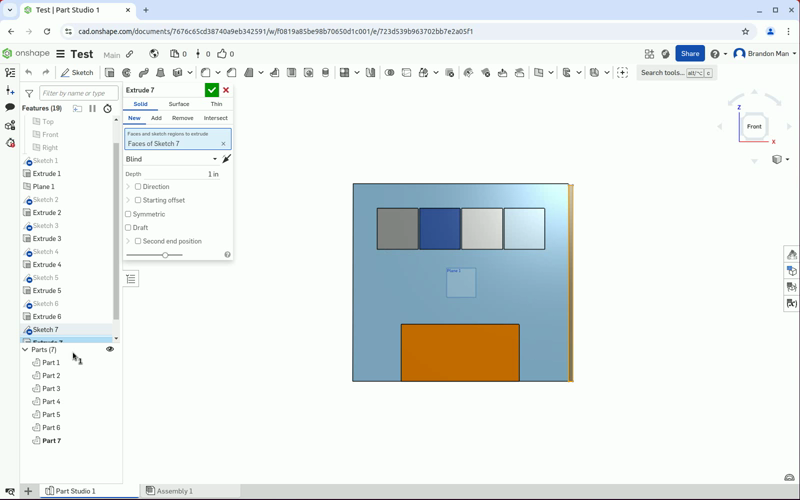
mouse_move(143, 106)
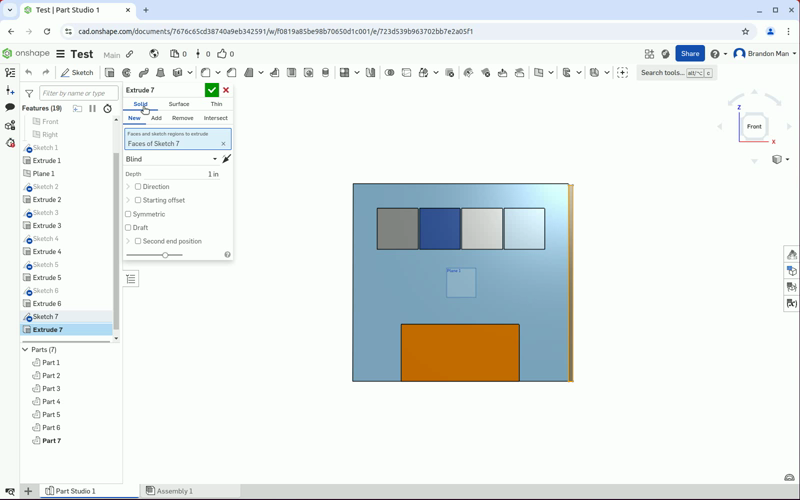
click(143, 106)
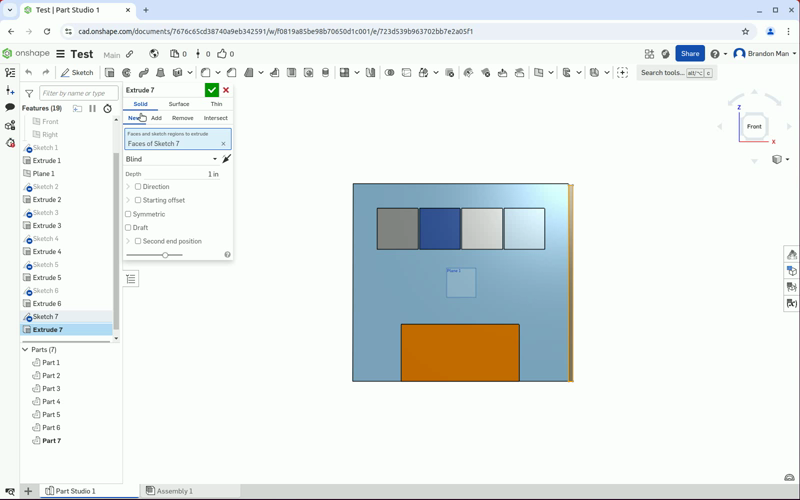
mouse_move(137, 120)
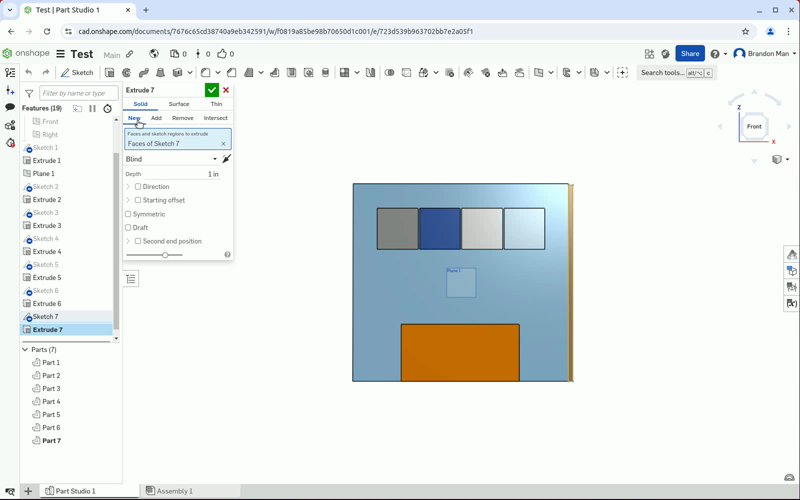
click(137, 120)
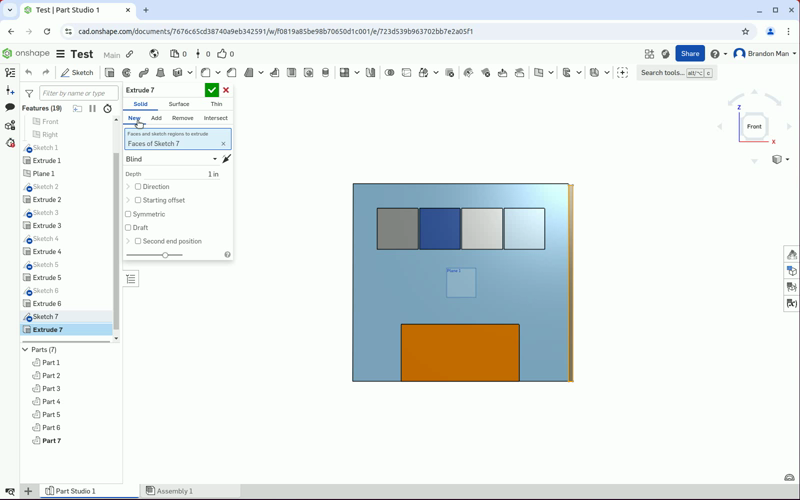
key(tab, 4)
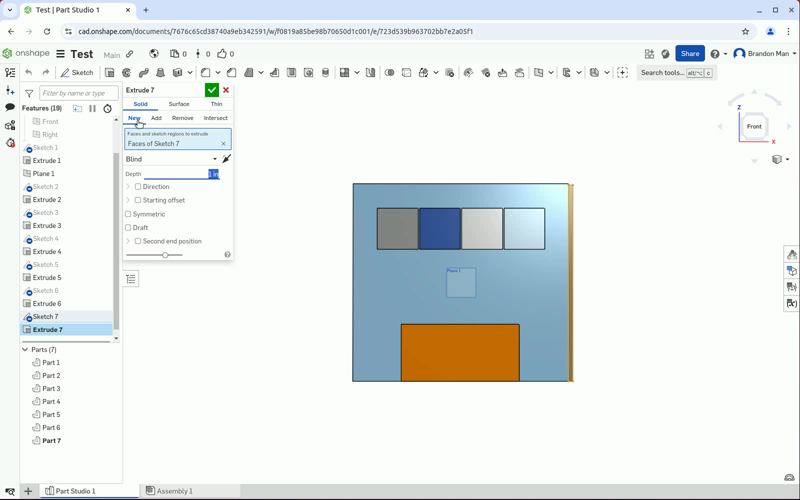
text(6.018)
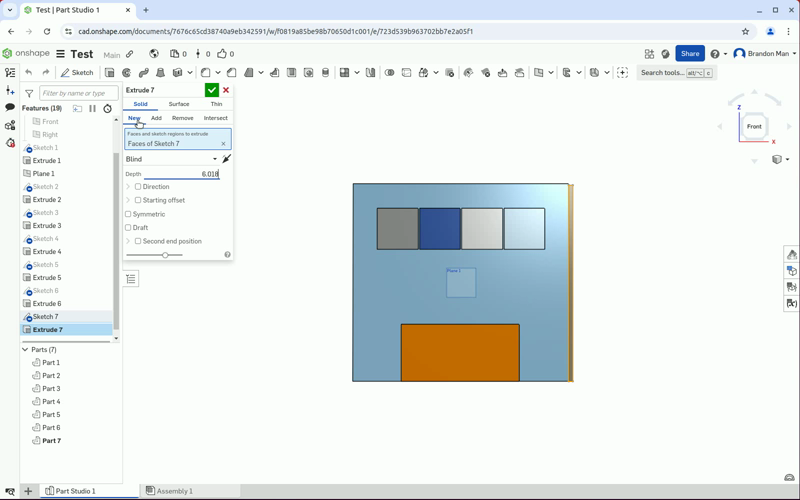
key(enter)
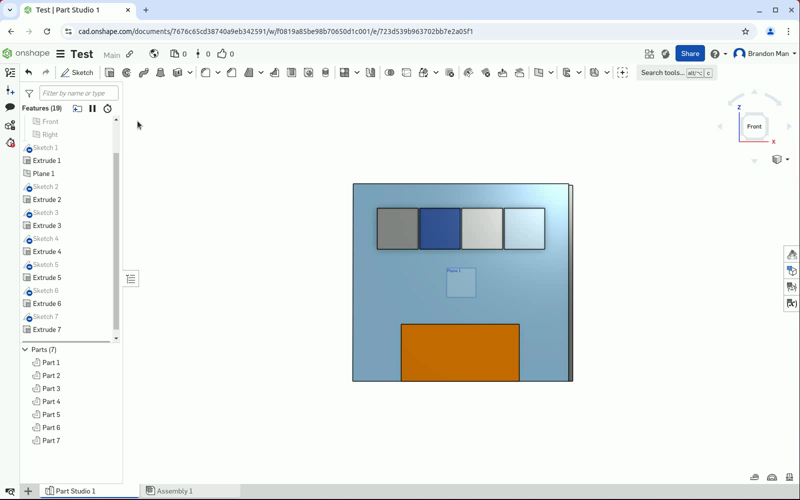
key(shift+h)
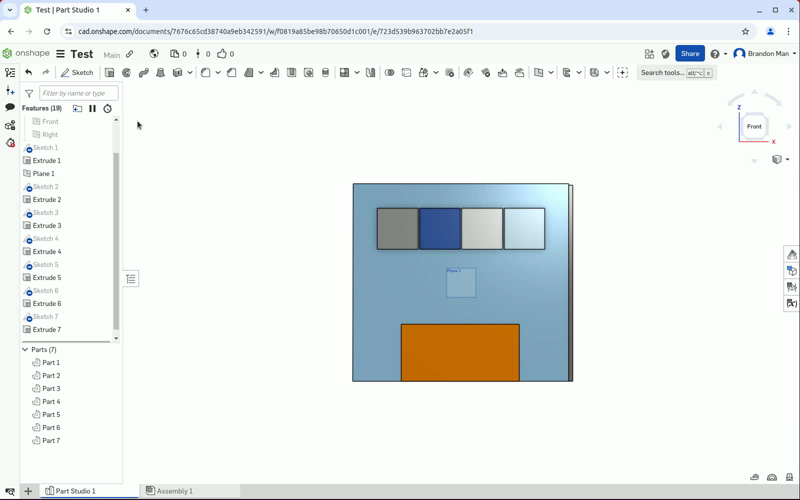
key(shift+h)
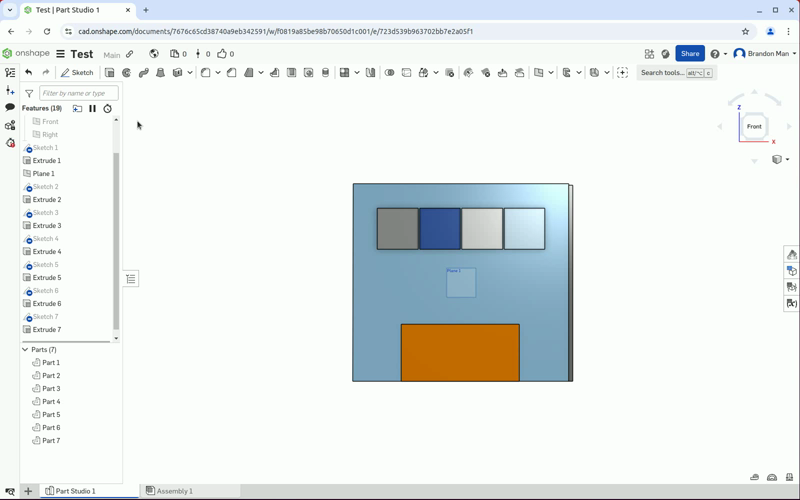
mouse_move(69, 150)
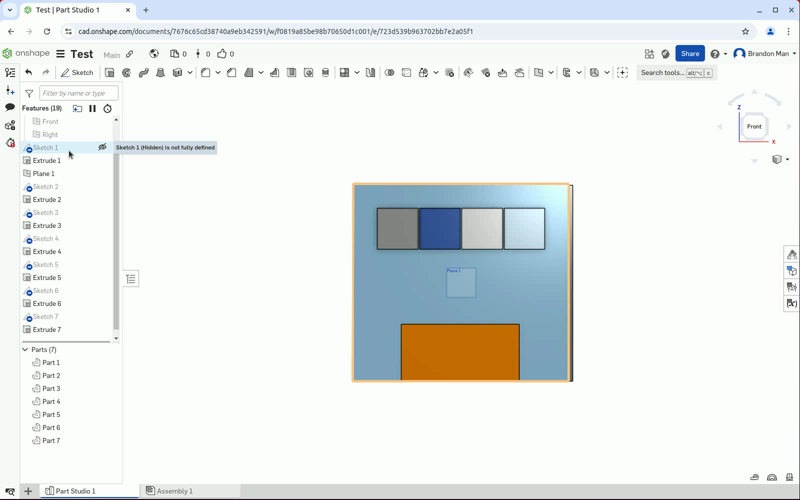
click(69, 150)
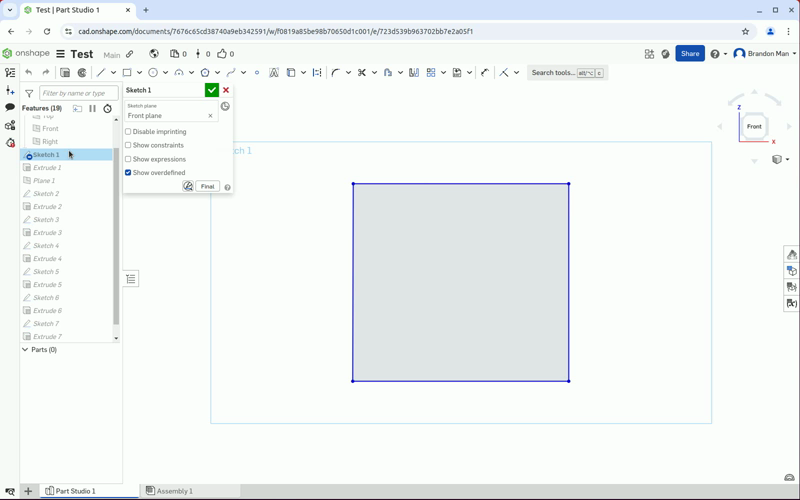
mouse_move(229, 92)
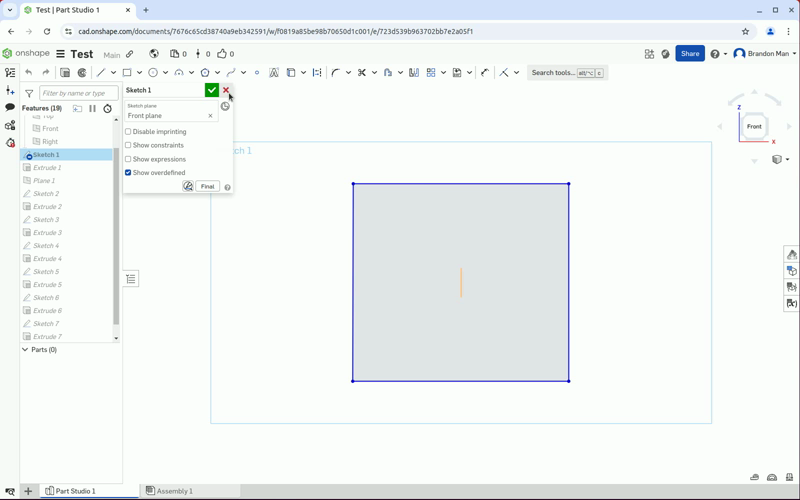
click(229, 92)
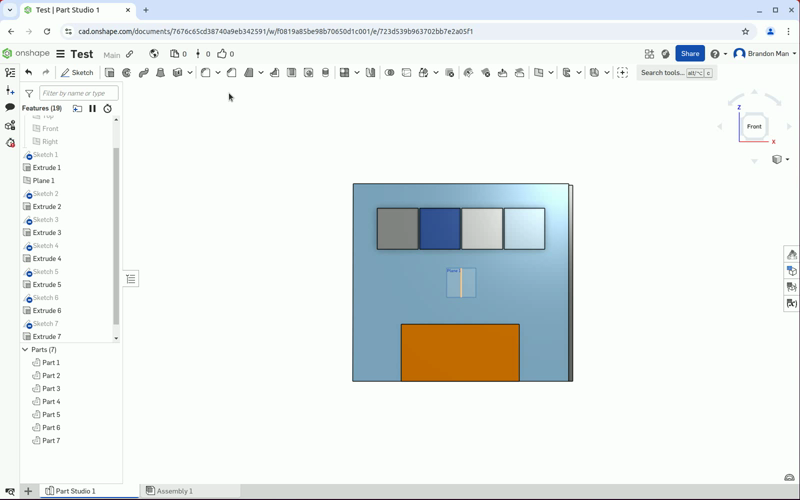
mouse_move(541, 75)
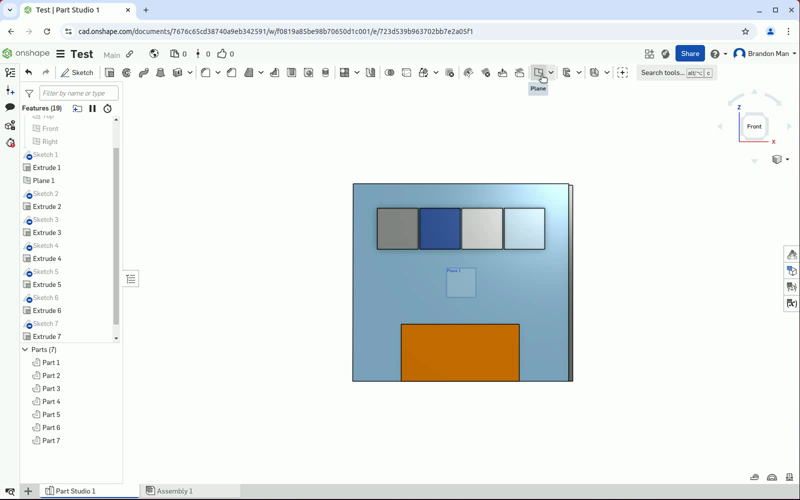
click(541, 75)
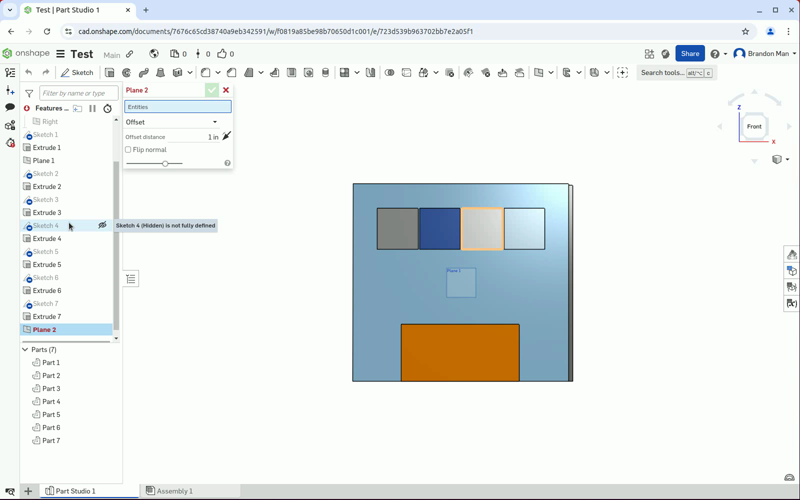
scroll(3)
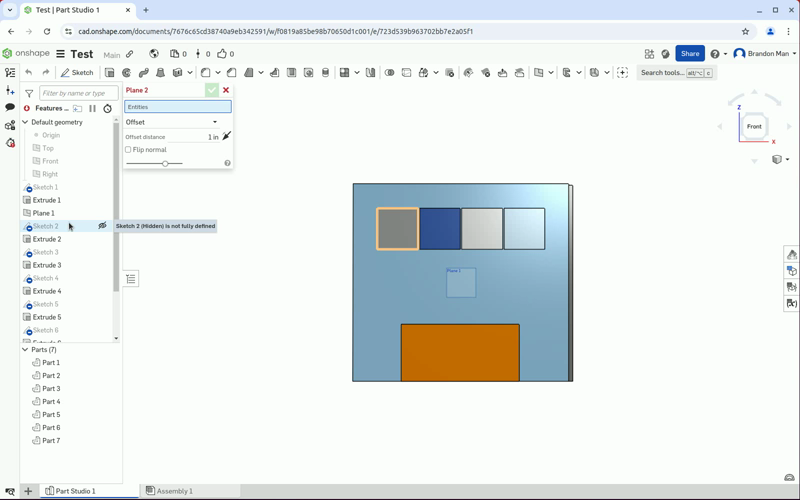
mouse_move(69, 163)
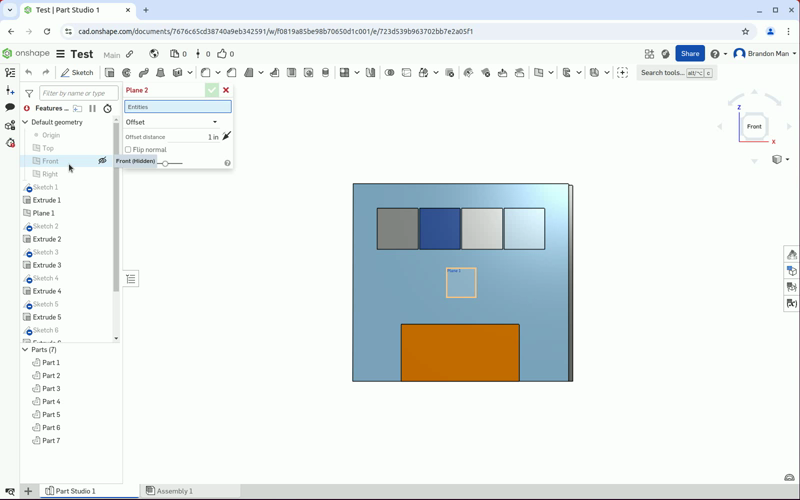
click(69, 163)
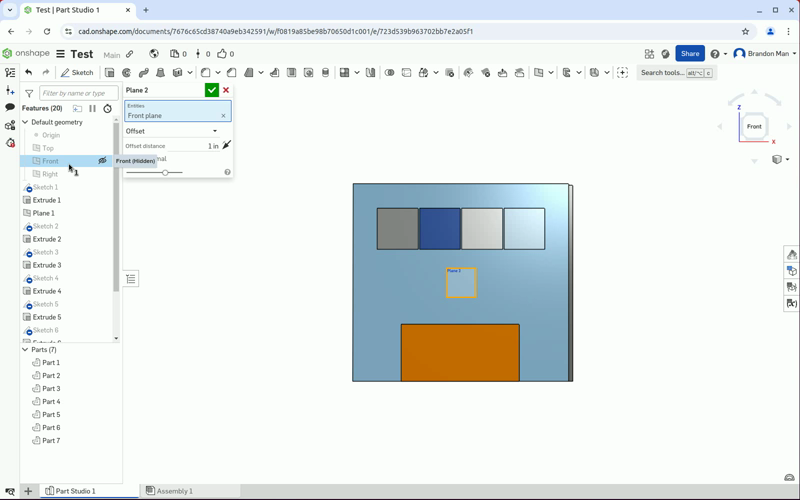
key(tab, 2)
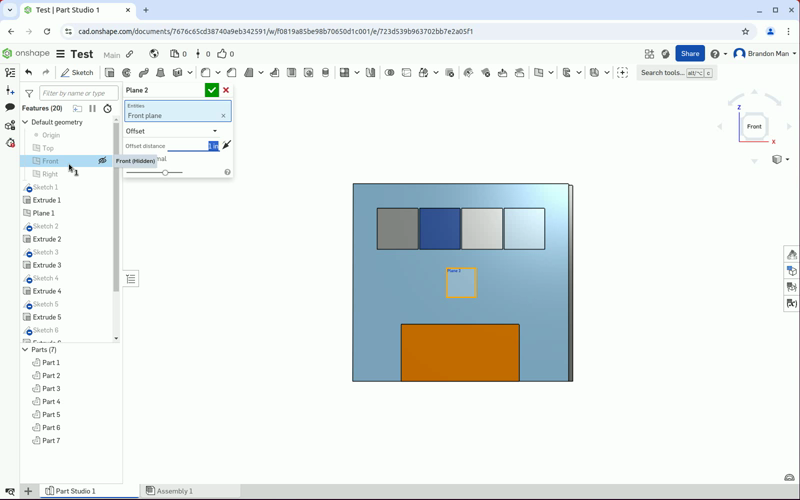
text(6.501)
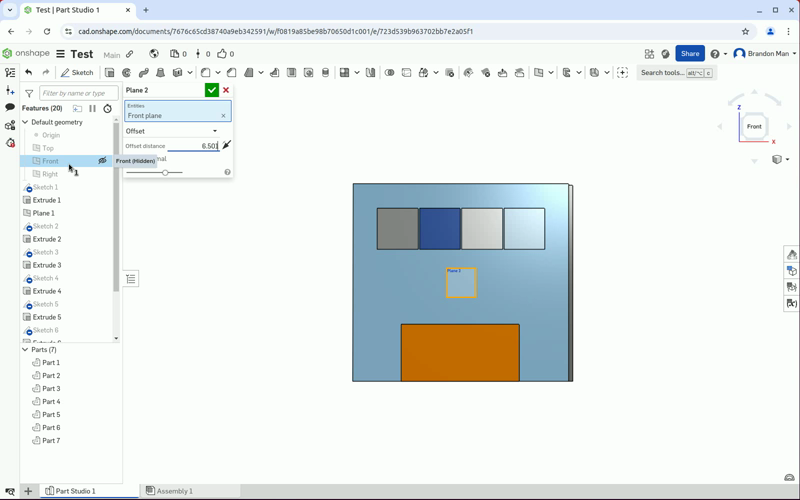
key(enter, 2)
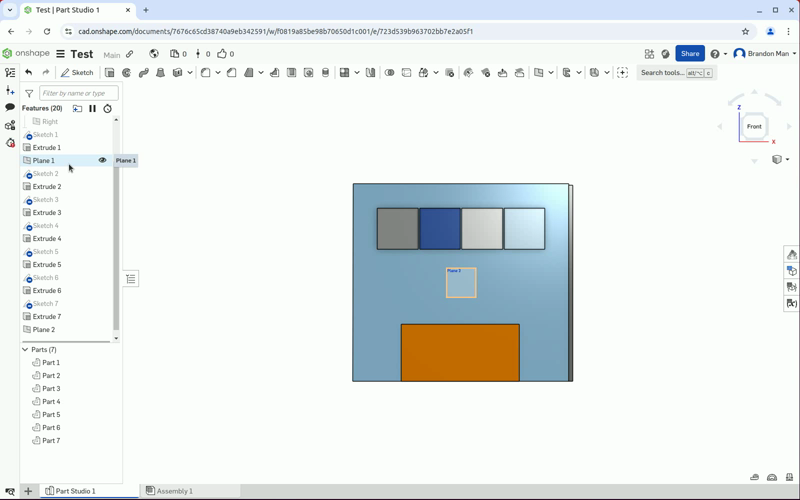
key(shift+s)
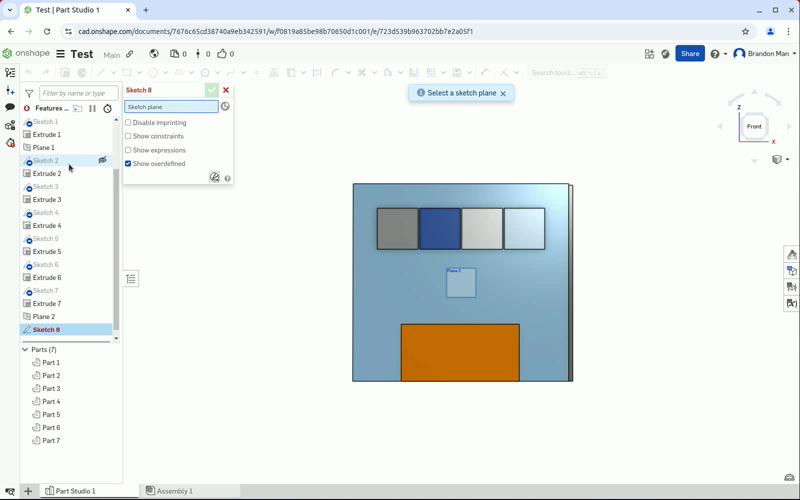
mouse_move(69, 319)
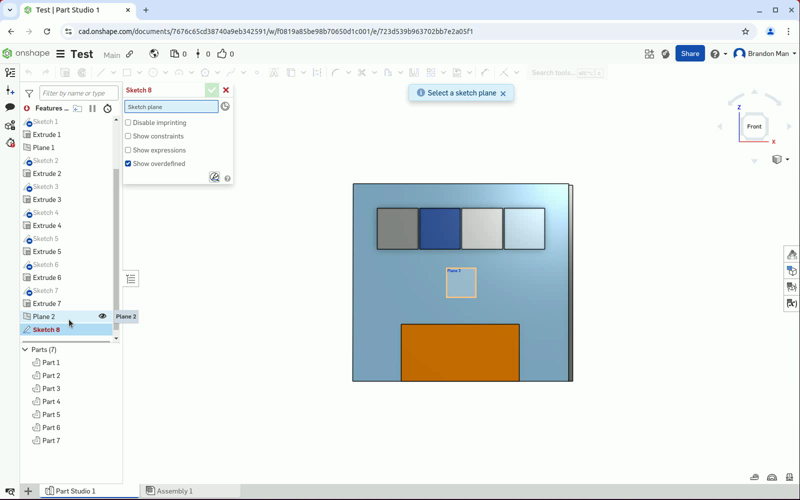
click(69, 319)
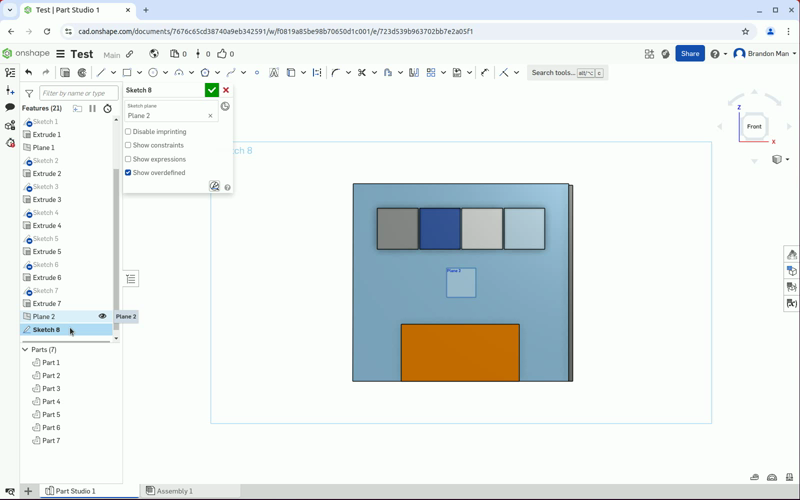
mouse_move(73, 352)
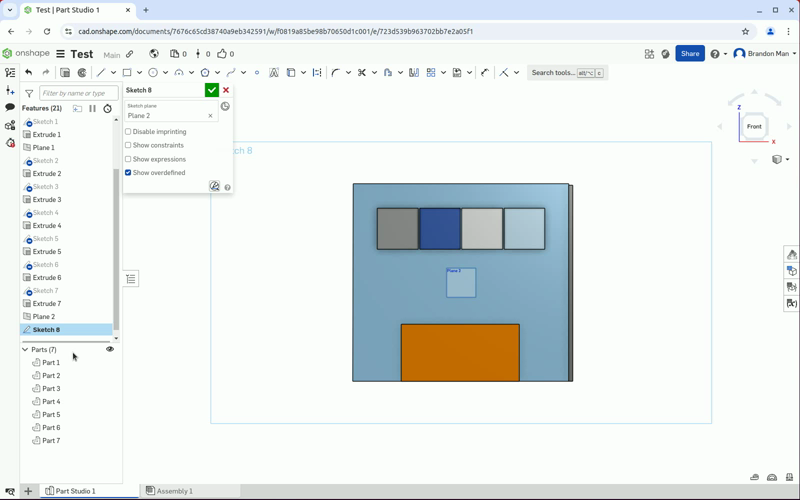
key(y)
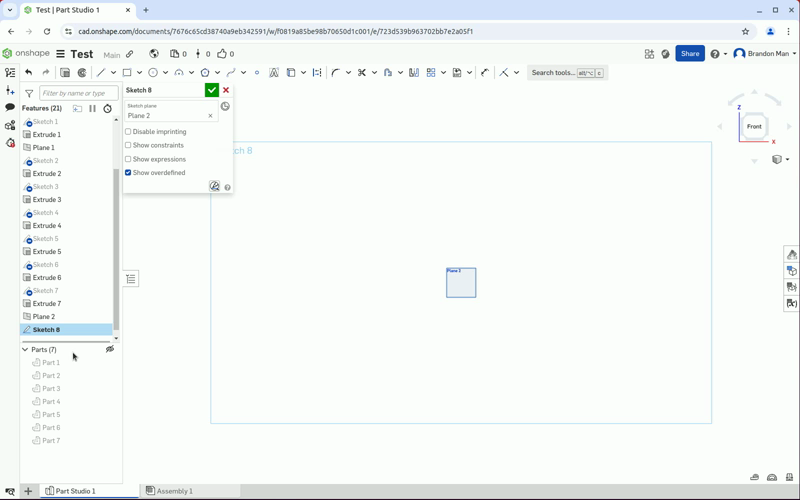
key(l)
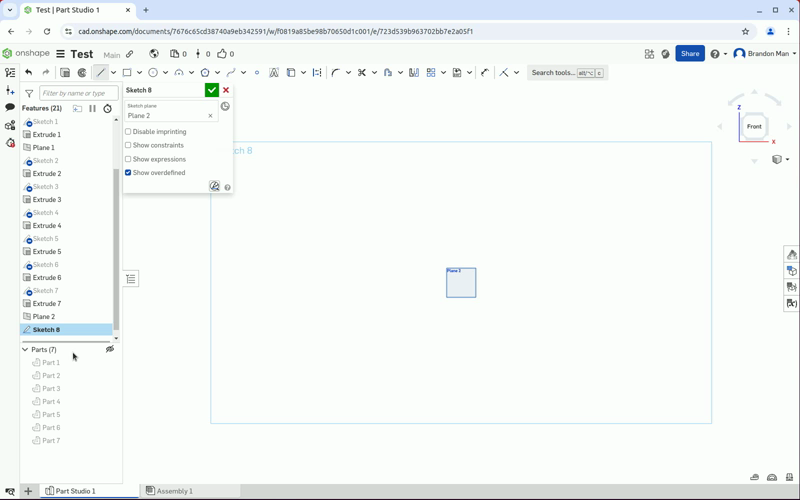
key_down(shift)
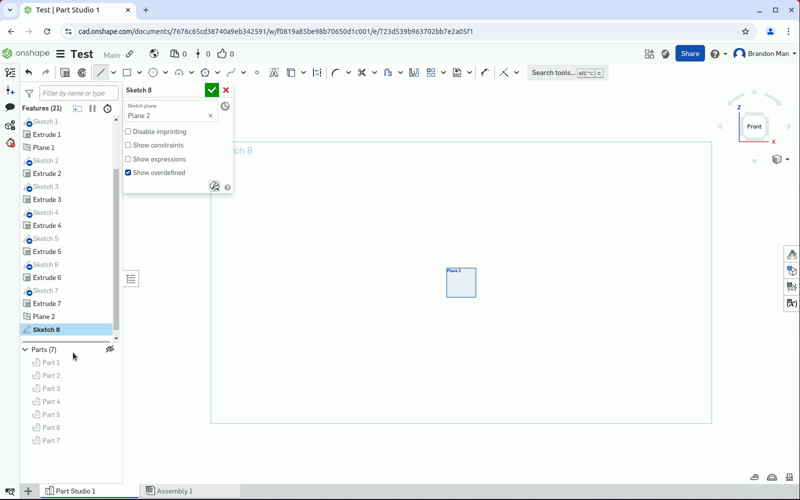
mouse_move(506, 379)
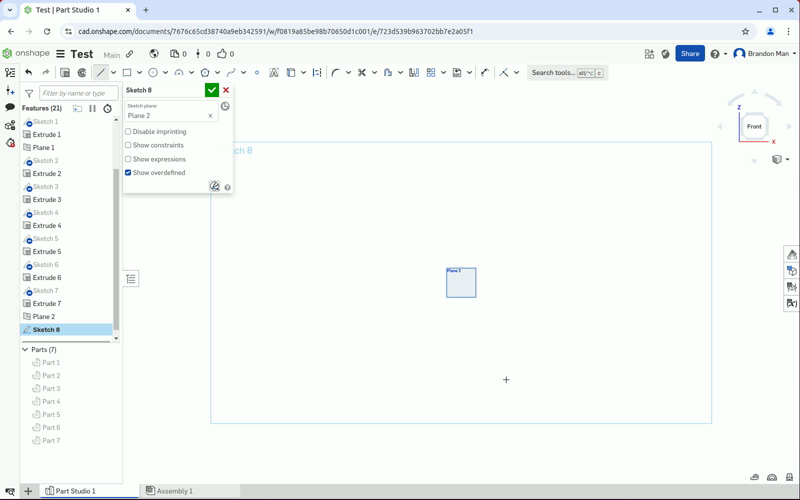
click(506, 379)
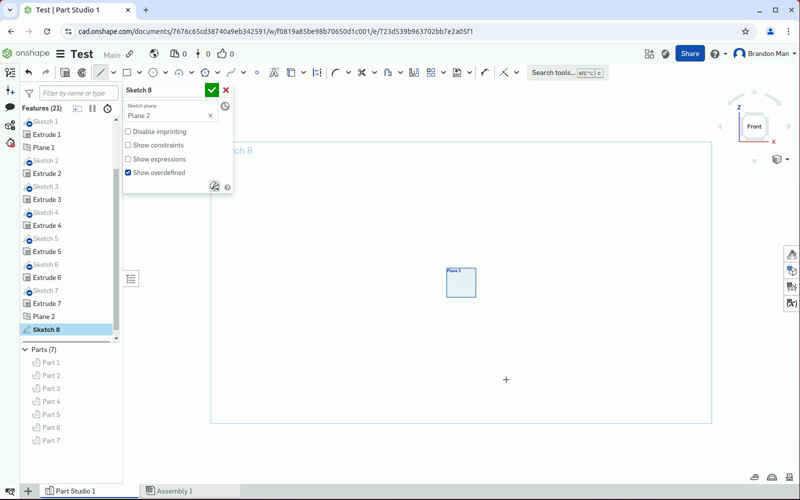
key_up(shift)
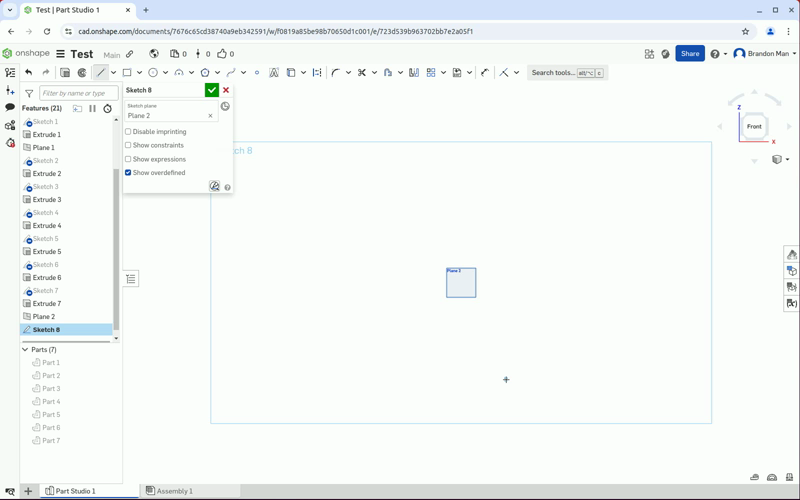
key_down(shift)
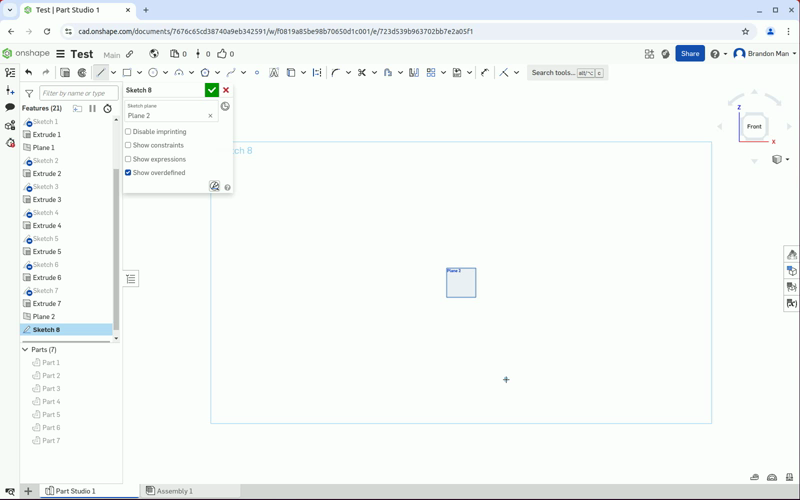
mouse_move(568, 379)
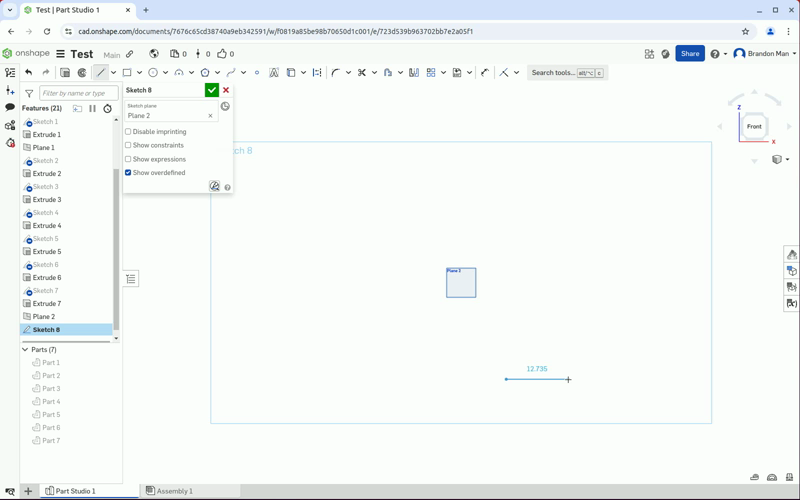
click(568, 379)
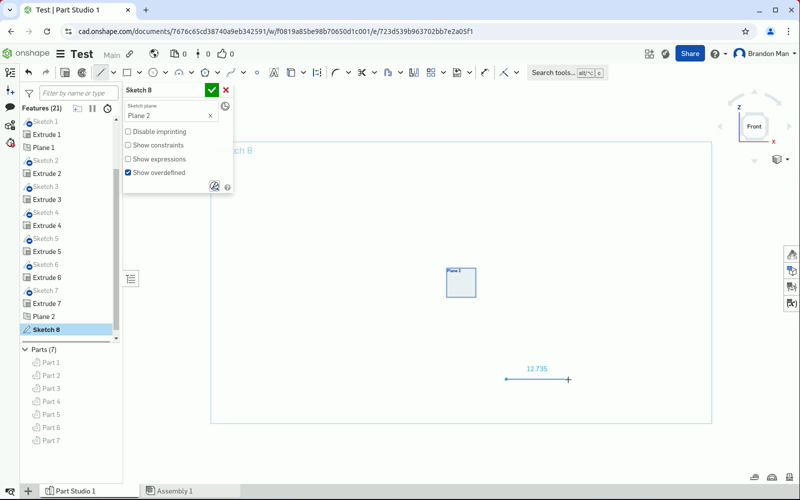
key_up(shift)
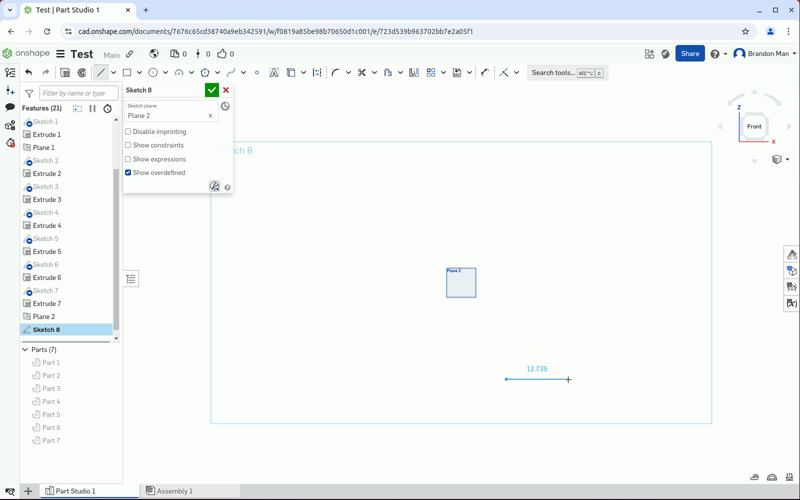
key_down(shift)
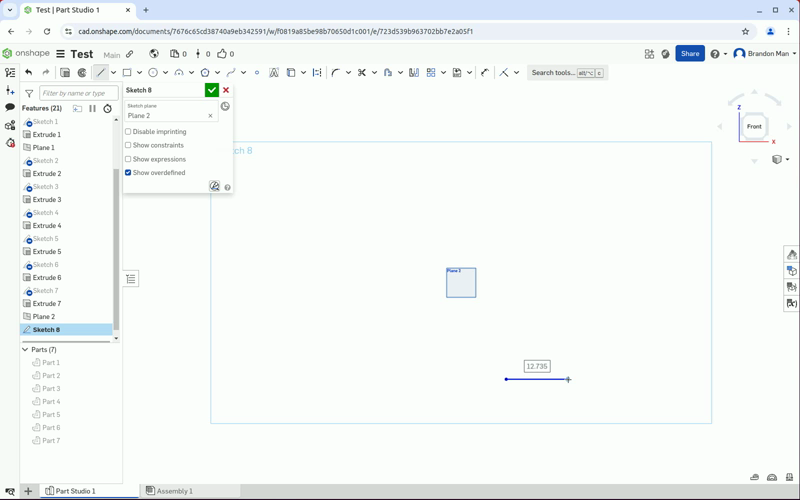
mouse_move(568, 201)
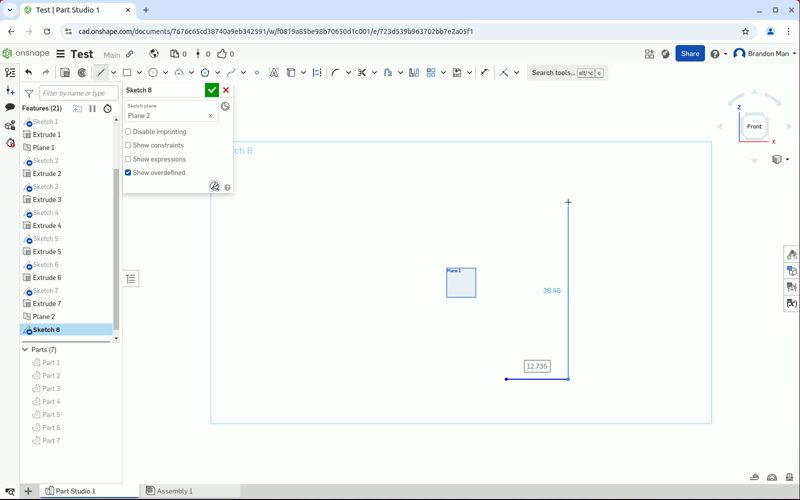
click(568, 201)
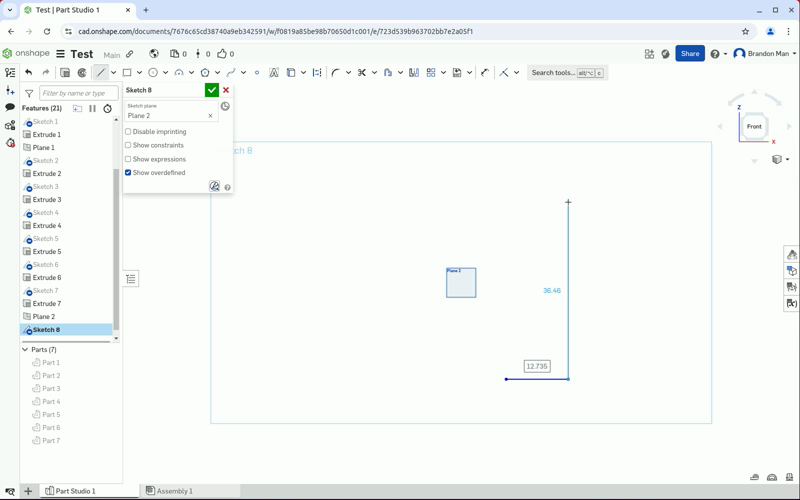
key_up(shift)
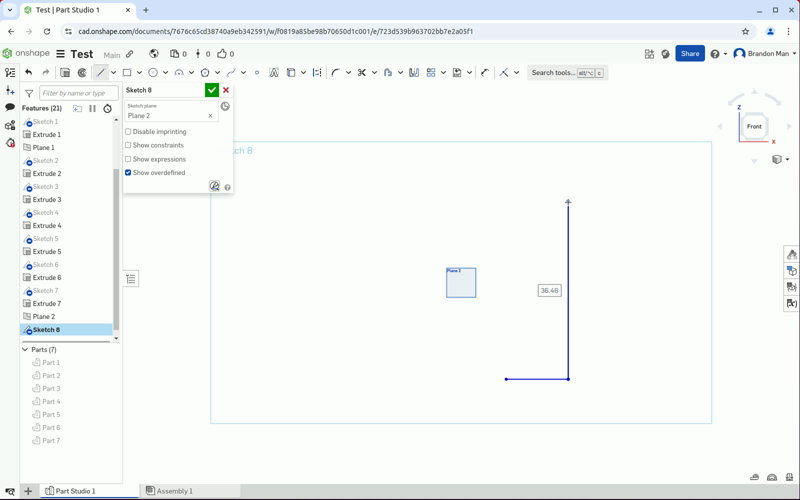
key_down(shift)
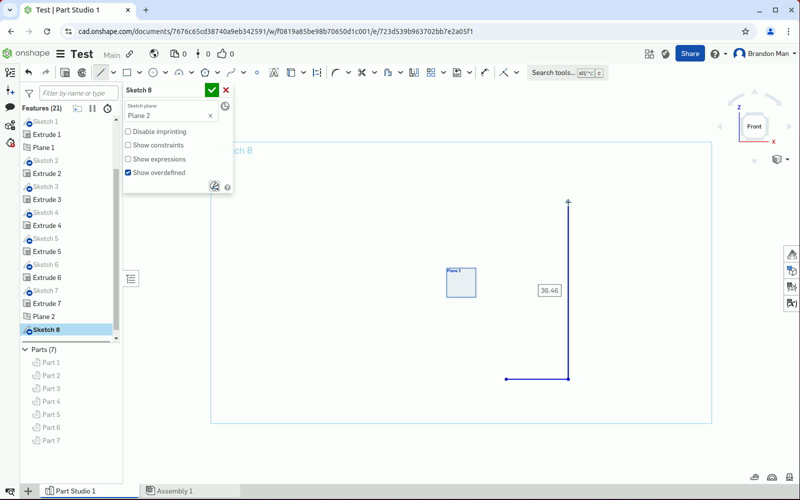
mouse_move(506, 201)
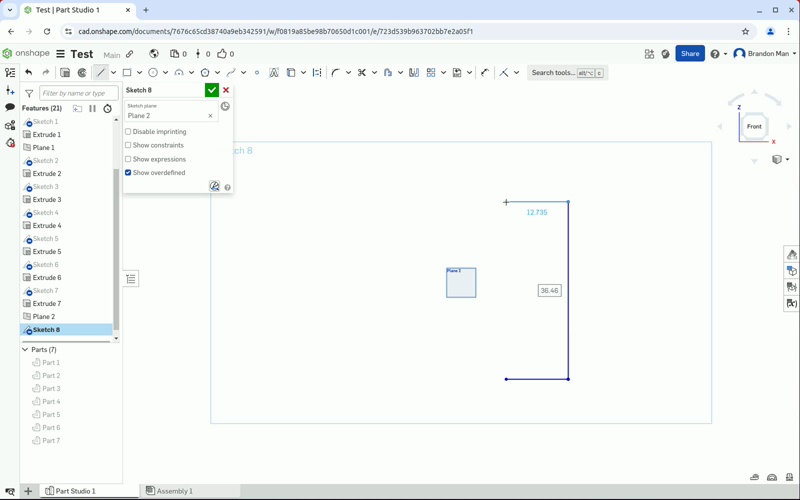
click(506, 201)
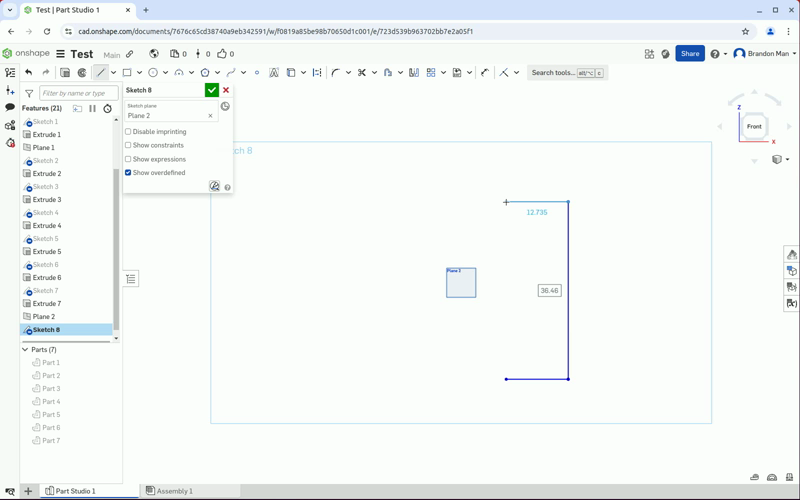
key_up(shift)
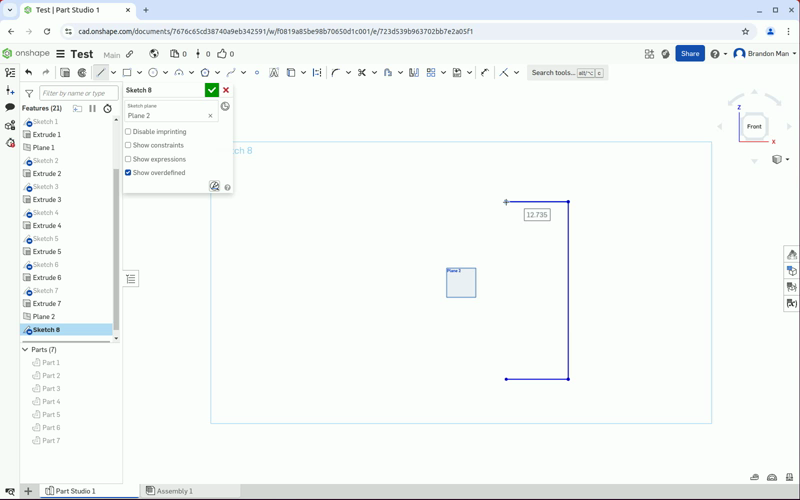
key_down(shift)
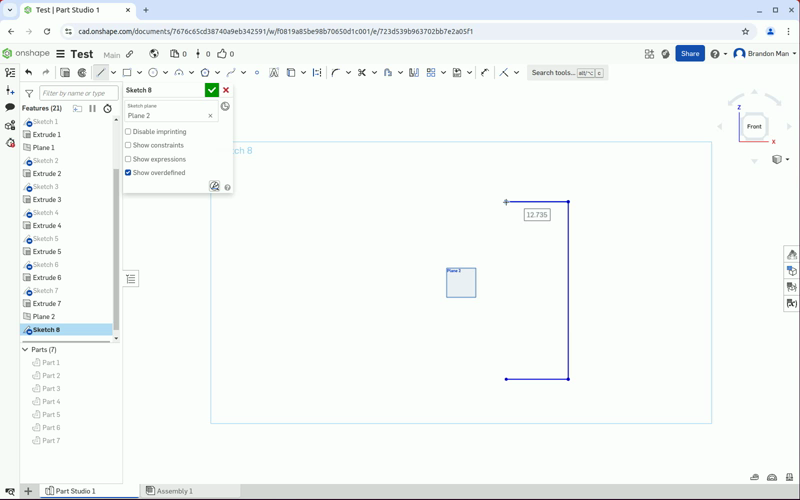
mouse_move(506, 379)
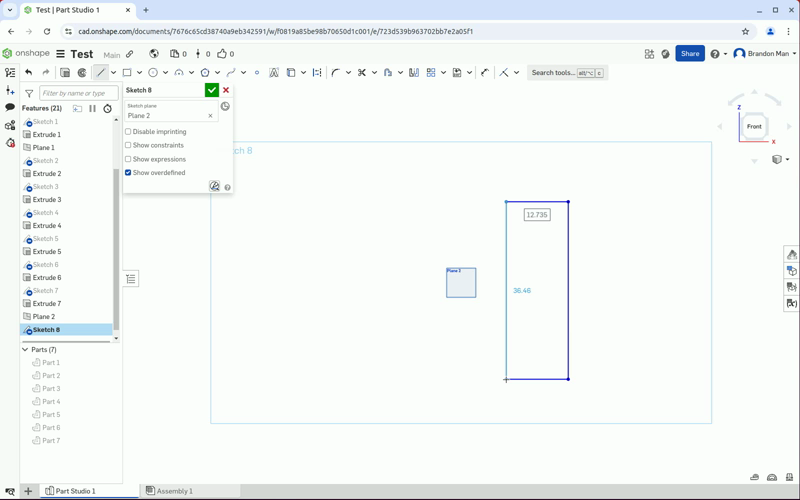
key_up(shift)
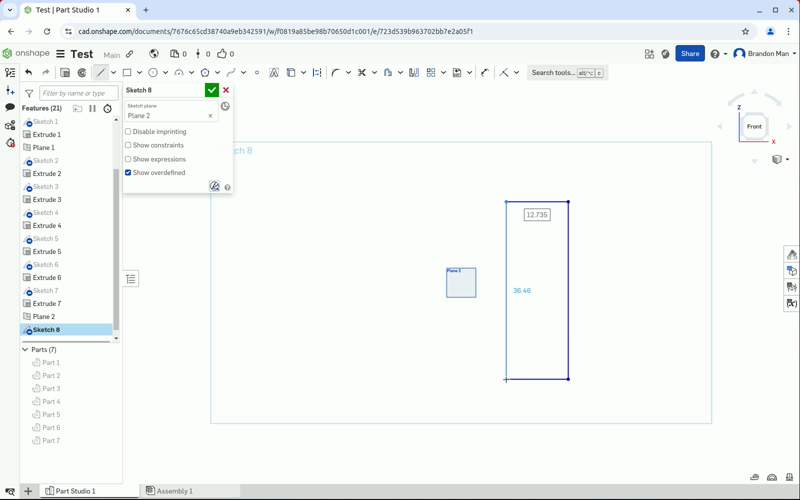
click(506, 379)
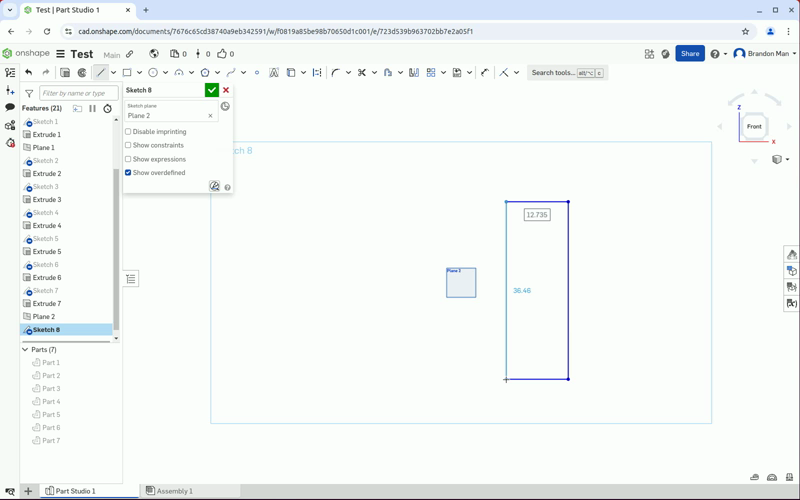
key(esc)
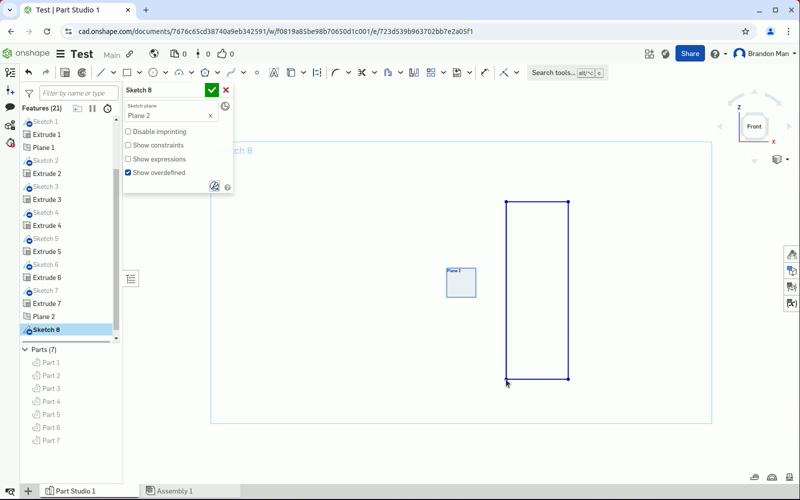
mouse_move(538, 261)
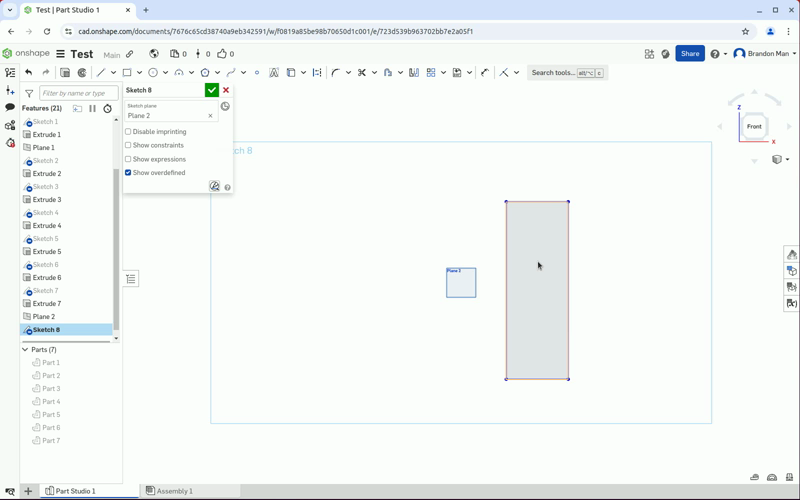
click(538, 261)
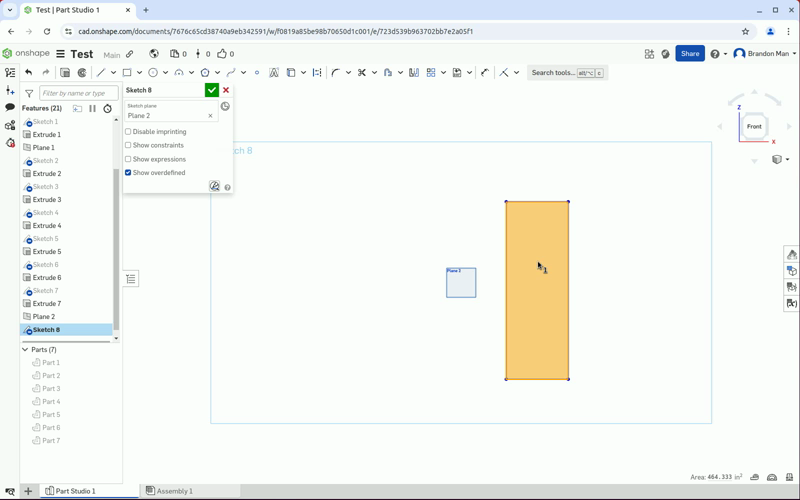
mouse_move(73, 352)
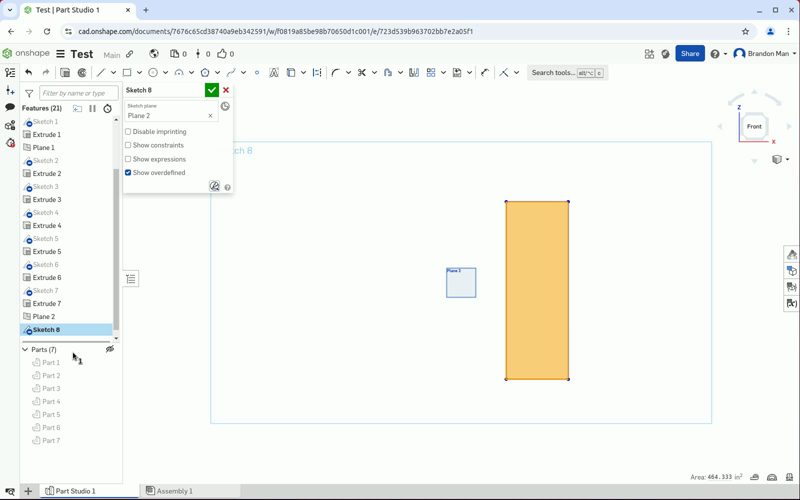
key(shift+y)
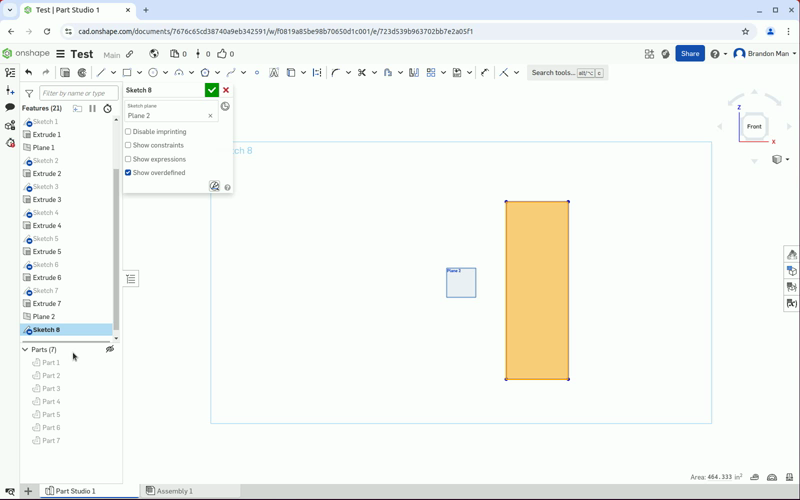
key(shift+e)
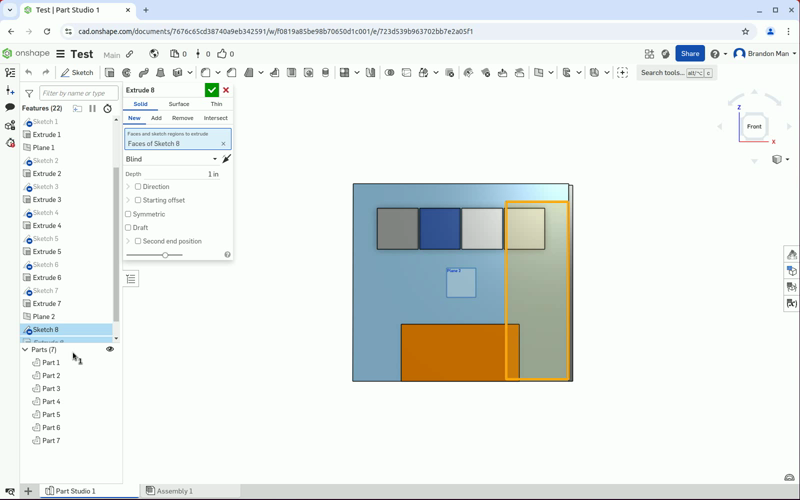
mouse_move(143, 106)
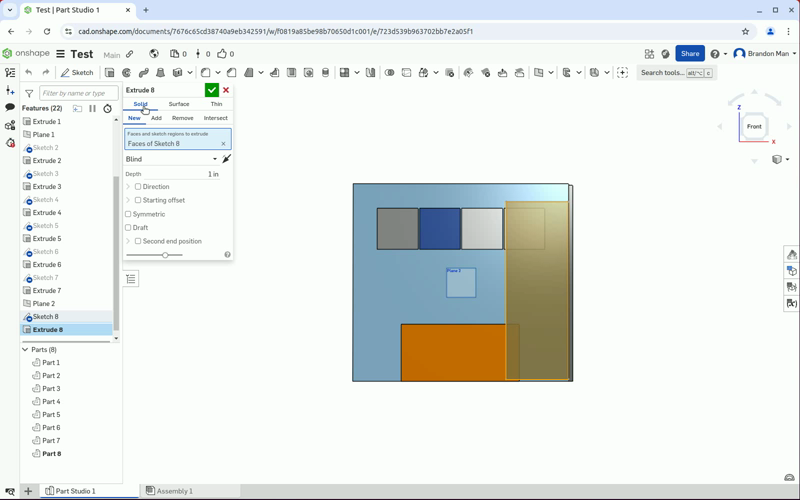
click(143, 106)
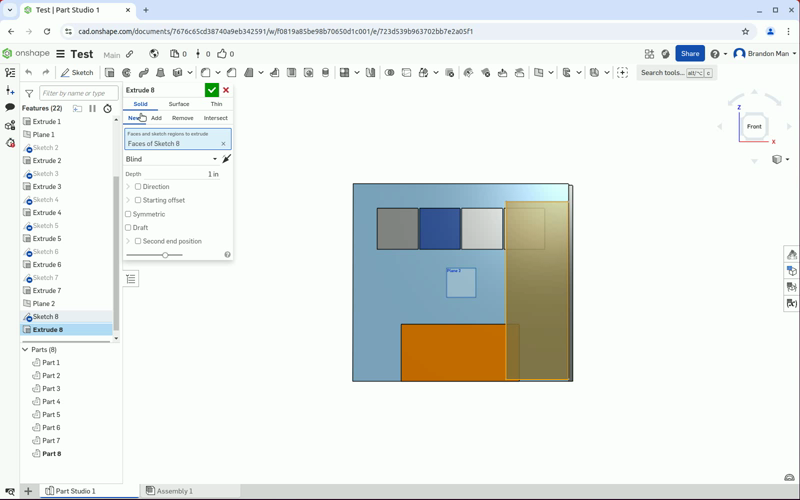
mouse_move(137, 120)
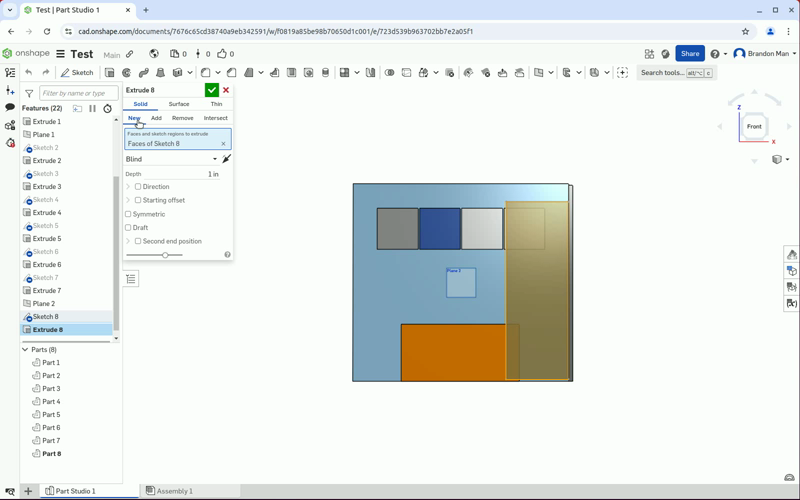
click(137, 120)
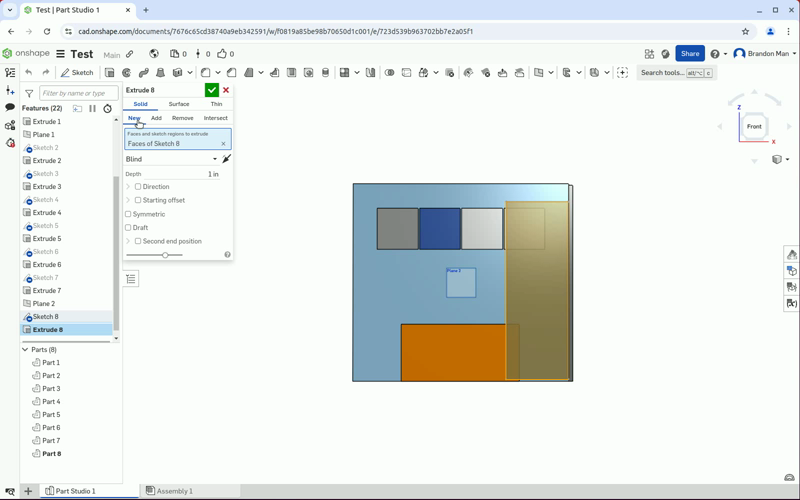
key(tab, 4)
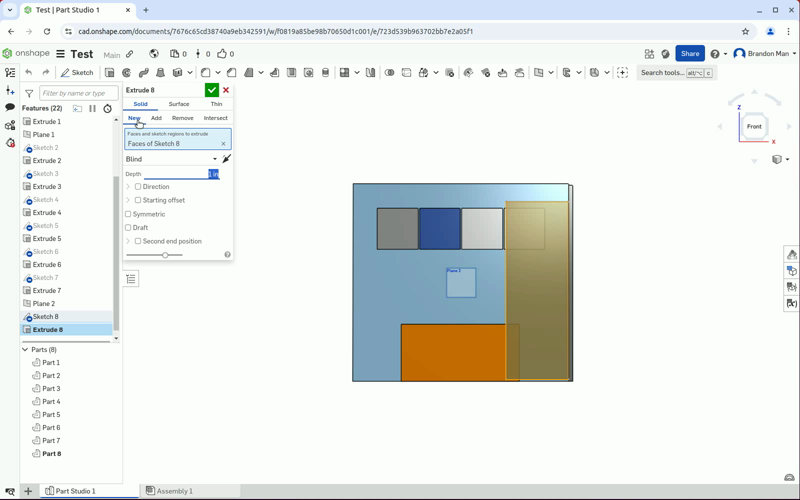
text(0.722)
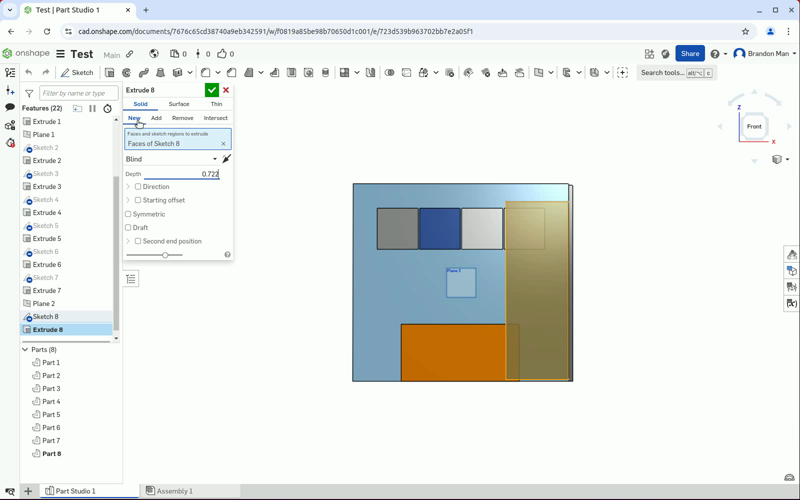
key(enter)
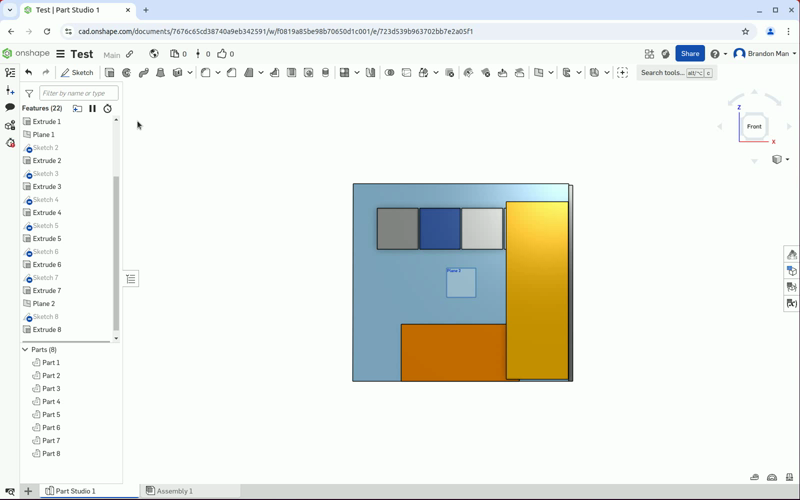
key(shift+h)
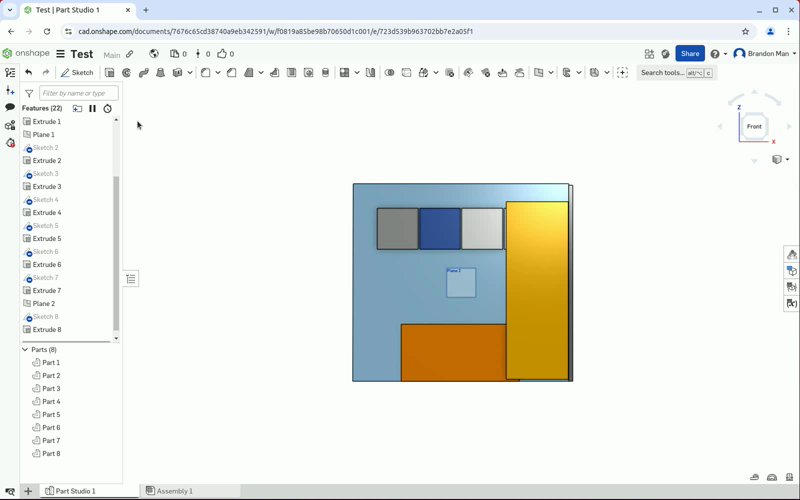
key(shift+h)
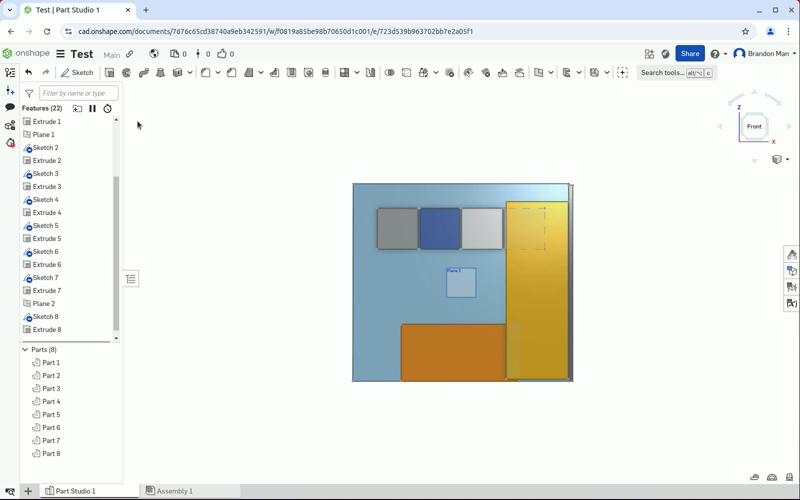
key(shift+7)
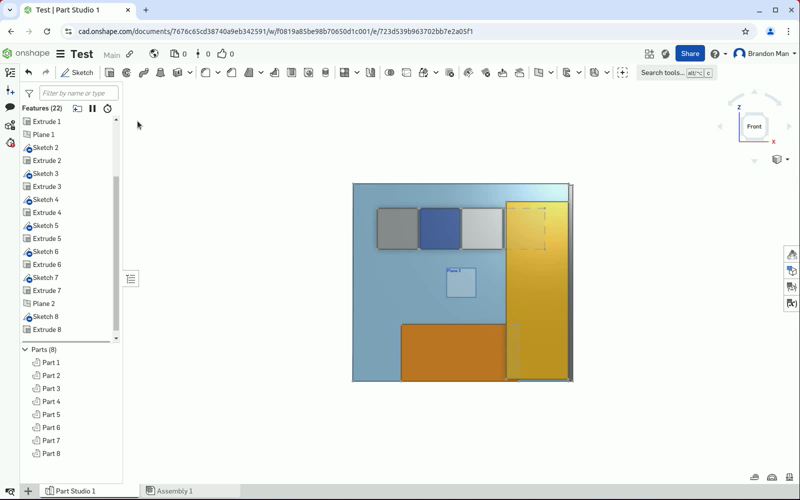
key(left, 2)
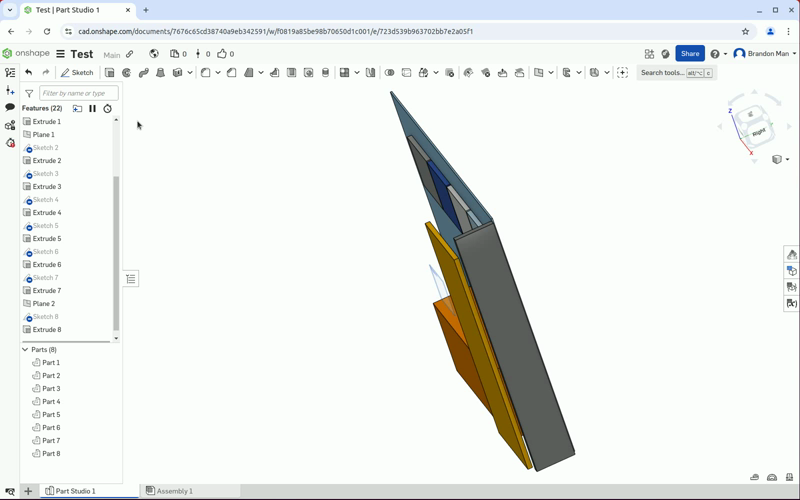
key(down, 2)
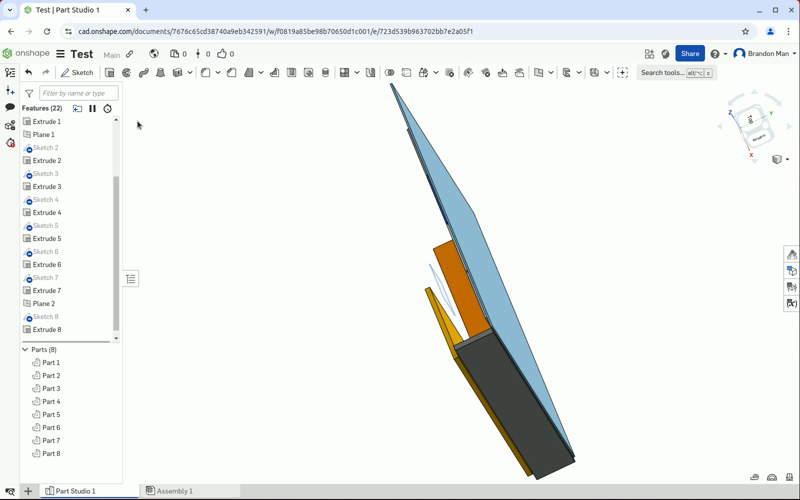
key(up, 2)
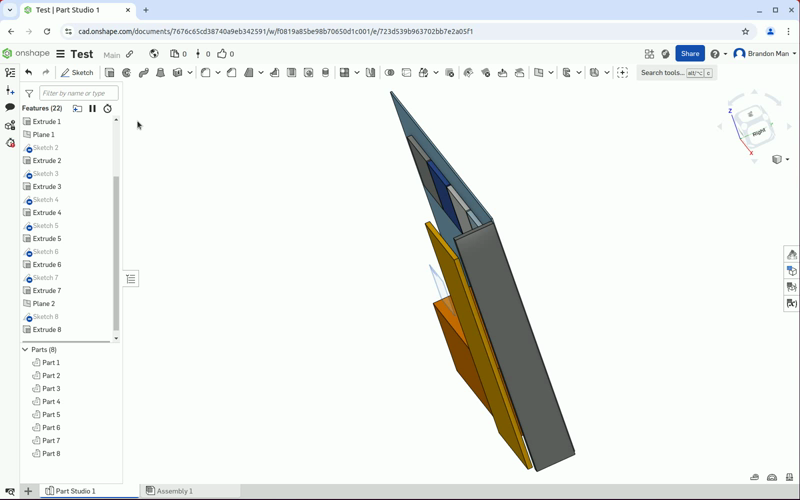
key(right, 2)
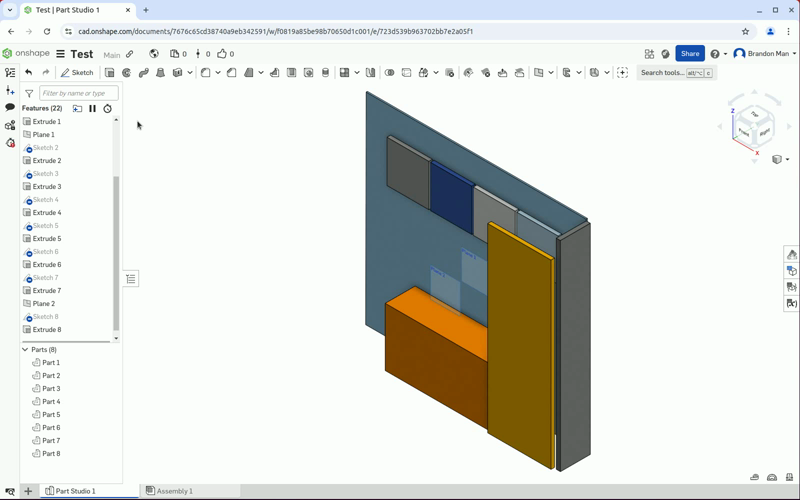
mouse_move(69, 111)
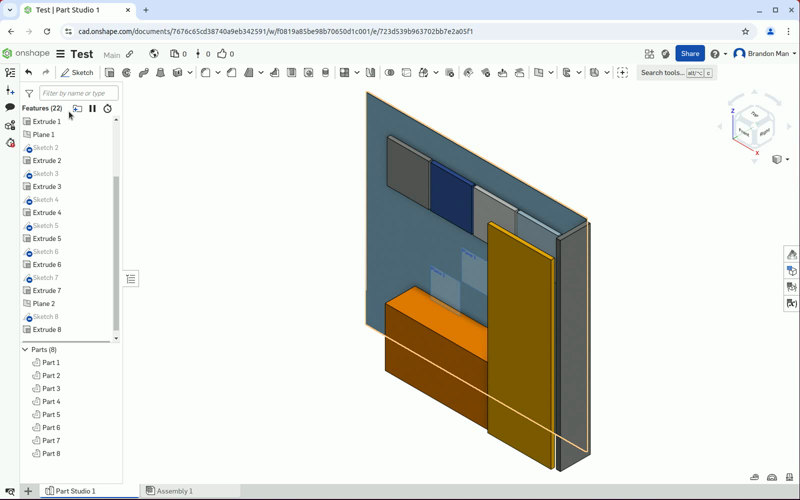
click(69, 111)